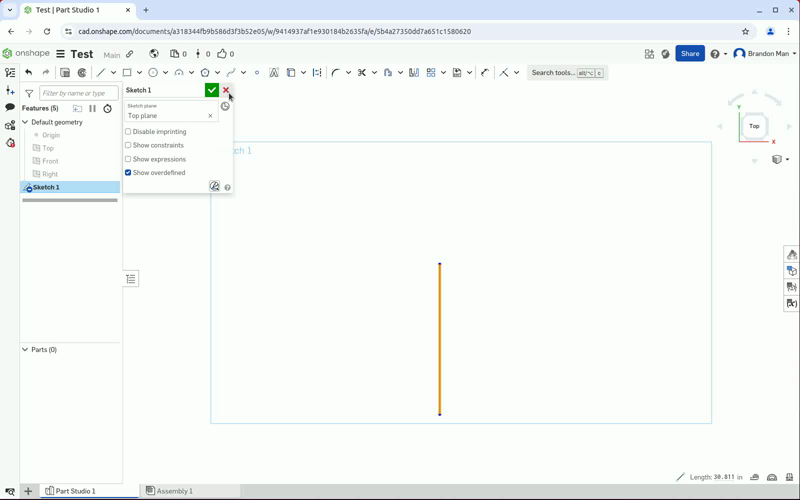
key(shift+h)
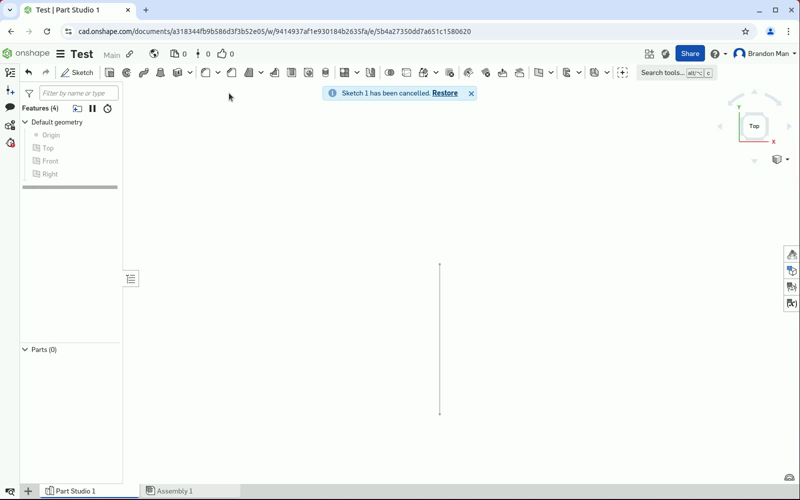
mouse_move(73, 352)
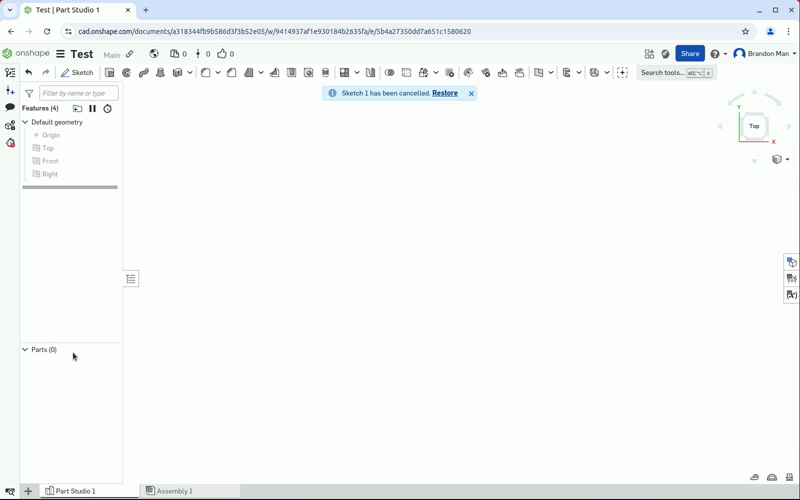
key(y)
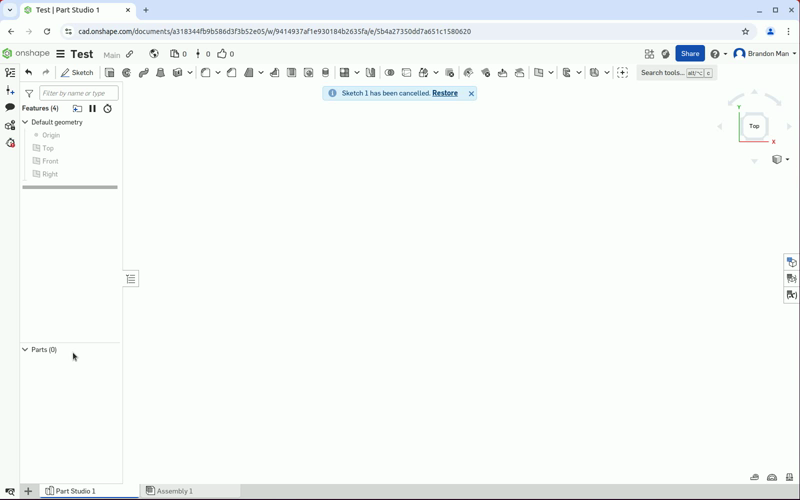
key(shift+p)
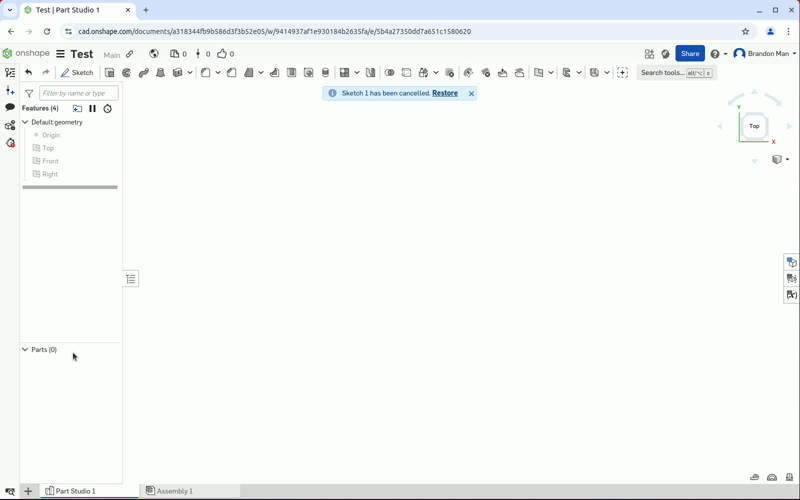
key(space)
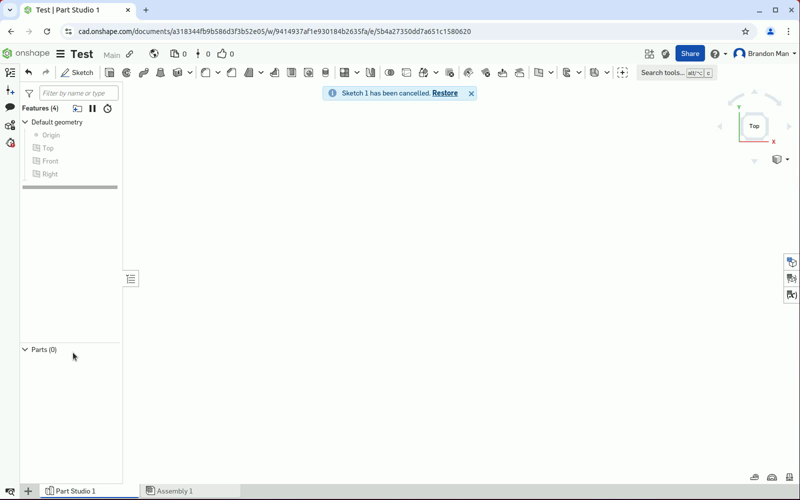
key_down(shift)
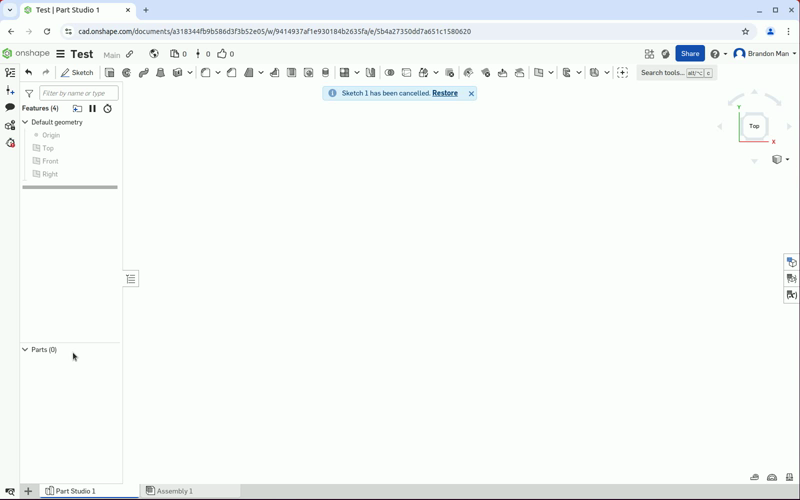
key(up)
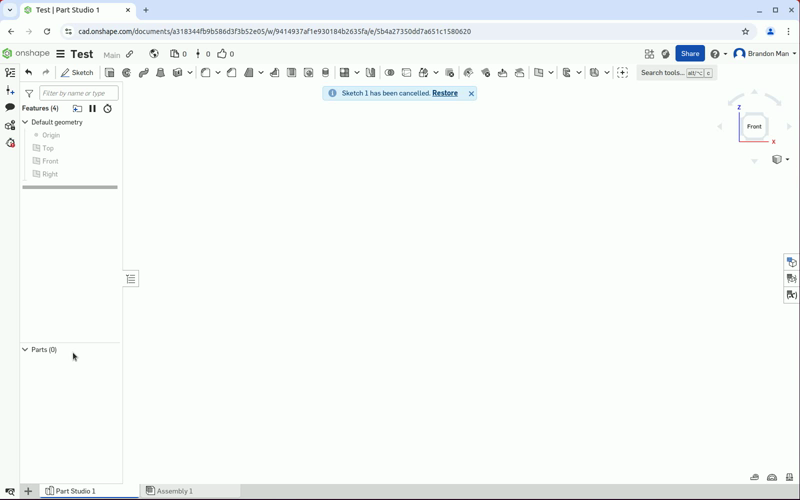
key_up(shift)
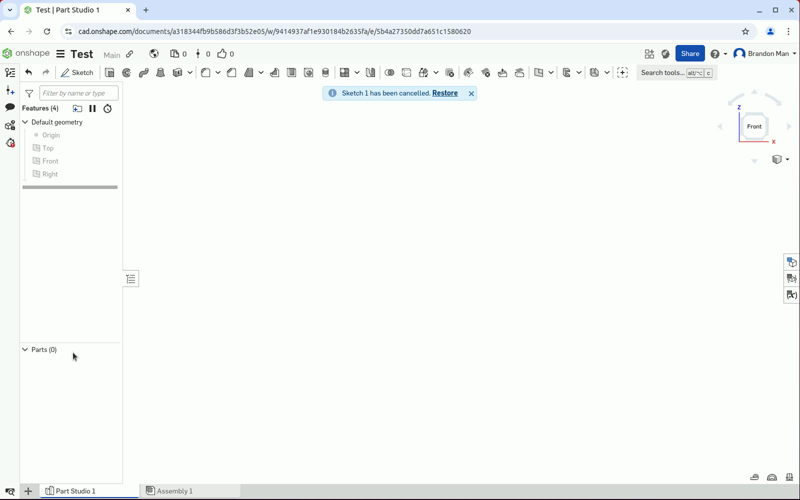
mouse_move(73, 352)
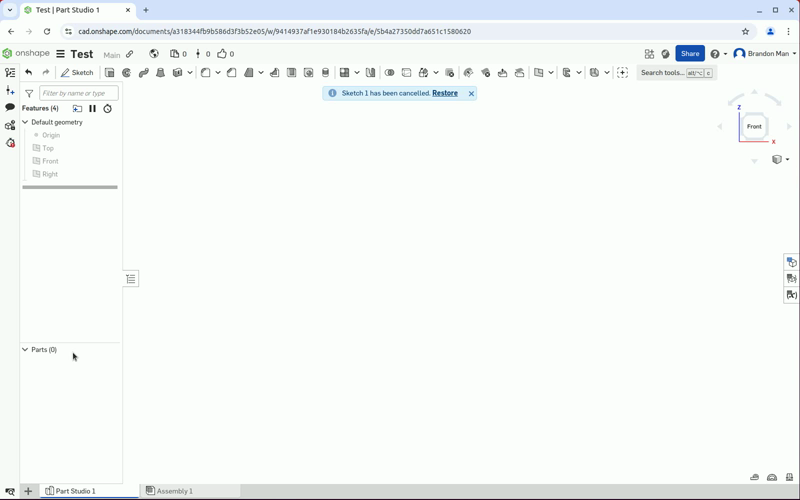
key(shift+y)
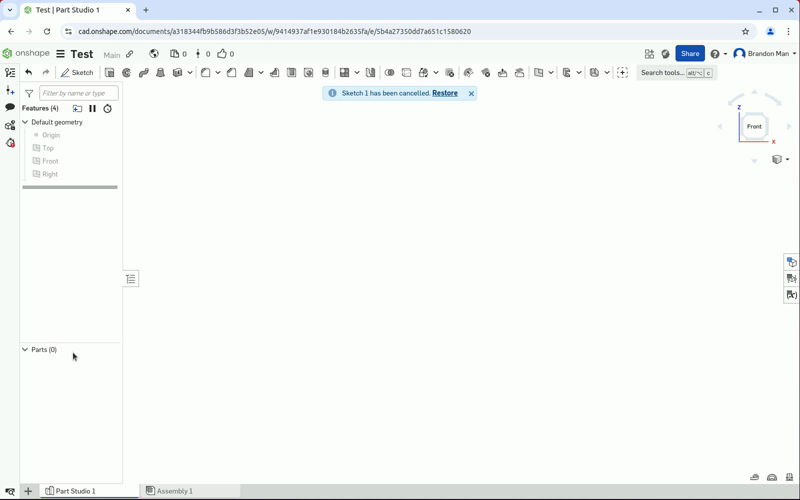
key(shift+s)
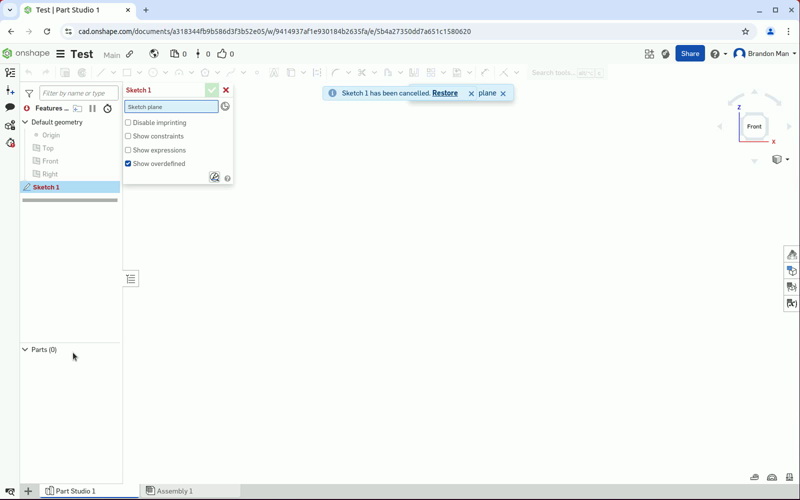
mouse_move(73, 163)
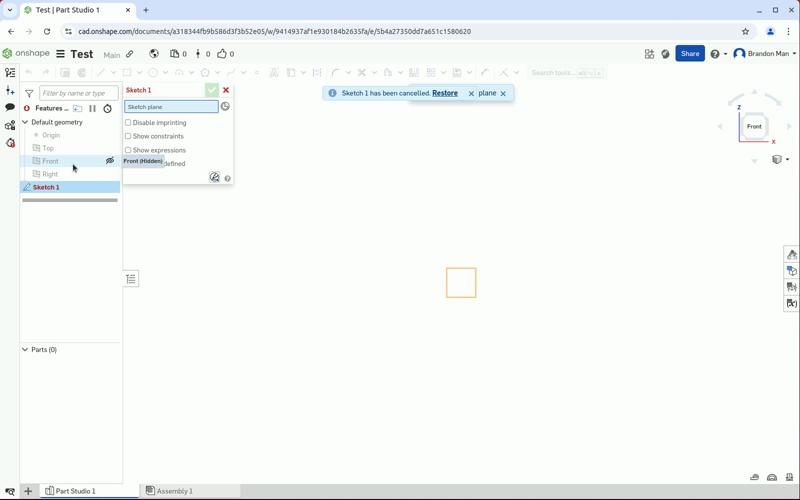
click(73, 163)
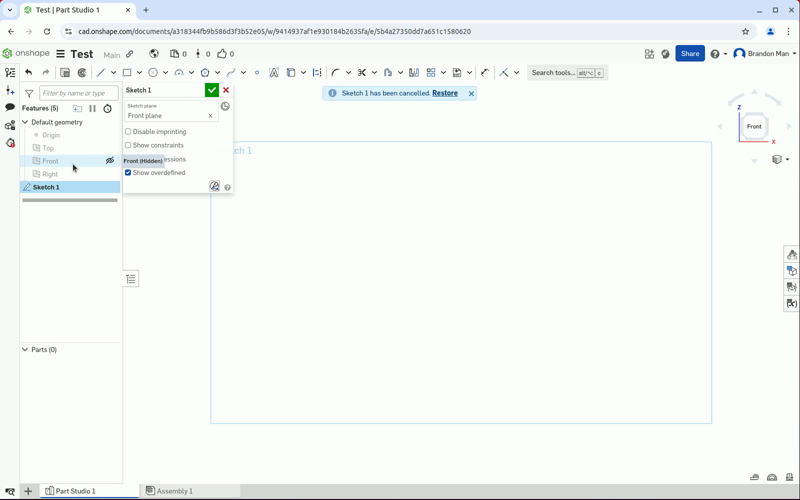
mouse_move(73, 352)
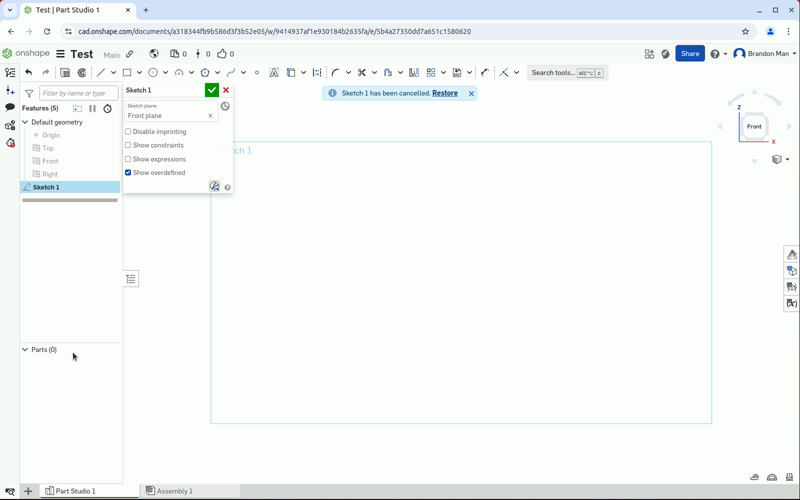
key(y)
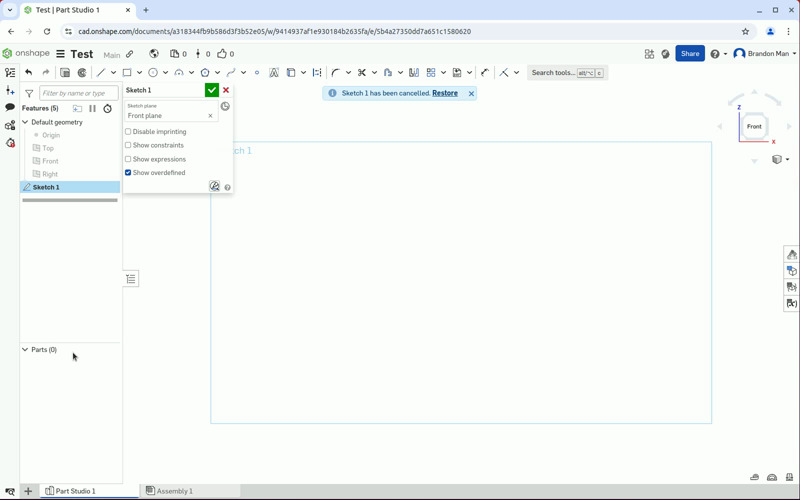
key(c)
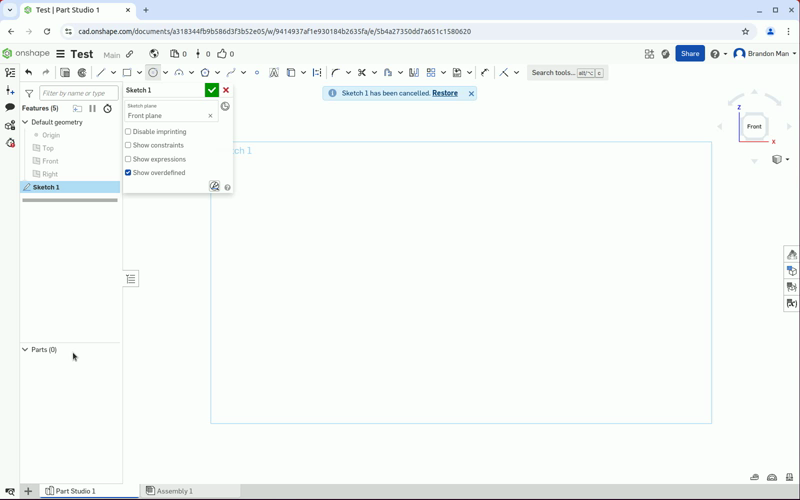
key_down(shift)
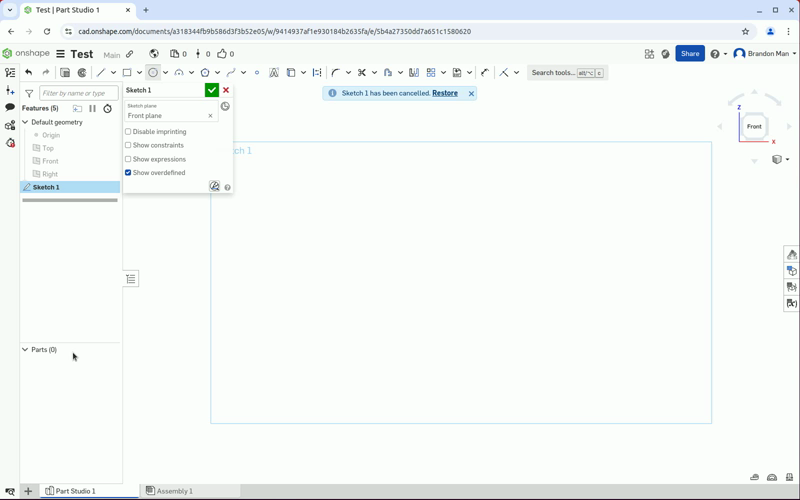
mouse_move(461, 282)
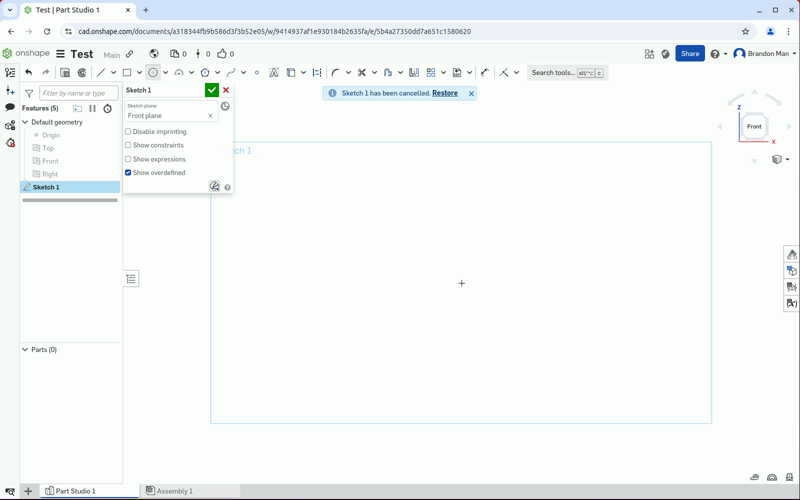
click(461, 282)
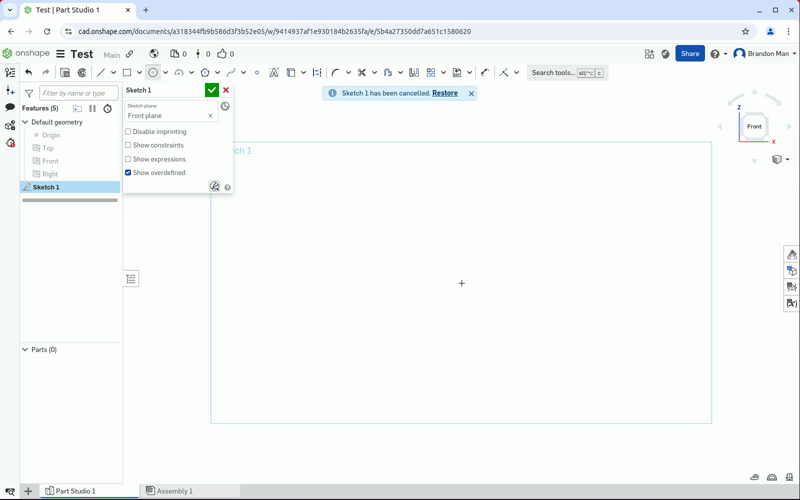
key_up(shift)
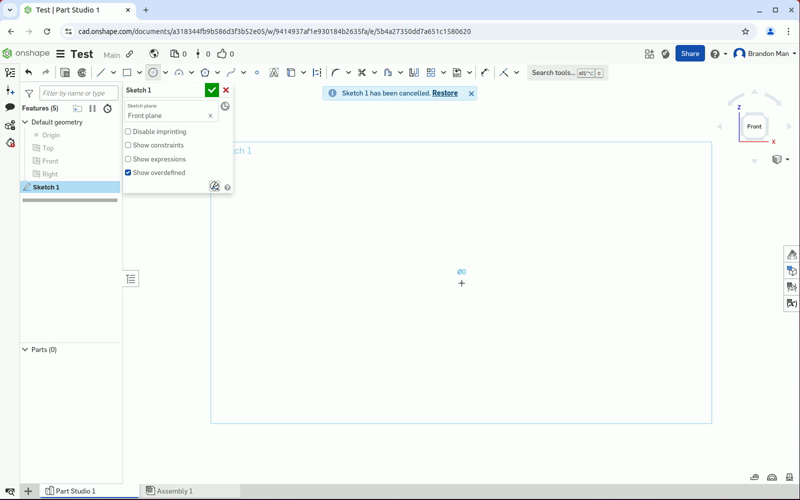
mouse_move(478, 282)
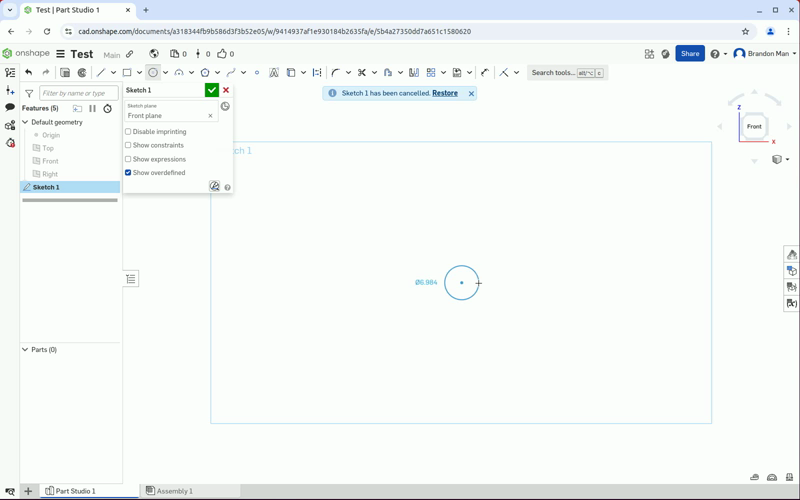
click(478, 282)
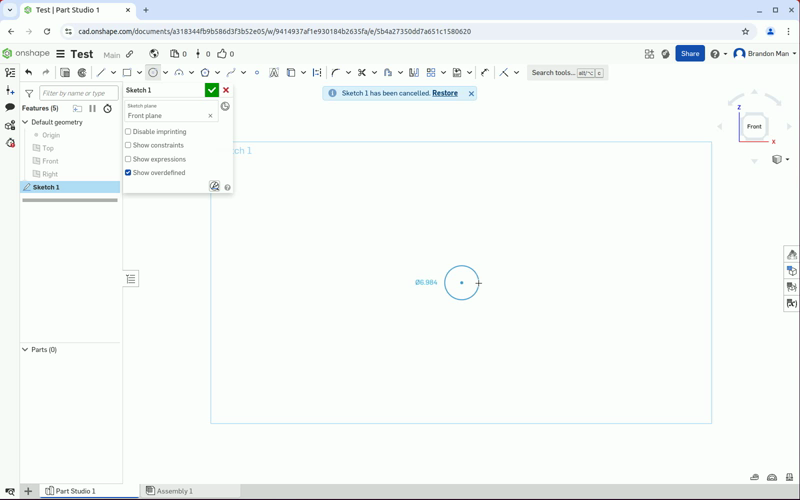
key(esc)
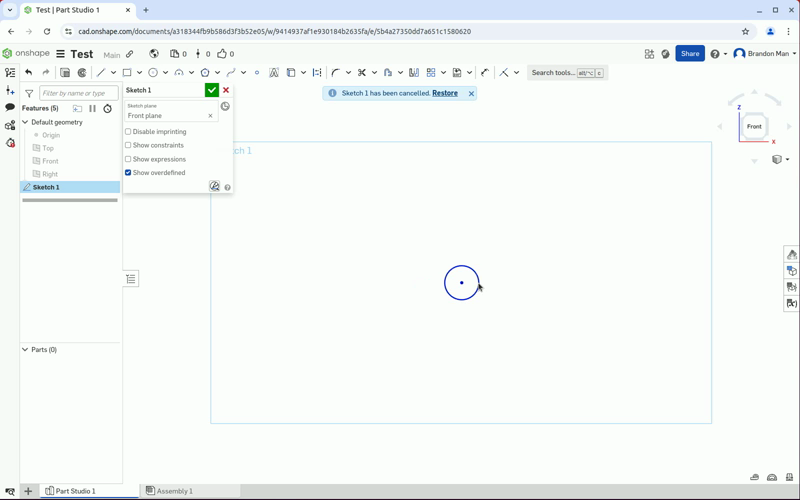
mouse_move(459, 284)
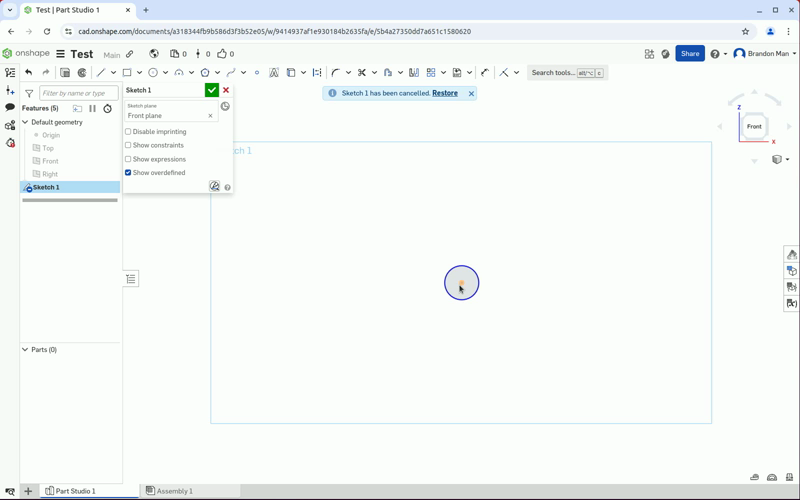
scroll(6)
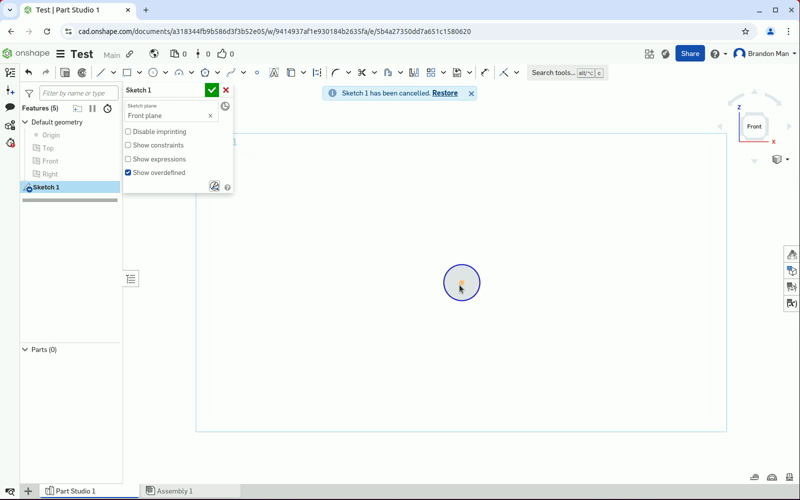
scroll(6)
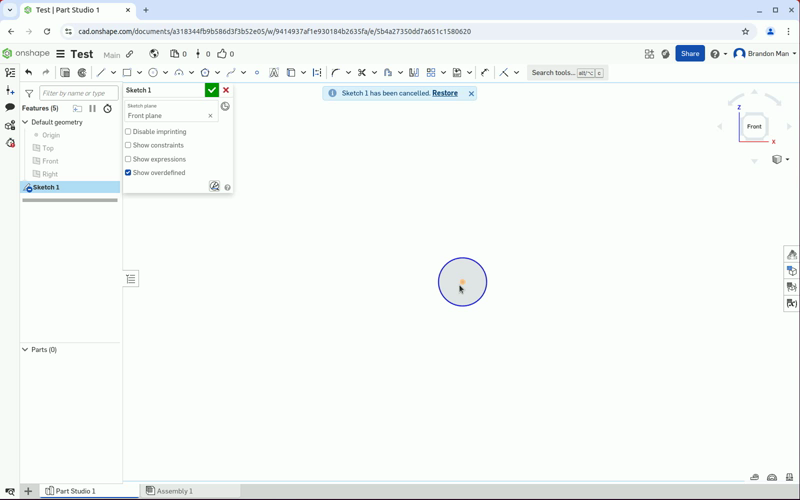
scroll(6)
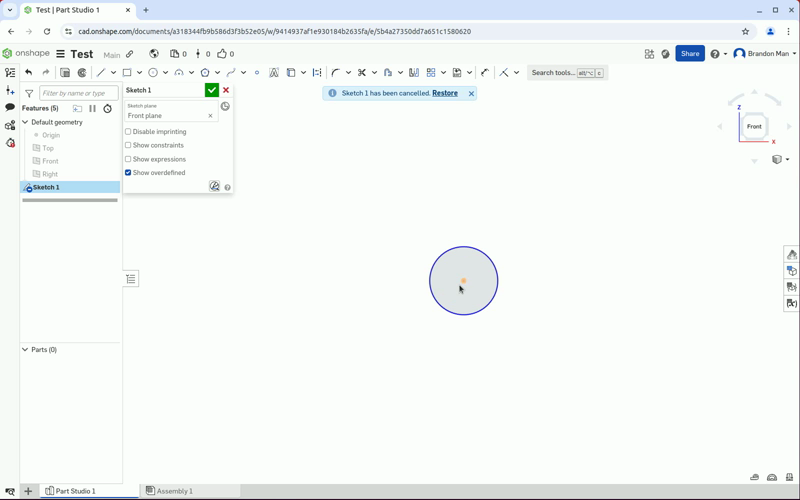
scroll(6)
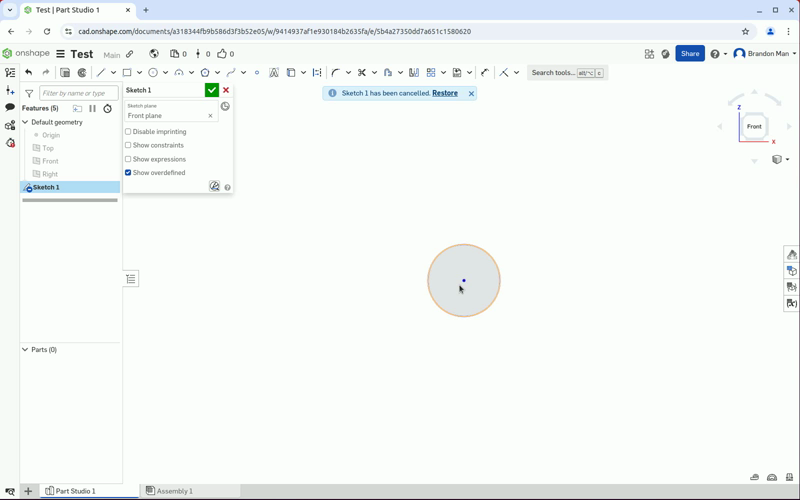
scroll(6)
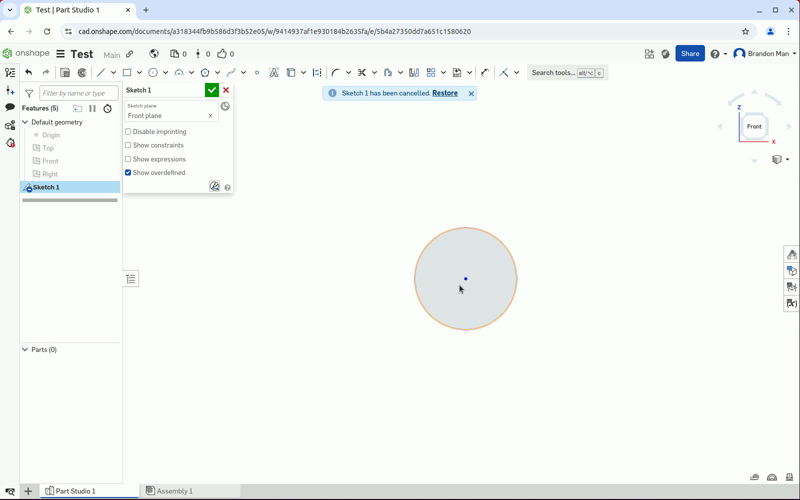
scroll(6)
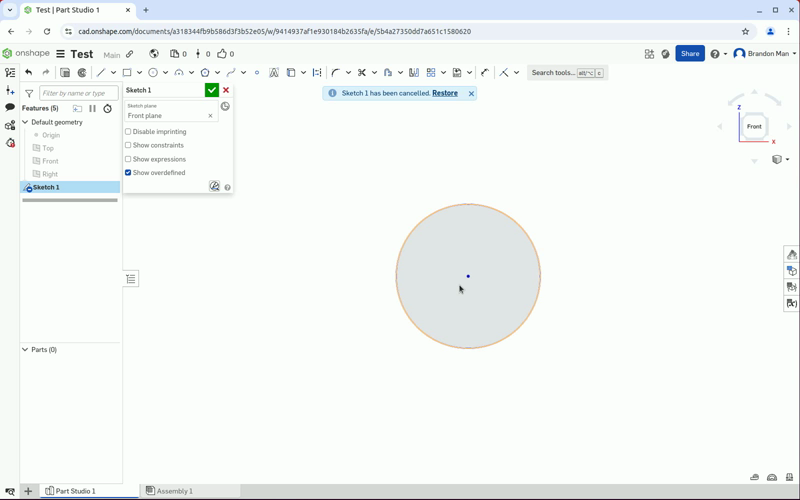
scroll(6)
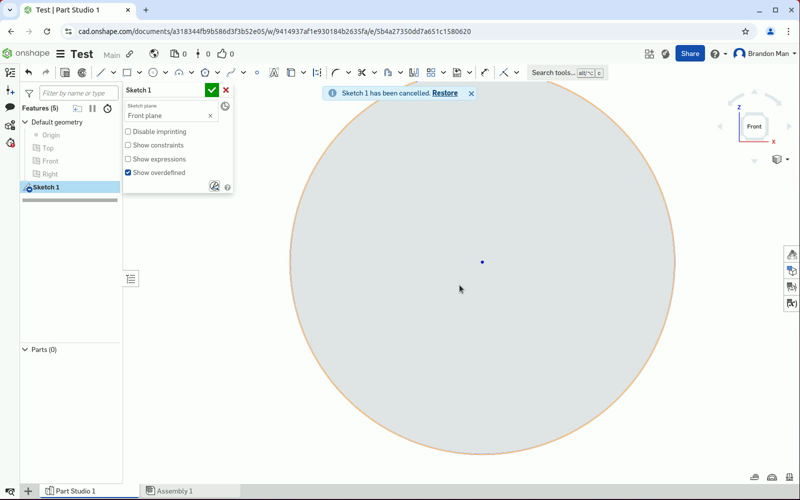
click(459, 284)
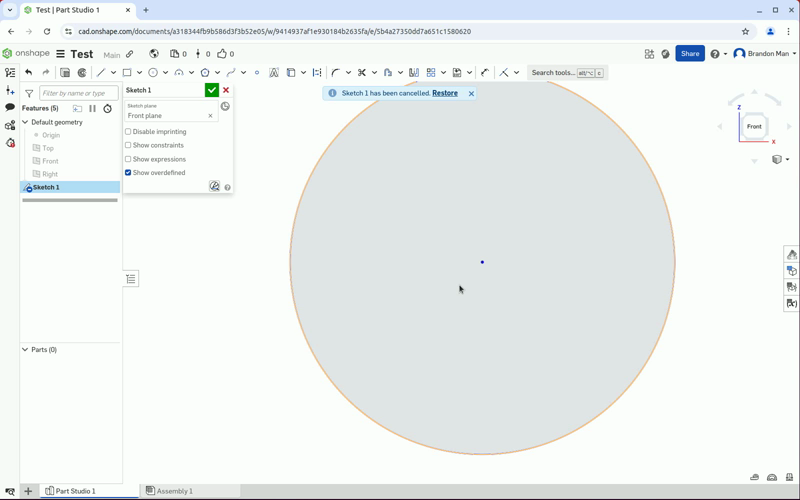
scroll(-6)
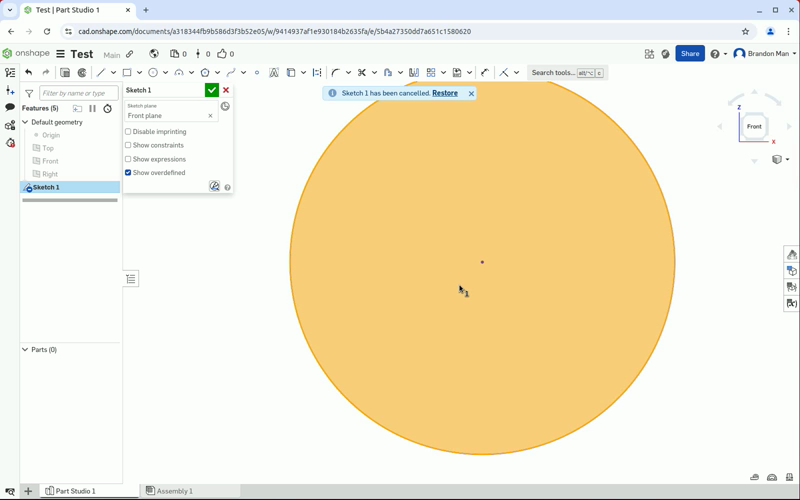
scroll(-6)
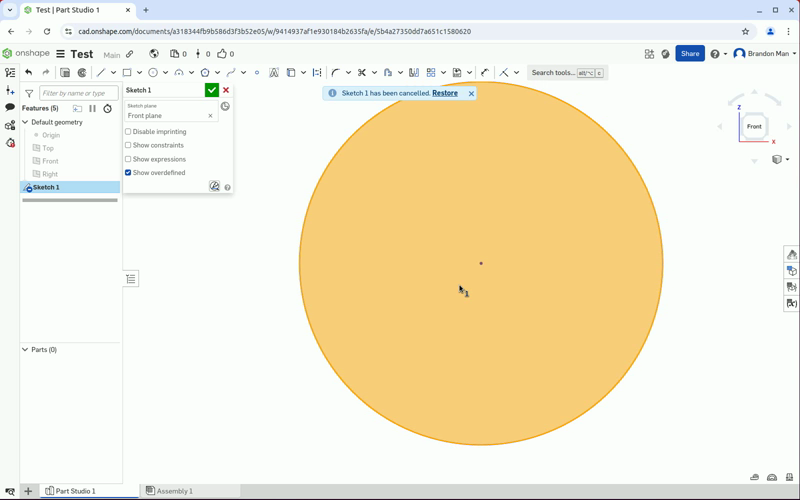
scroll(-6)
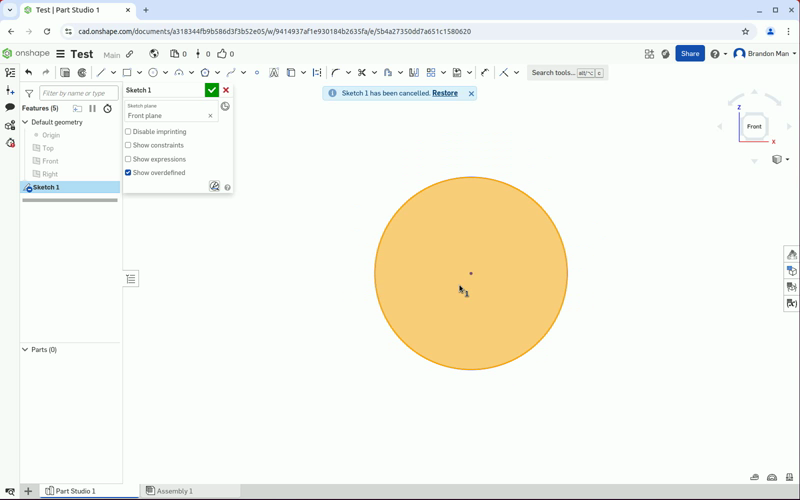
scroll(-6)
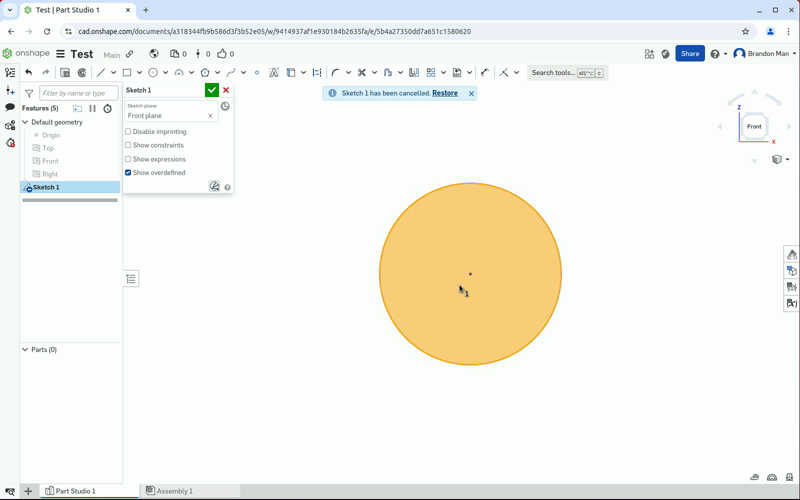
scroll(-6)
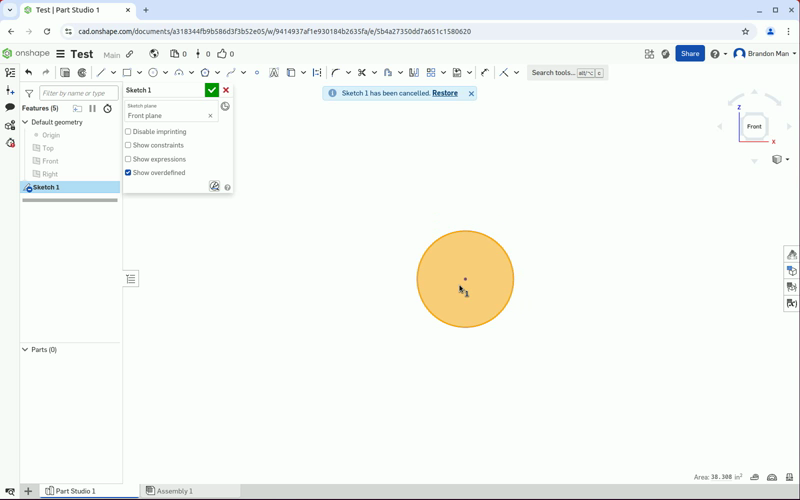
scroll(-6)
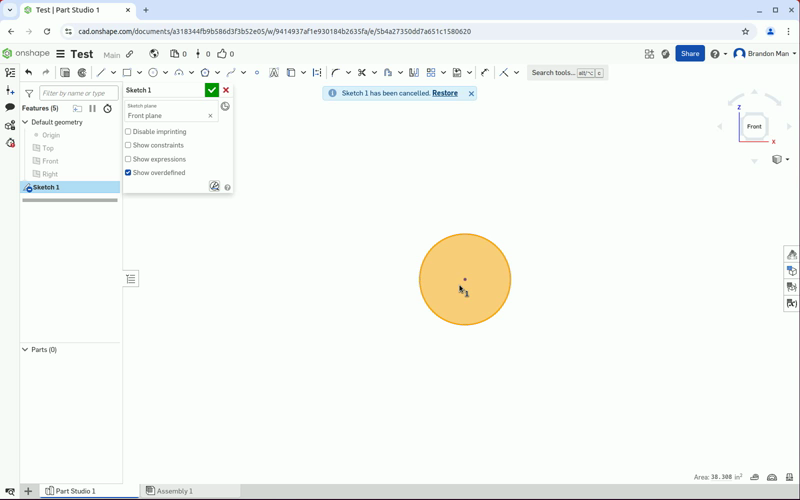
scroll(-6)
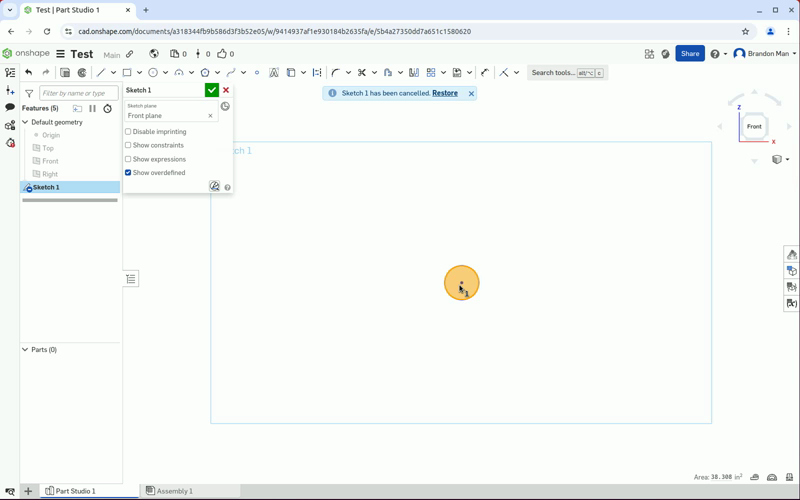
mouse_move(73, 352)
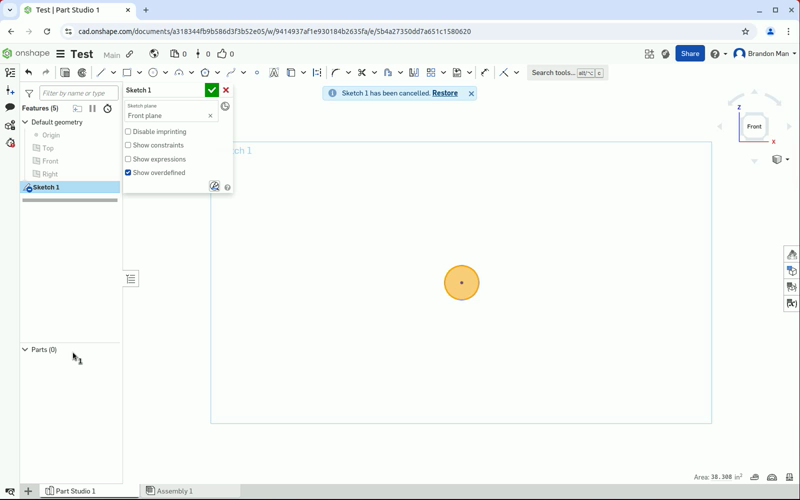
key(shift+y)
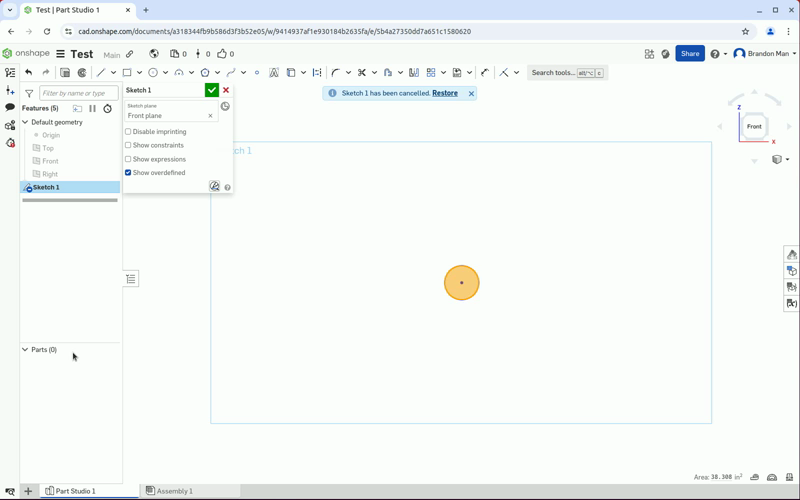
key(shift+e)
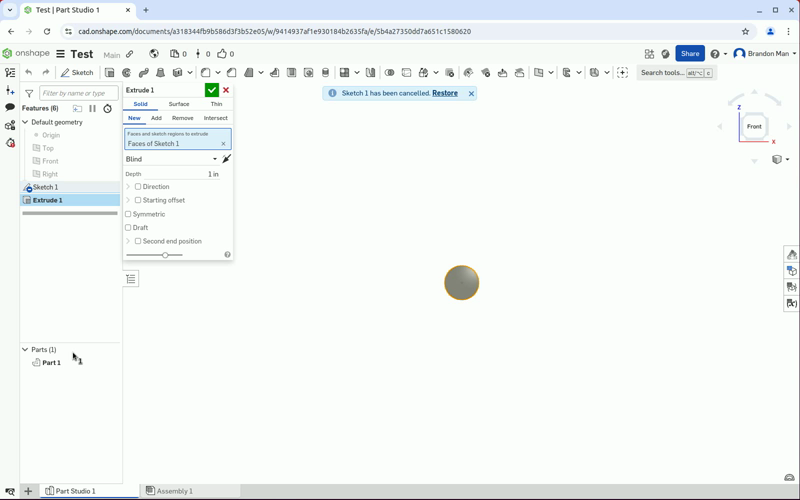
mouse_move(143, 106)
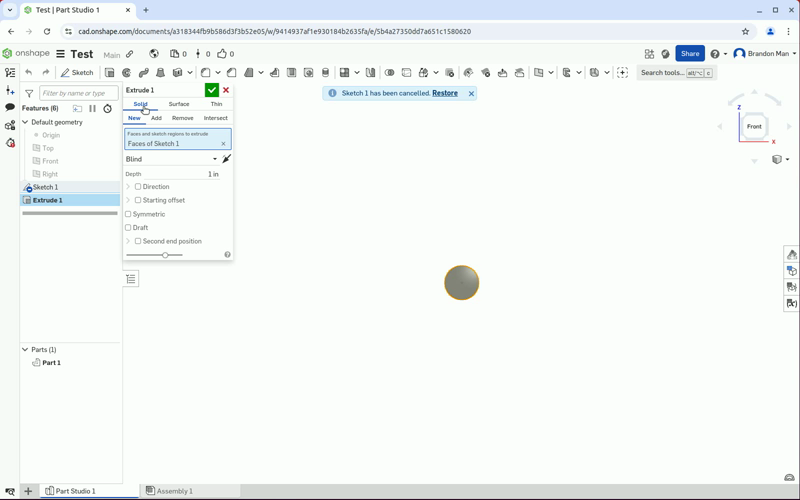
click(143, 106)
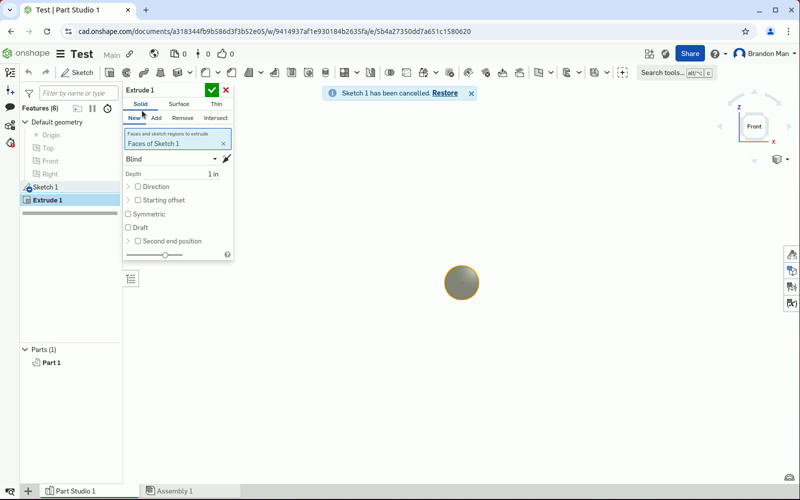
mouse_move(137, 120)
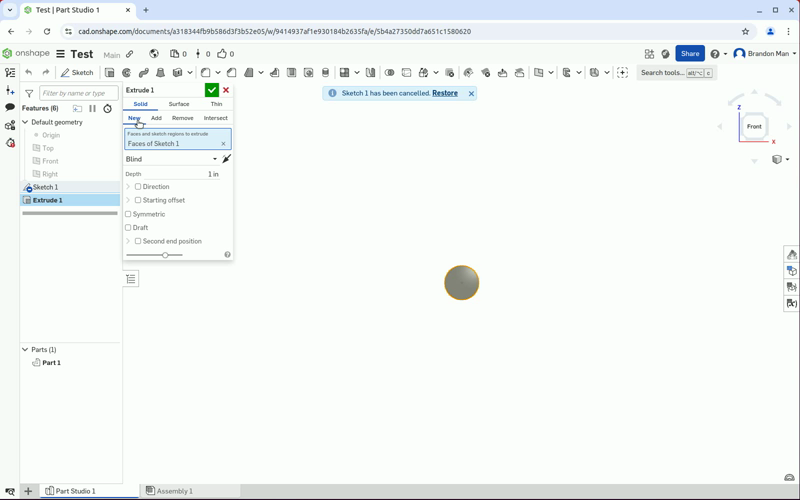
click(137, 120)
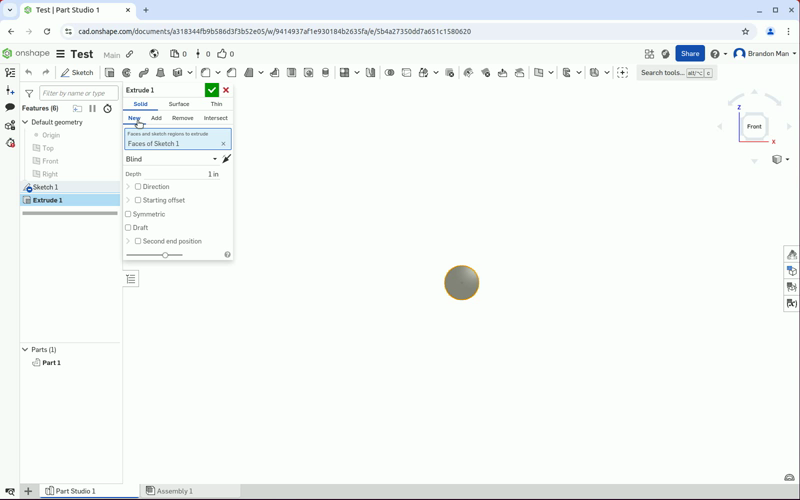
key(tab, 4)
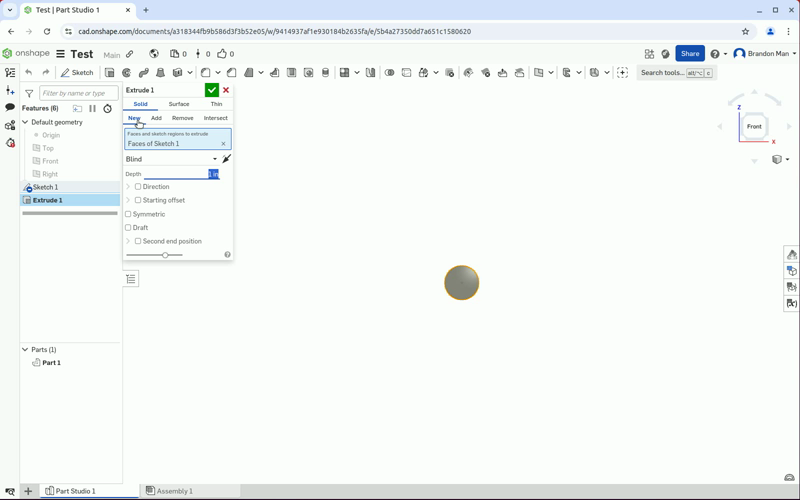
text(0.722)
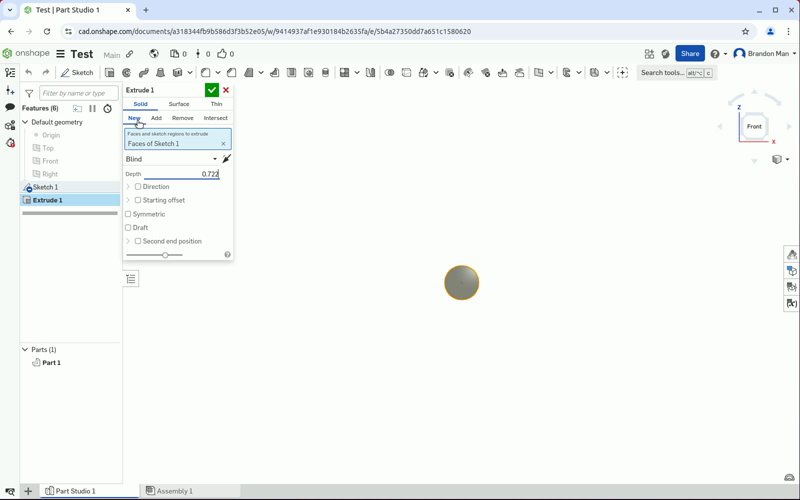
key(enter)
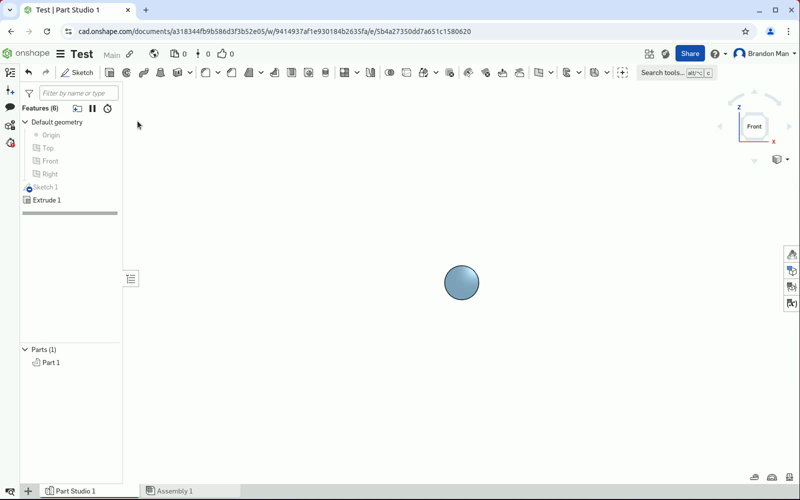
key(shift+h)
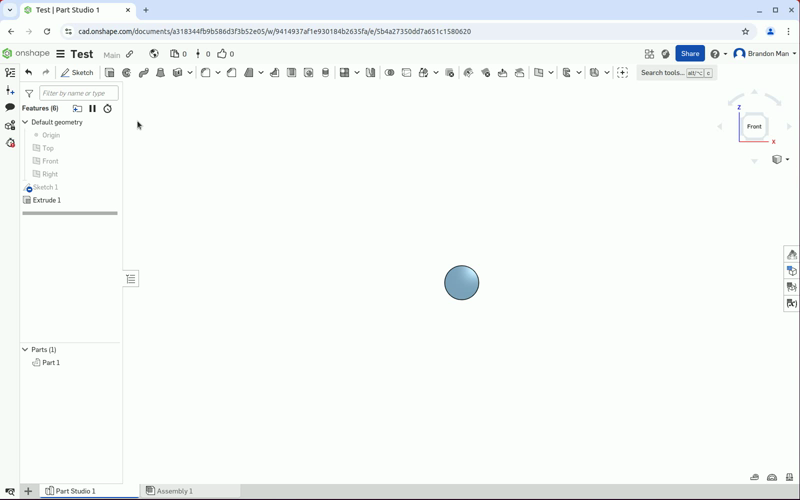
key(shift+h)
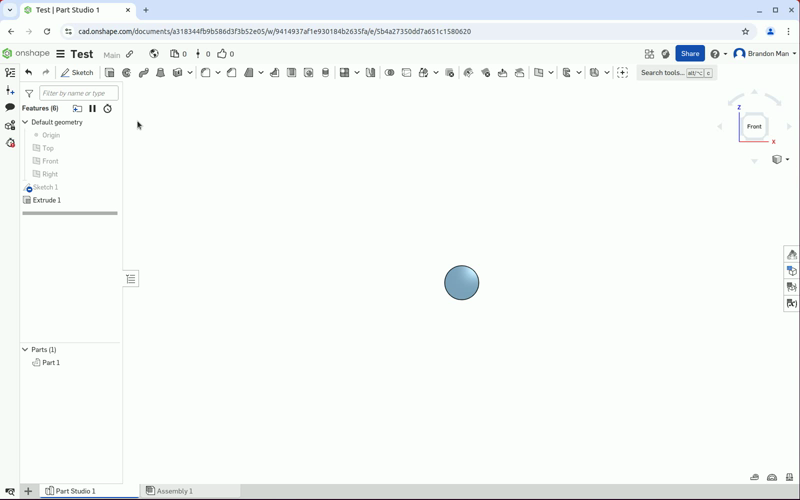
mouse_move(73, 189)
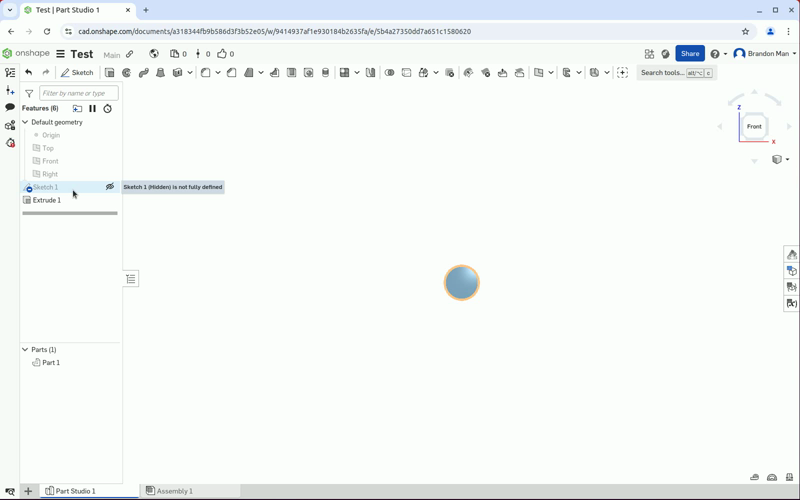
click(73, 189)
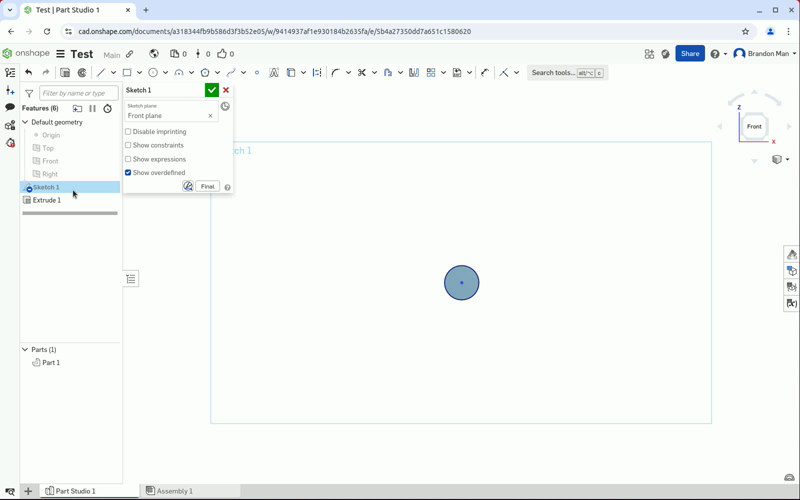
mouse_move(229, 92)
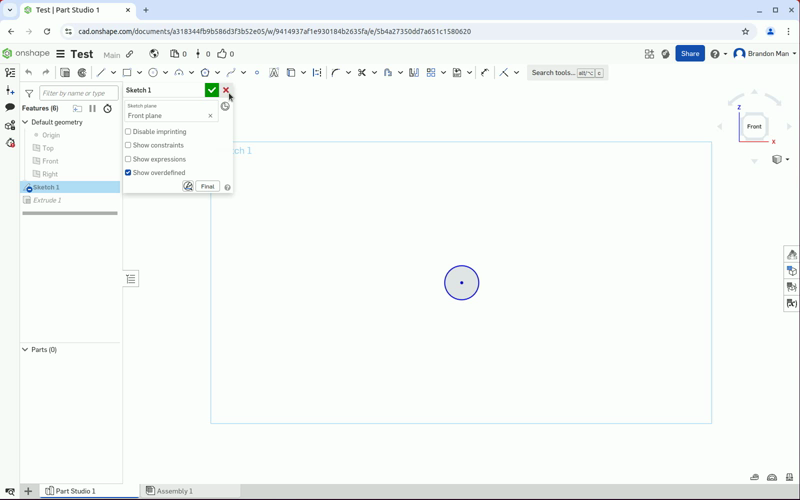
click(229, 92)
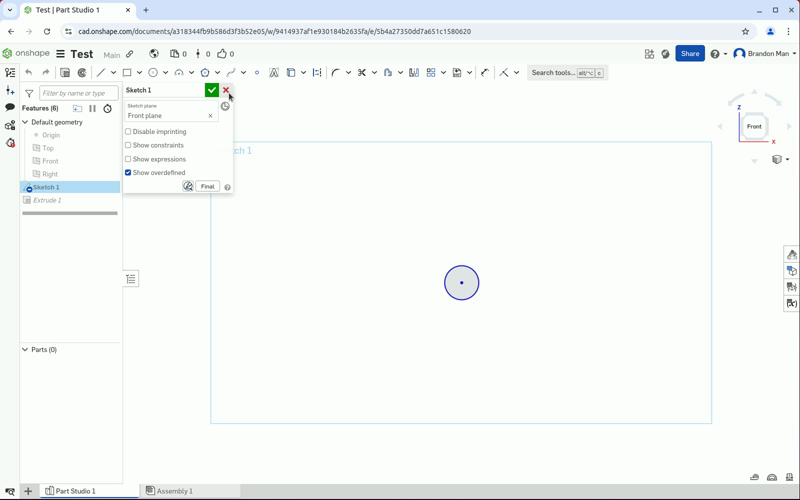
key(shift+s)
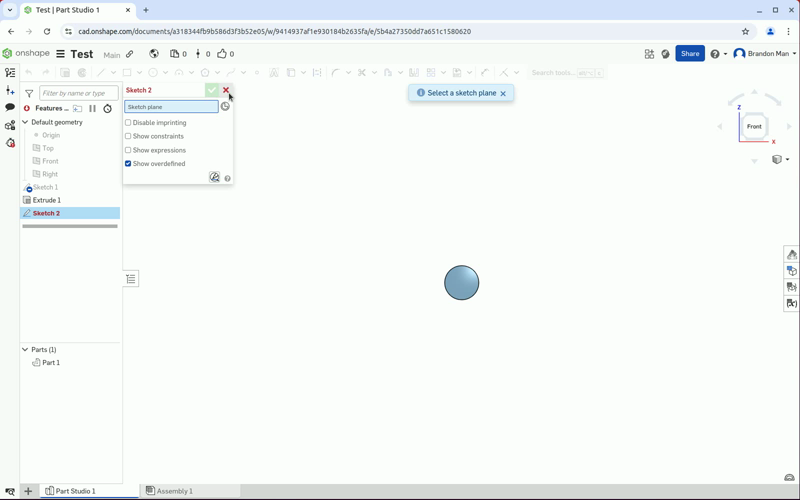
mouse_move(73, 163)
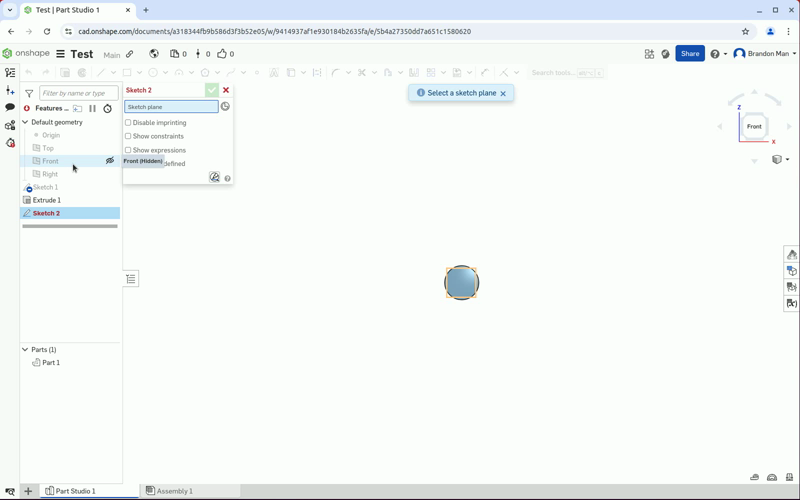
click(73, 163)
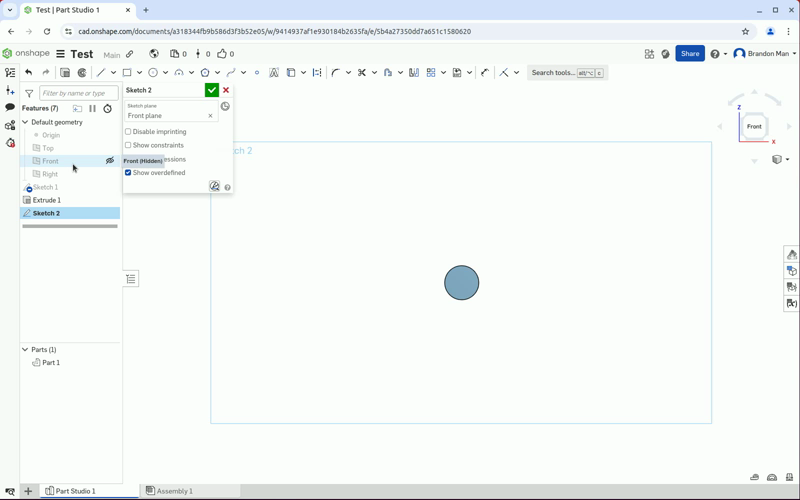
mouse_move(73, 352)
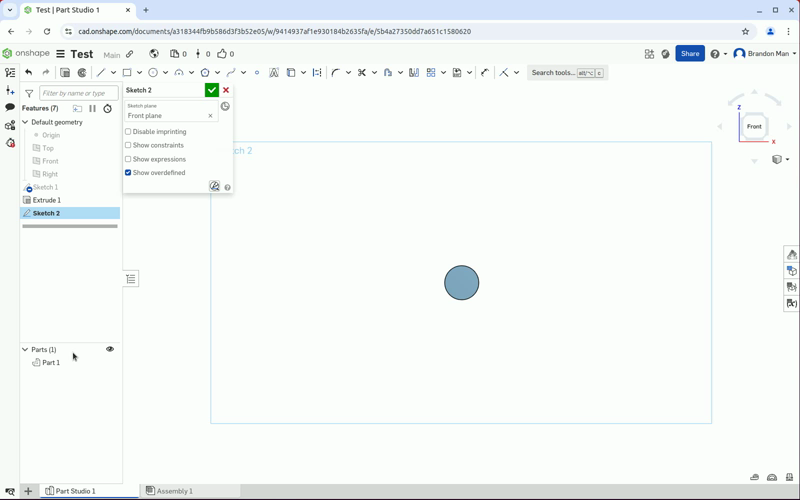
key(y)
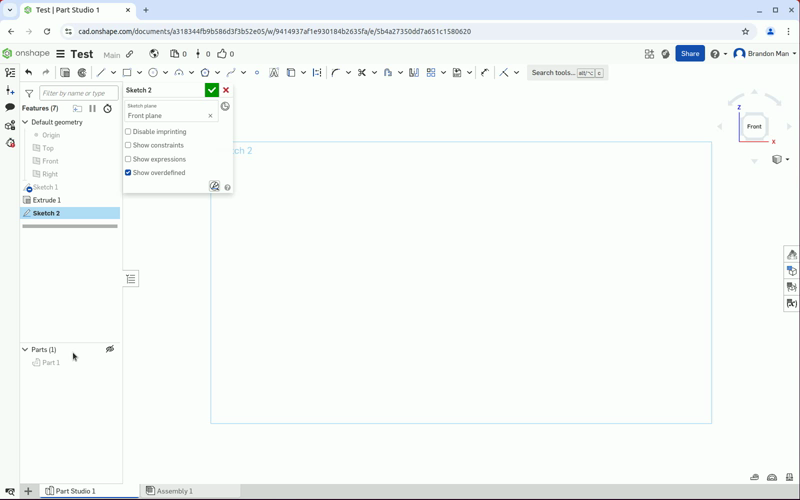
key(c)
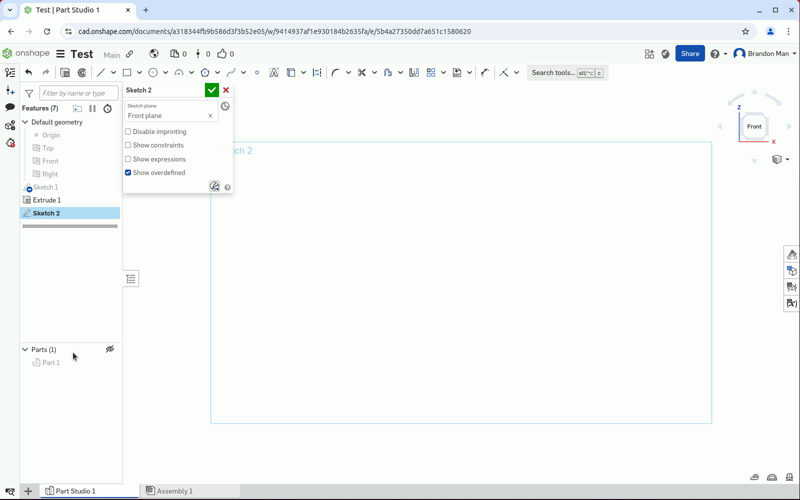
key_down(shift)
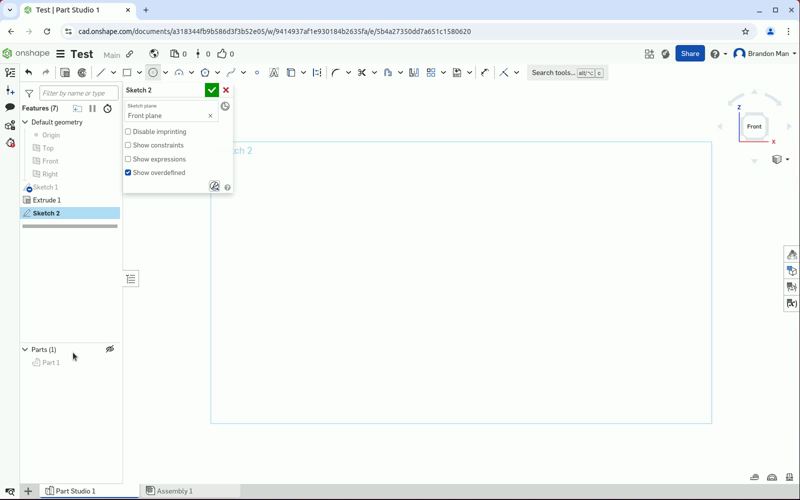
mouse_move(461, 234)
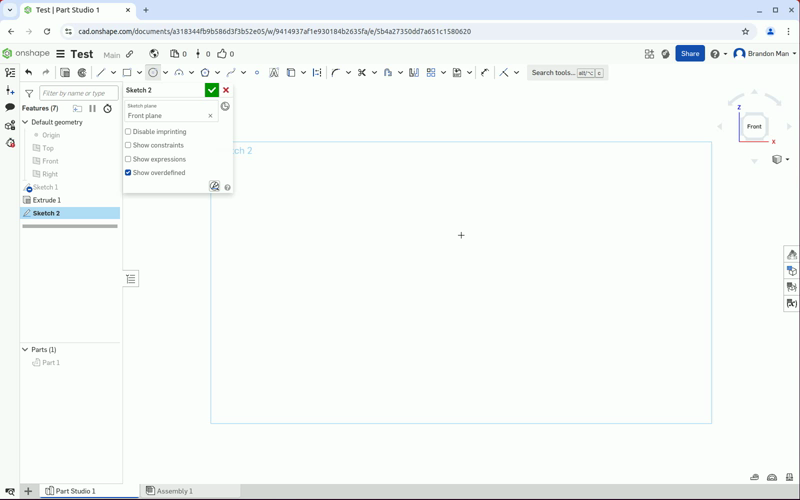
click(461, 234)
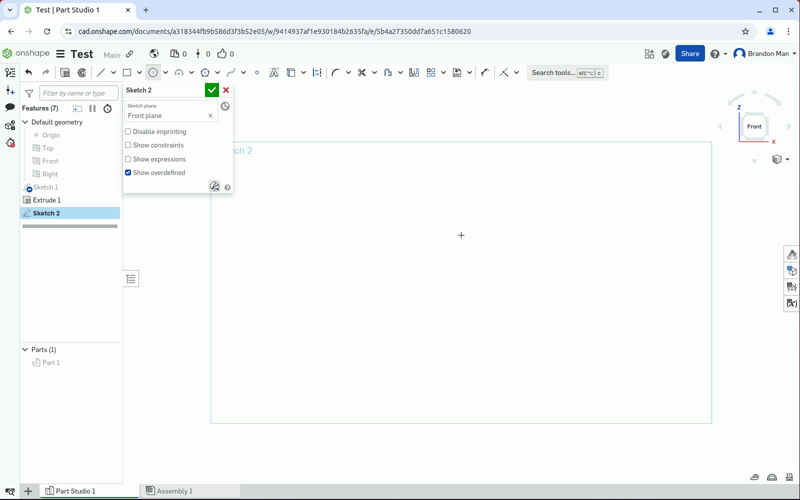
key_up(shift)
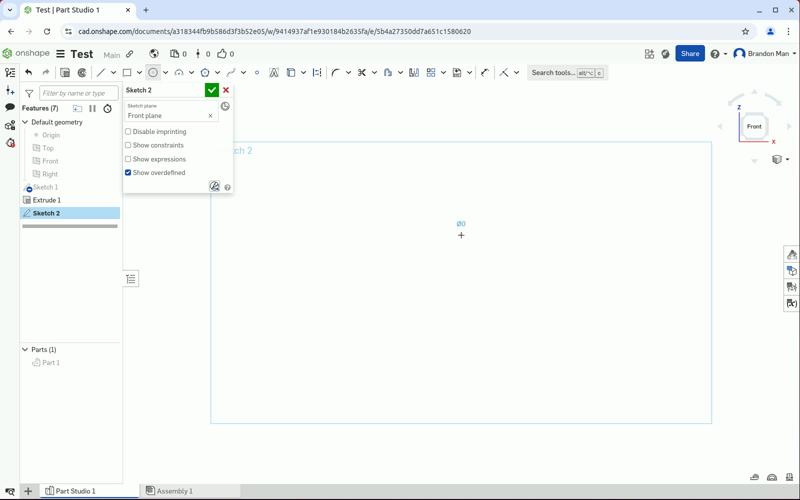
mouse_move(475, 234)
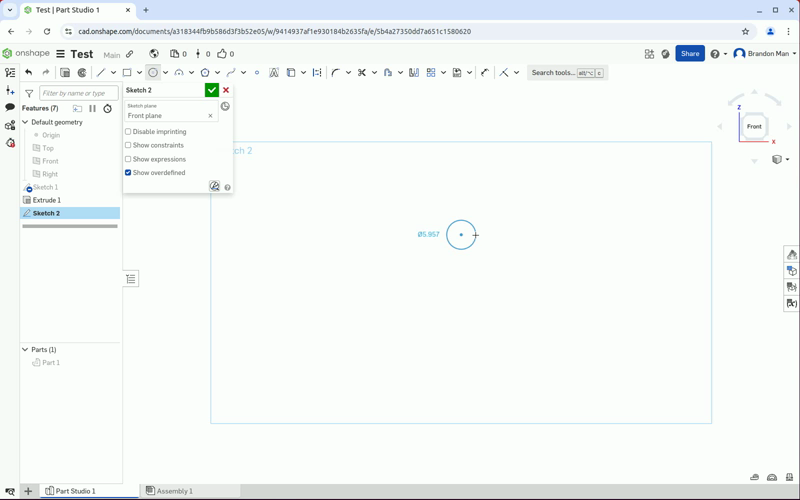
click(475, 234)
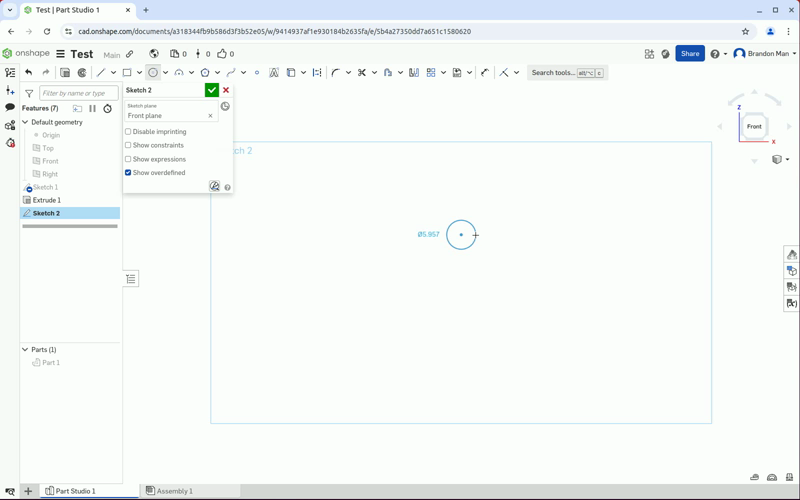
key(esc)
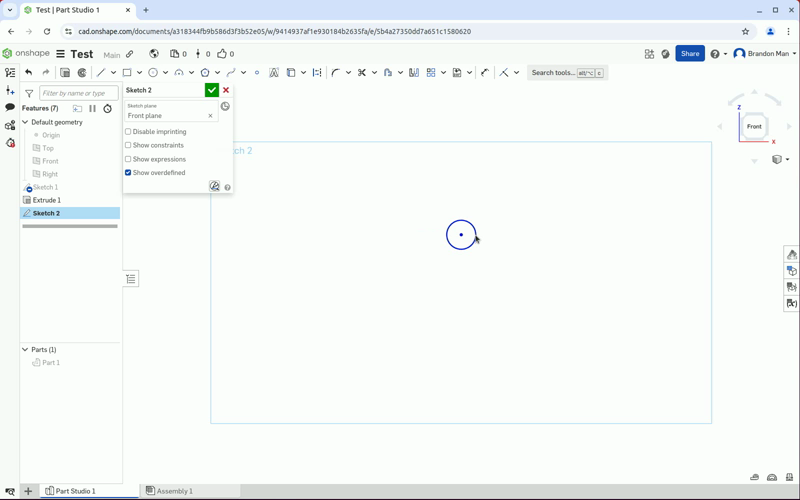
mouse_move(464, 244)
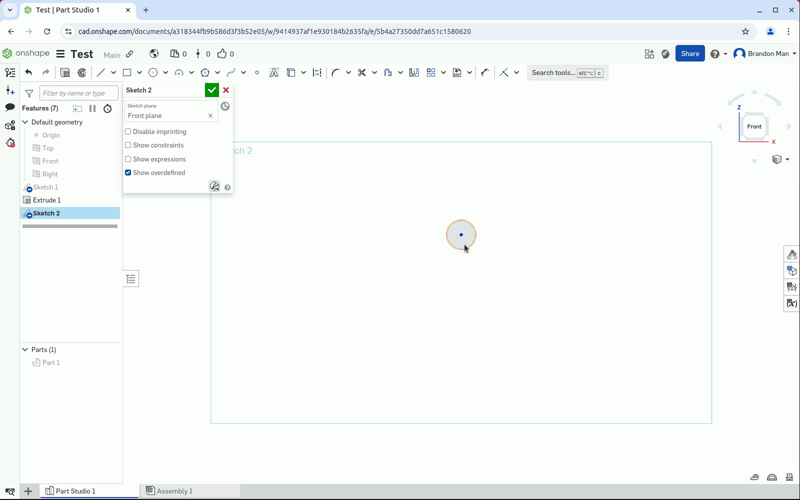
scroll(6)
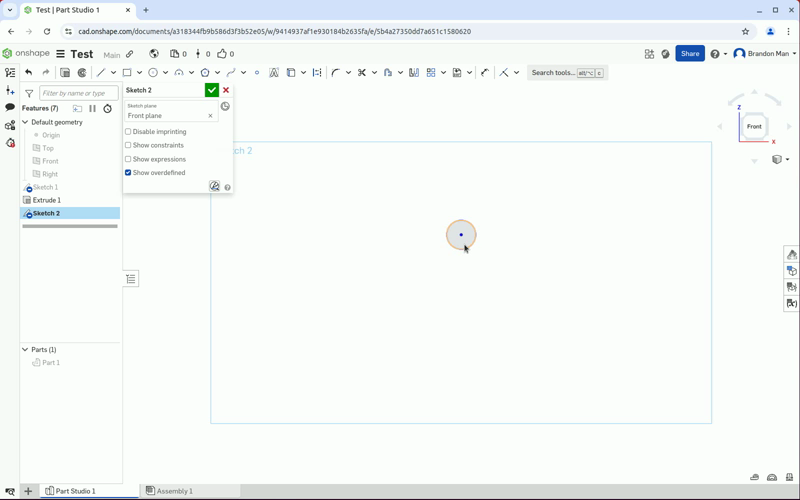
scroll(6)
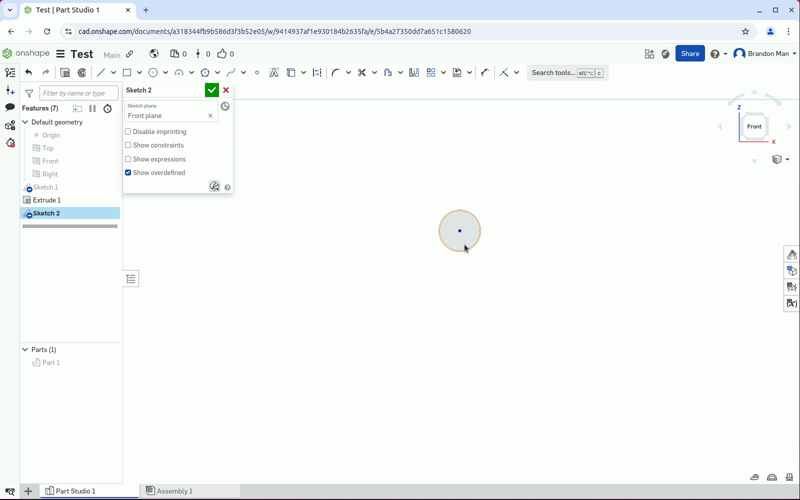
scroll(6)
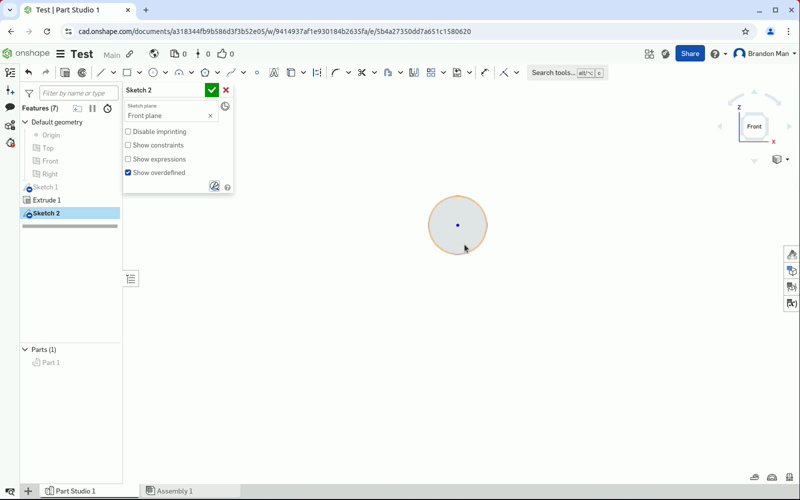
scroll(6)
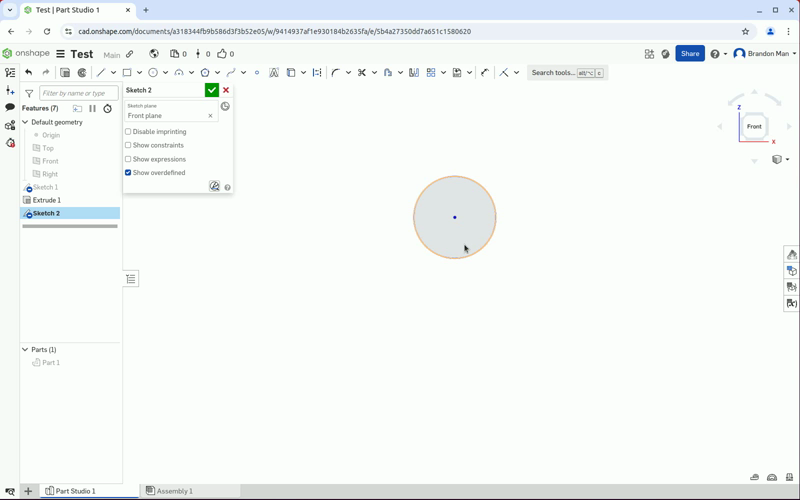
scroll(6)
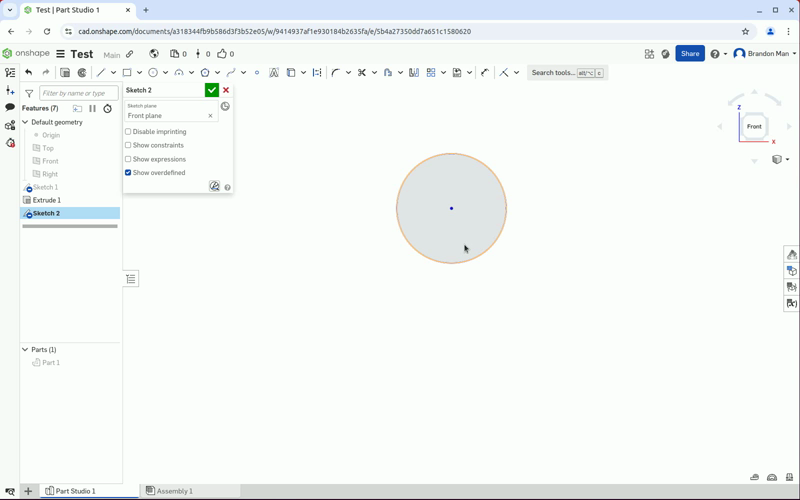
scroll(6)
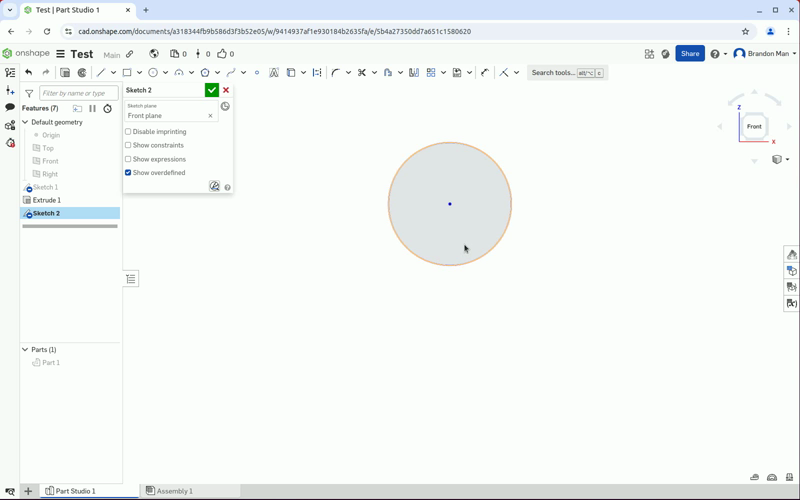
scroll(6)
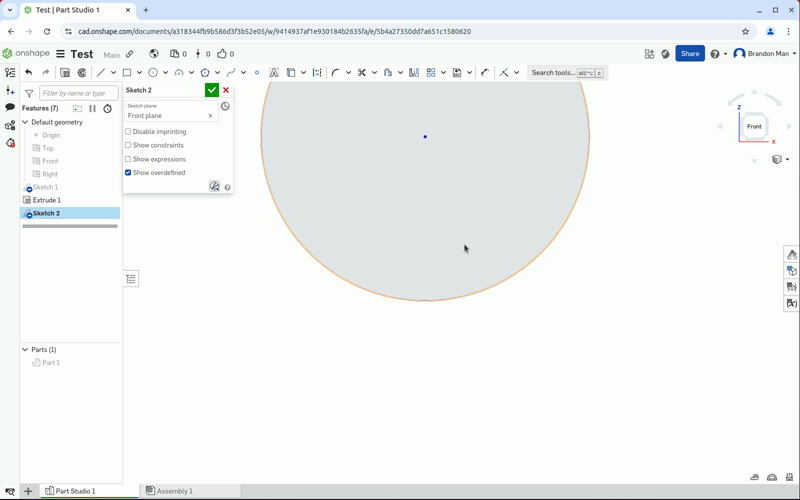
click(464, 244)
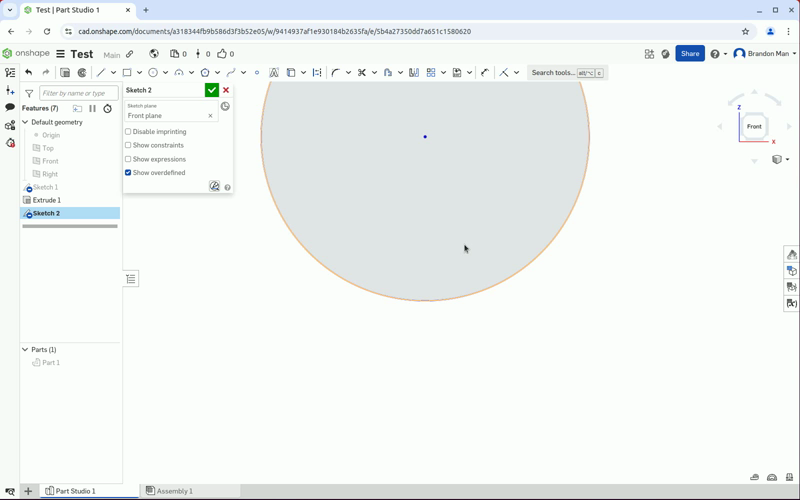
scroll(-6)
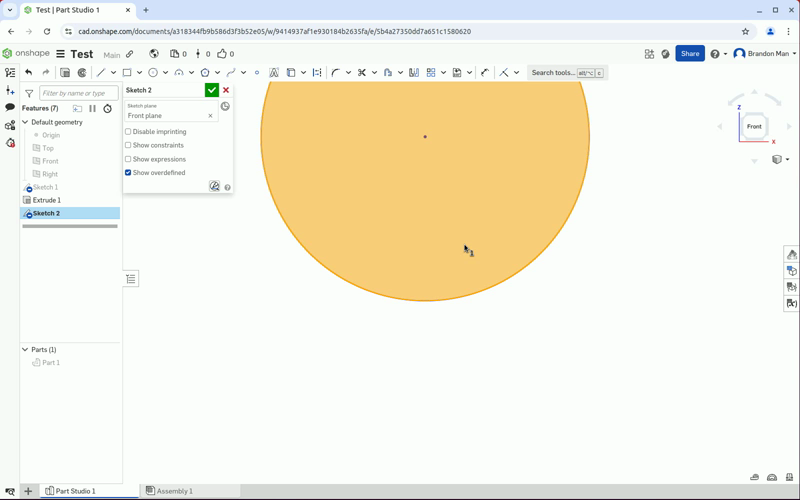
scroll(-6)
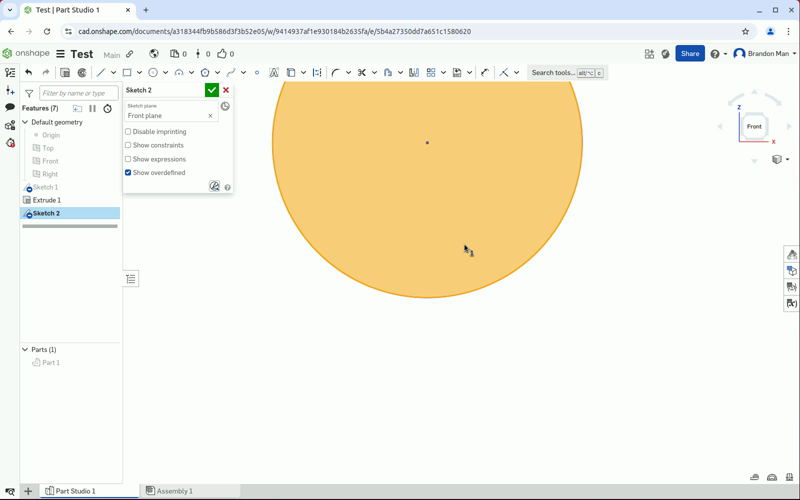
scroll(-6)
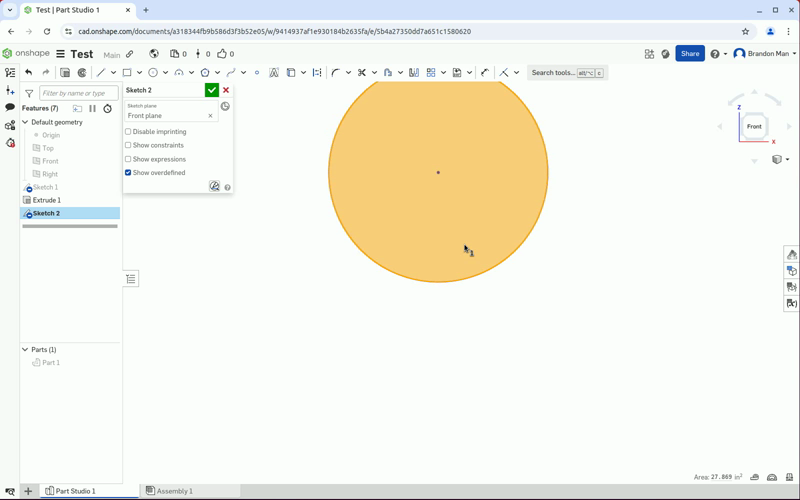
scroll(-6)
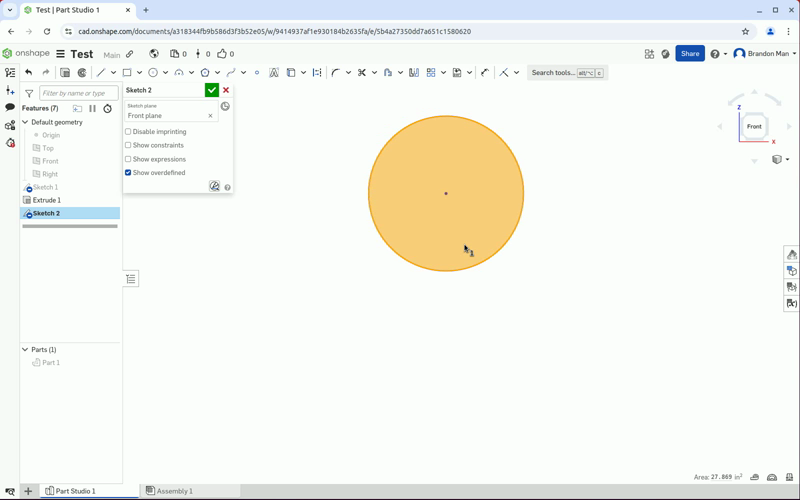
scroll(-6)
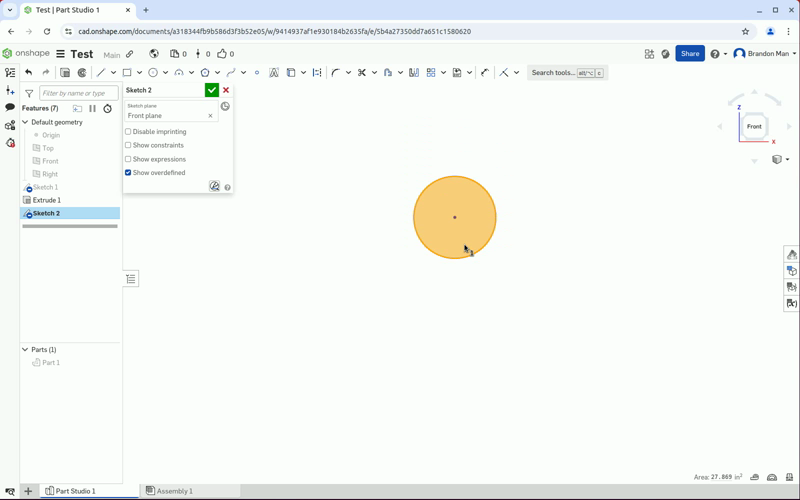
scroll(-6)
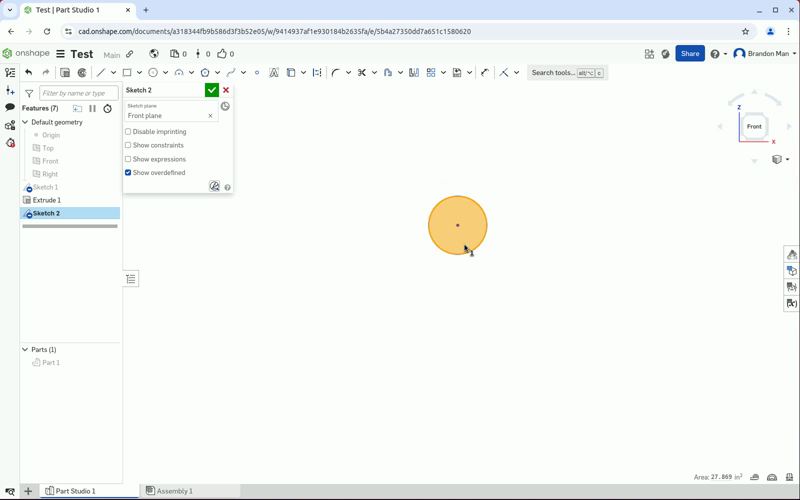
scroll(-6)
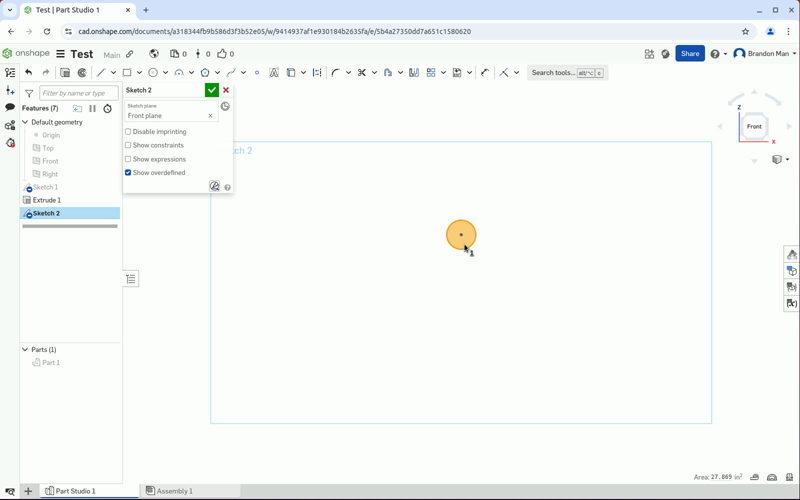
mouse_move(73, 352)
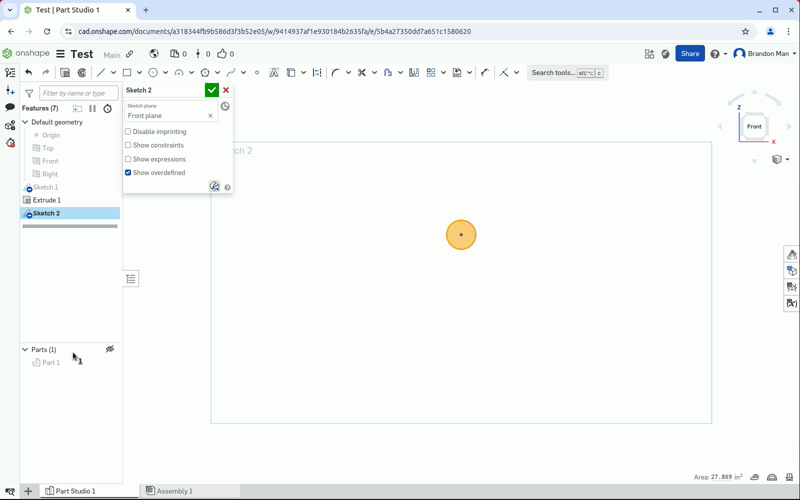
key(shift+y)
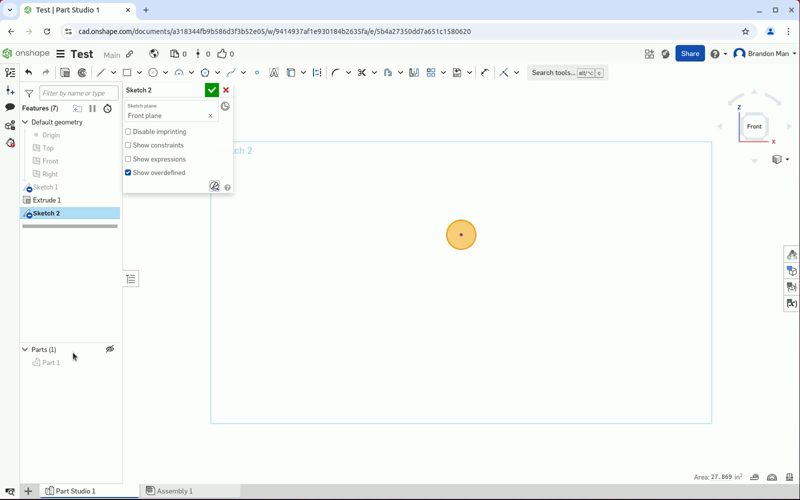
key(shift+e)
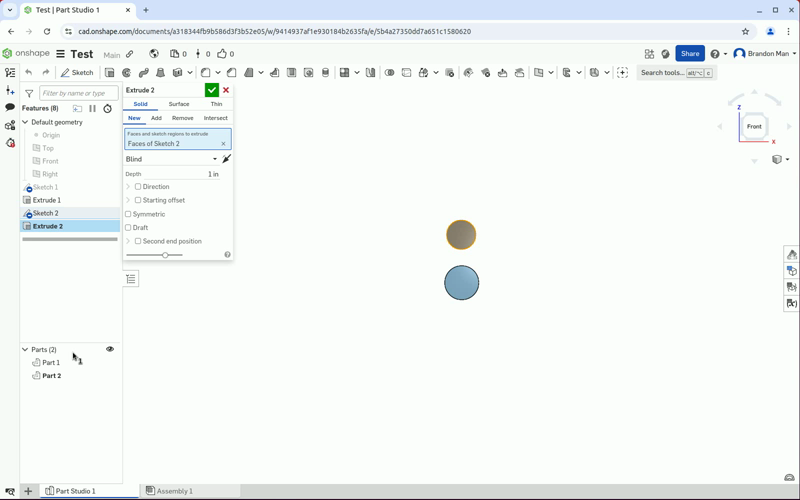
mouse_move(143, 106)
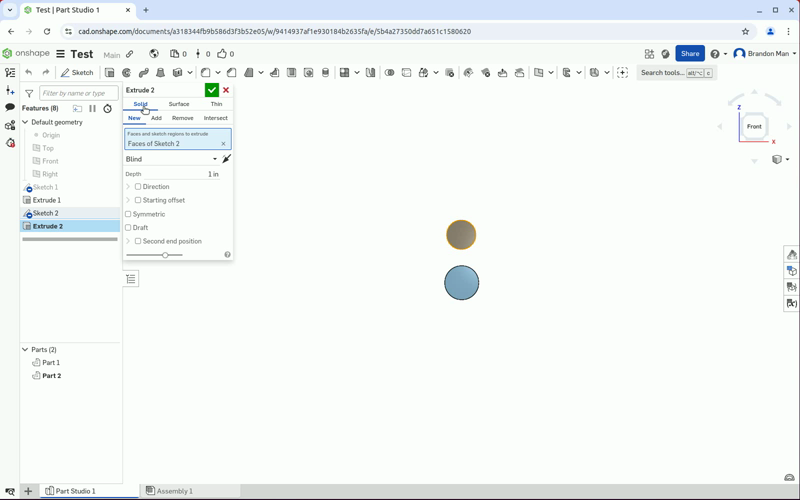
click(143, 106)
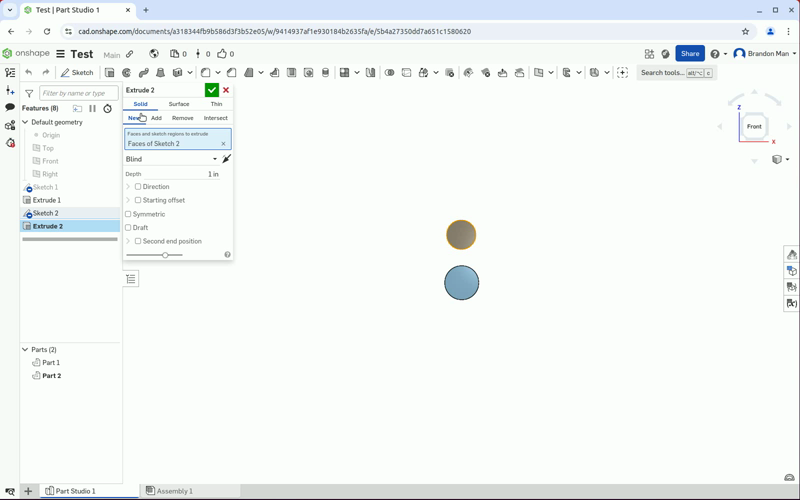
mouse_move(137, 120)
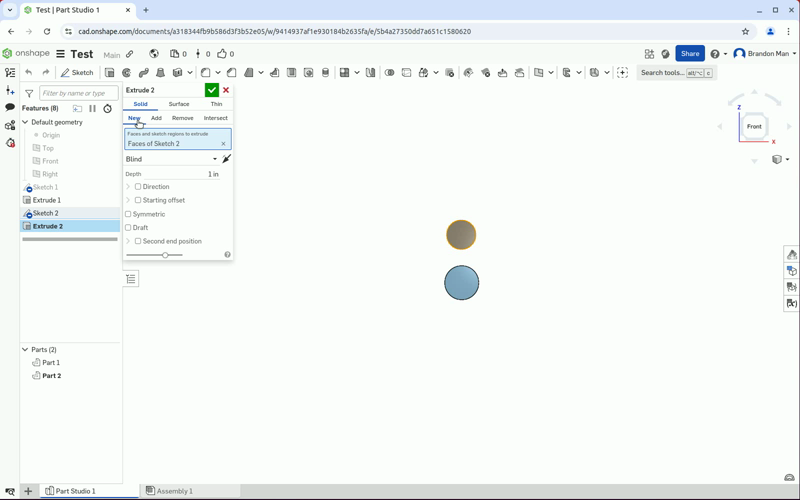
click(137, 120)
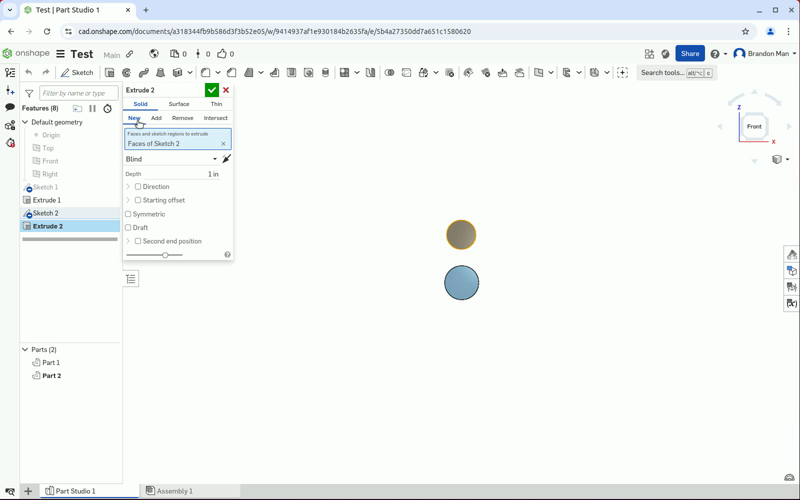
key(tab, 4)
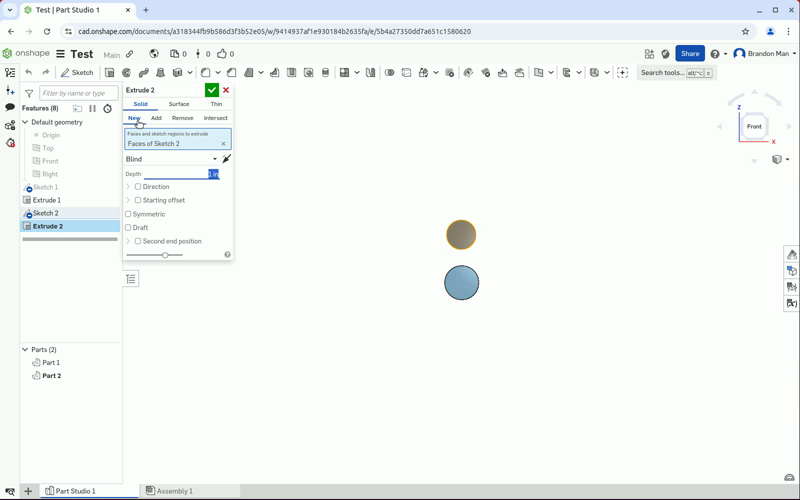
text(0.722)
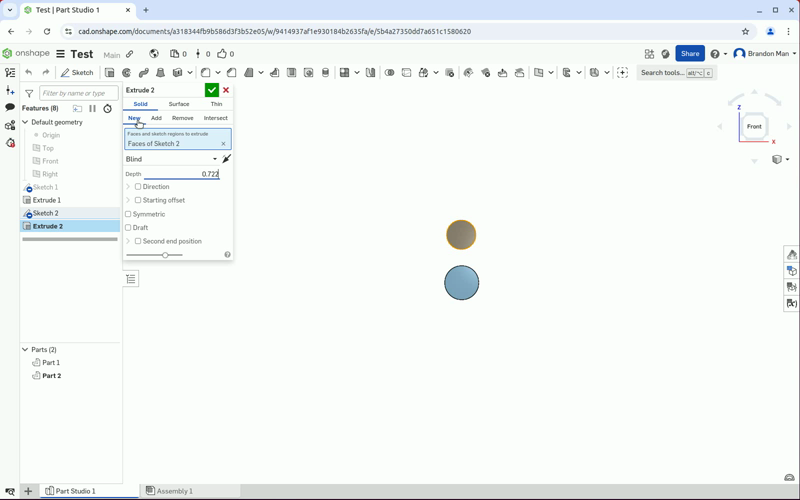
key(enter)
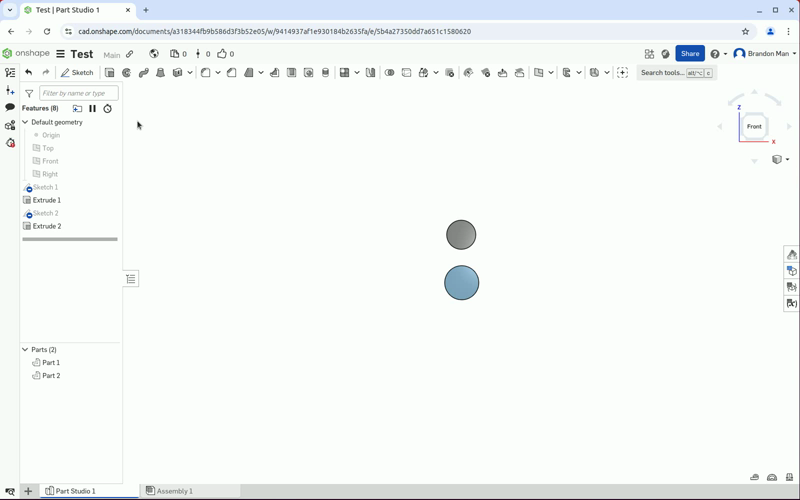
key(shift+h)
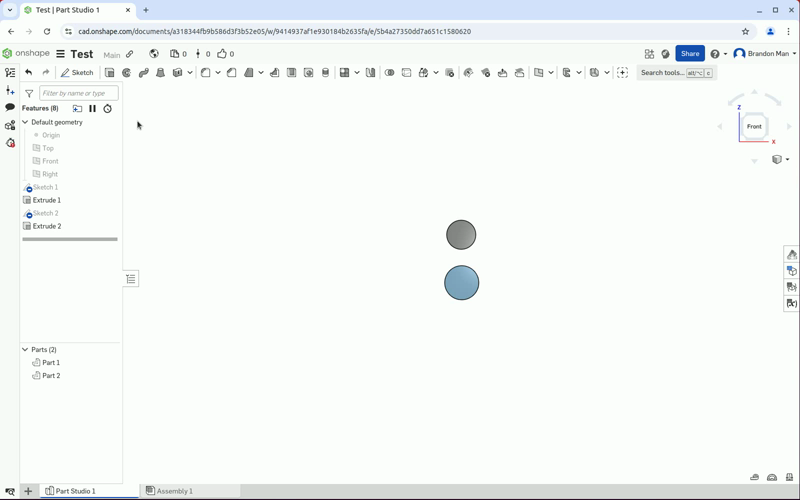
key(shift+h)
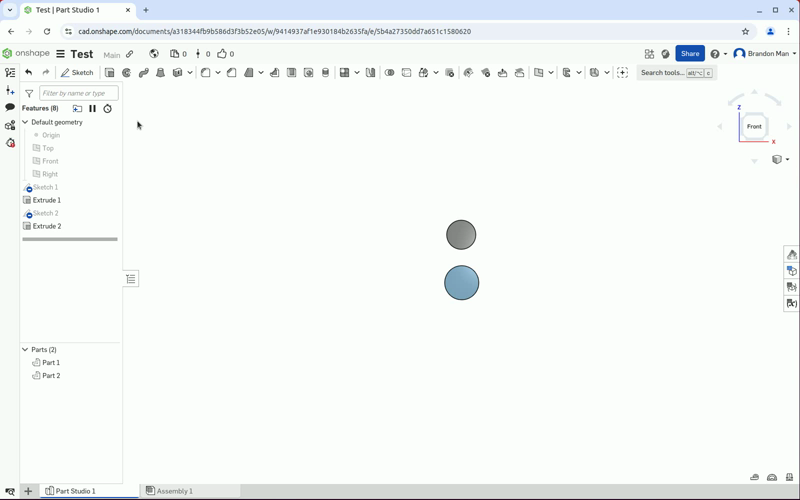
mouse_move(73, 189)
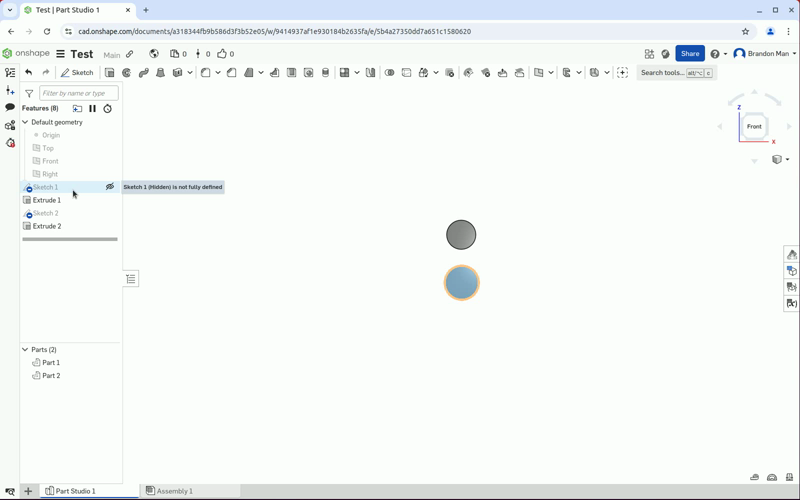
click(73, 189)
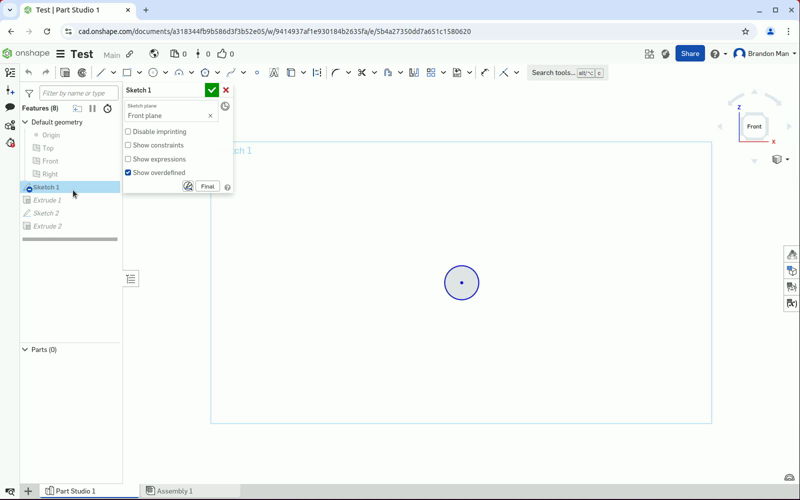
mouse_move(229, 92)
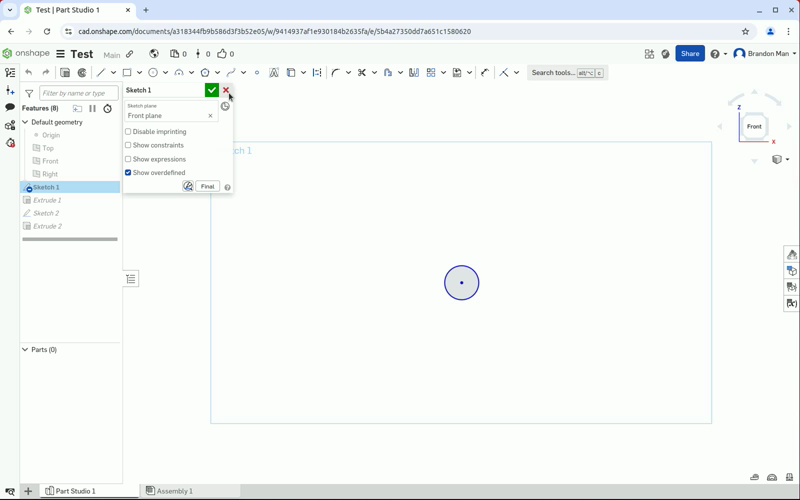
click(229, 92)
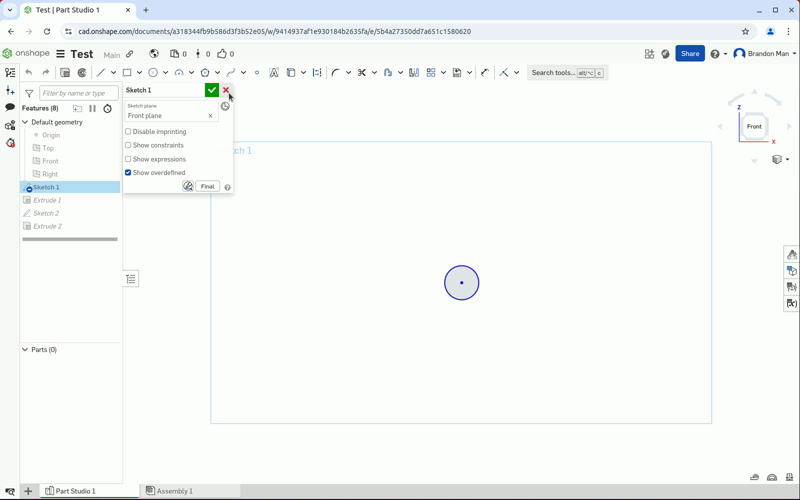
key(shift+s)
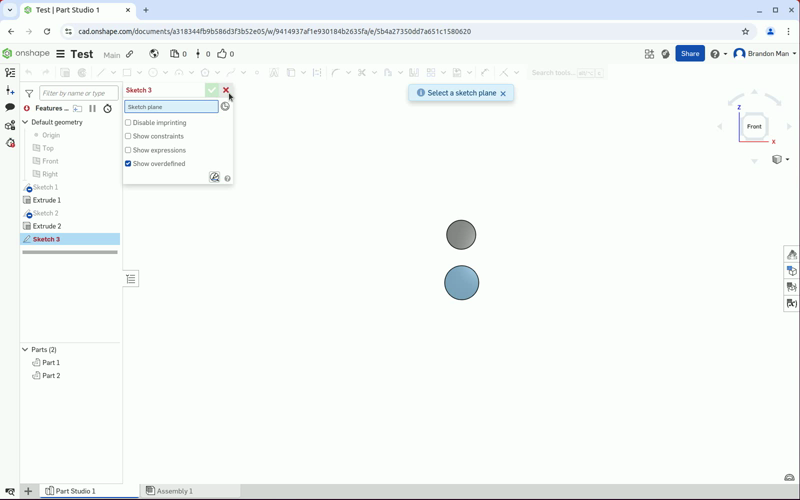
mouse_move(73, 163)
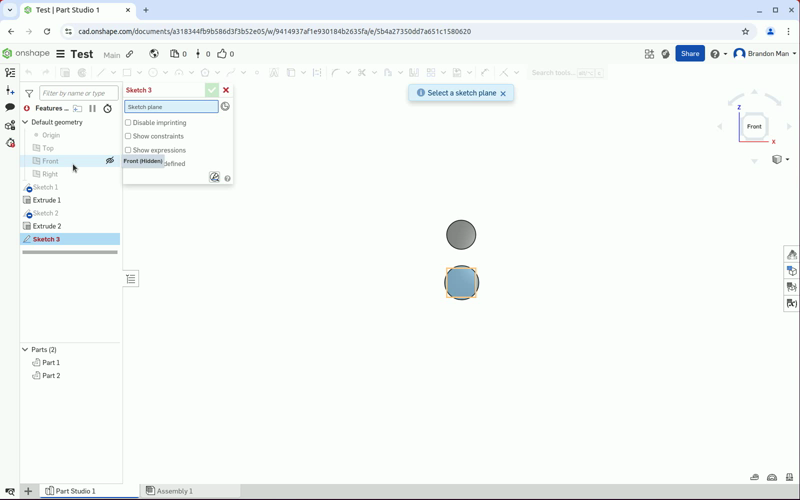
click(73, 163)
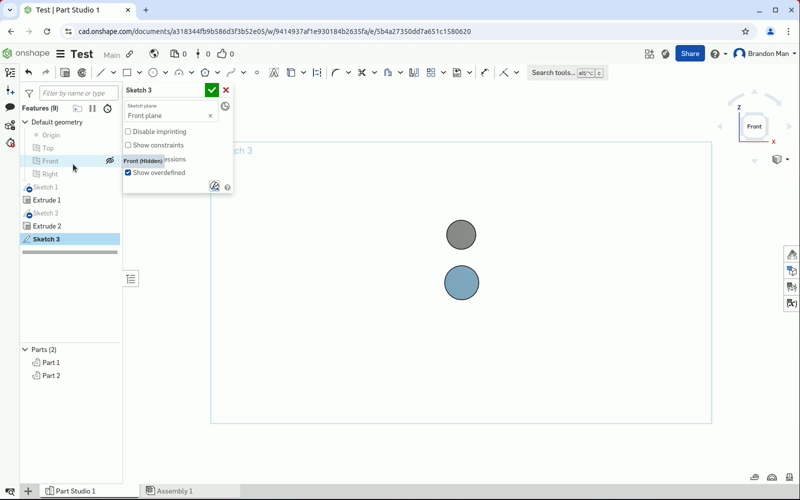
mouse_move(73, 352)
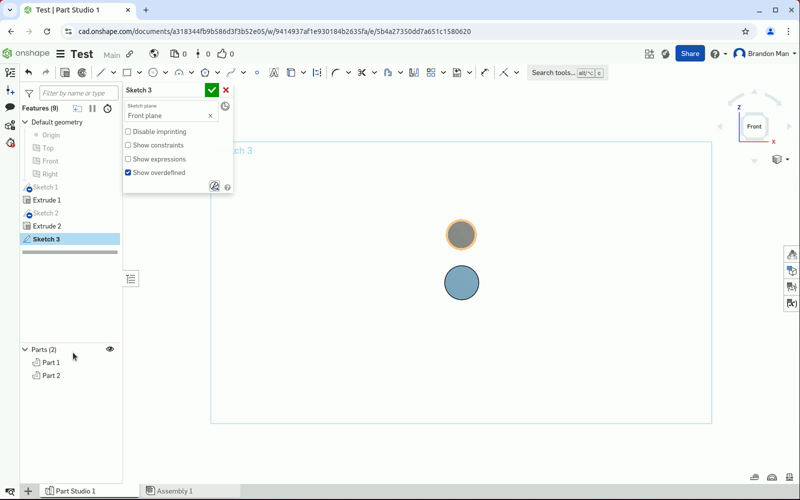
key(y)
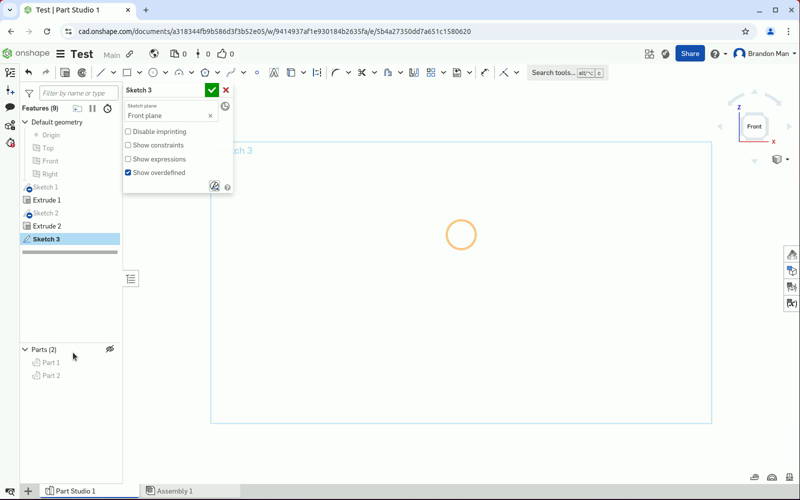
key(c)
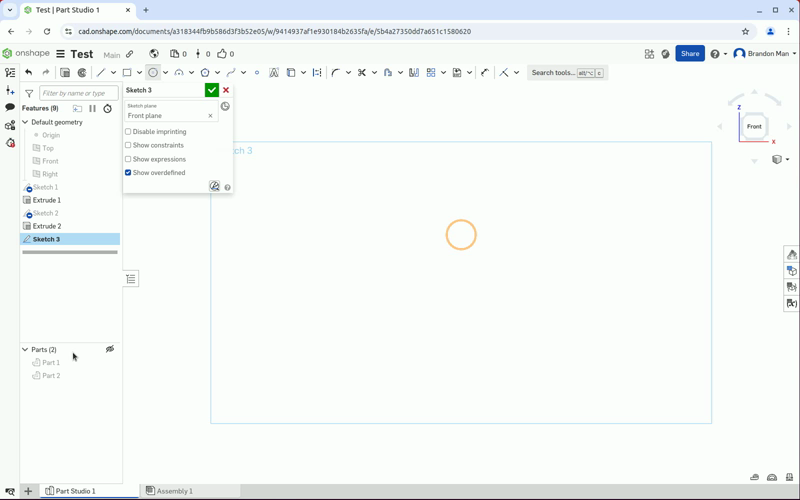
key_down(shift)
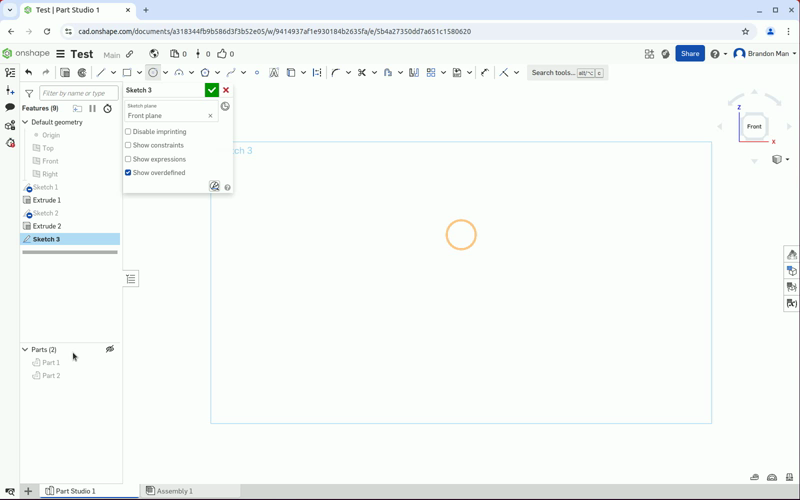
mouse_move(461, 185)
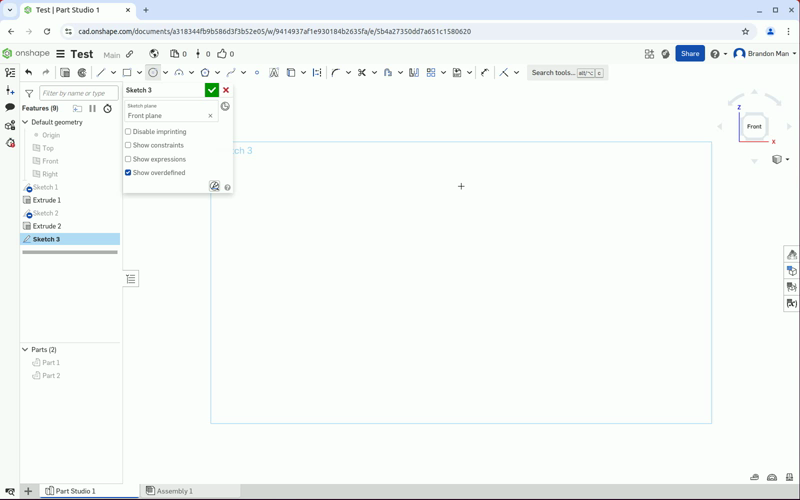
click(461, 185)
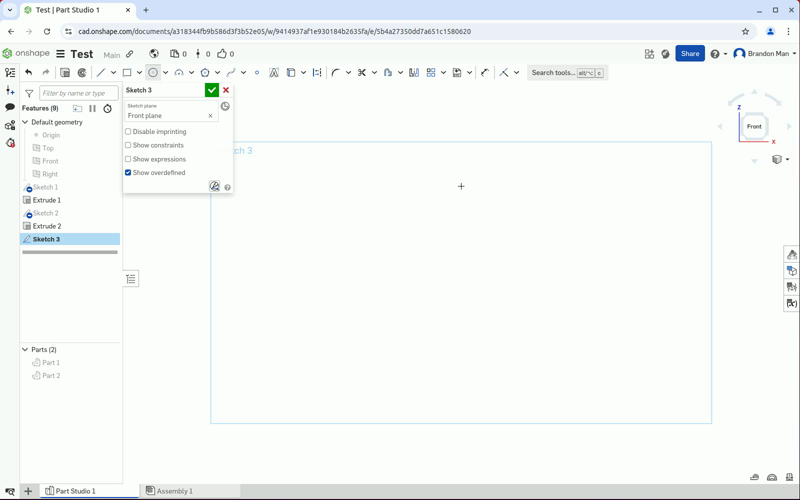
key_up(shift)
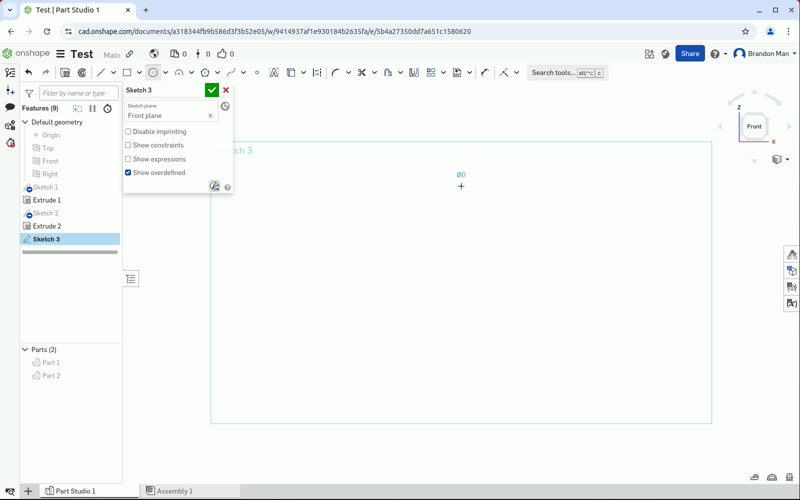
mouse_move(477, 185)
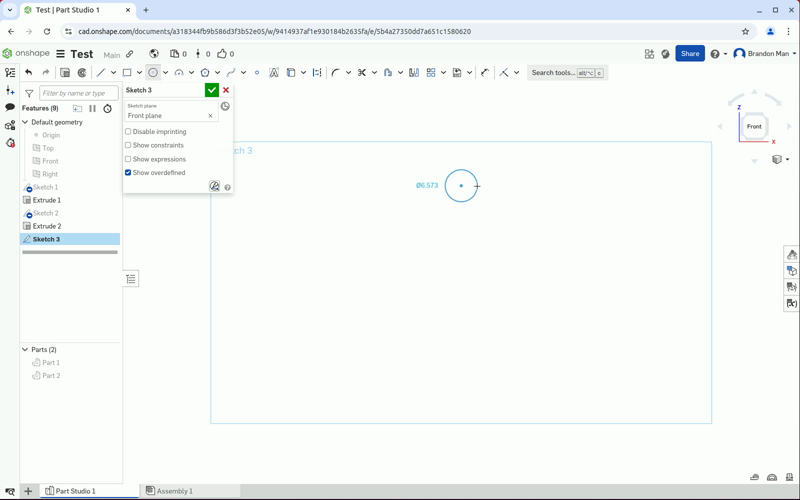
click(477, 185)
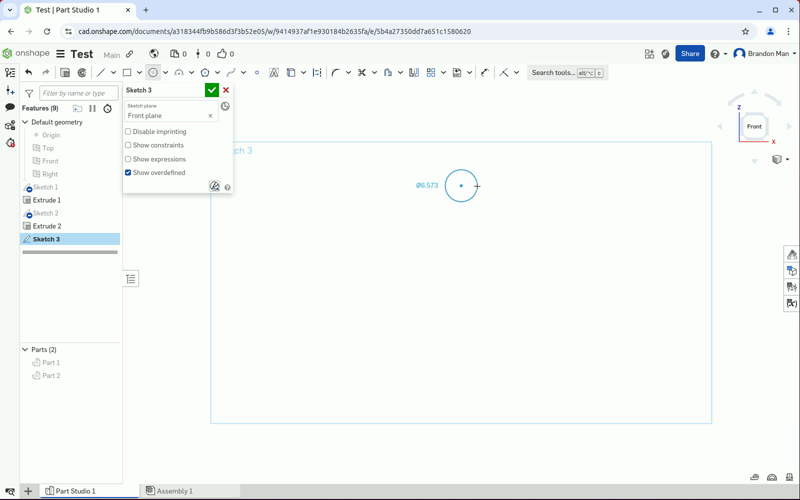
key(esc)
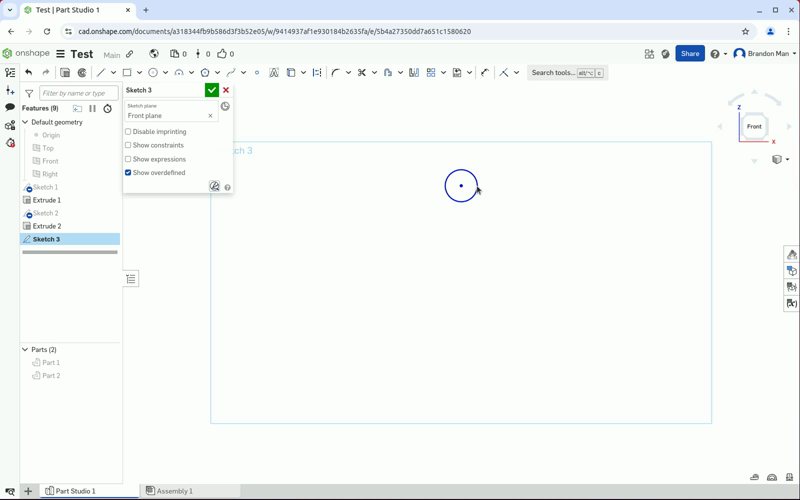
mouse_move(461, 189)
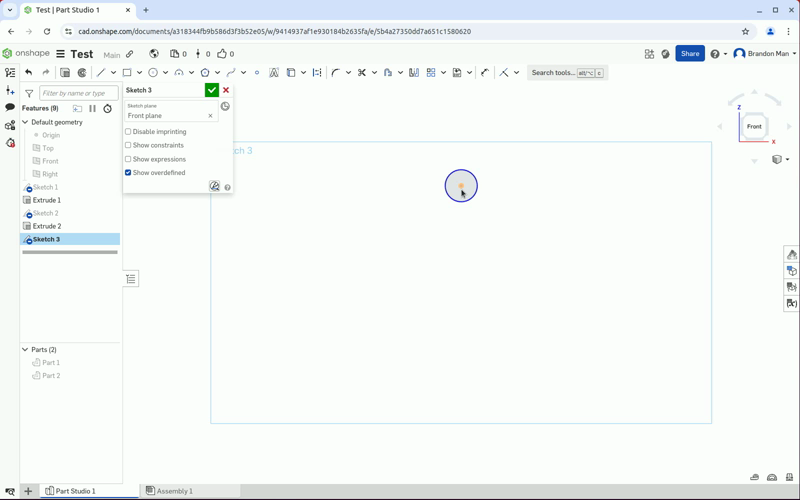
scroll(6)
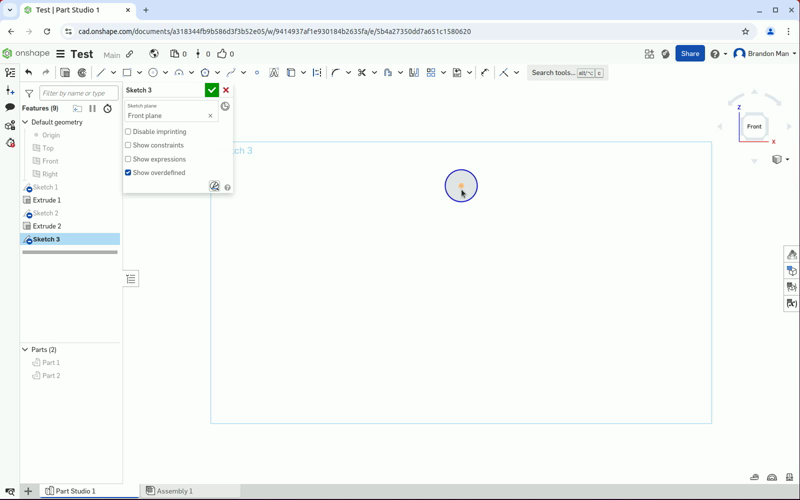
scroll(6)
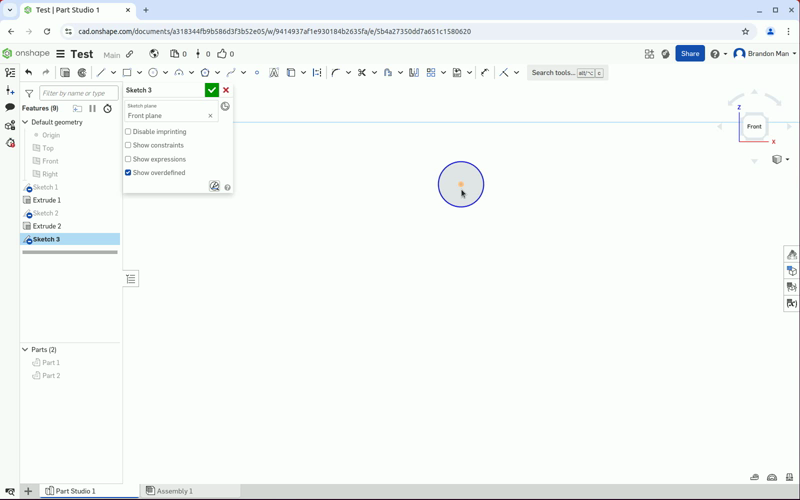
scroll(6)
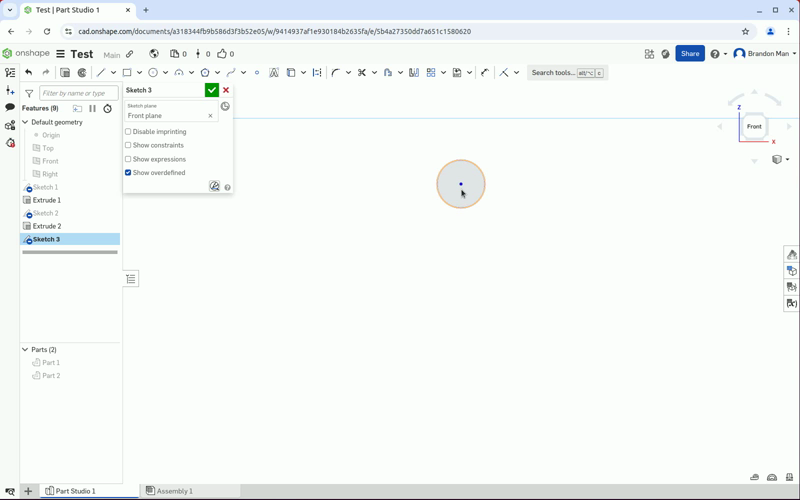
scroll(6)
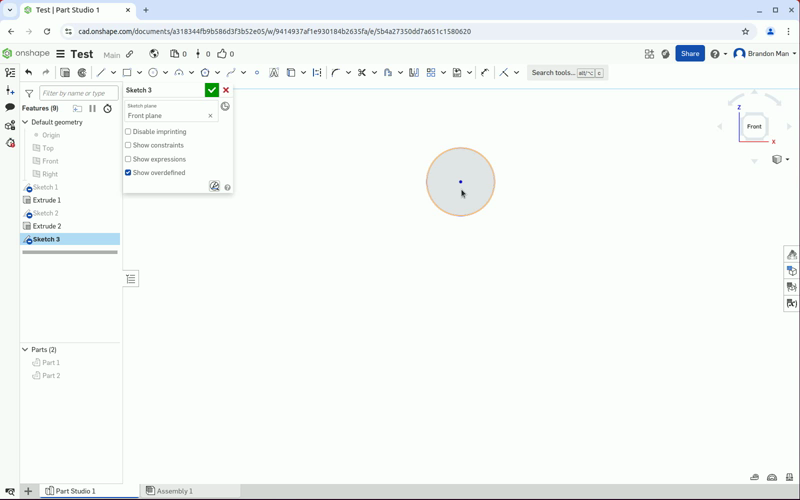
scroll(6)
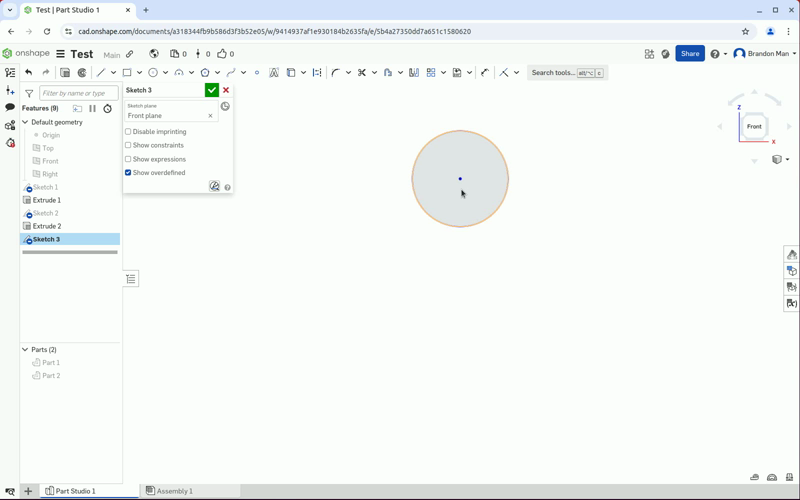
scroll(6)
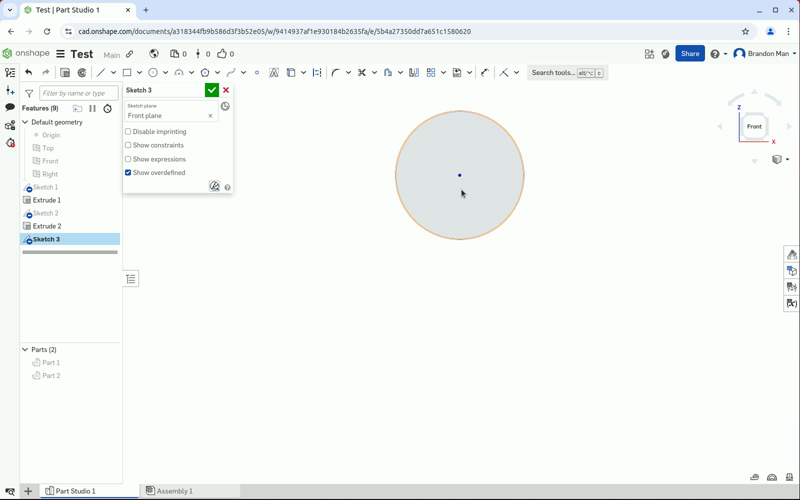
scroll(6)
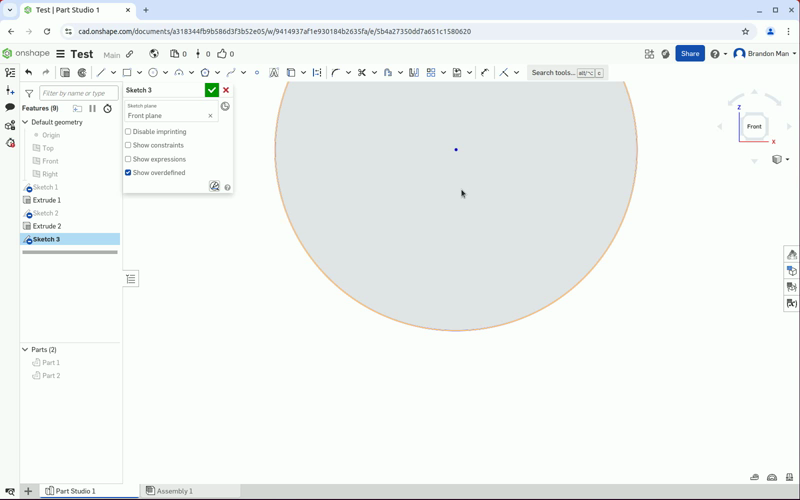
click(461, 189)
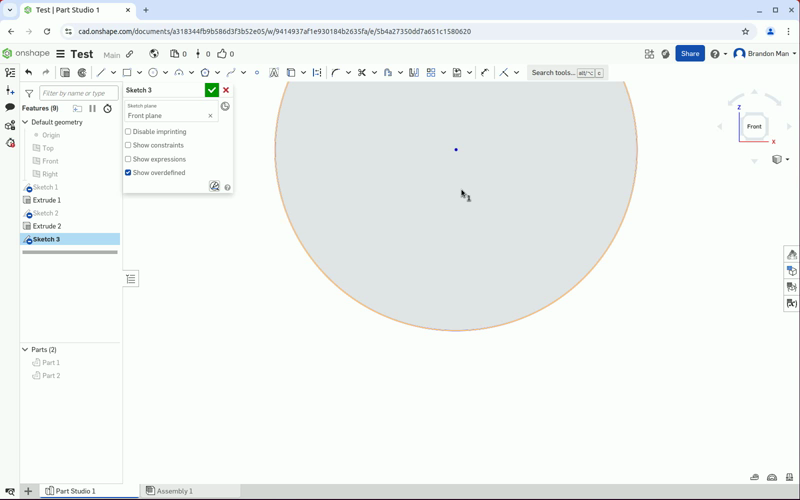
scroll(-6)
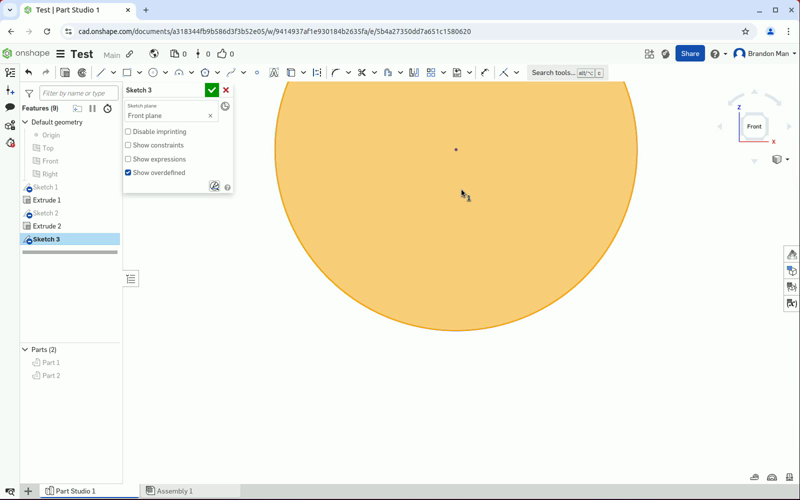
scroll(-6)
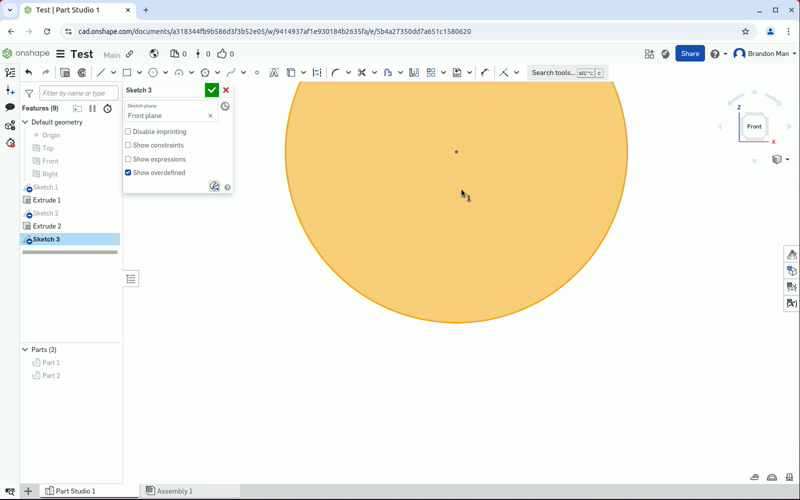
scroll(-6)
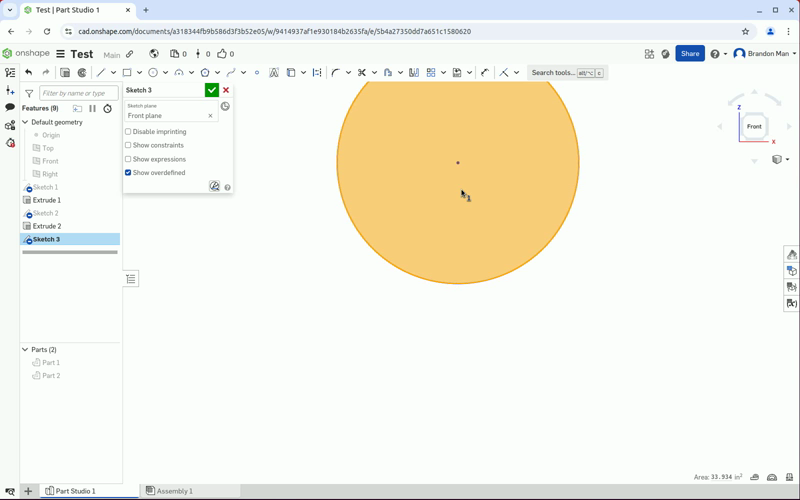
scroll(-6)
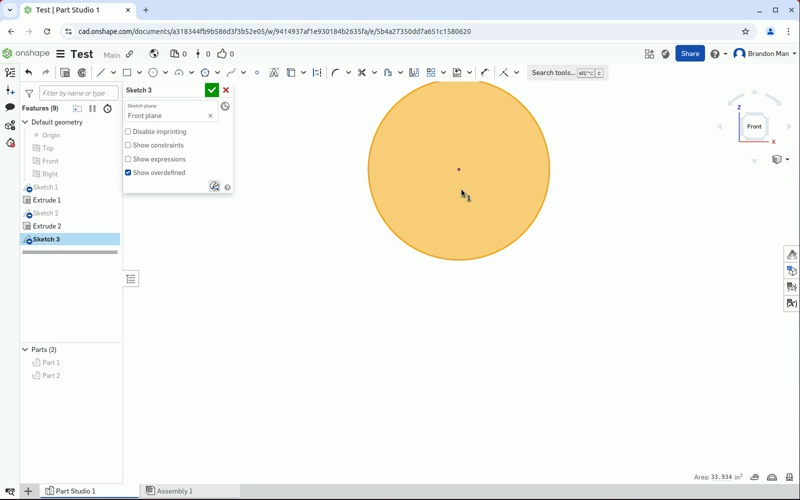
scroll(-6)
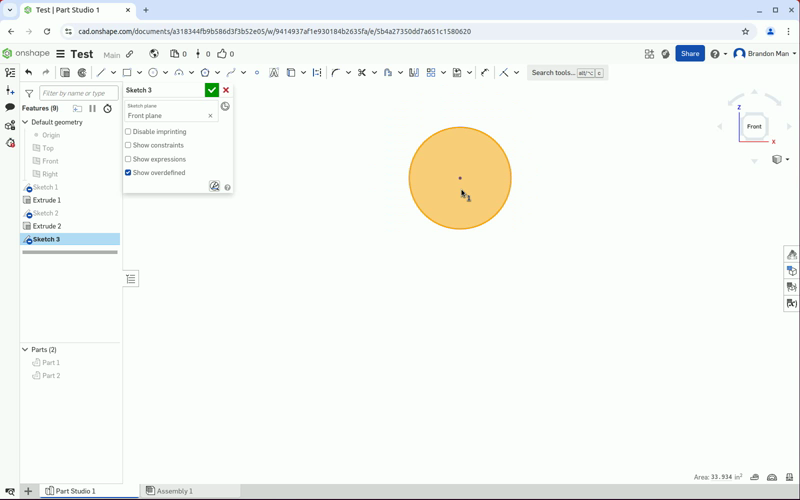
scroll(-6)
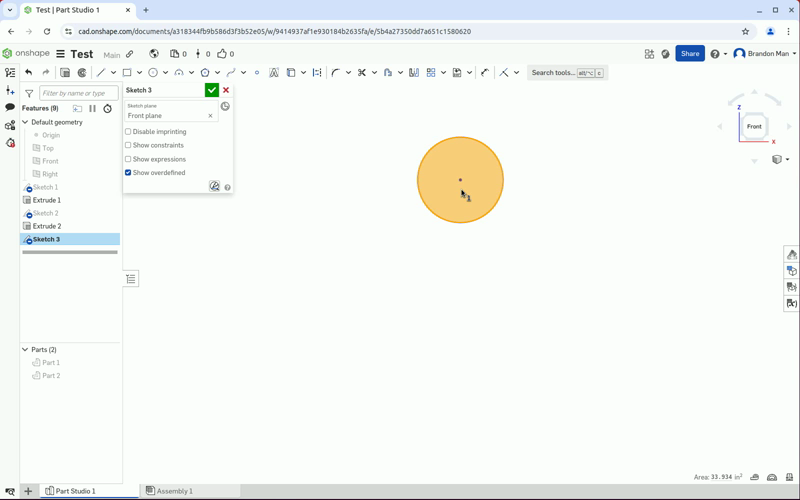
scroll(-6)
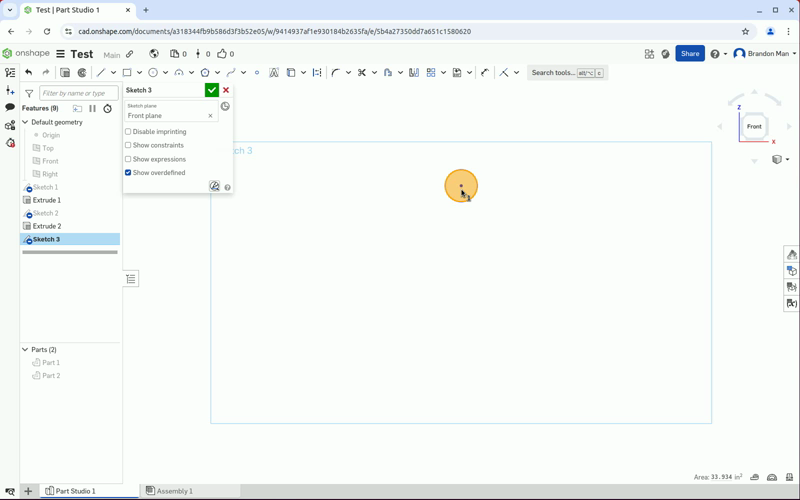
mouse_move(73, 352)
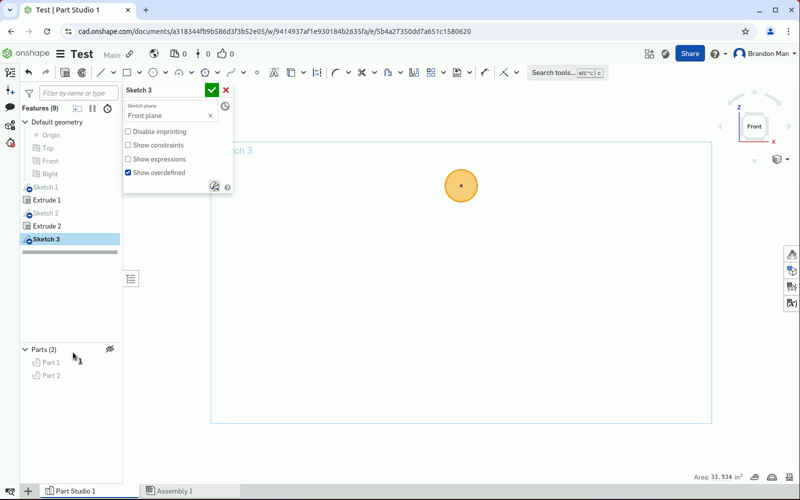
key(shift+y)
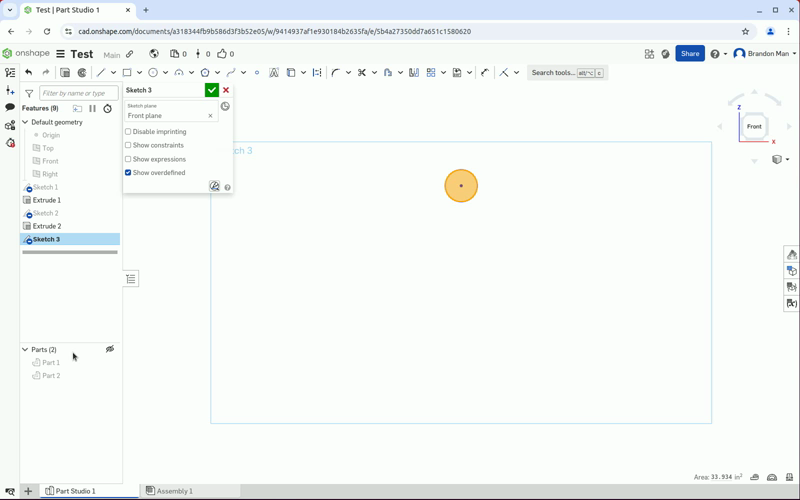
key(shift+e)
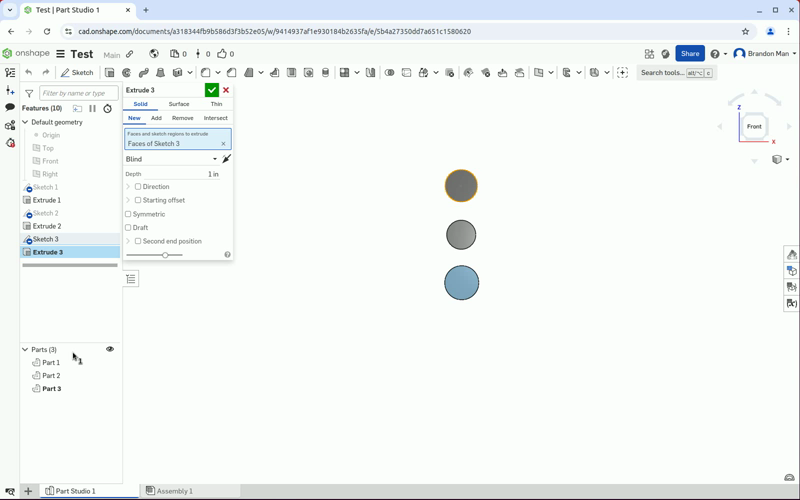
mouse_move(143, 106)
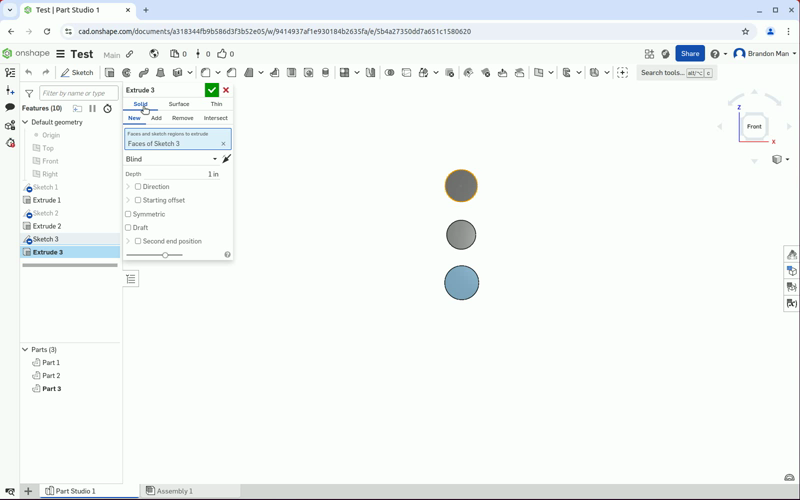
click(143, 106)
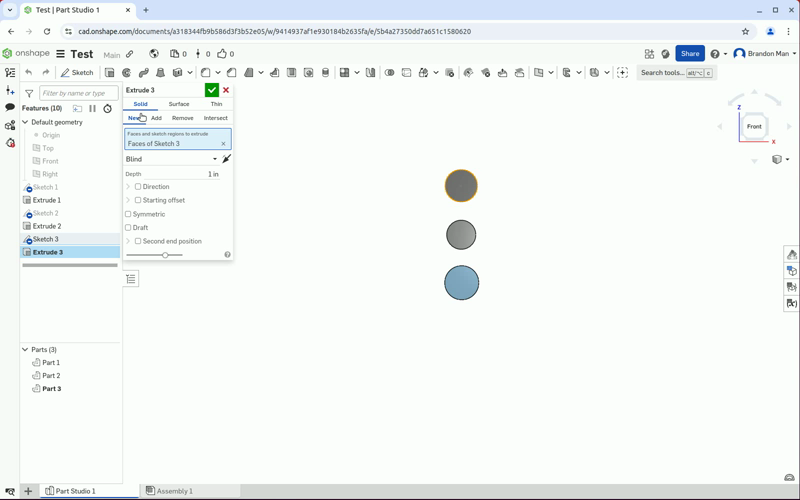
mouse_move(137, 120)
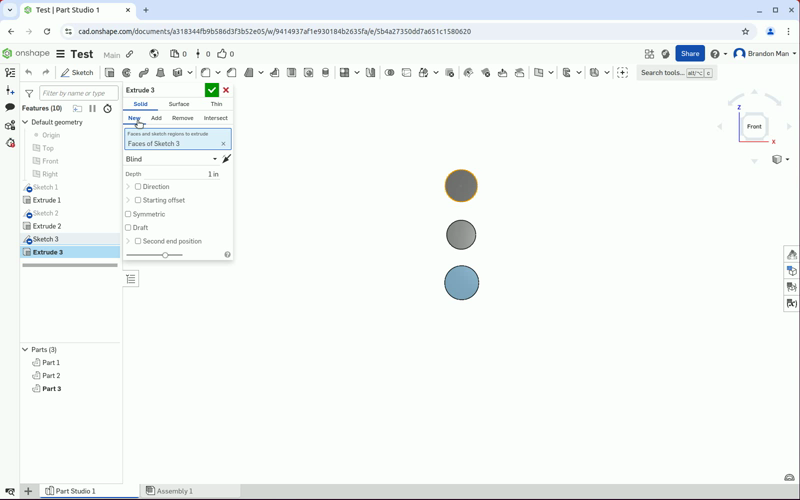
click(137, 120)
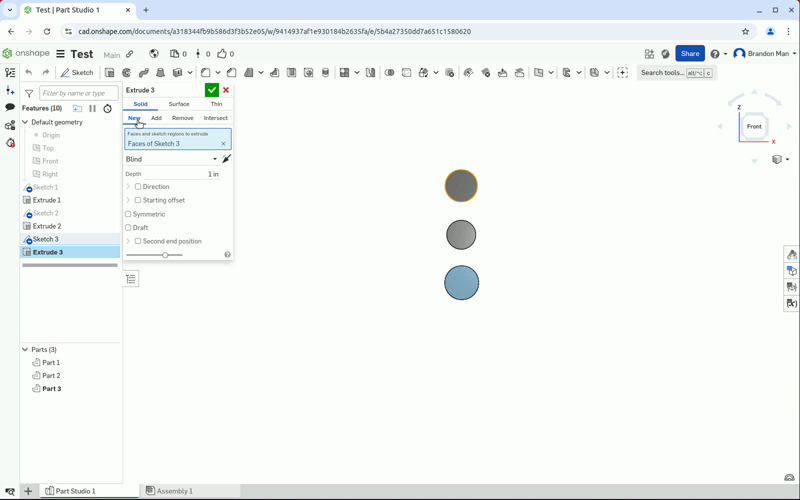
key(tab, 4)
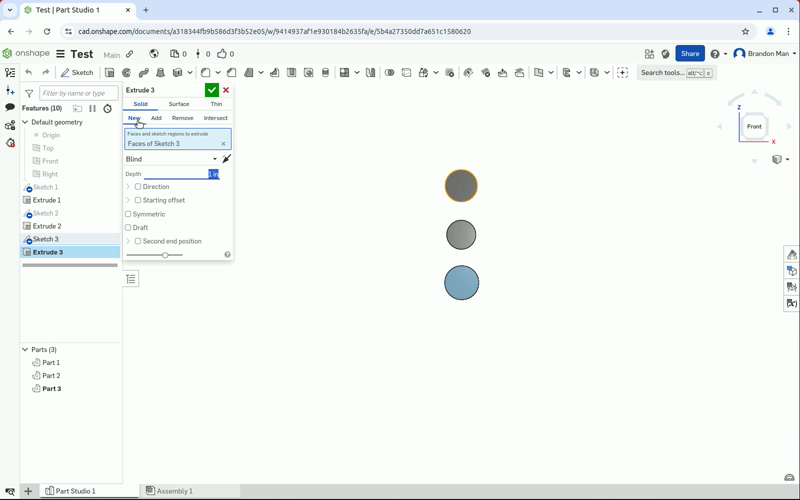
text(0.722)
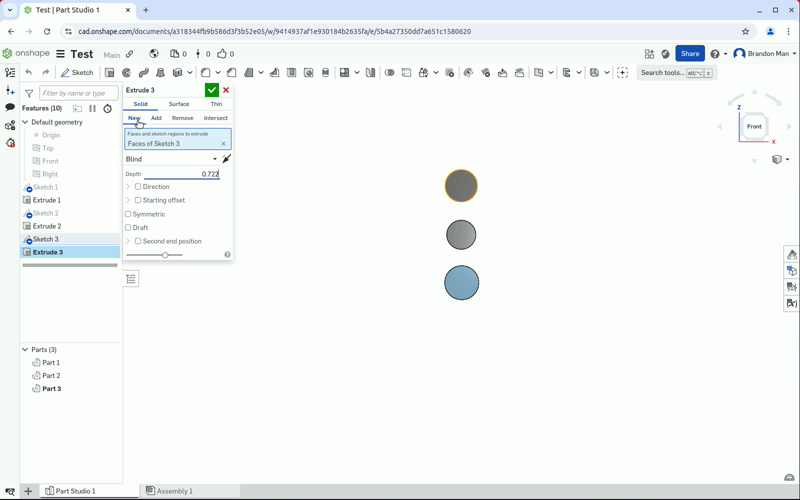
key(enter)
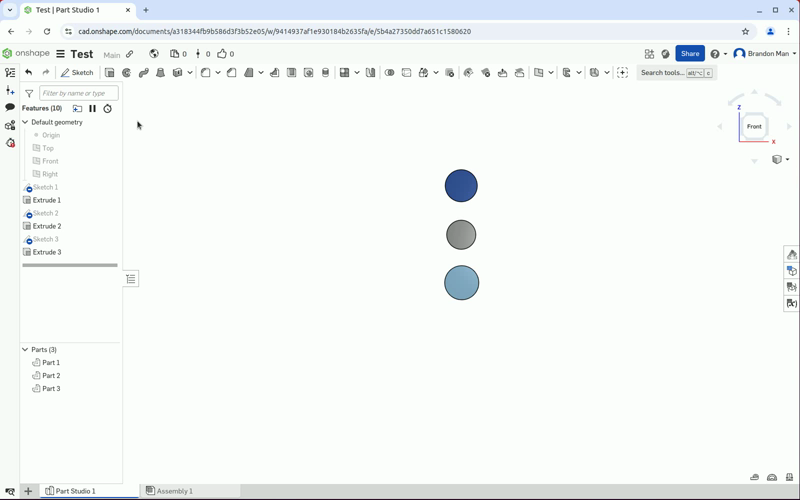
key(shift+h)
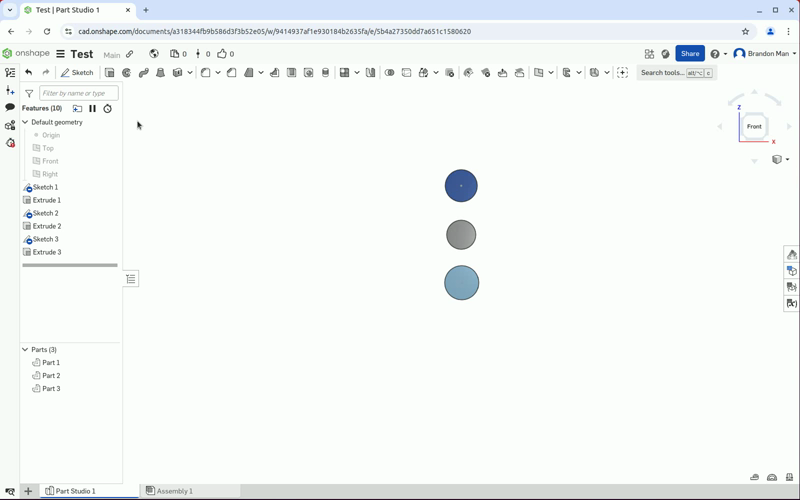
key(shift+h)
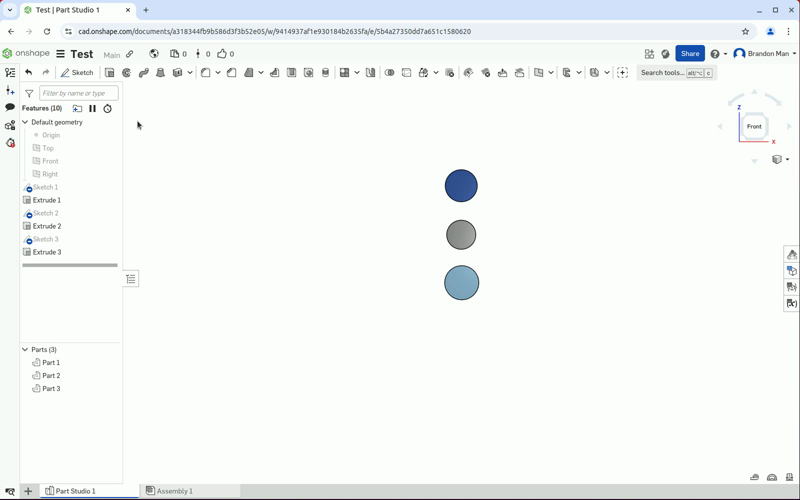
mouse_move(73, 189)
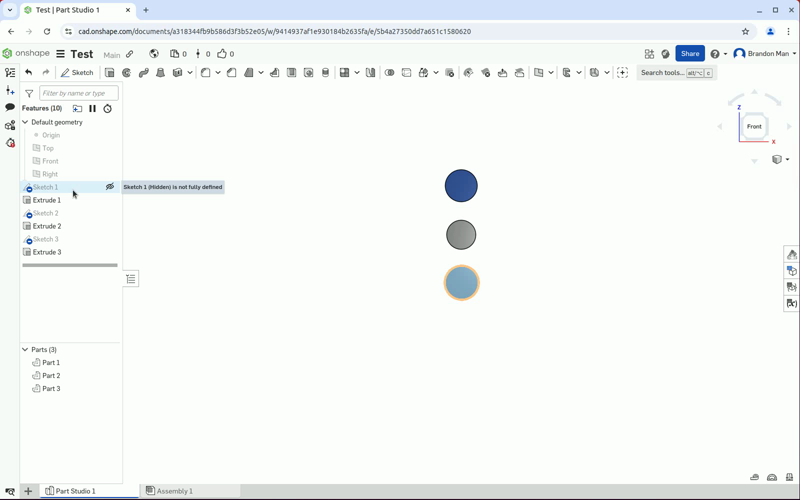
click(73, 189)
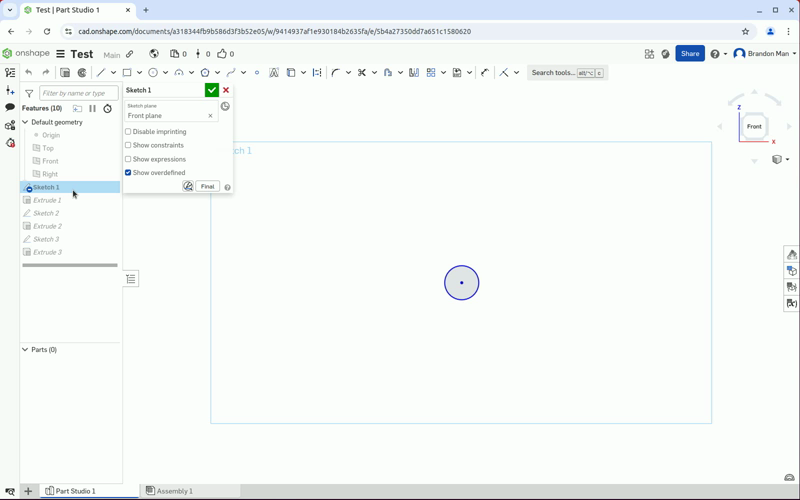
mouse_move(229, 92)
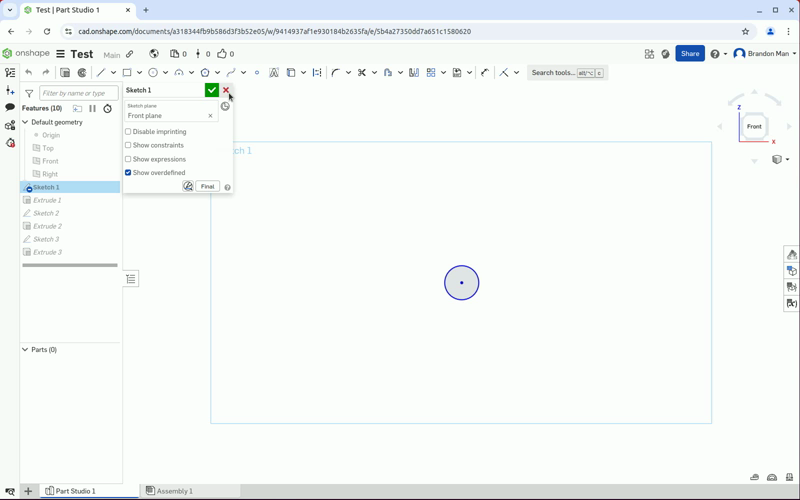
click(229, 92)
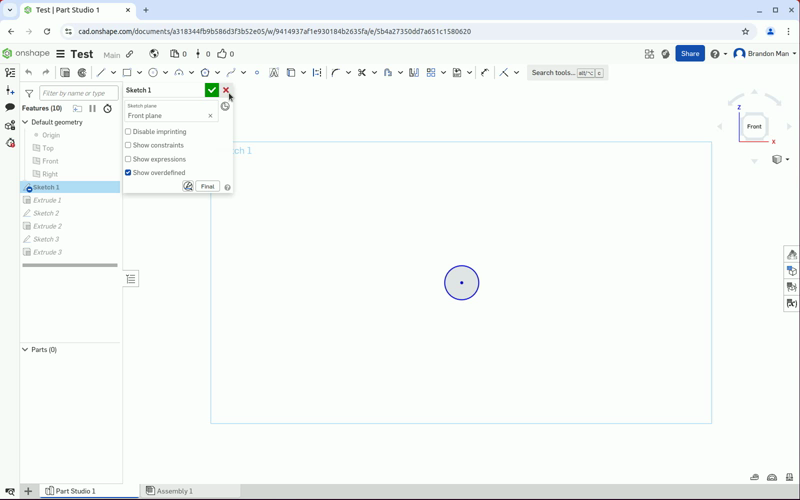
key(shift+s)
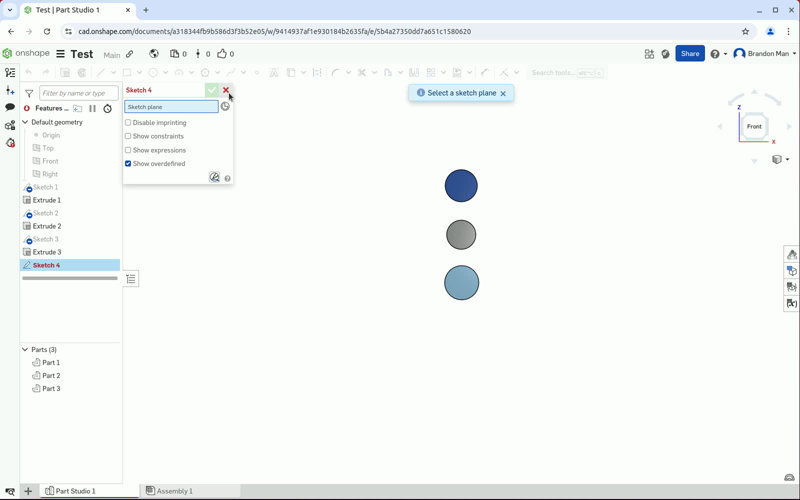
mouse_move(73, 163)
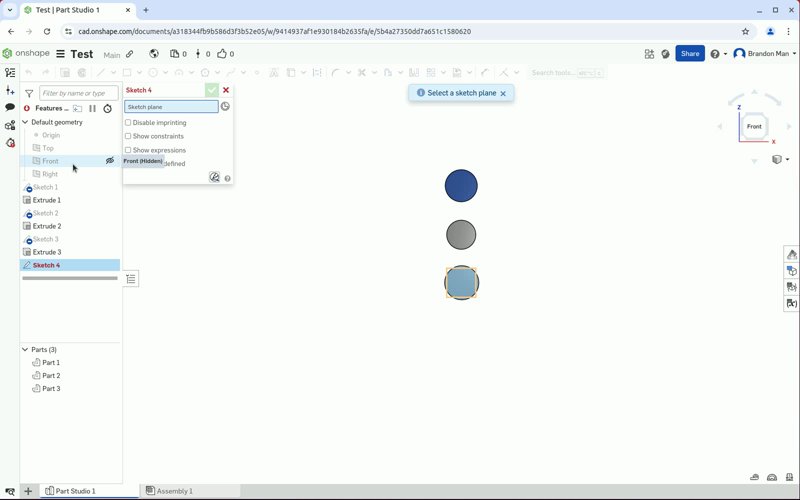
click(73, 163)
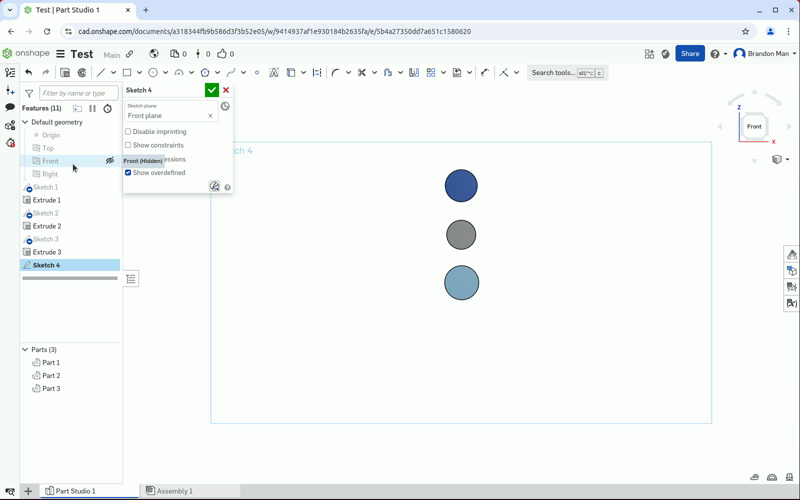
mouse_move(73, 352)
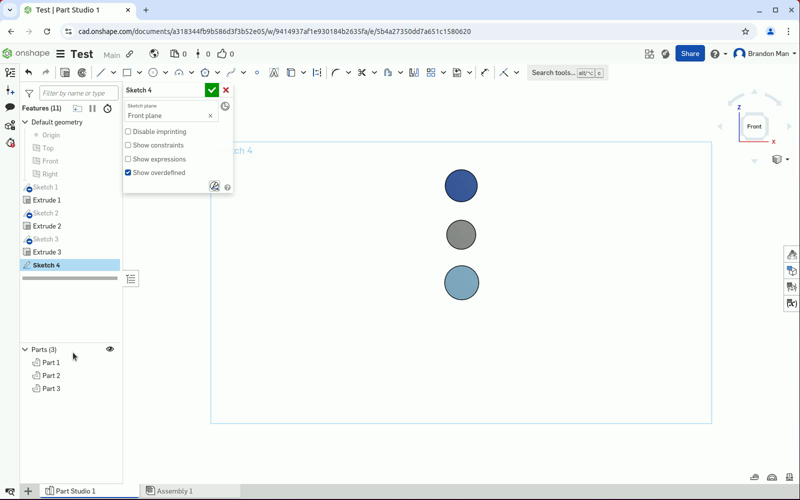
key(y)
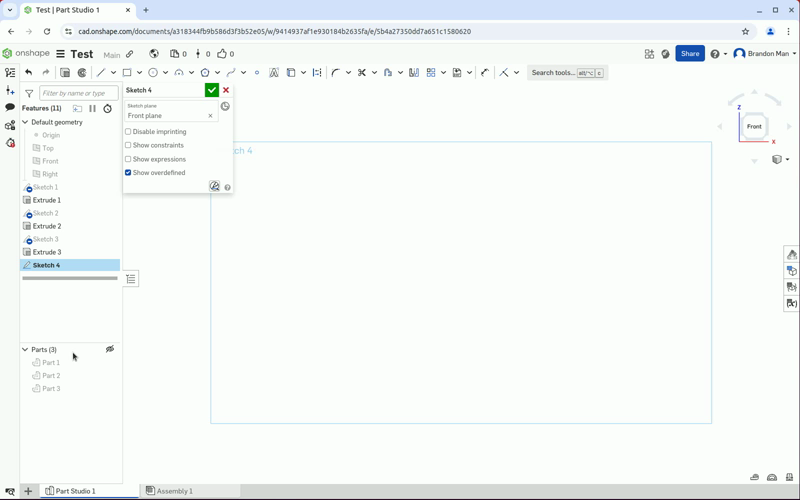
key(c)
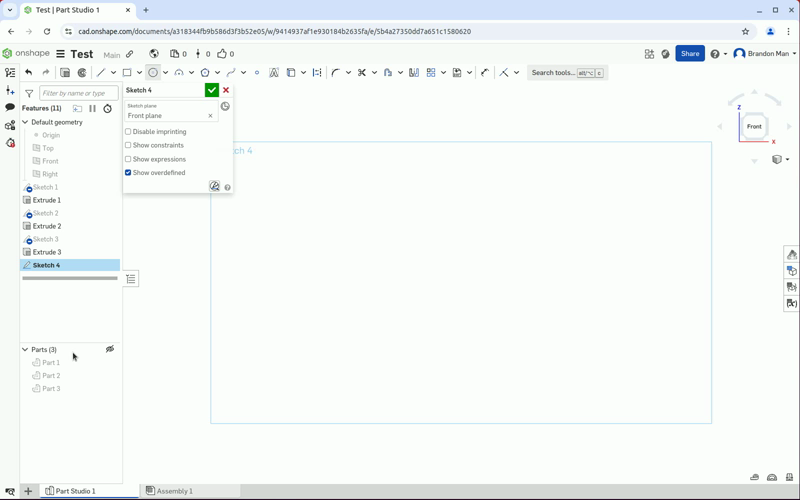
key_down(shift)
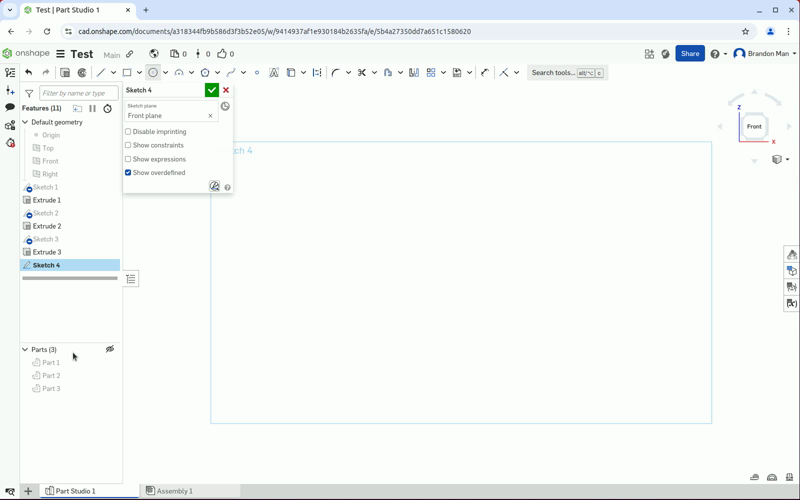
mouse_move(557, 282)
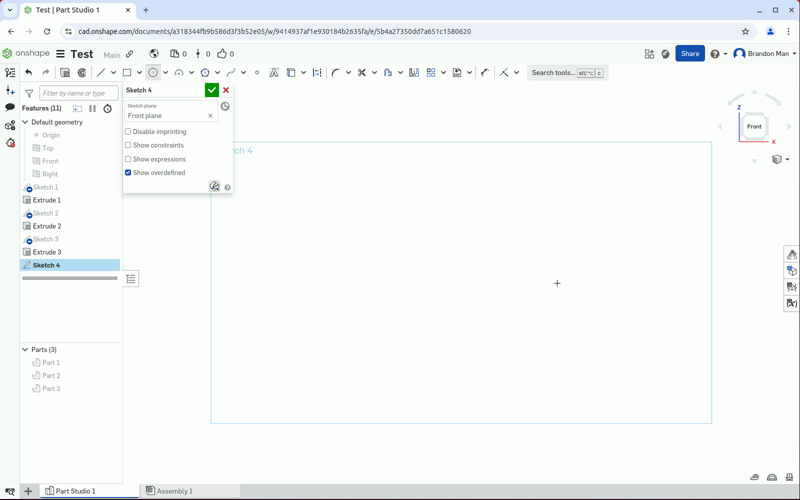
click(557, 282)
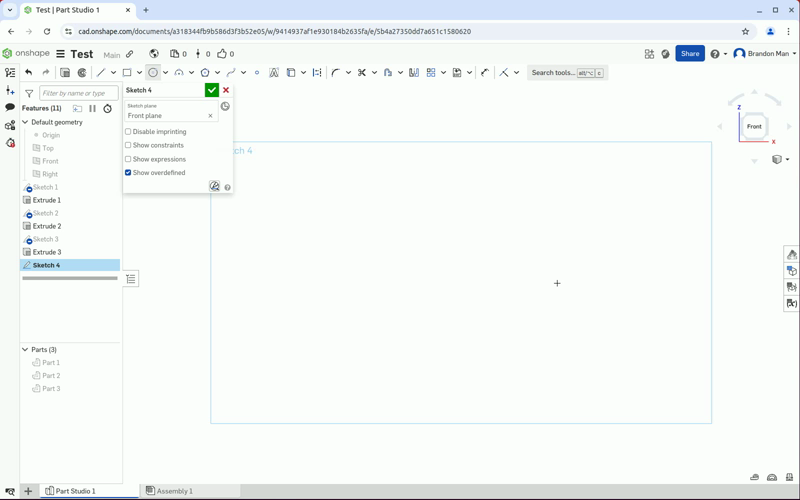
key_up(shift)
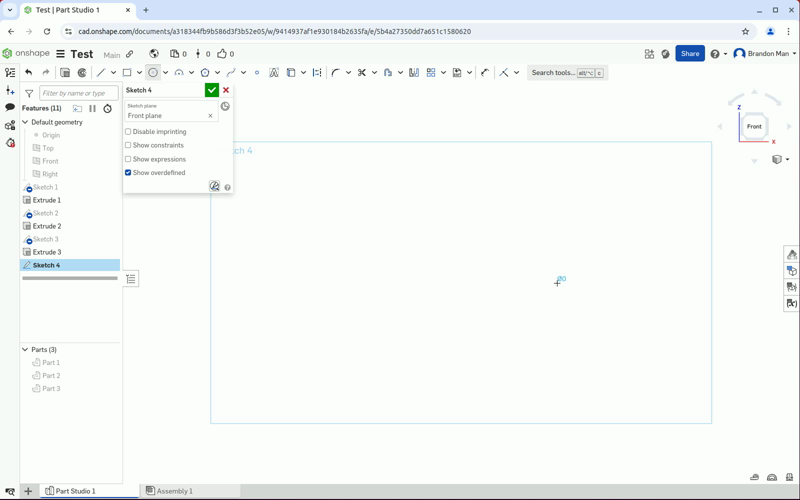
mouse_move(573, 282)
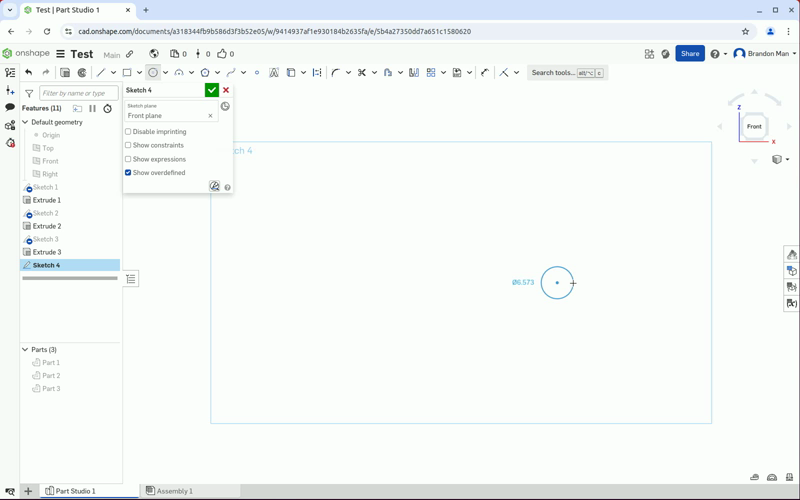
click(573, 282)
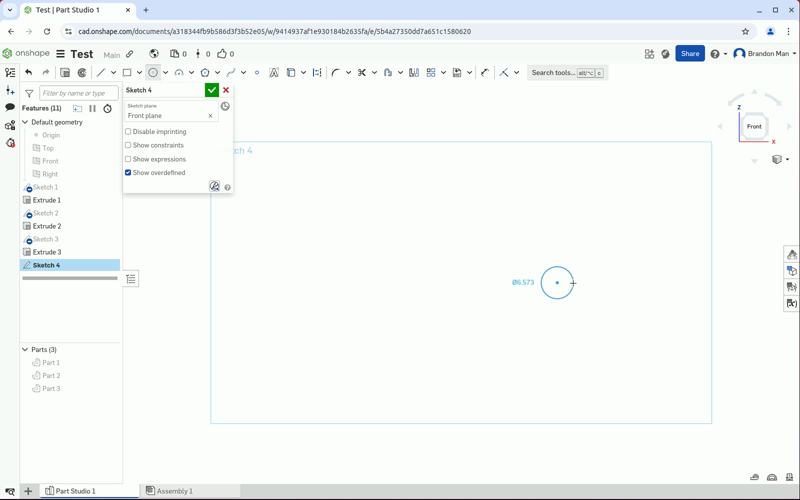
key(esc)
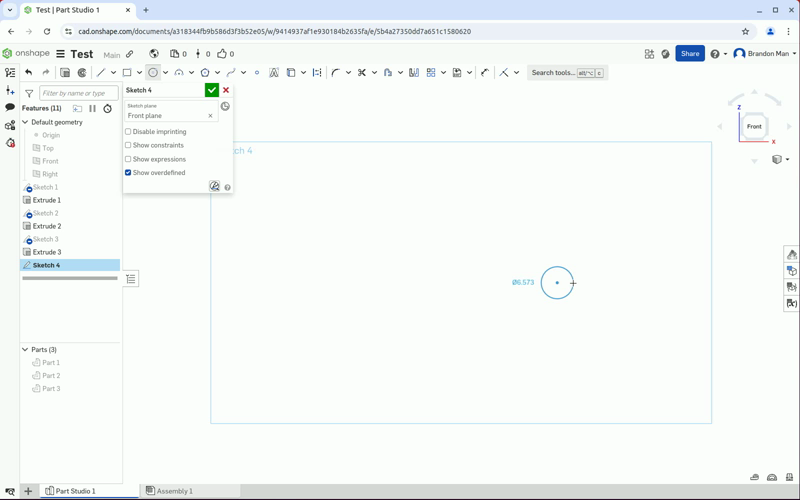
mouse_move(561, 290)
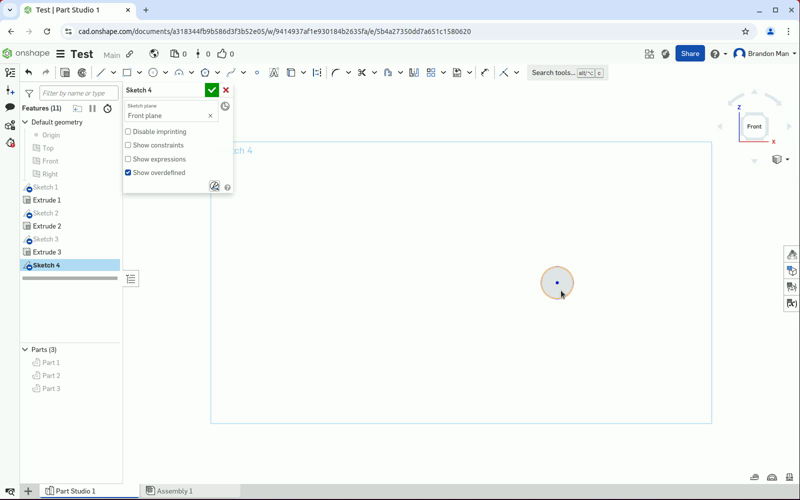
scroll(6)
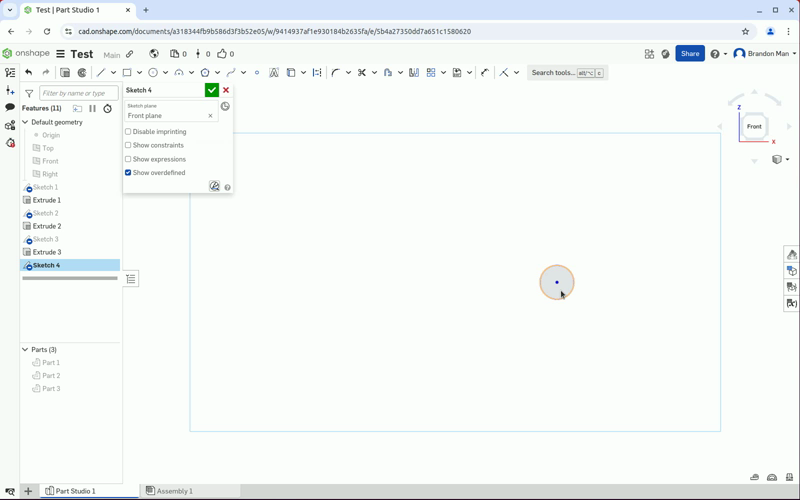
scroll(6)
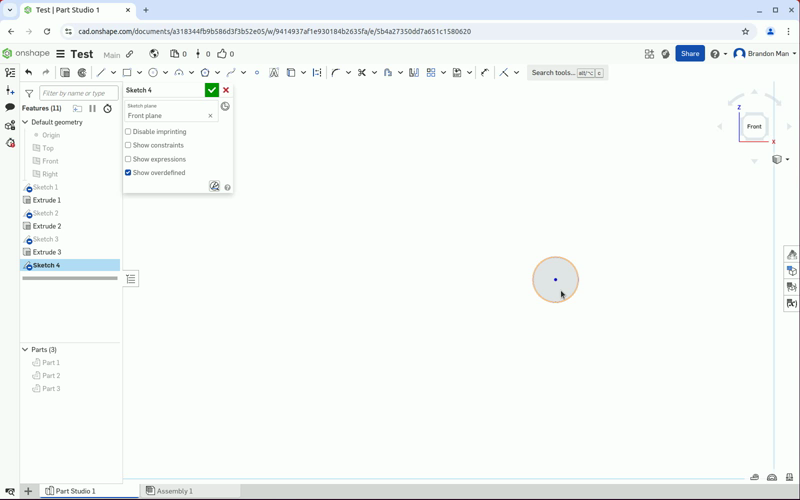
scroll(6)
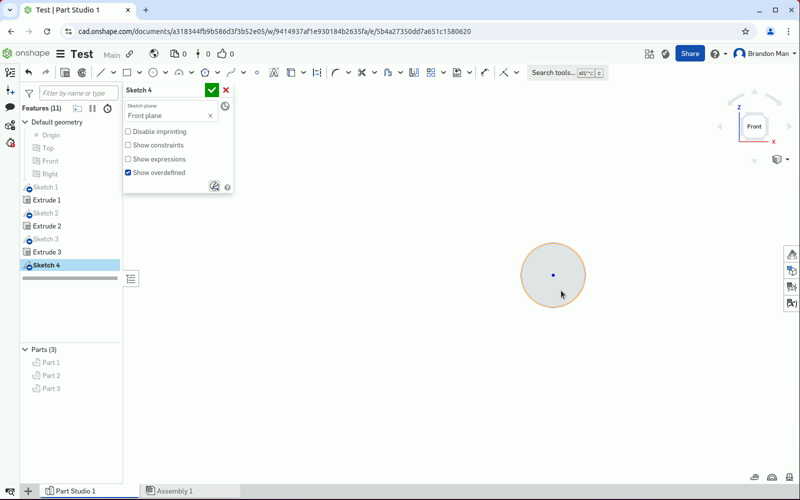
scroll(6)
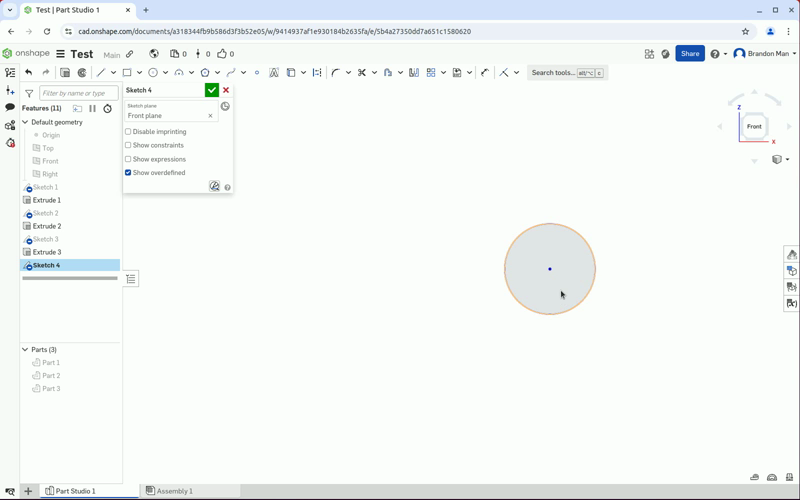
scroll(6)
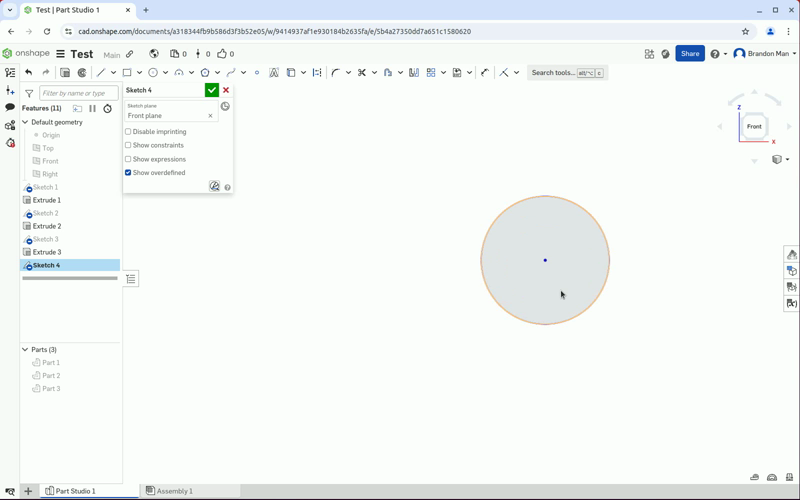
scroll(6)
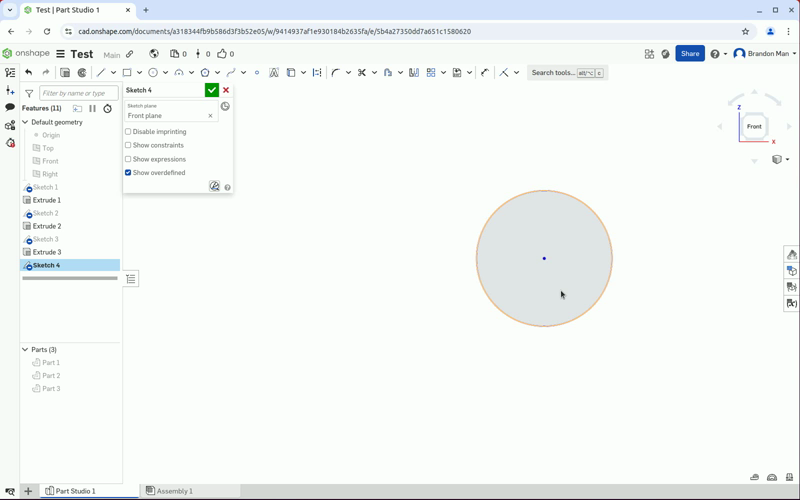
scroll(6)
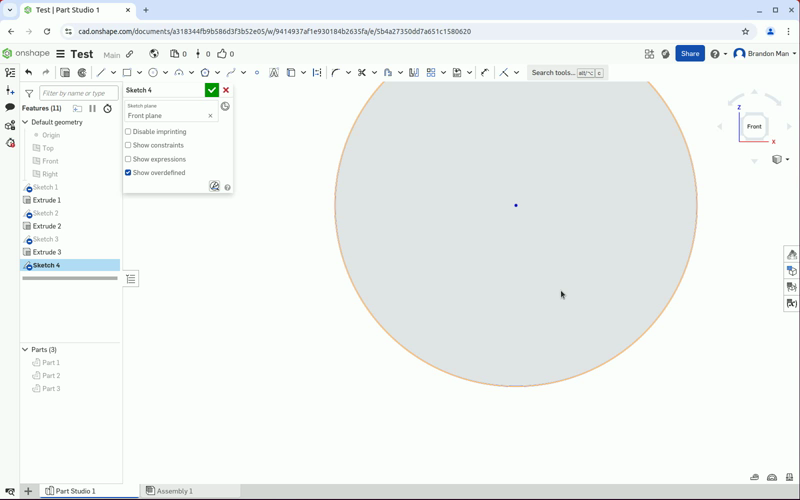
click(561, 290)
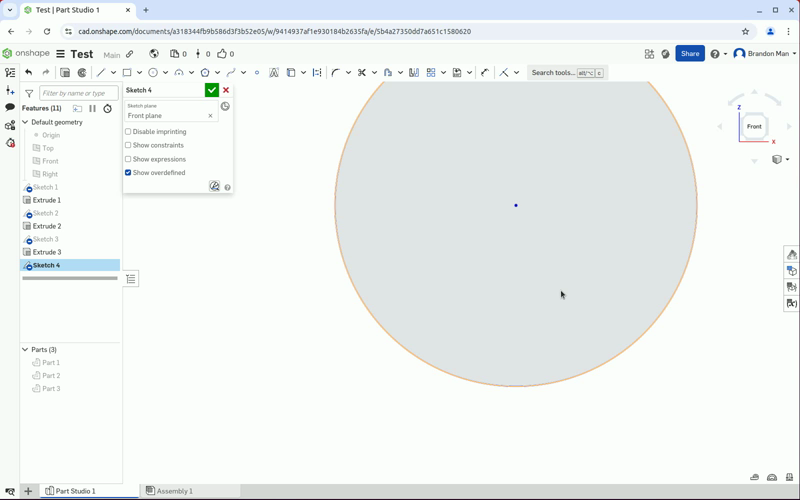
scroll(-6)
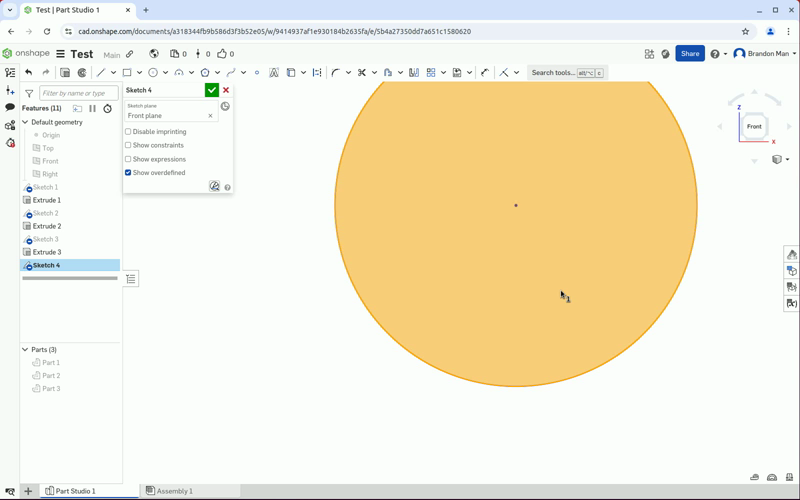
scroll(-6)
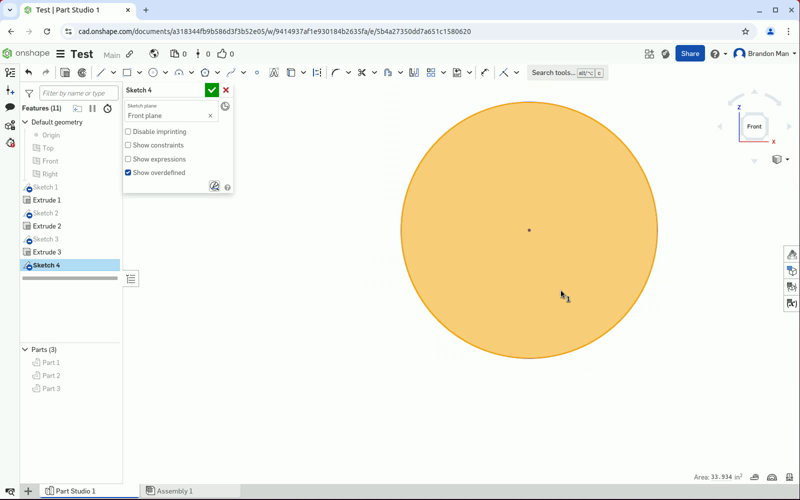
scroll(-6)
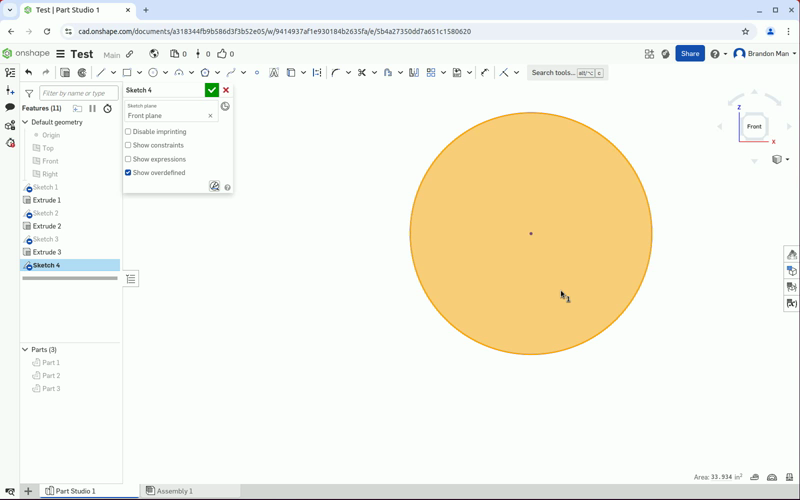
scroll(-6)
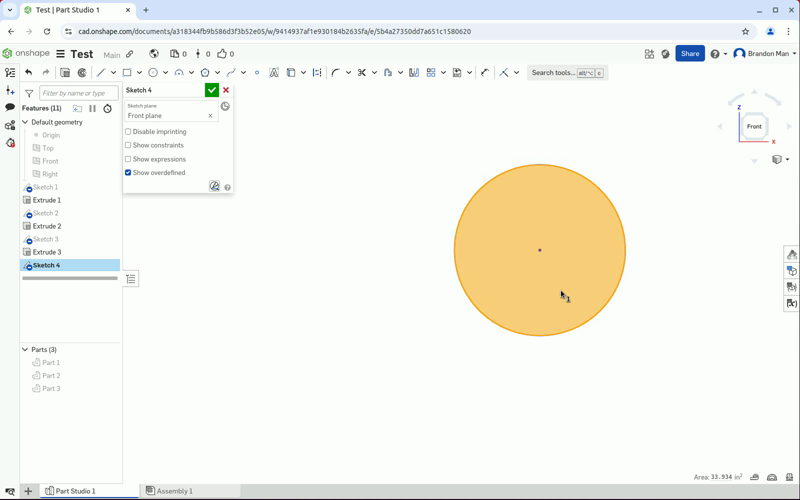
scroll(-6)
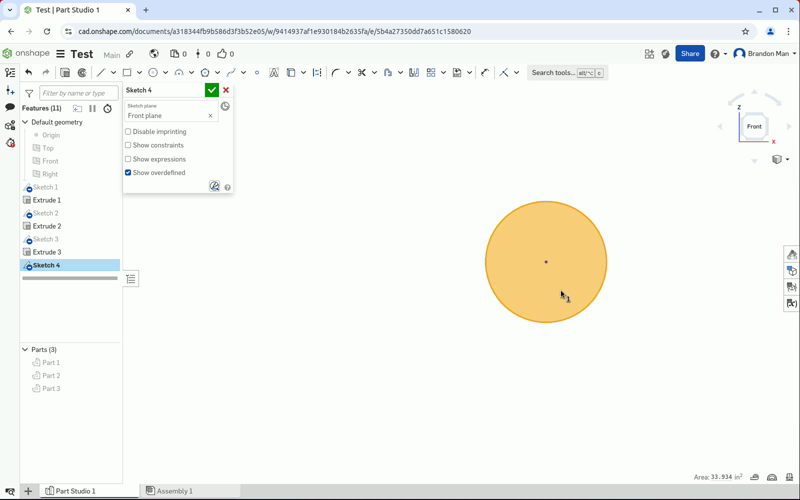
scroll(-6)
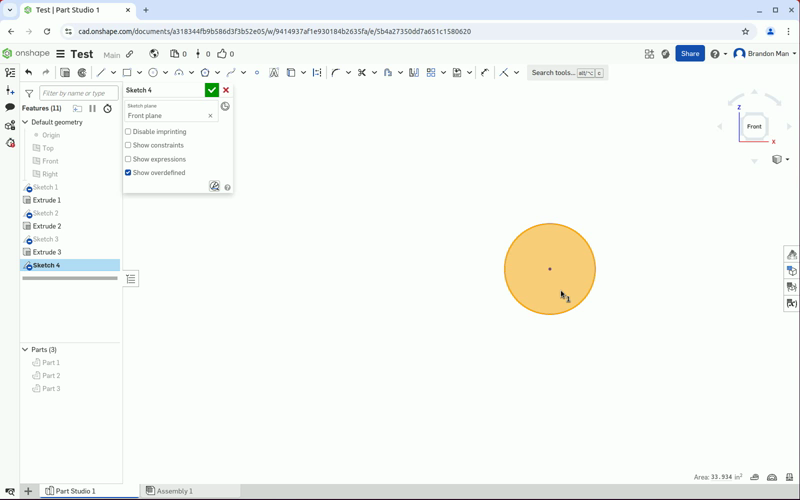
scroll(-6)
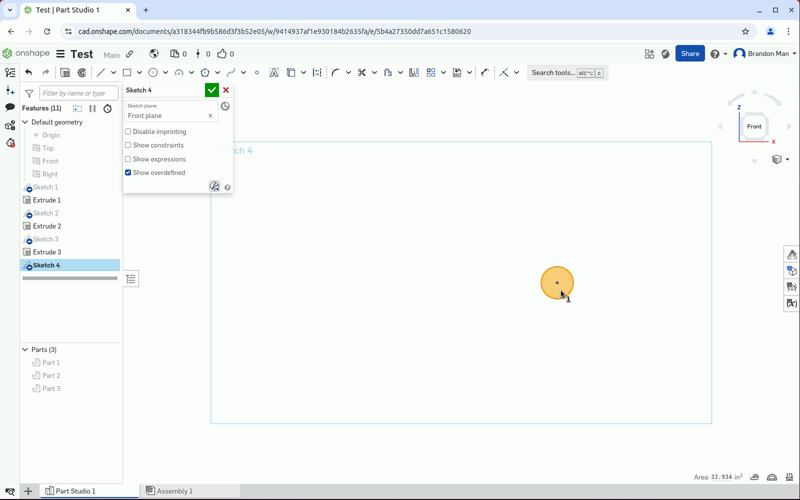
mouse_move(73, 352)
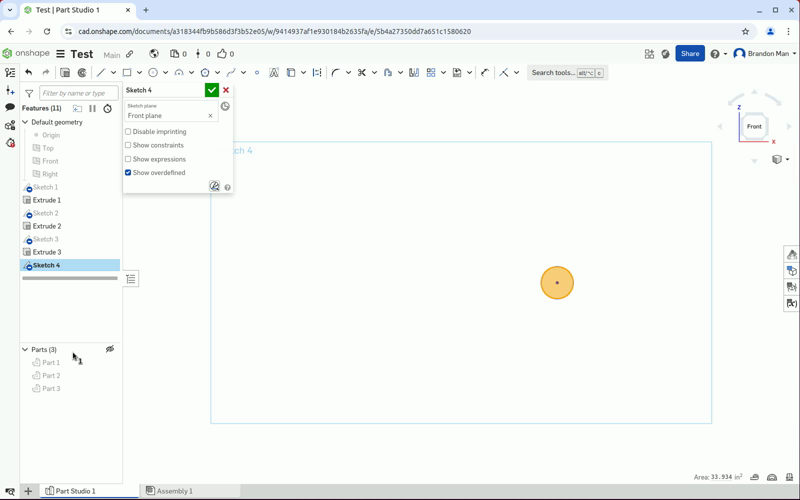
key(shift+y)
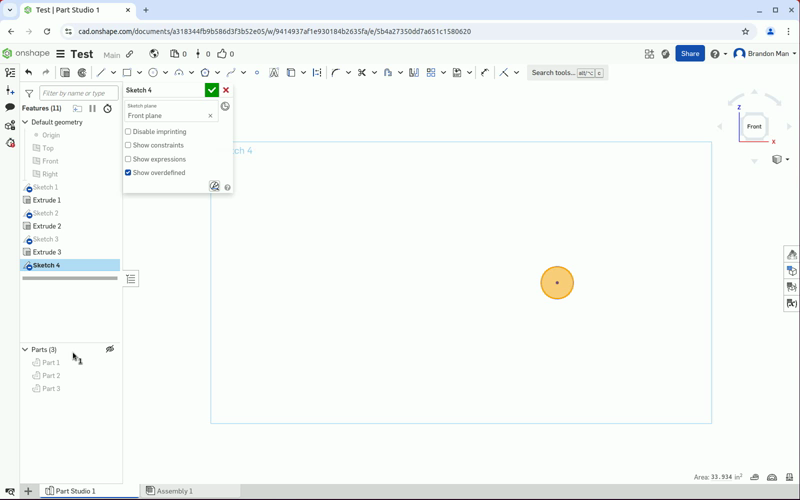
key(shift+e)
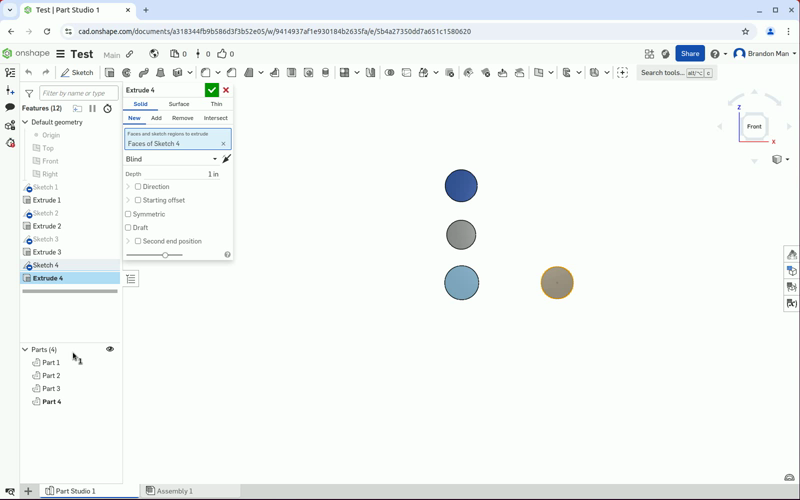
mouse_move(143, 106)
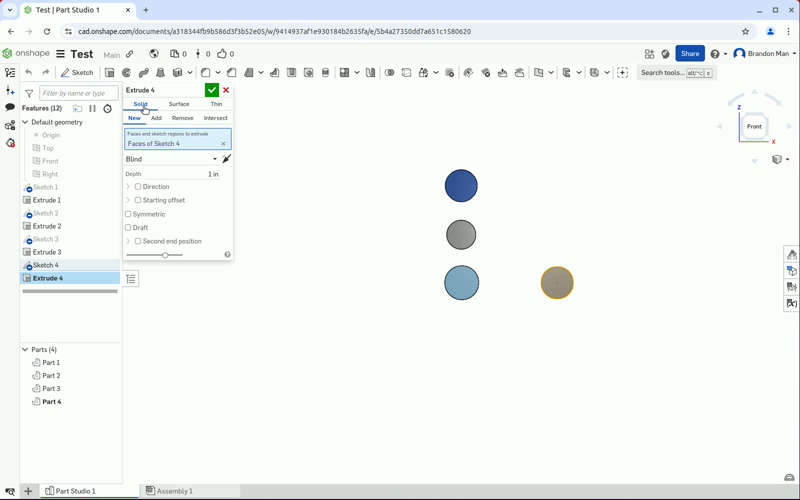
click(143, 106)
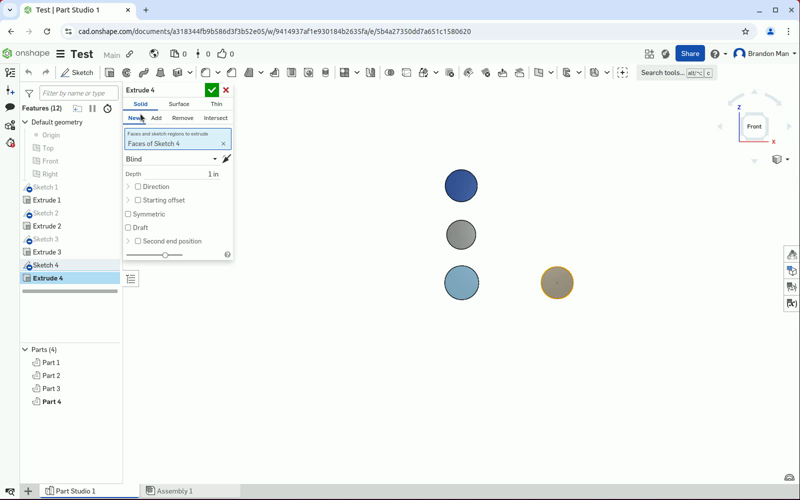
mouse_move(137, 120)
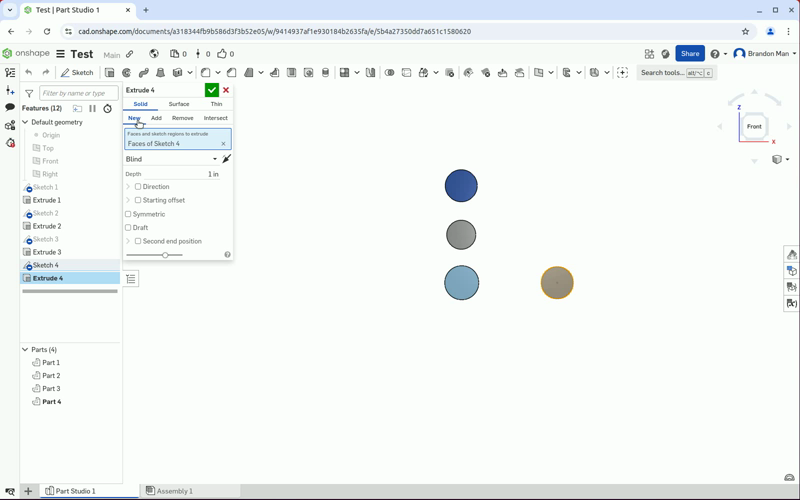
click(137, 120)
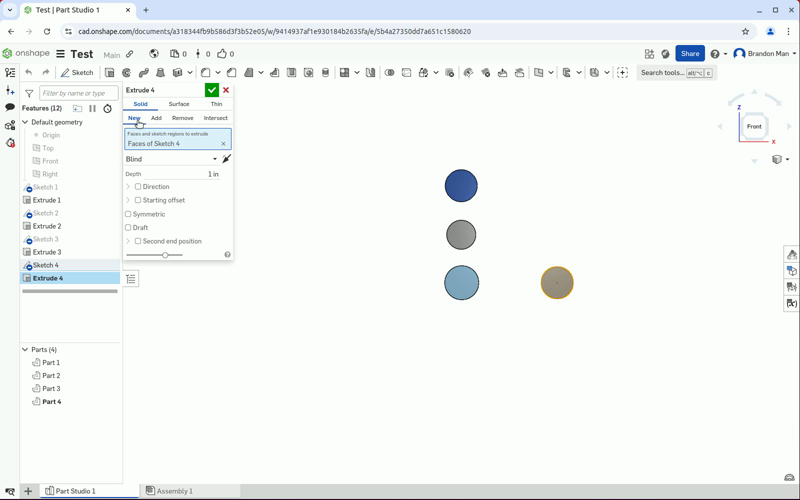
key(tab, 4)
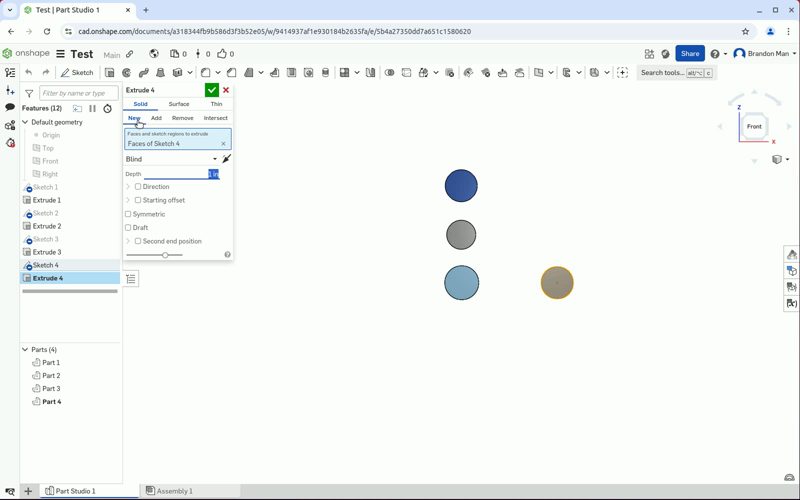
text(0.722)
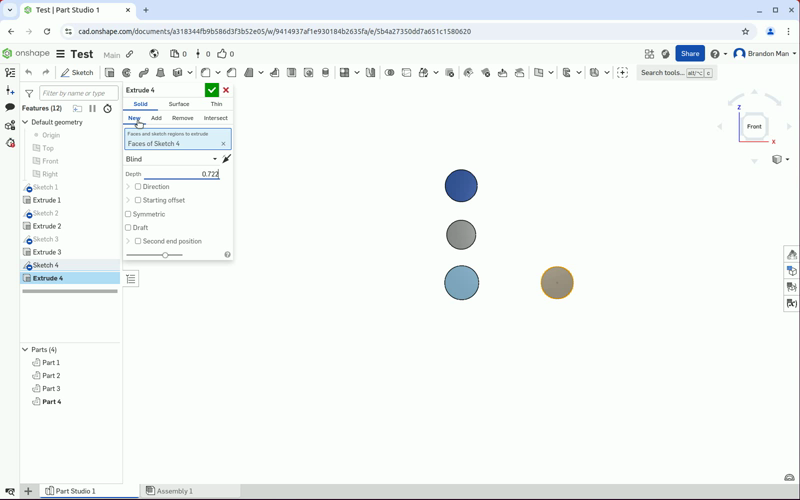
key(enter)
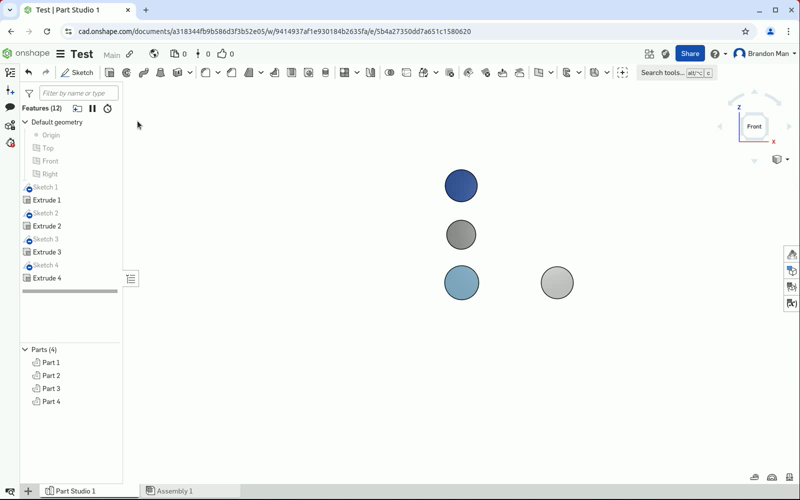
key(shift+h)
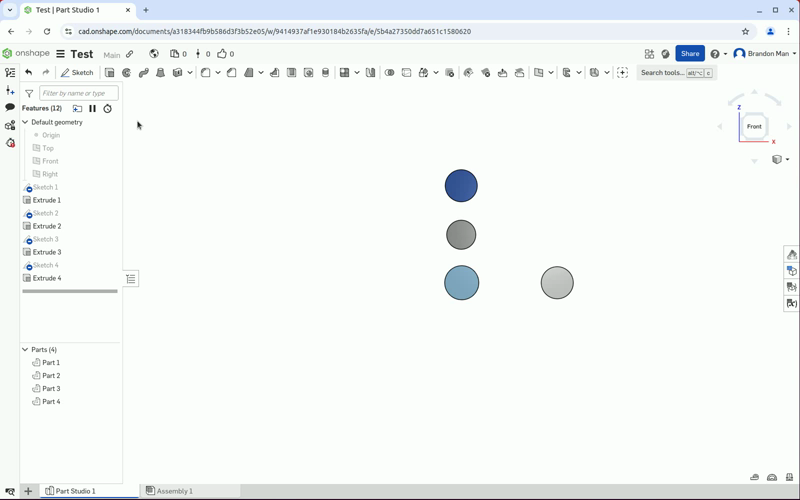
key(shift+h)
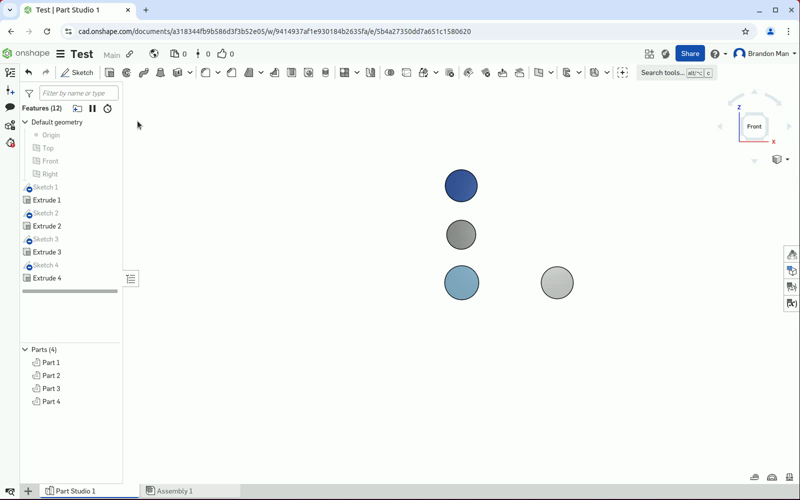
mouse_move(73, 189)
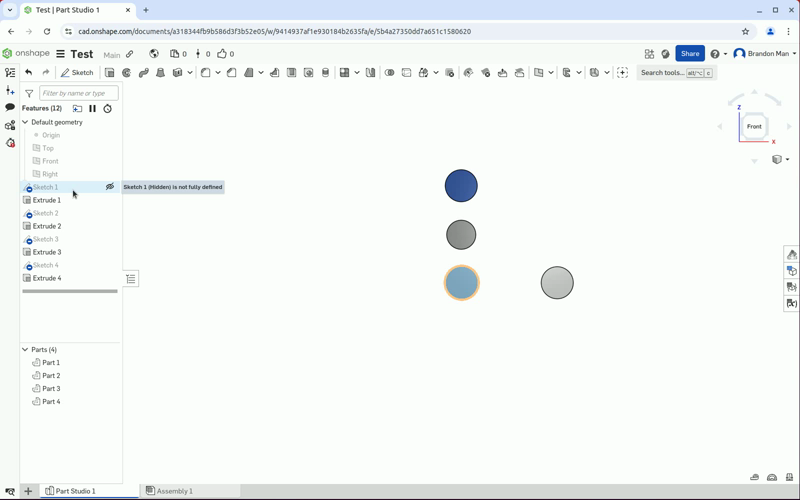
click(73, 189)
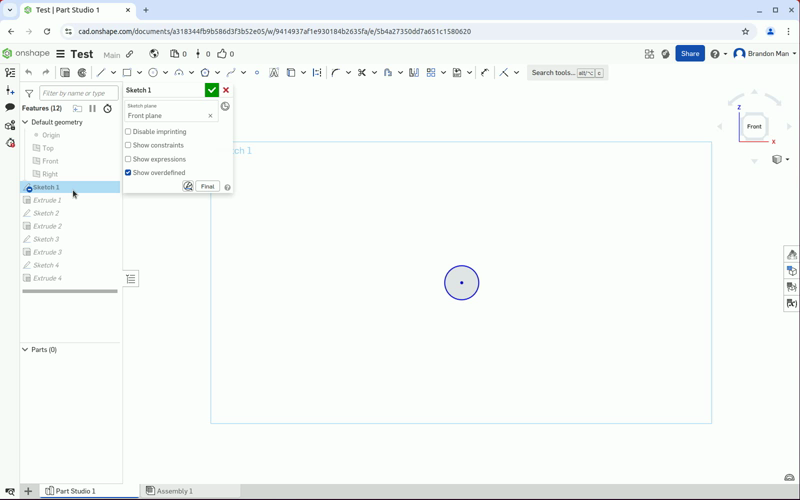
mouse_move(229, 92)
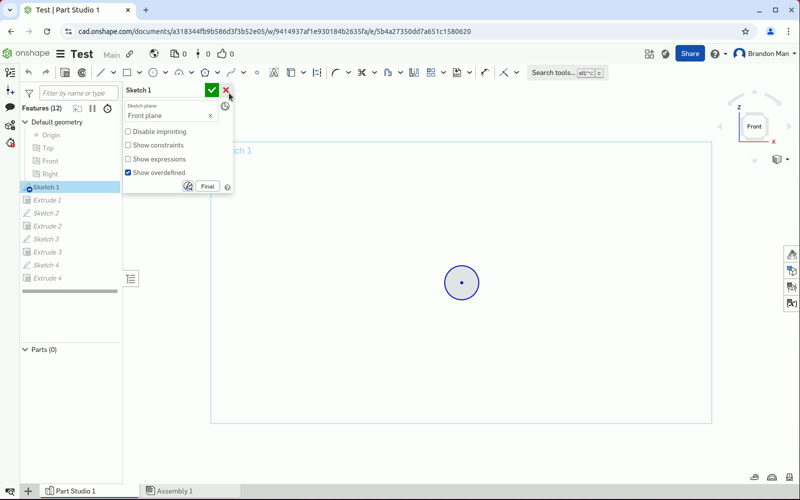
click(229, 92)
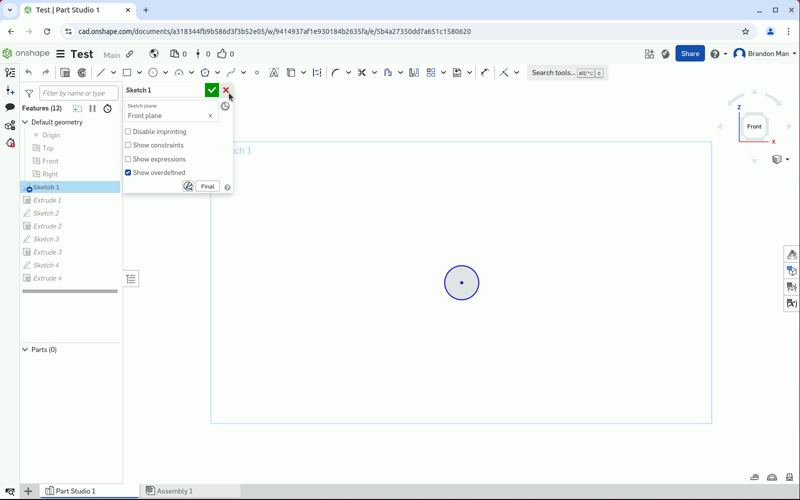
key(shift+s)
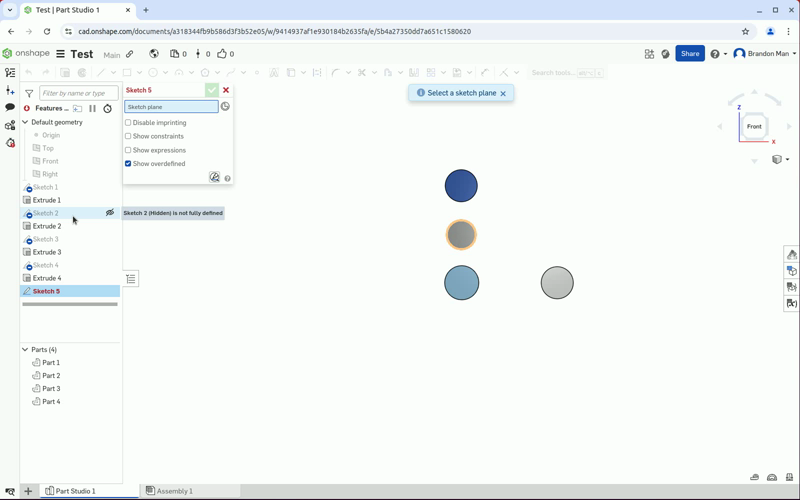
scroll(3)
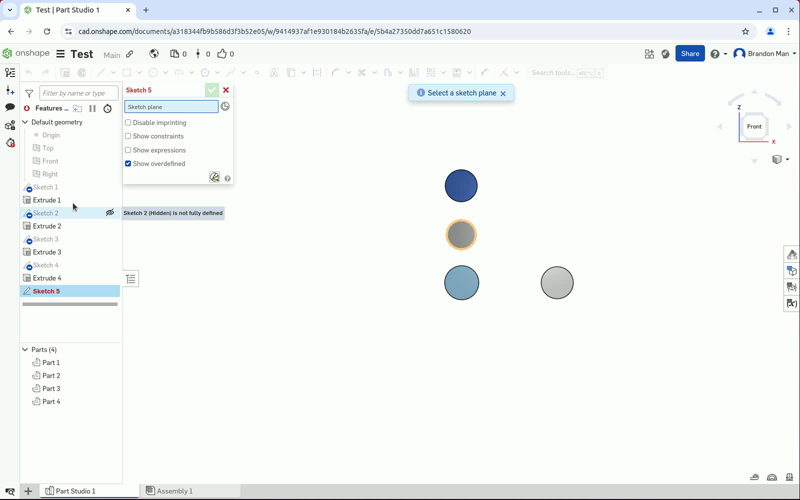
mouse_move(73, 163)
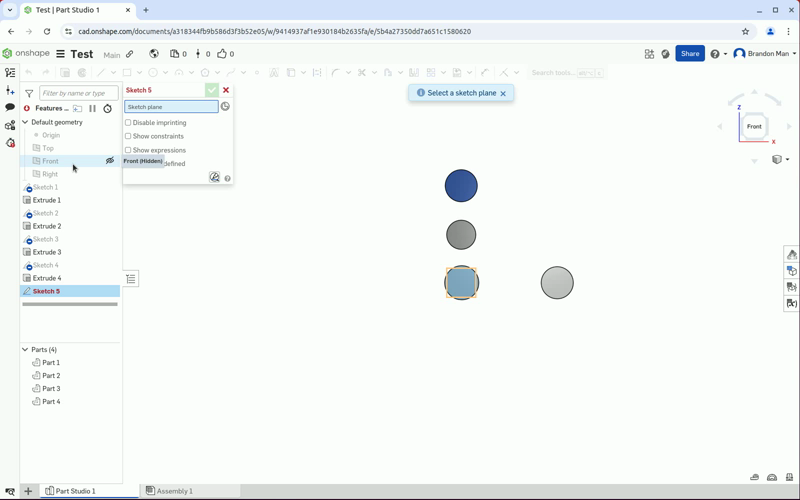
click(73, 163)
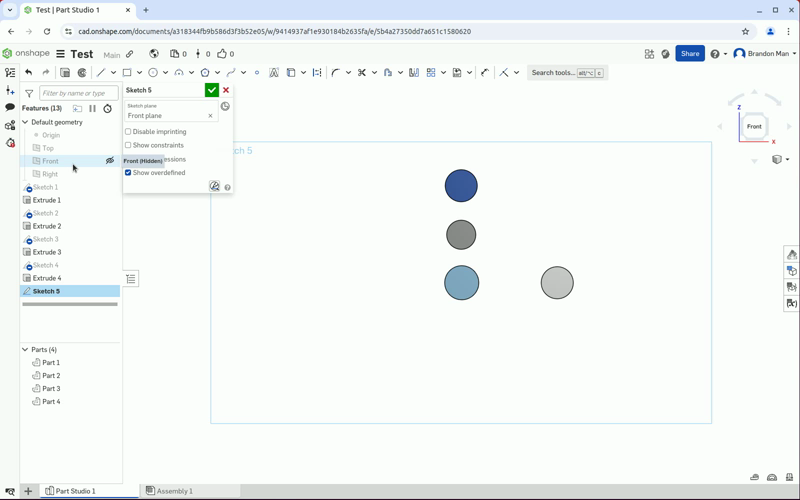
mouse_move(73, 352)
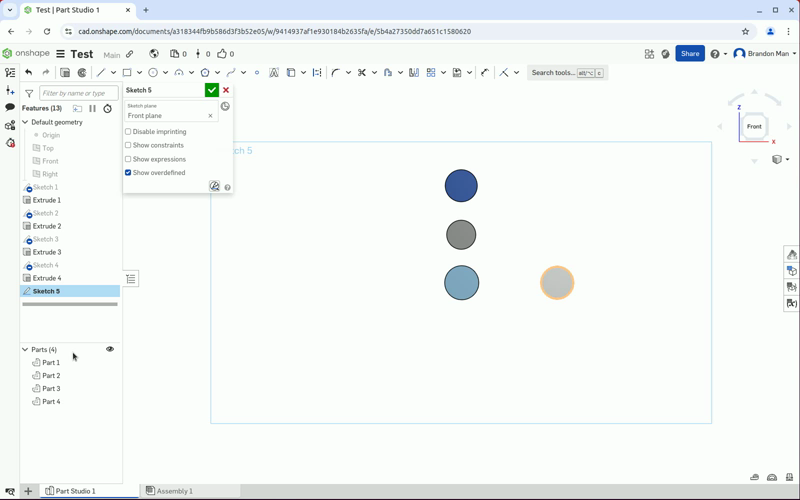
key(y)
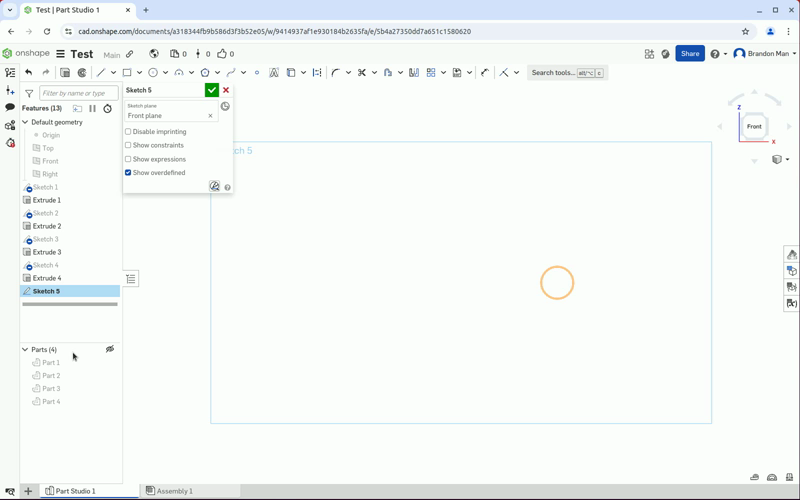
key(c)
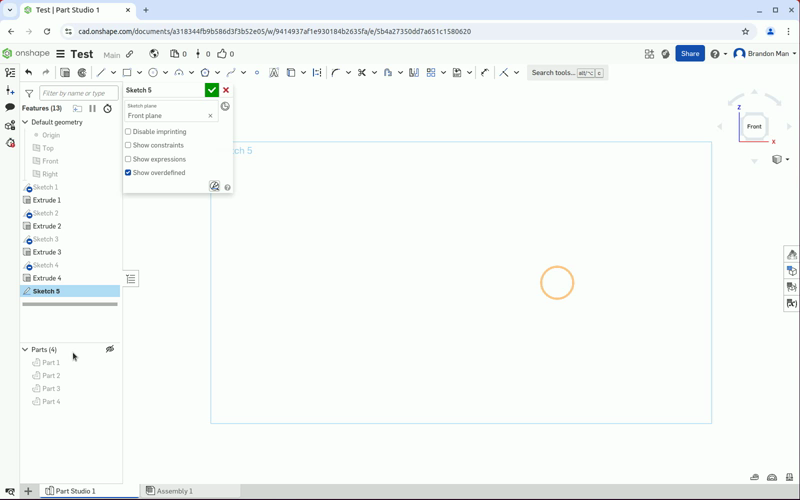
key_down(shift)
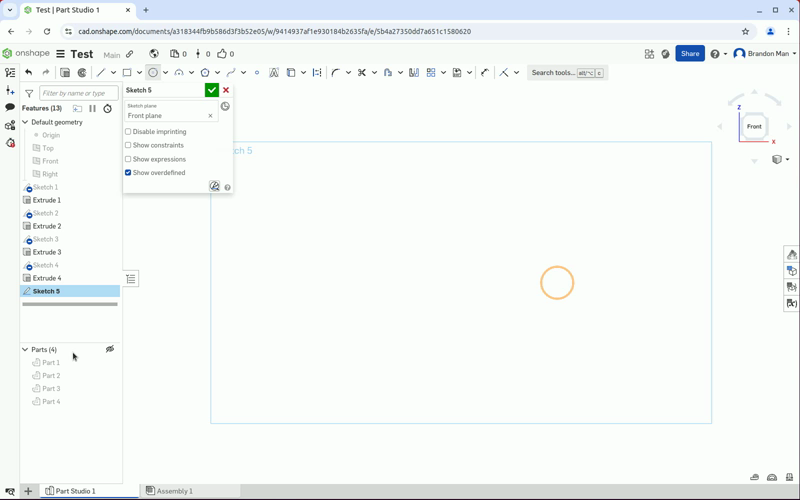
mouse_move(461, 185)
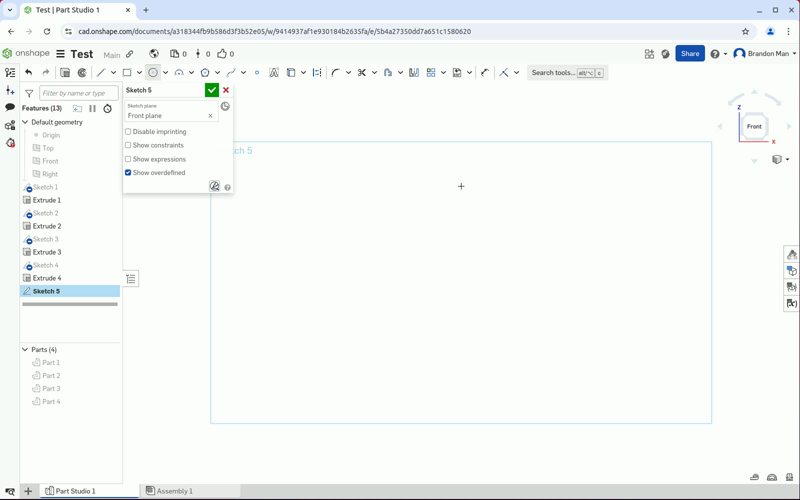
click(461, 185)
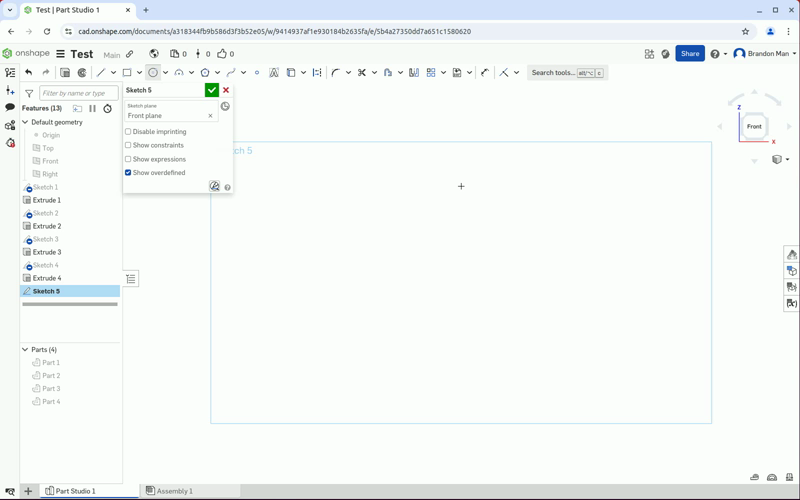
key_up(shift)
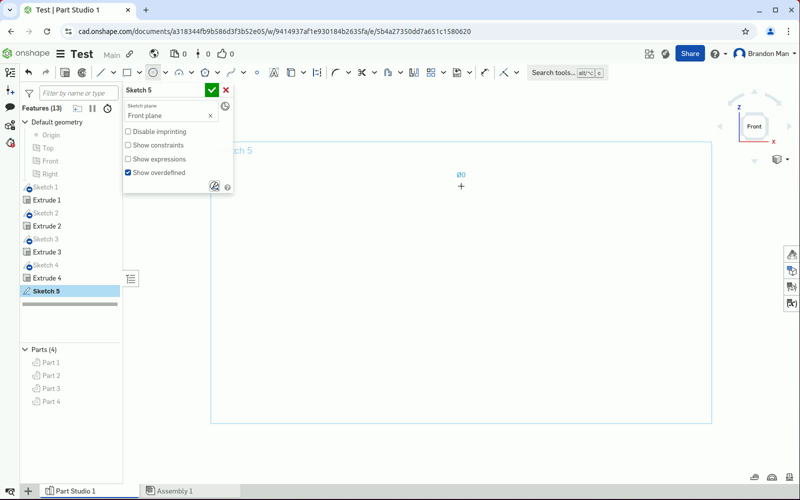
mouse_move(465, 185)
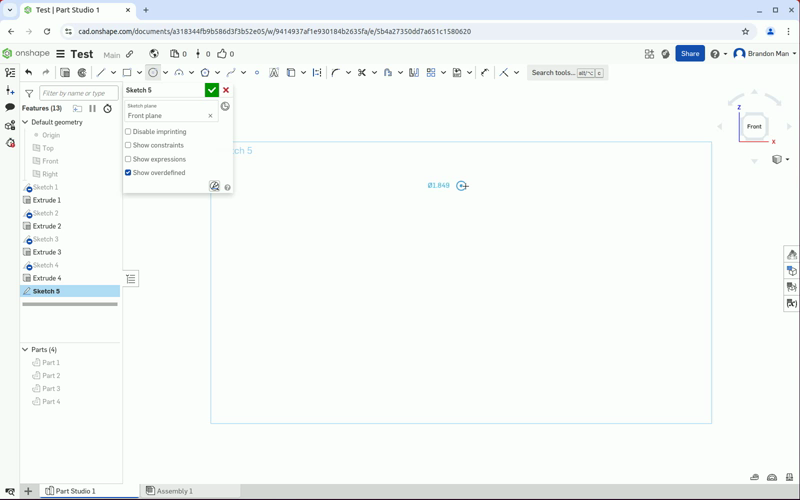
click(465, 185)
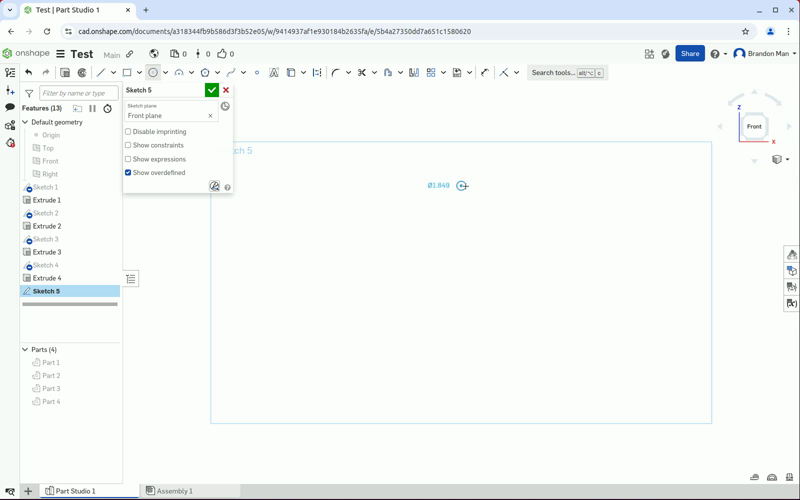
key(esc)
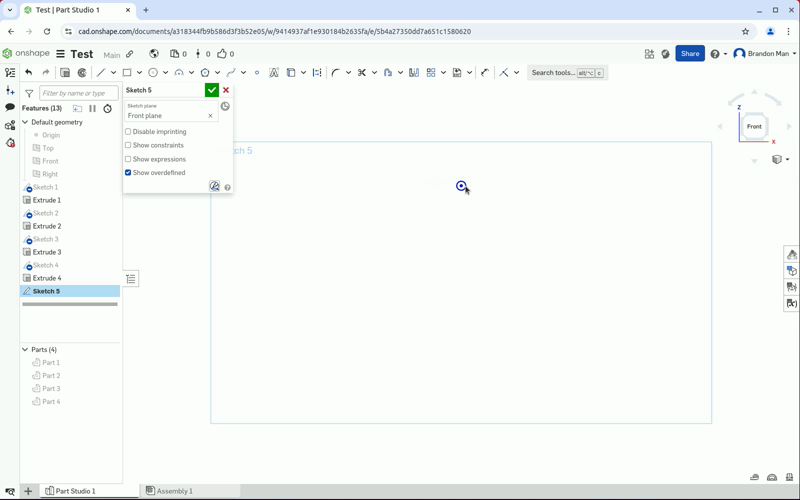
mouse_move(463, 185)
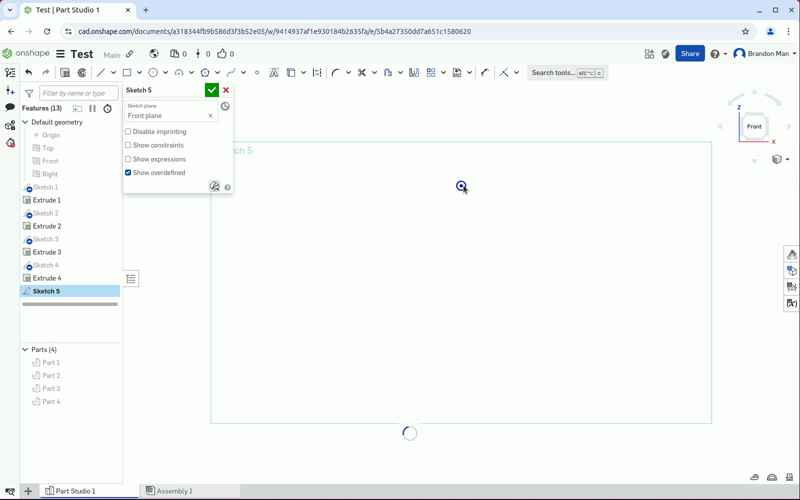
scroll(6)
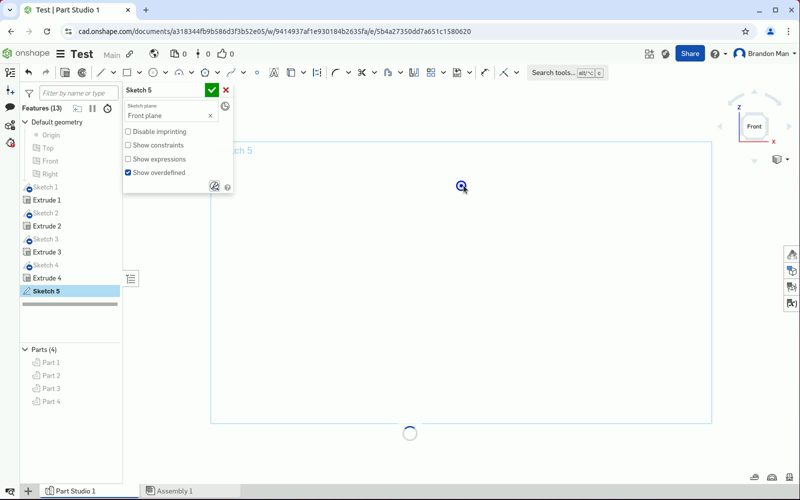
scroll(6)
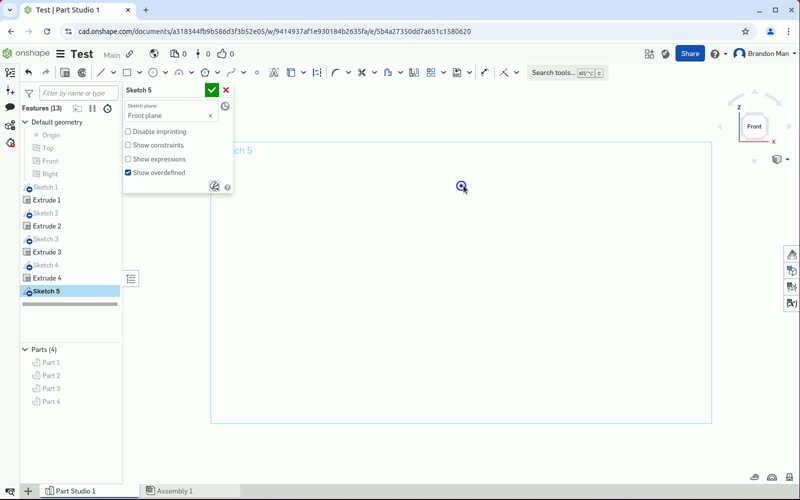
scroll(6)
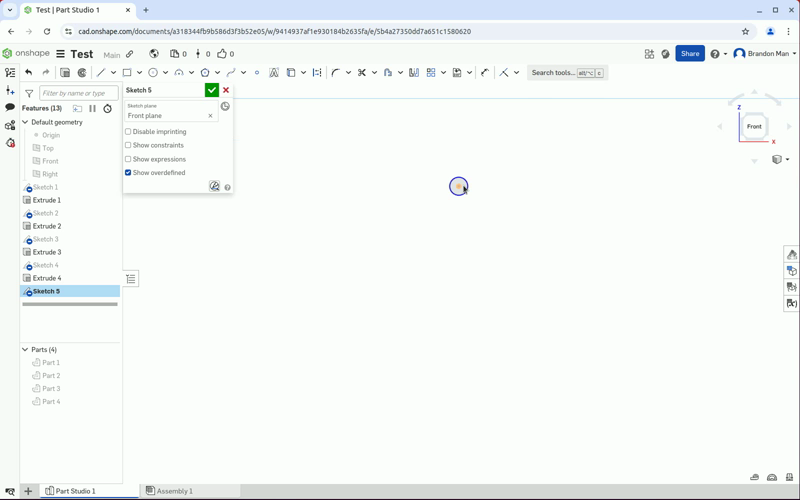
scroll(6)
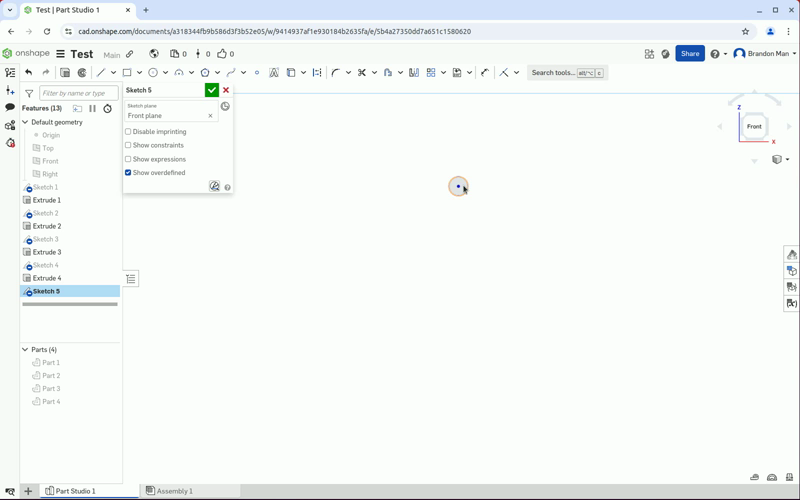
scroll(6)
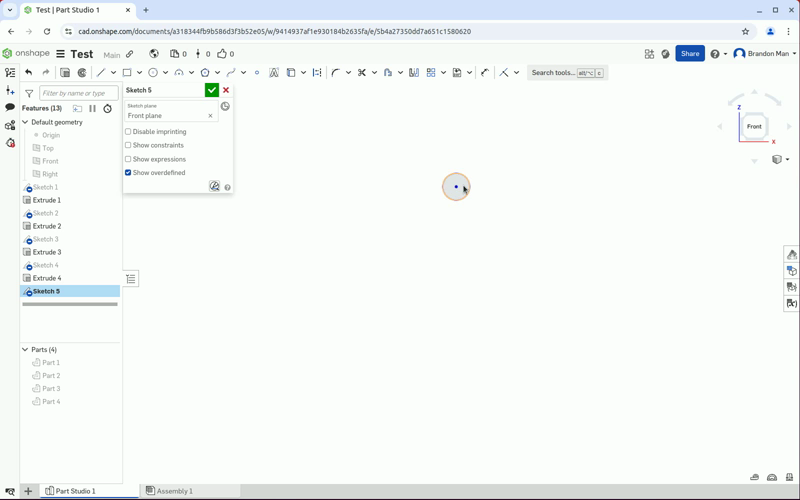
scroll(6)
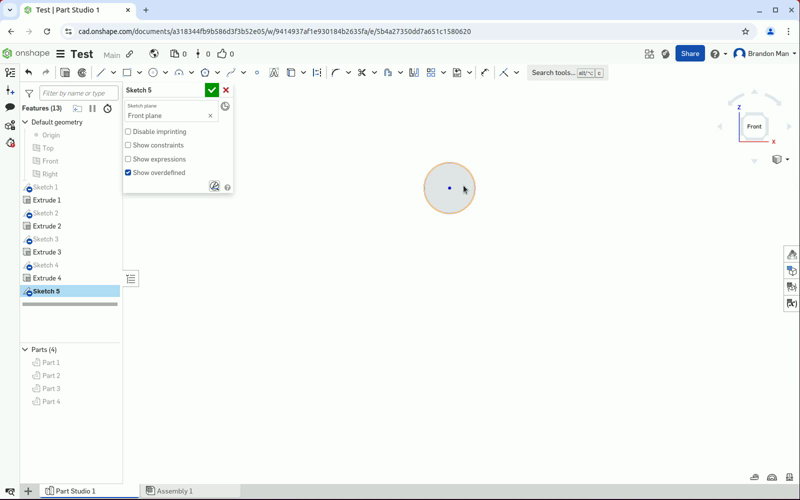
scroll(6)
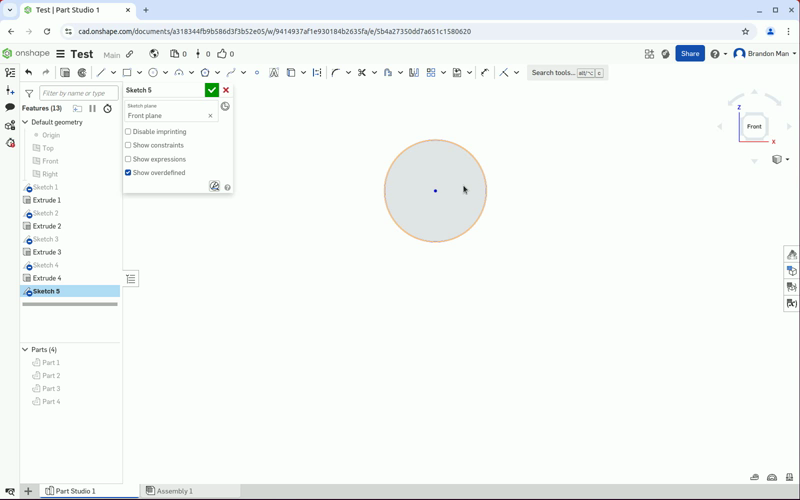
click(463, 185)
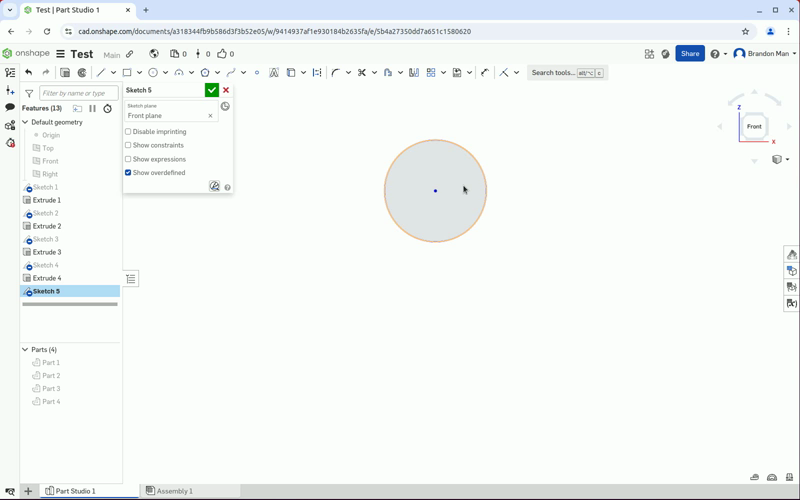
scroll(-6)
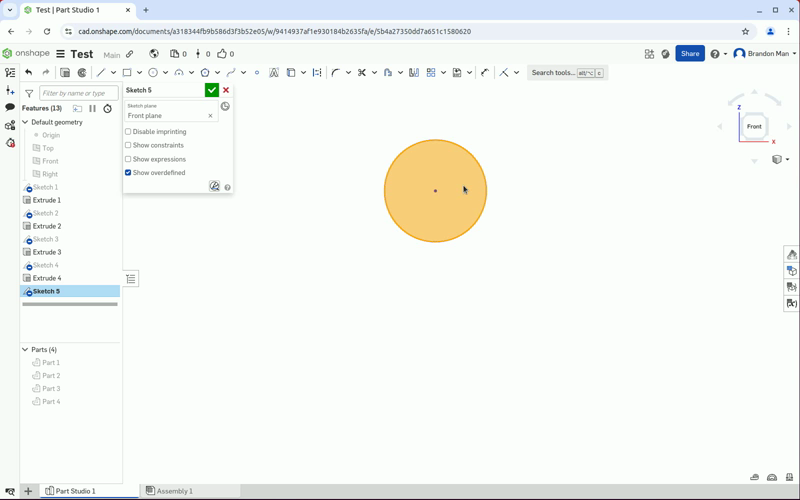
scroll(-6)
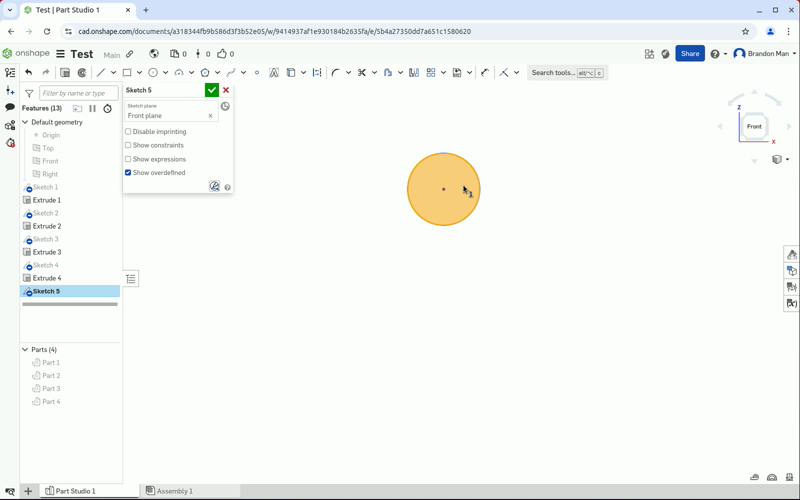
scroll(-6)
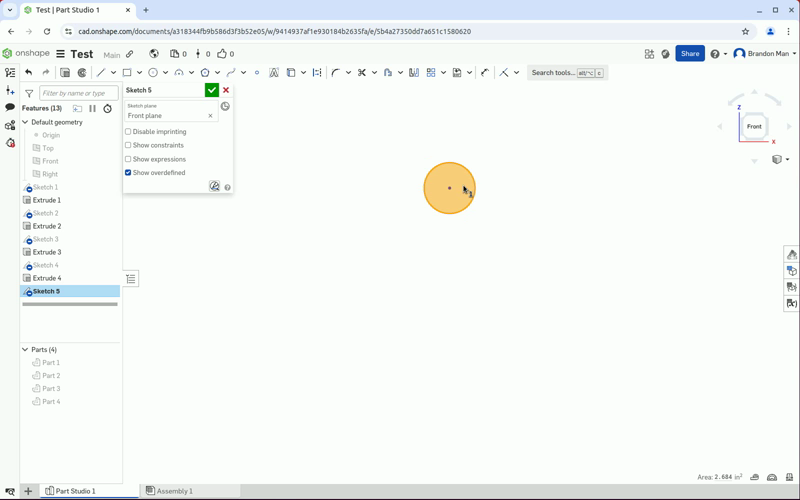
scroll(-6)
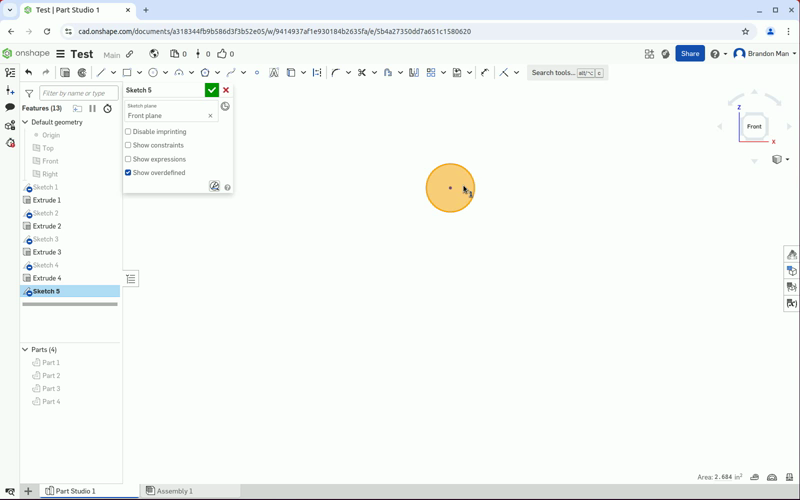
scroll(-6)
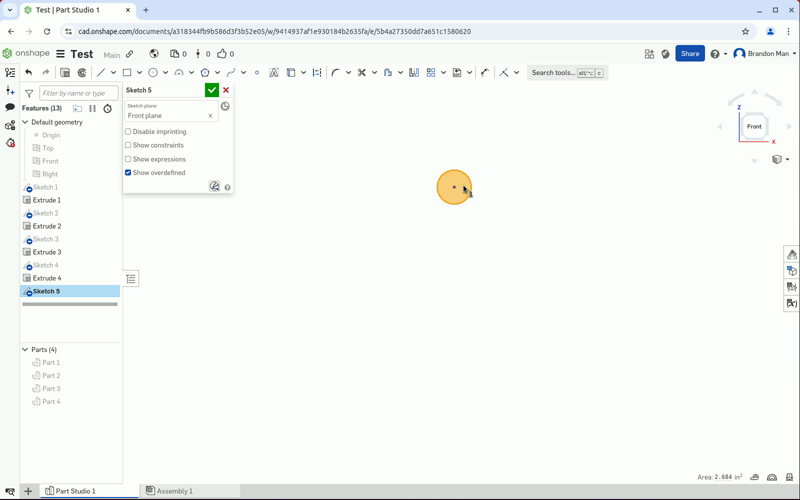
scroll(-6)
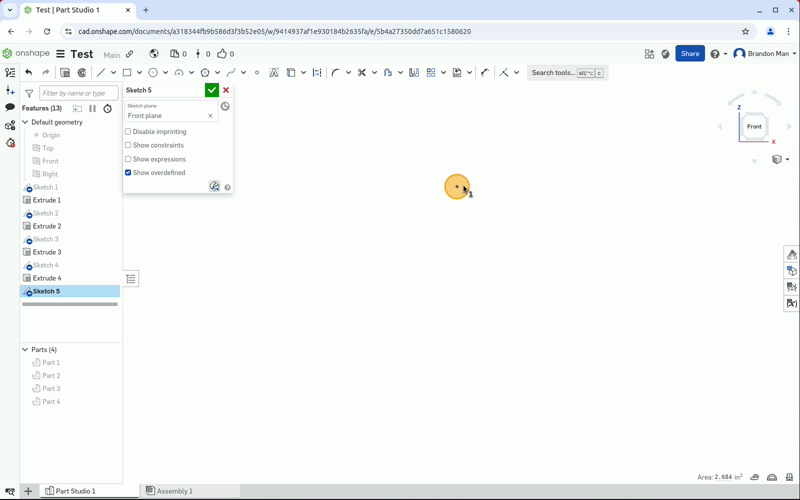
scroll(-6)
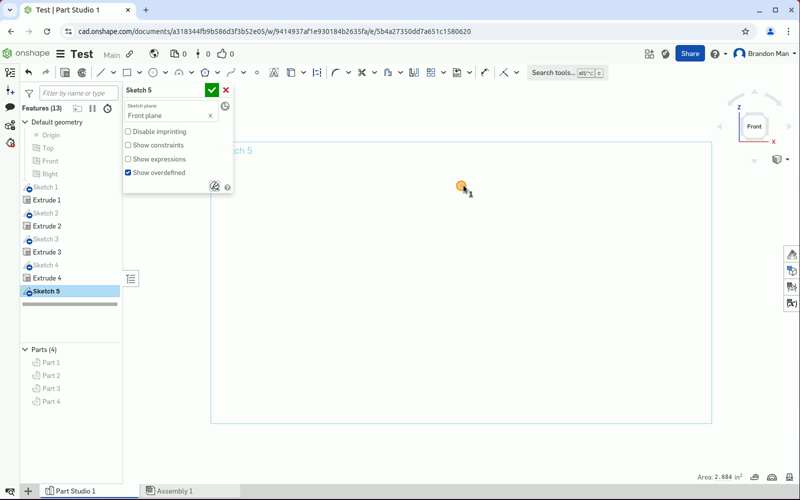
mouse_move(73, 352)
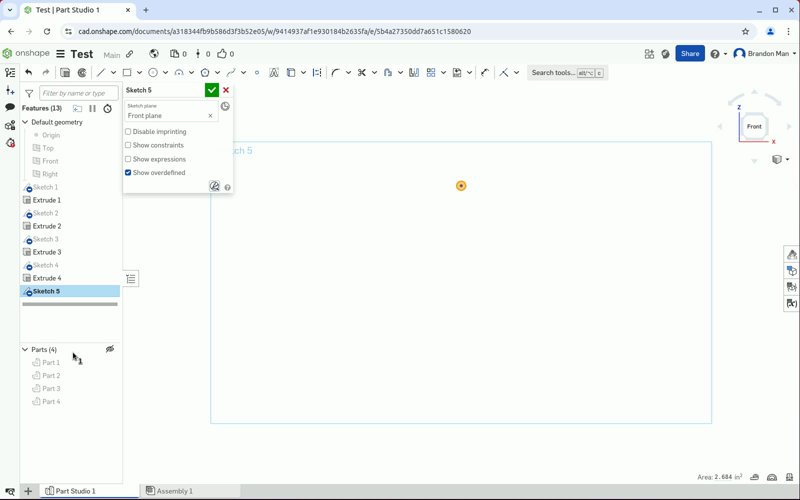
key(shift+y)
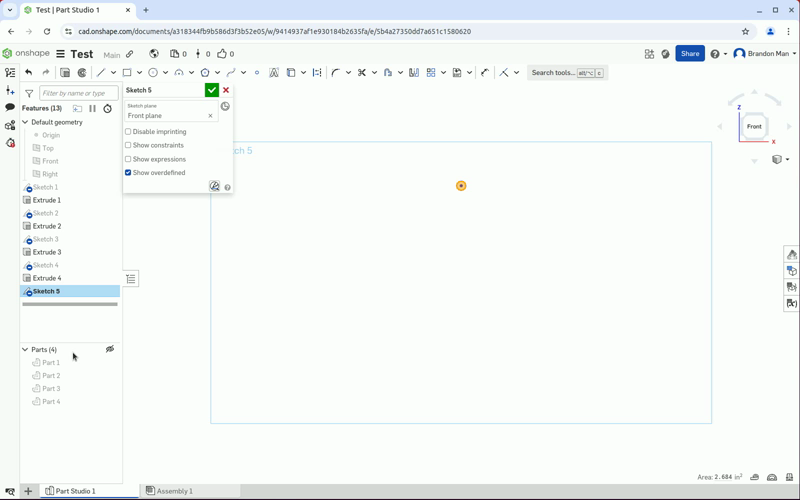
key(shift+e)
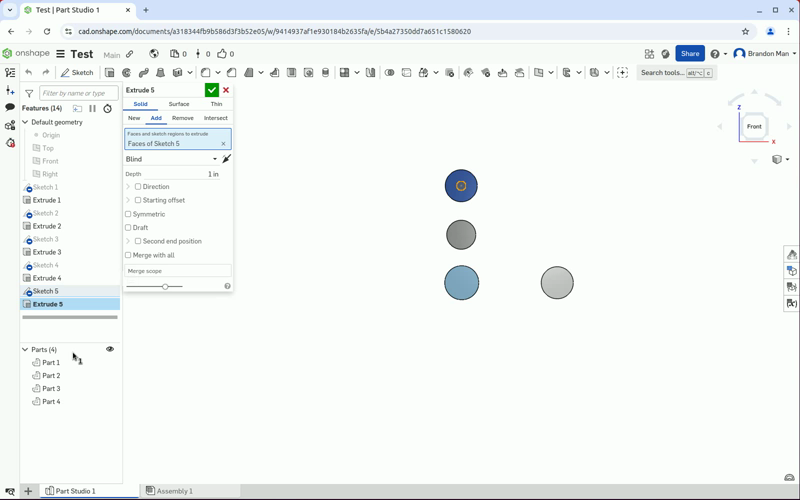
mouse_move(143, 106)
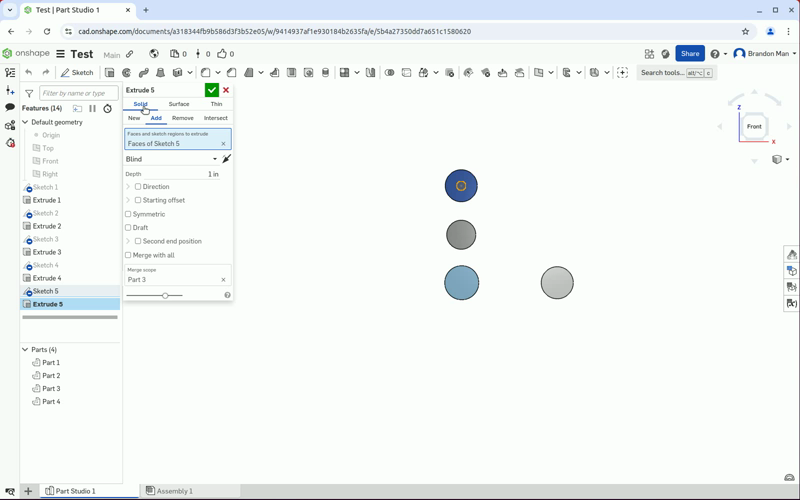
click(143, 106)
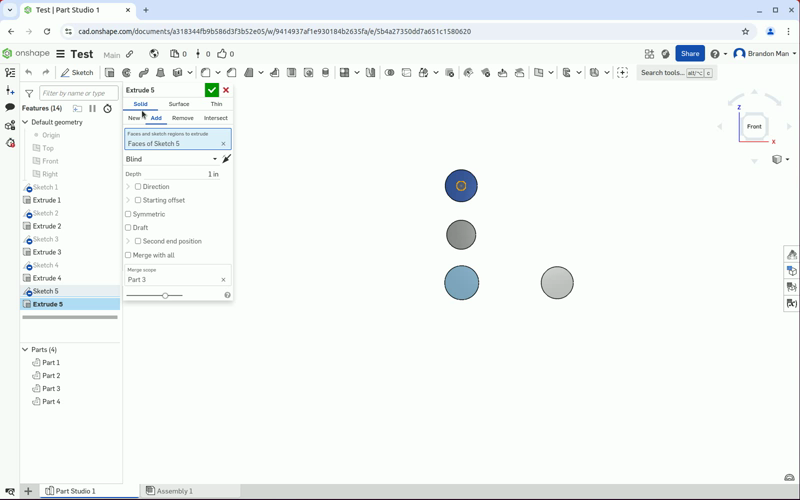
mouse_move(137, 120)
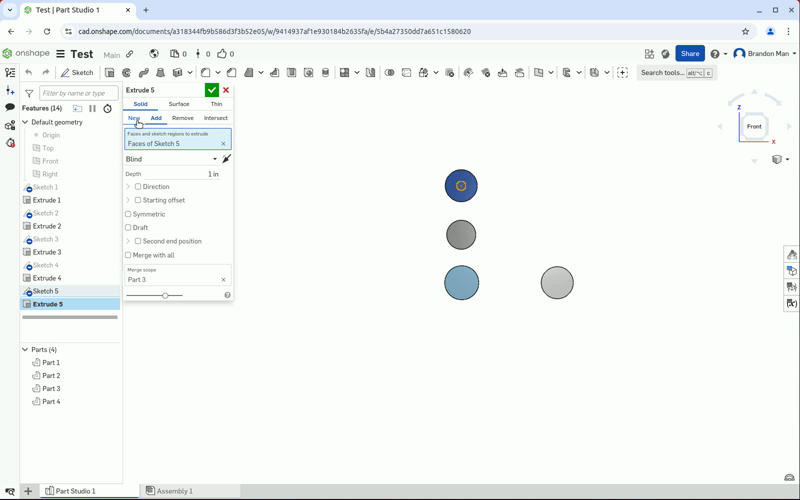
click(137, 120)
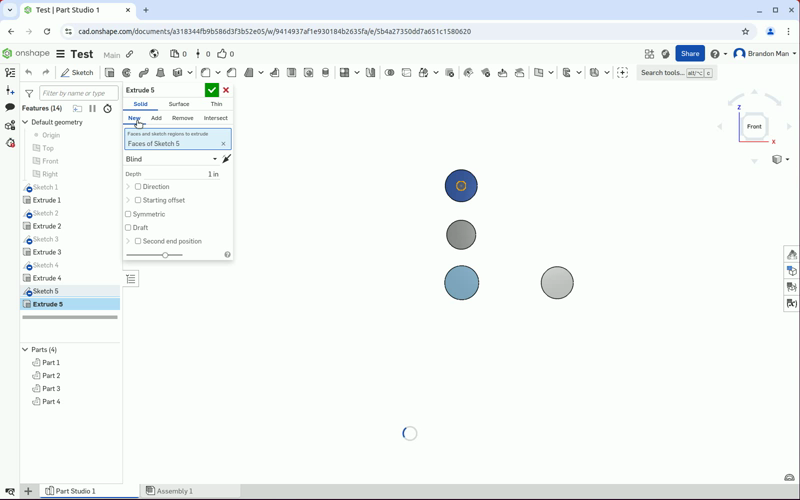
key(tab, 4)
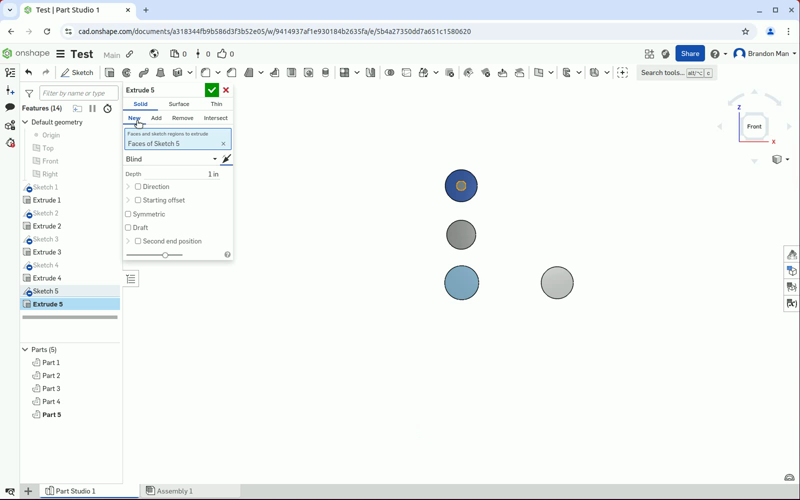
text(0.722)
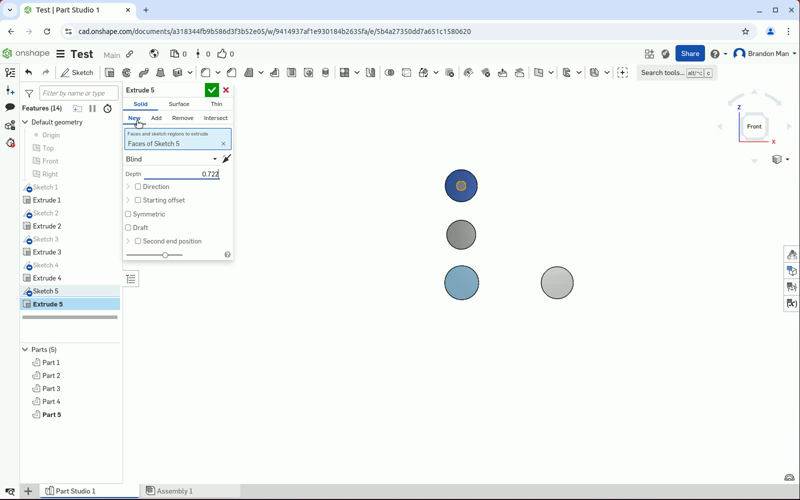
key(enter)
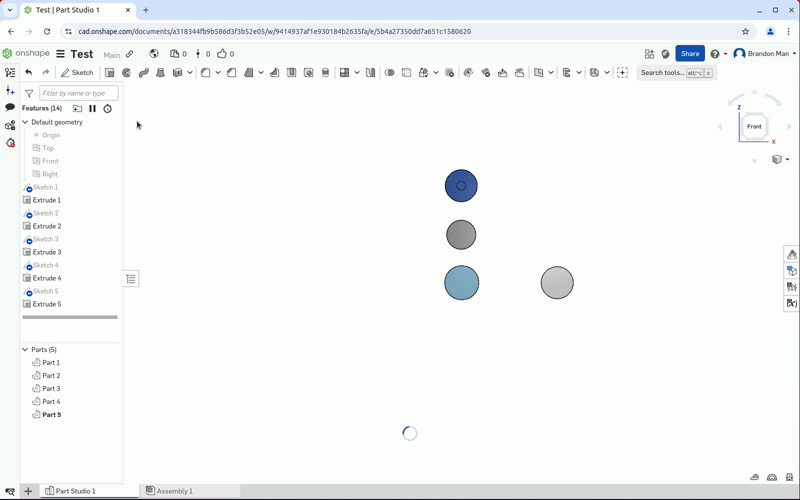
key(shift+h)
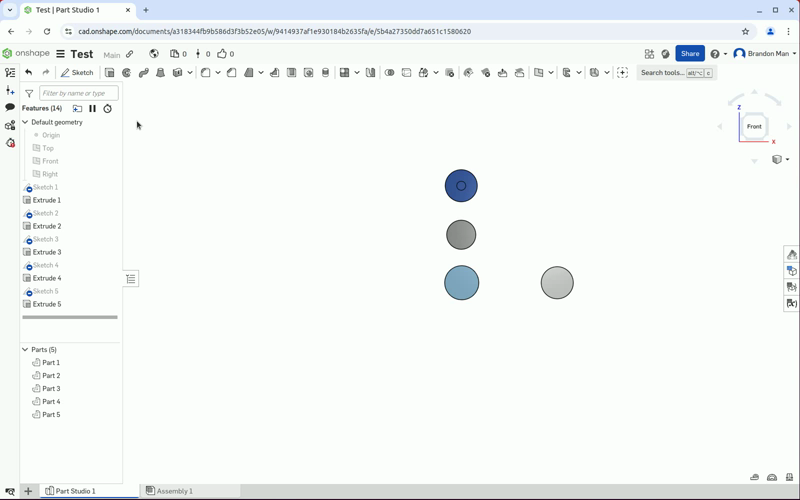
key(shift+h)
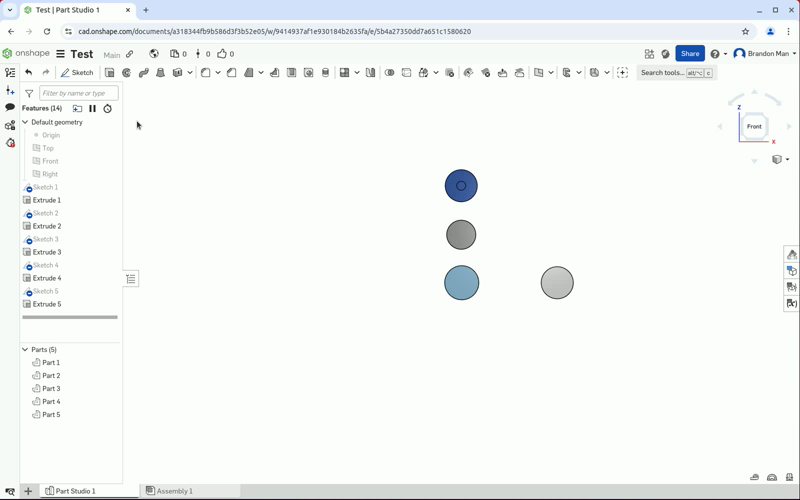
mouse_move(73, 189)
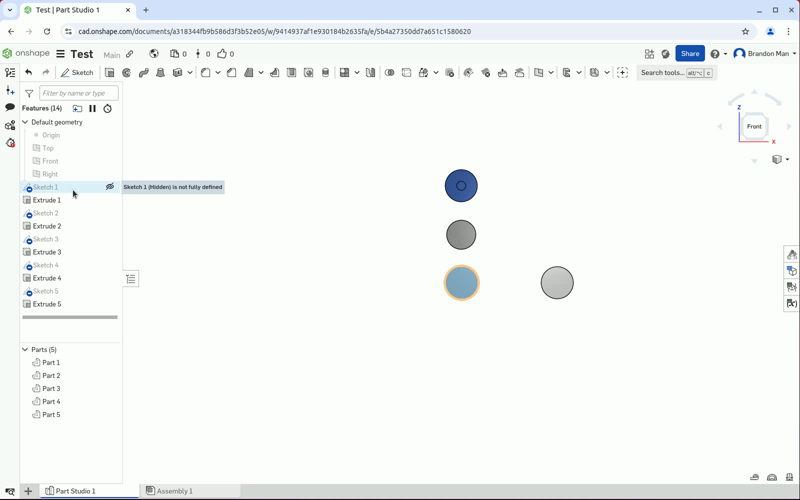
click(73, 189)
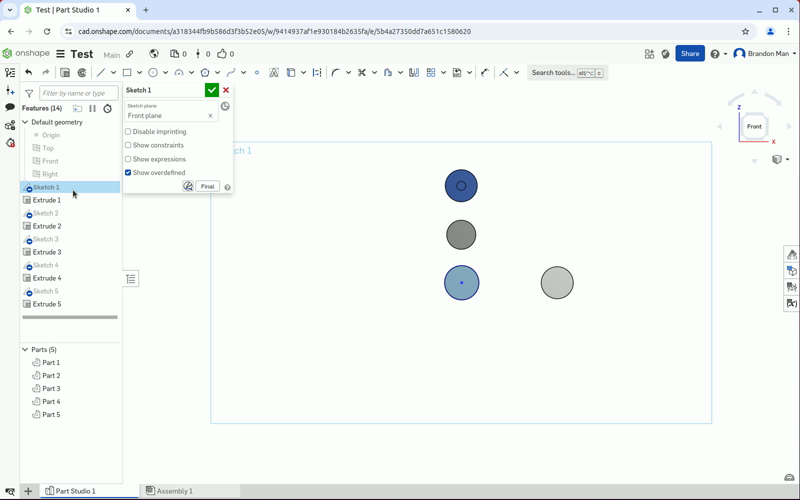
mouse_move(229, 92)
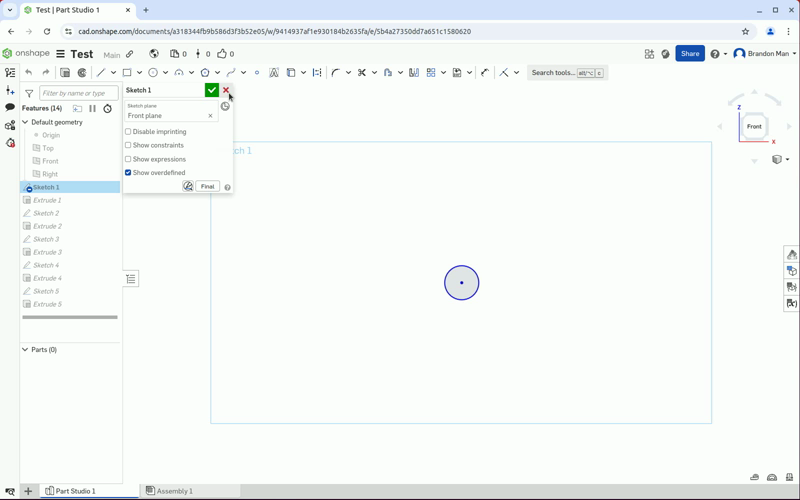
click(229, 92)
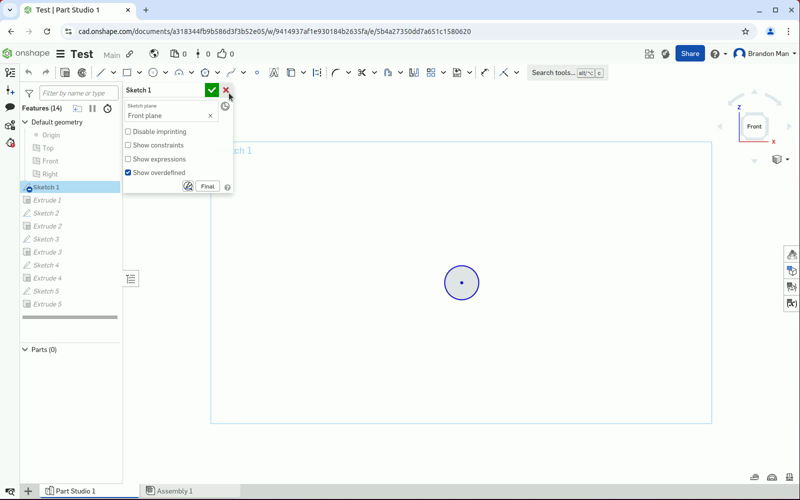
key(shift+s)
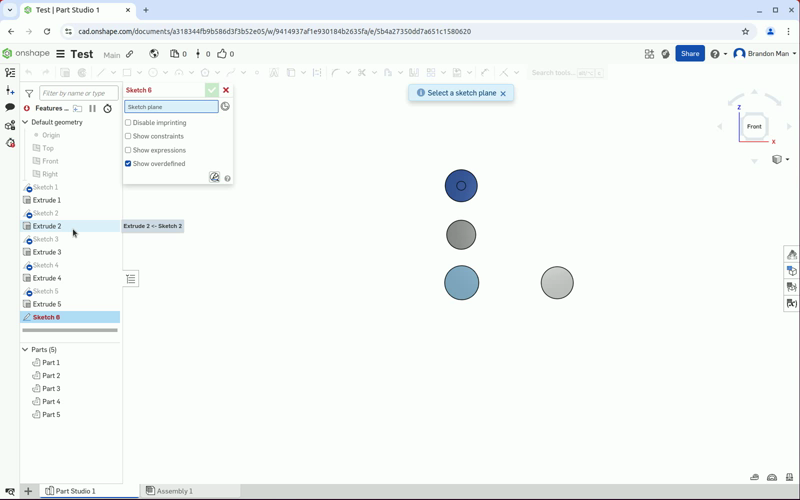
scroll(3)
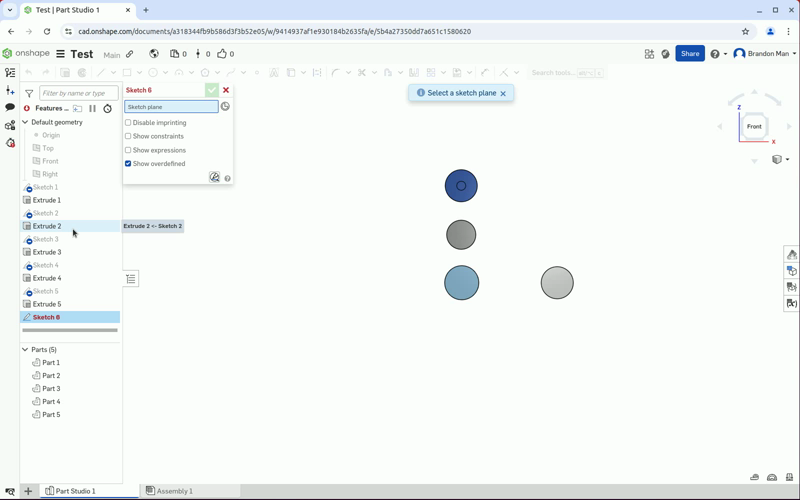
mouse_move(73, 163)
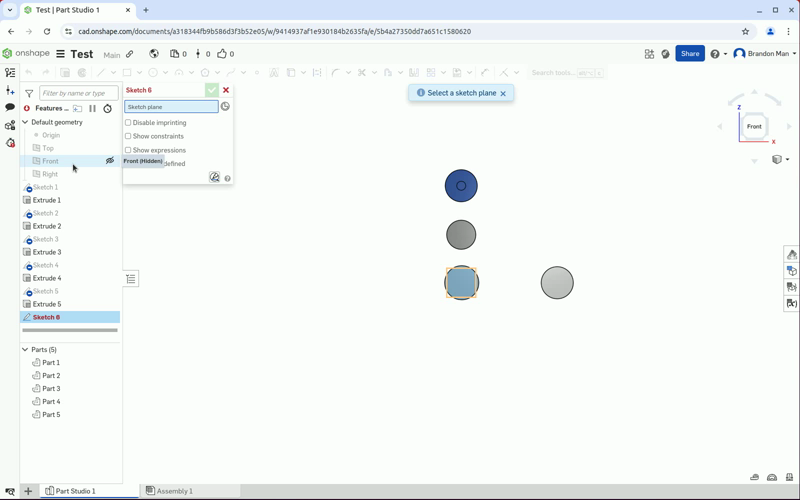
click(73, 163)
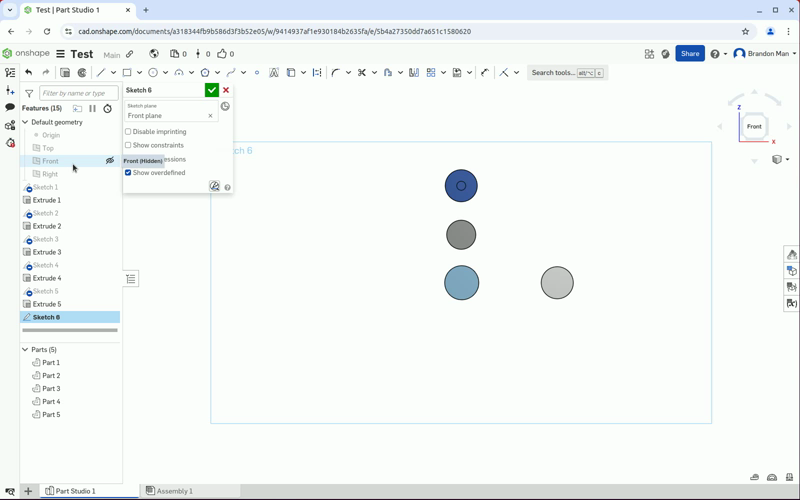
mouse_move(73, 352)
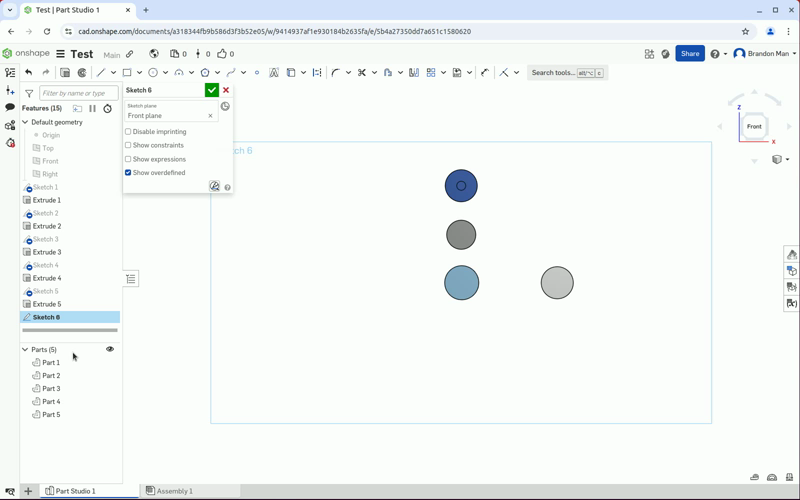
key(y)
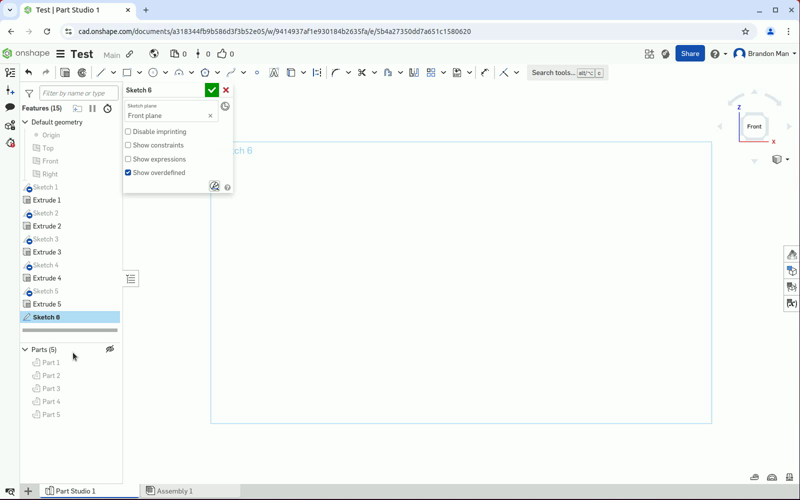
key(c)
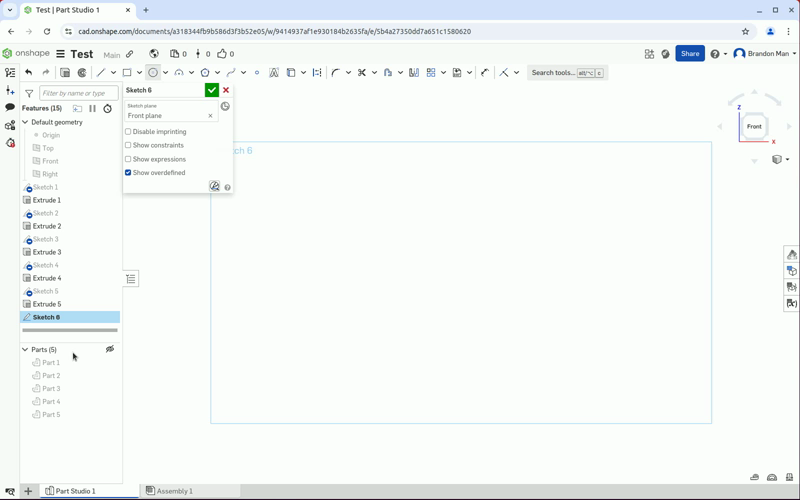
key_down(shift)
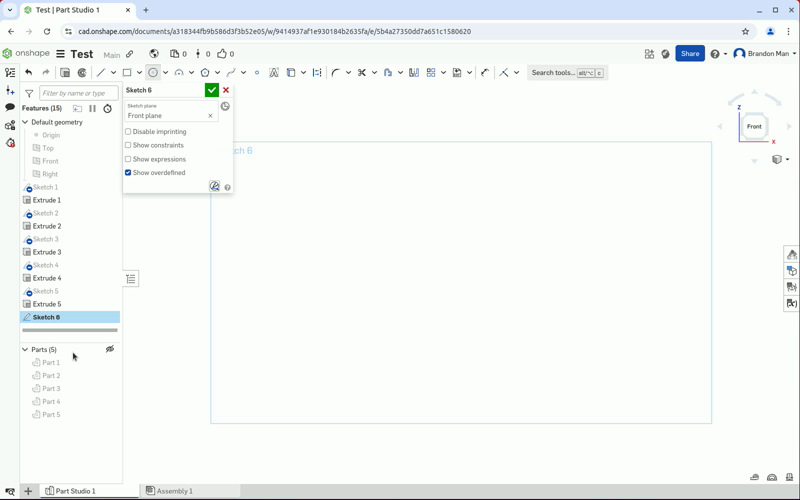
mouse_move(461, 233)
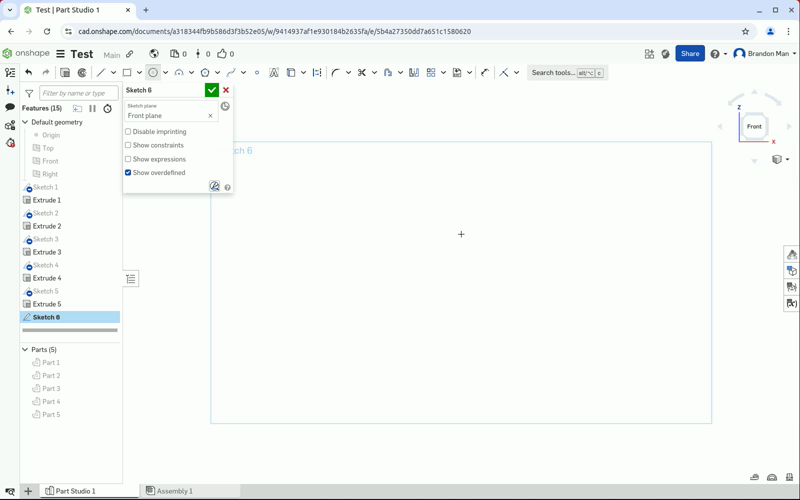
click(461, 233)
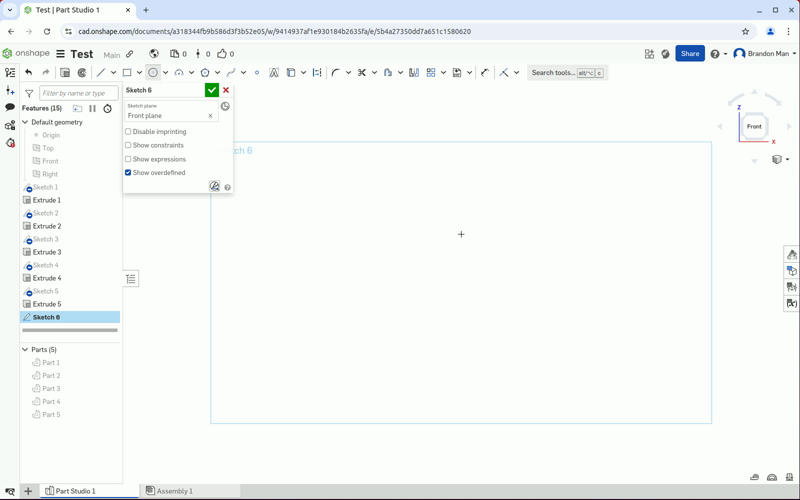
key_up(shift)
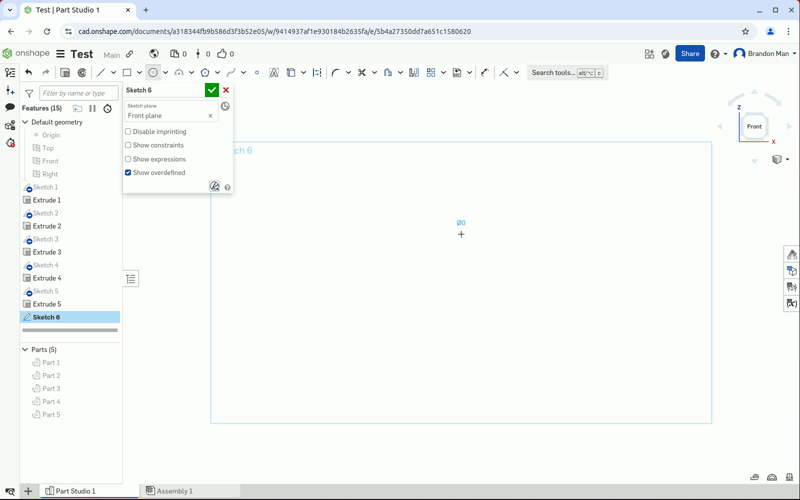
mouse_move(466, 233)
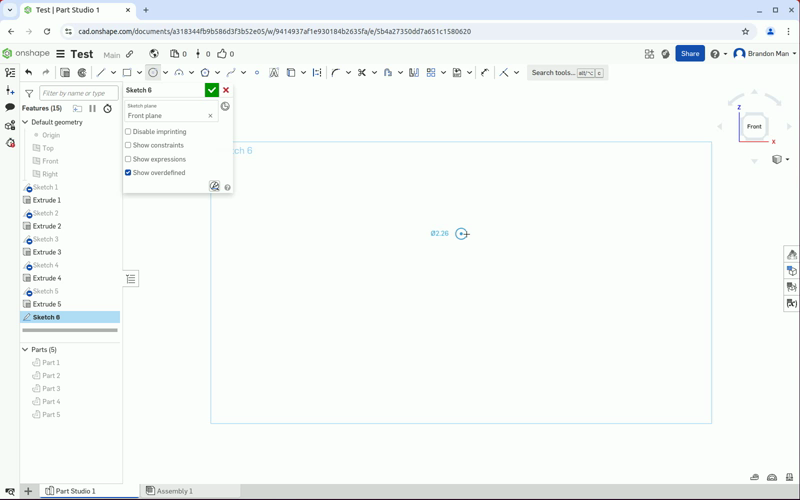
click(466, 233)
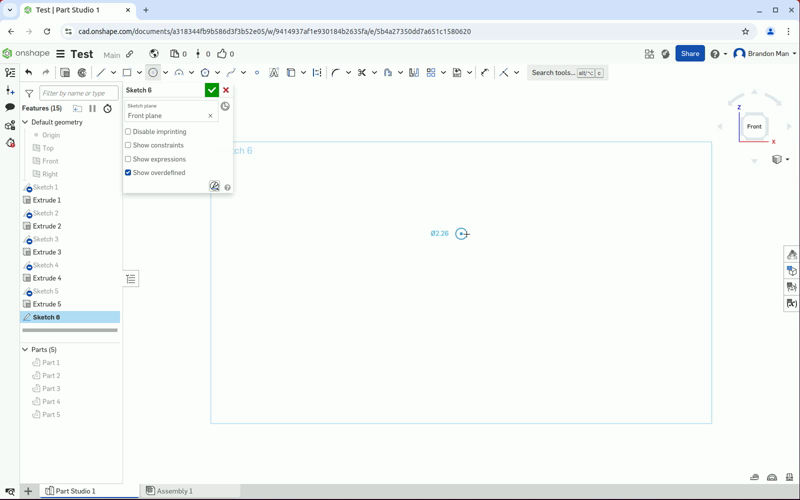
key(esc)
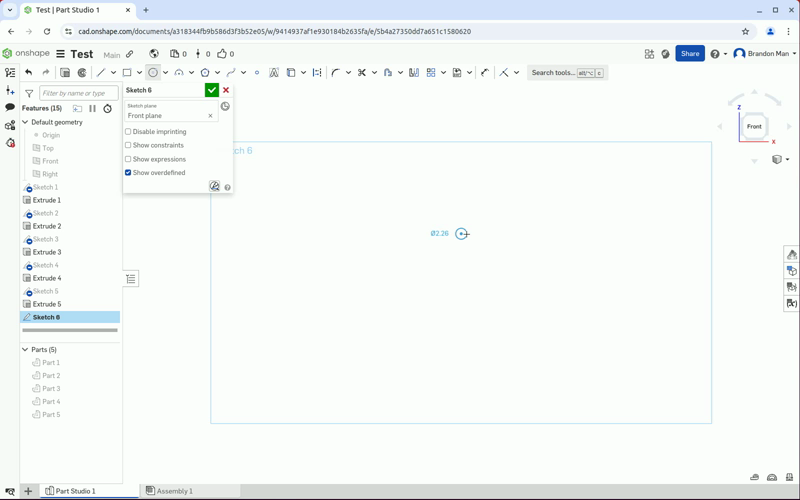
mouse_move(459, 236)
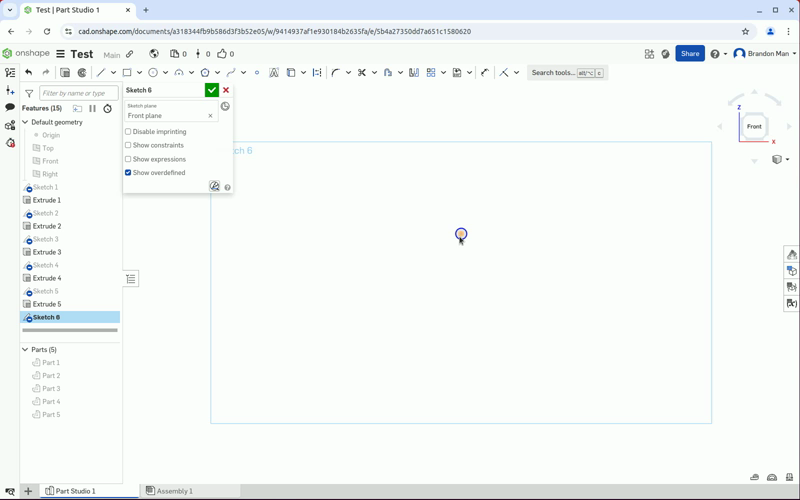
scroll(6)
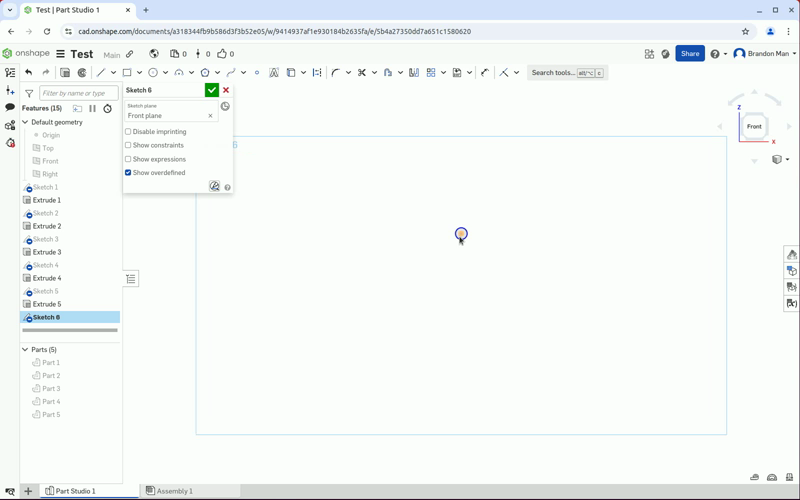
scroll(6)
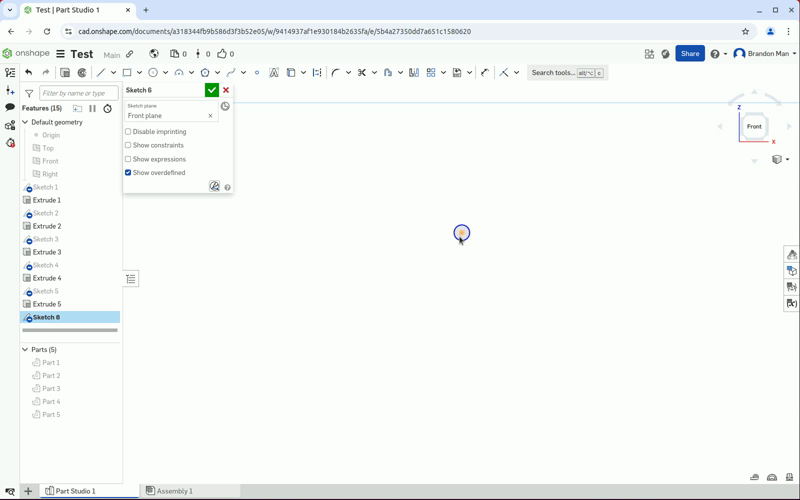
scroll(6)
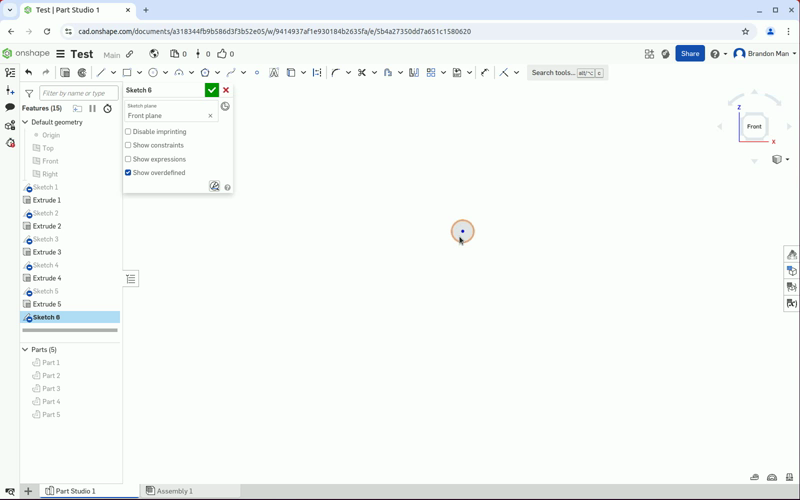
scroll(6)
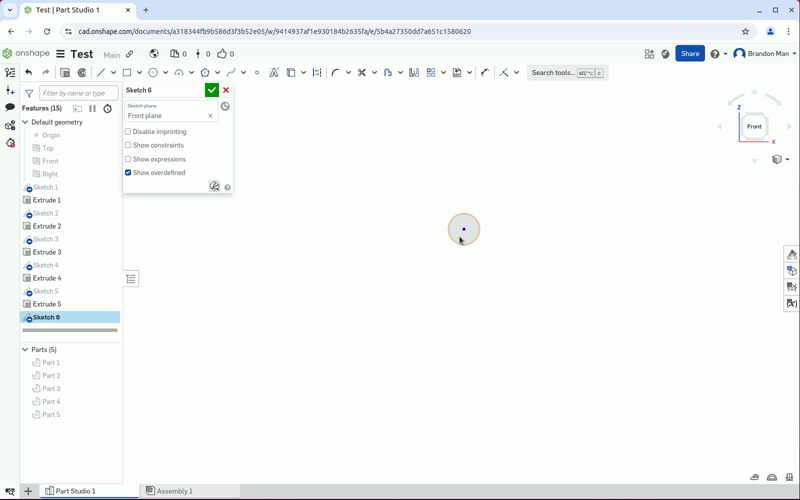
scroll(6)
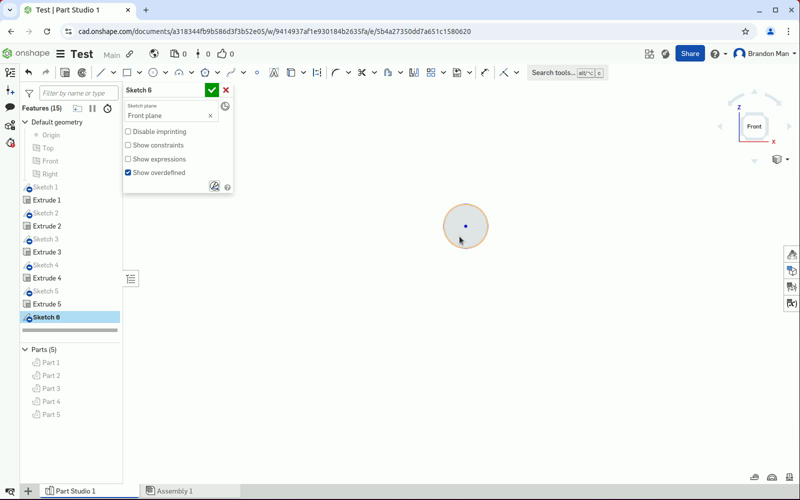
scroll(6)
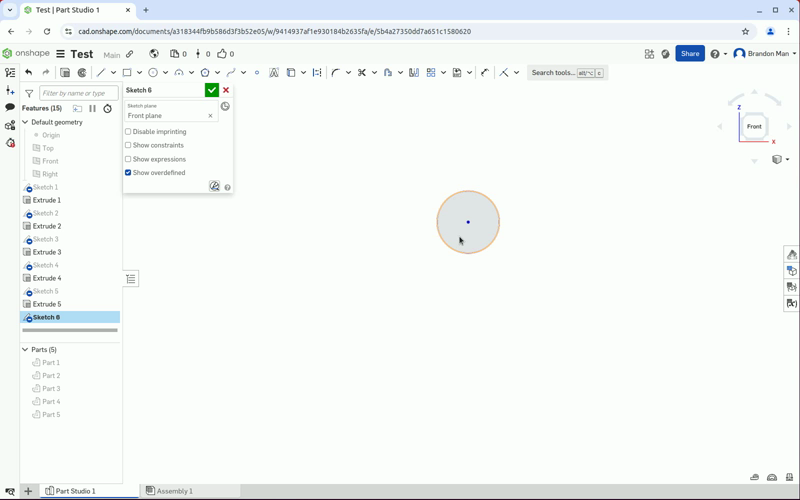
scroll(6)
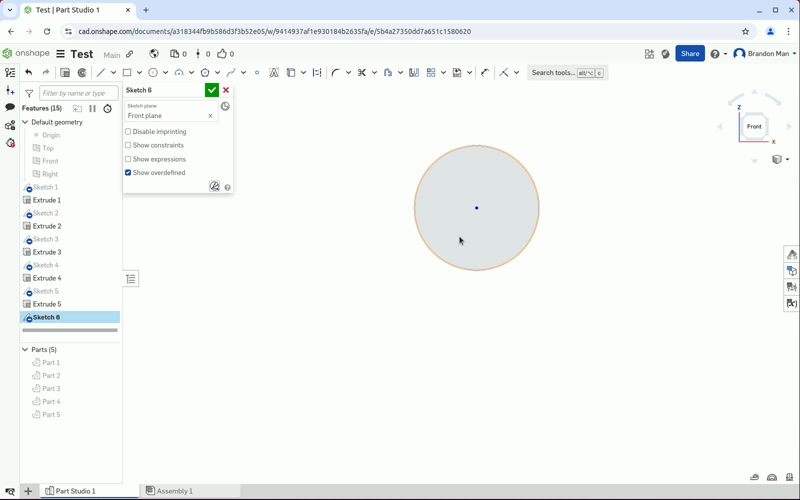
click(459, 236)
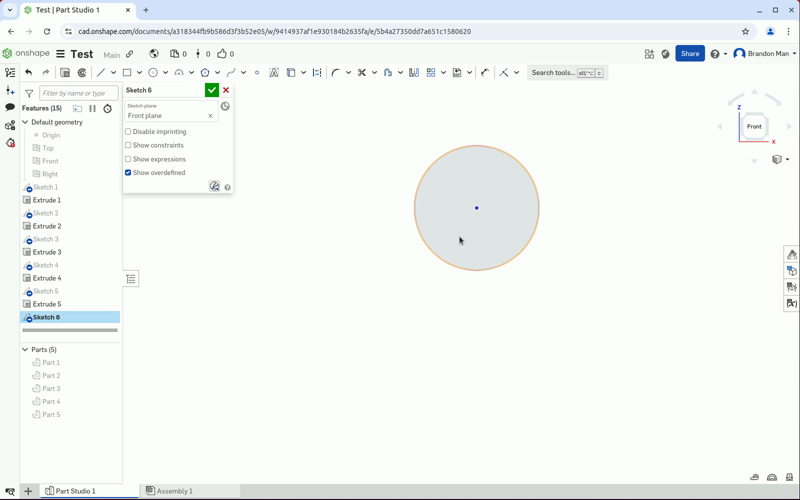
scroll(-6)
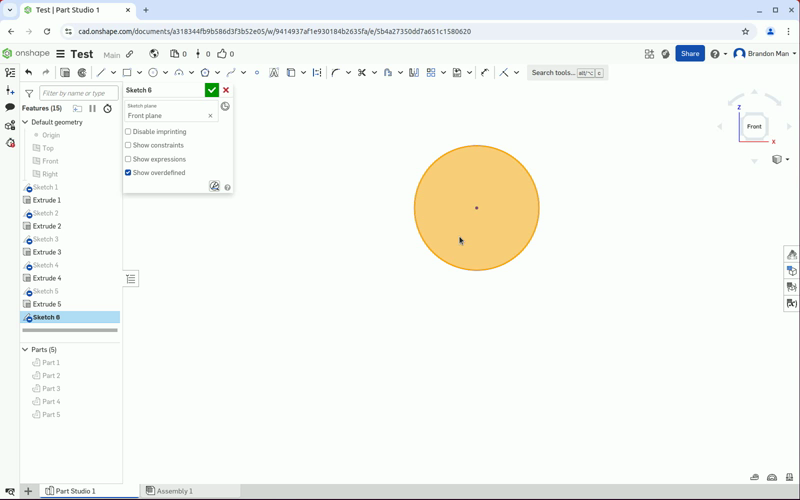
scroll(-6)
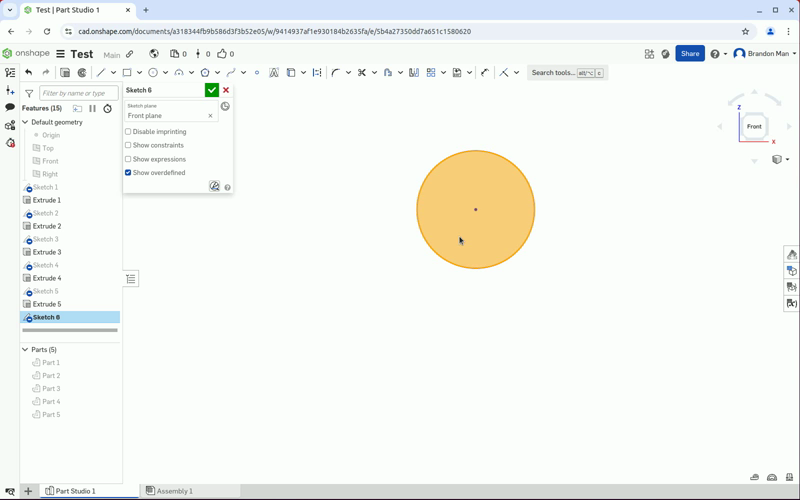
scroll(-6)
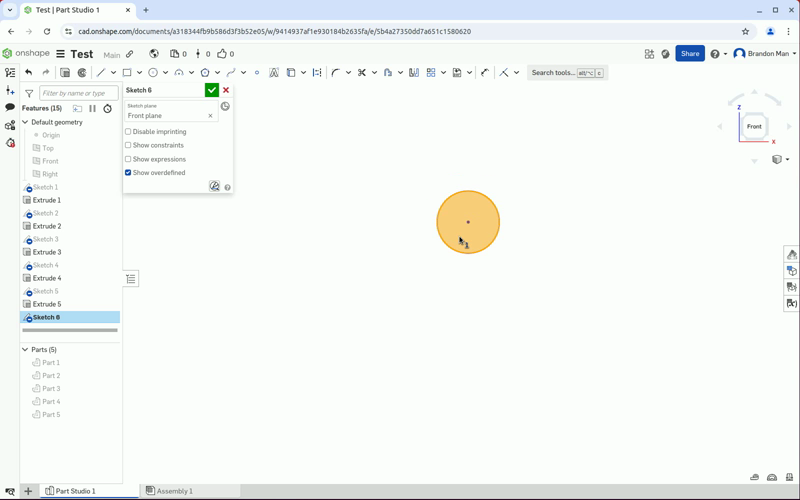
scroll(-6)
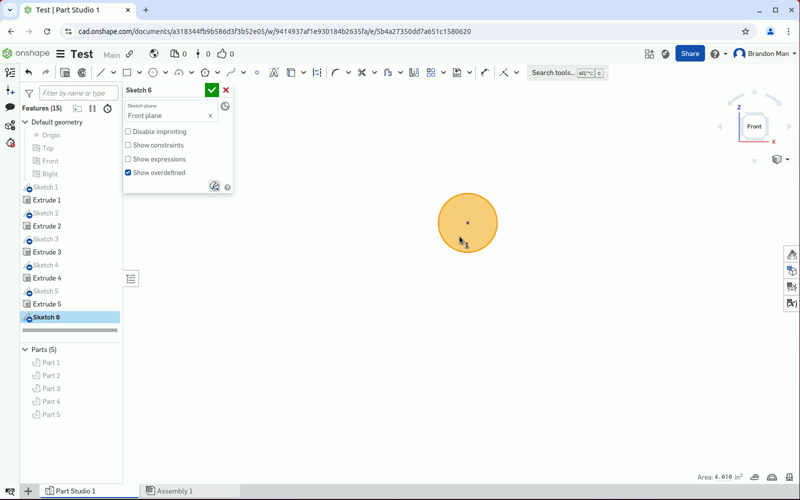
scroll(-6)
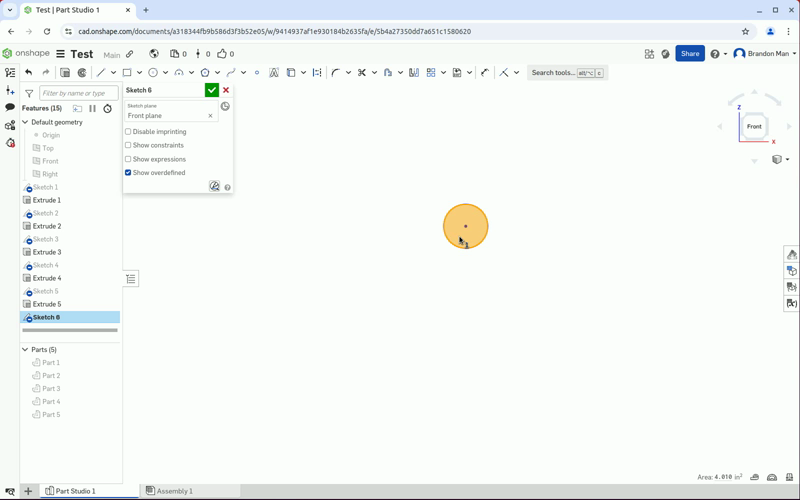
scroll(-6)
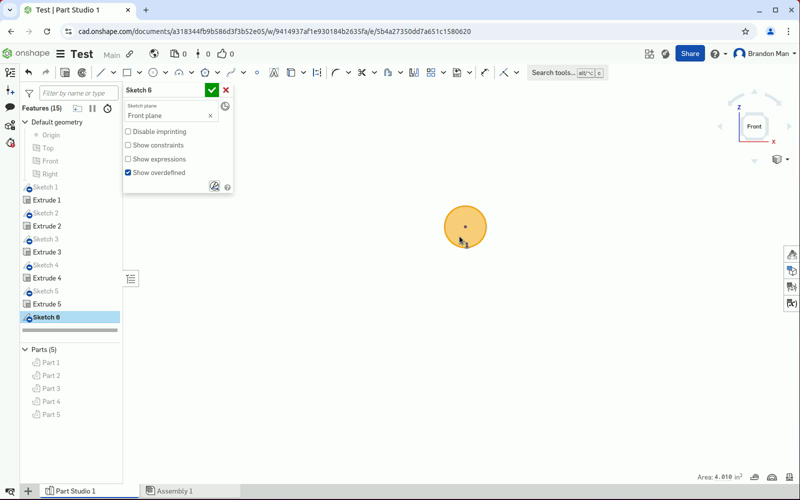
scroll(-6)
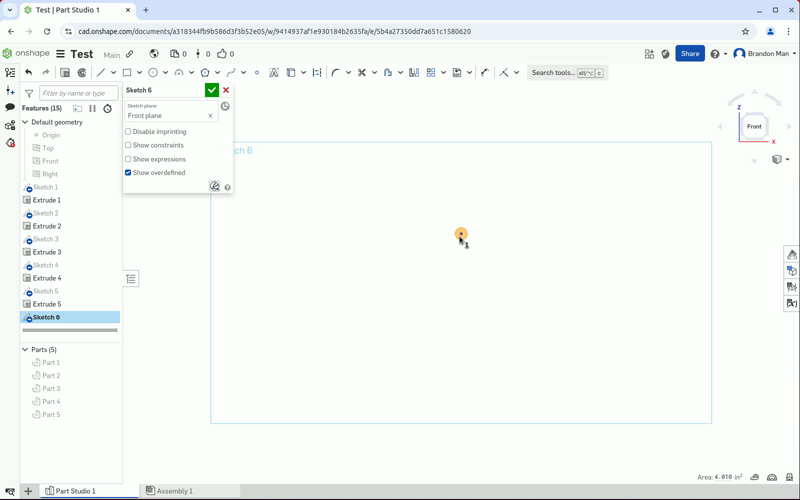
mouse_move(73, 352)
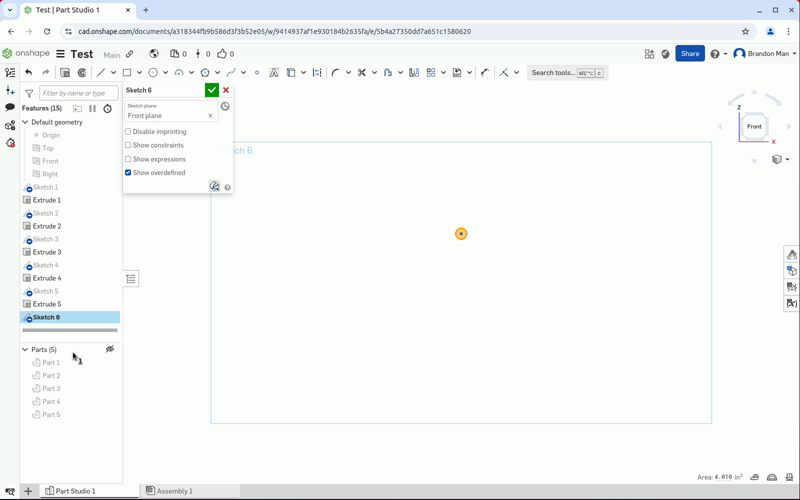
key(shift+y)
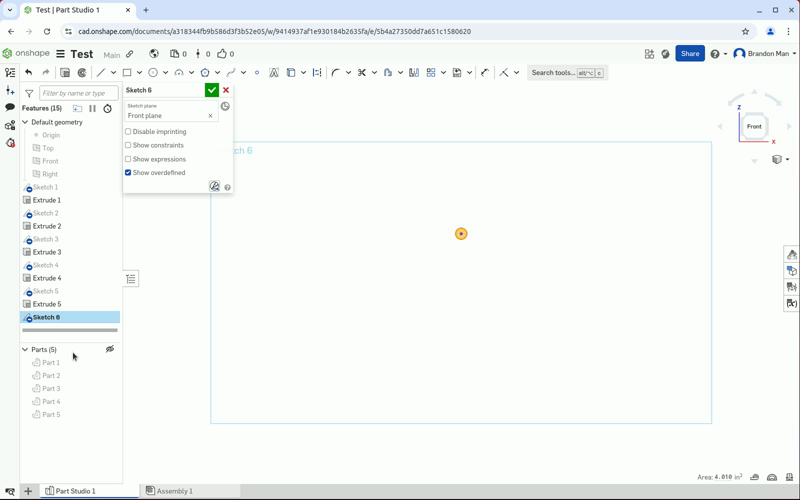
key(shift+e)
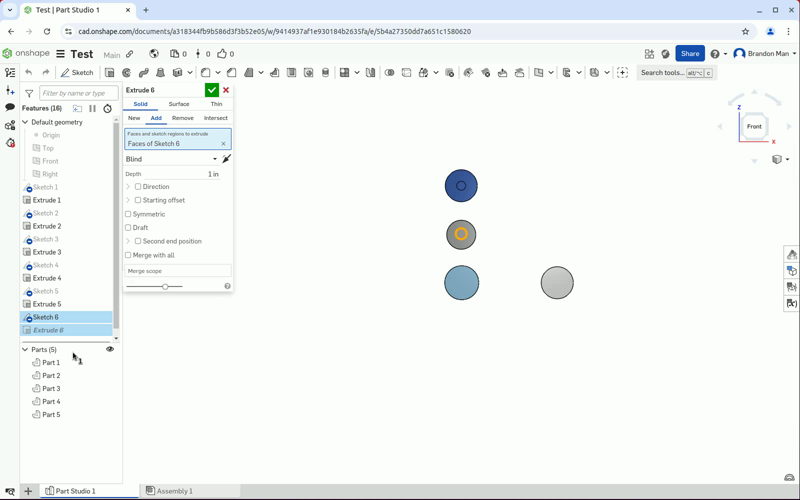
mouse_move(143, 106)
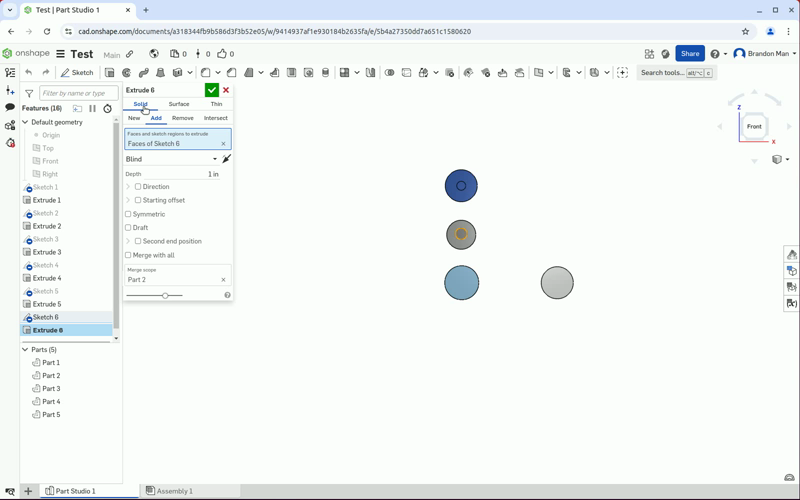
click(143, 106)
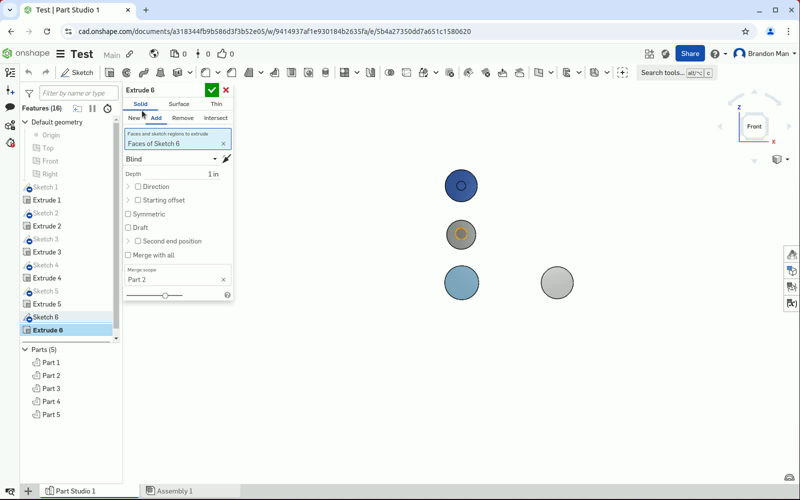
mouse_move(137, 120)
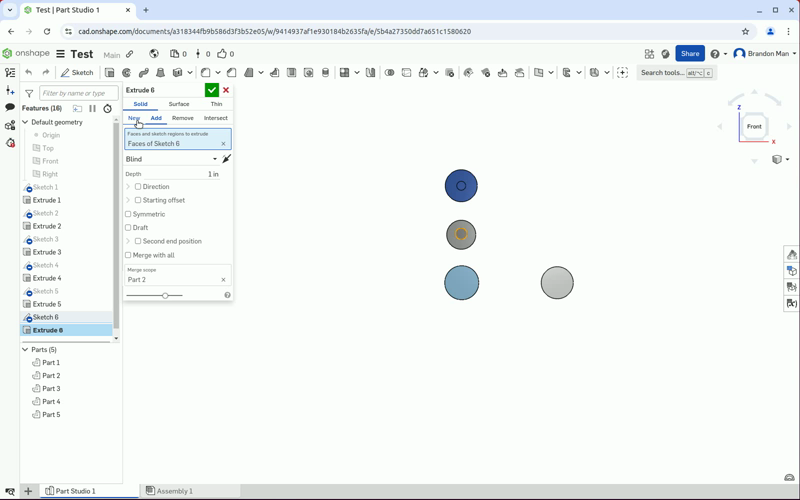
click(137, 120)
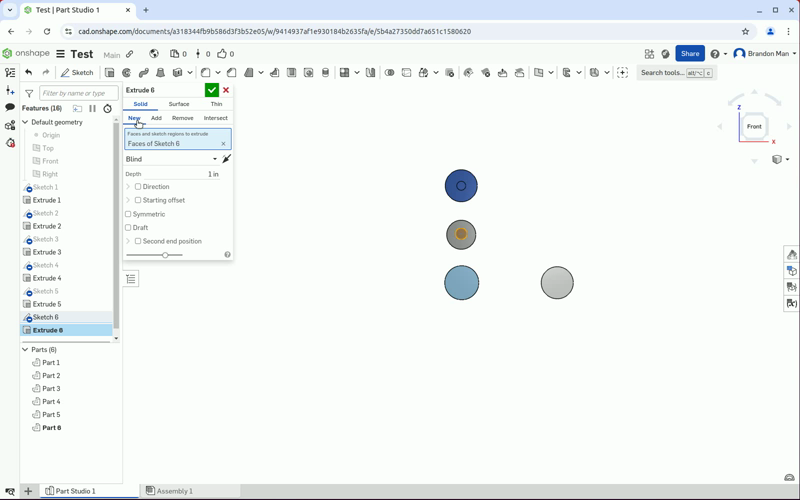
key(tab, 4)
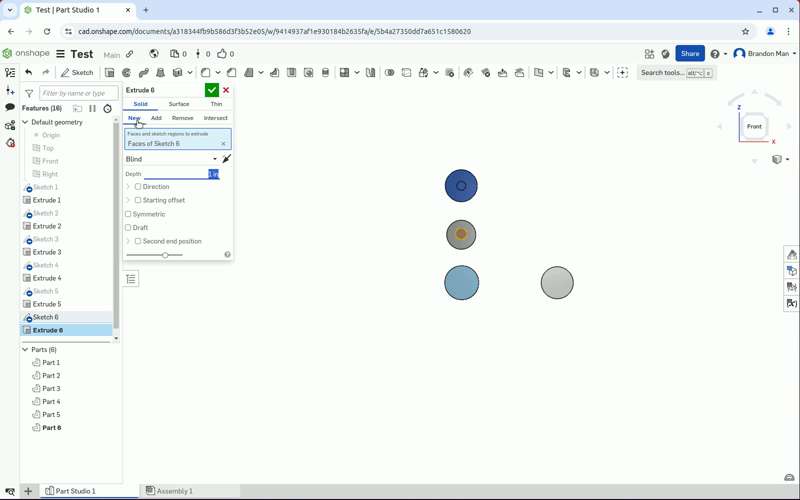
text(0.722)
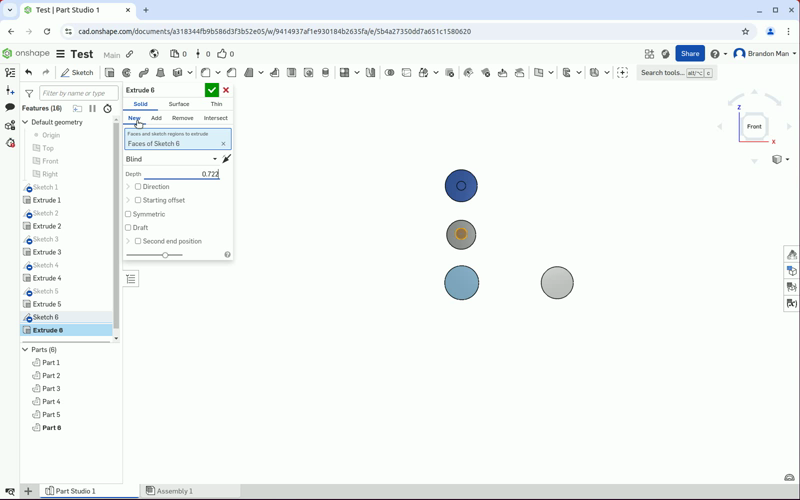
key(enter)
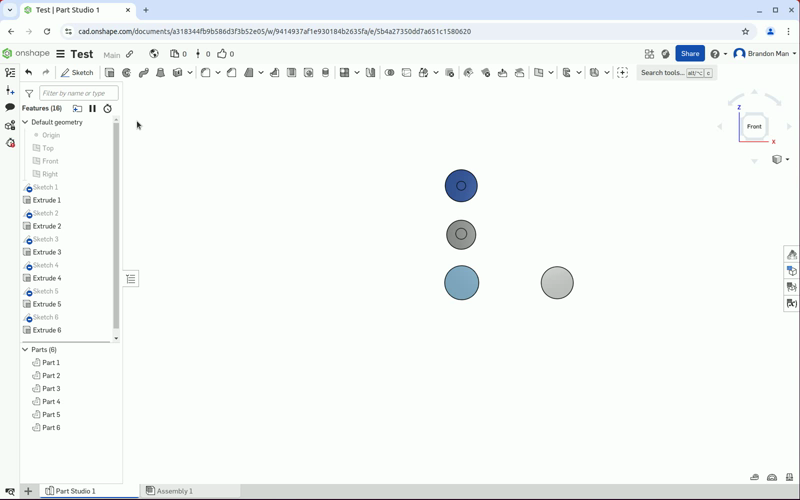
key(shift+h)
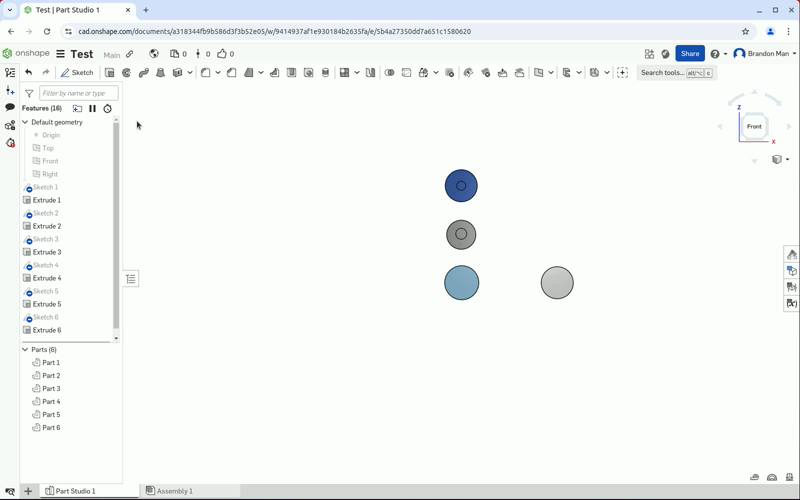
key(shift+h)
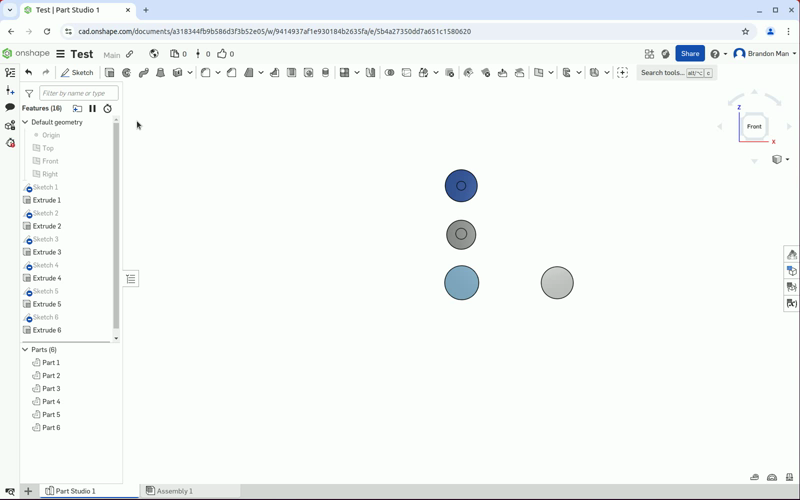
mouse_move(69, 189)
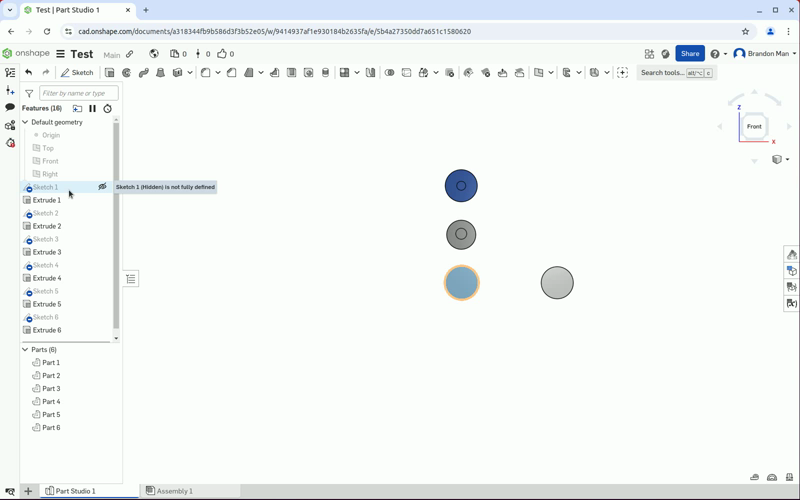
click(69, 189)
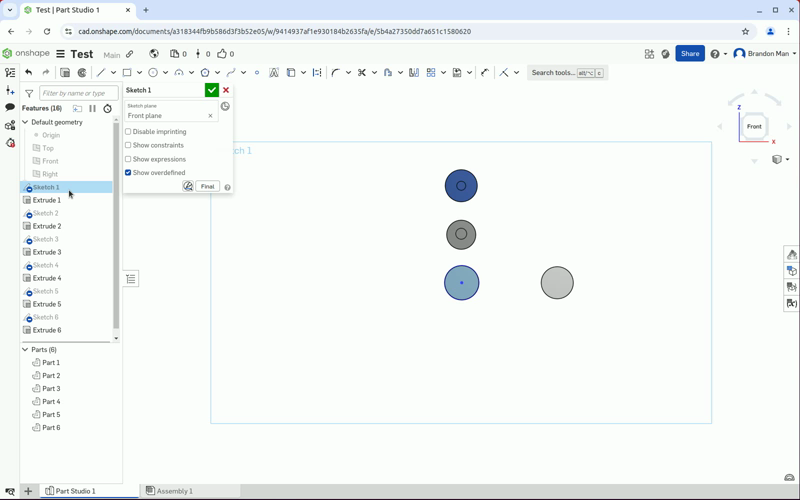
mouse_move(229, 92)
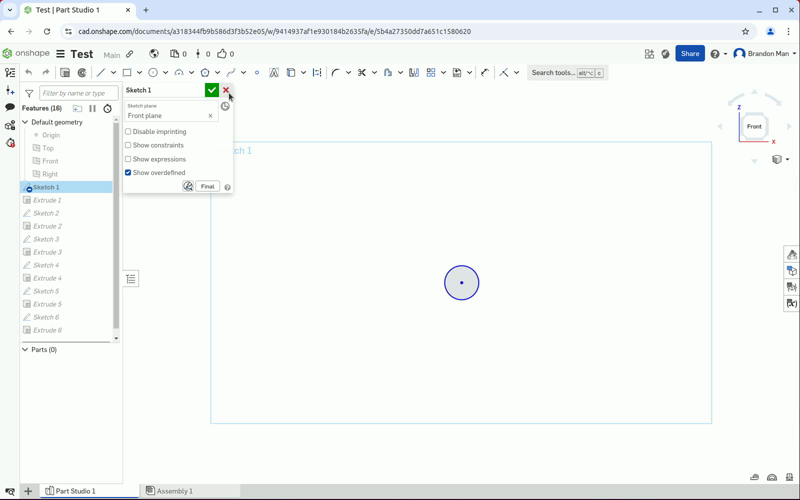
click(229, 92)
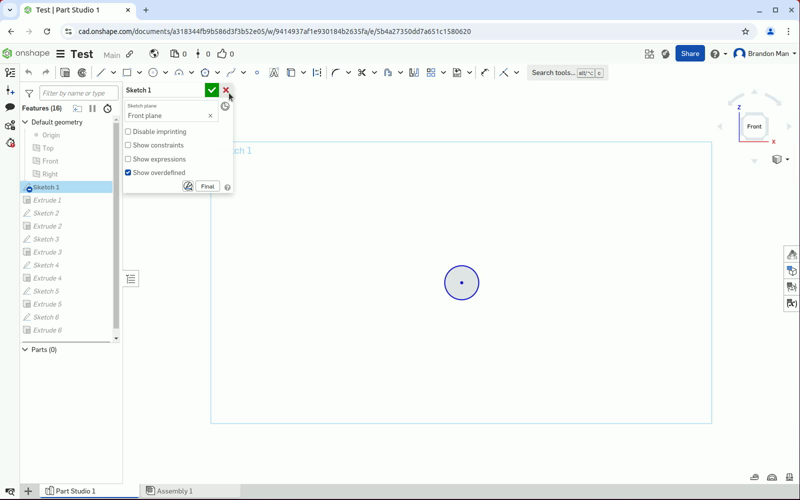
key(shift+s)
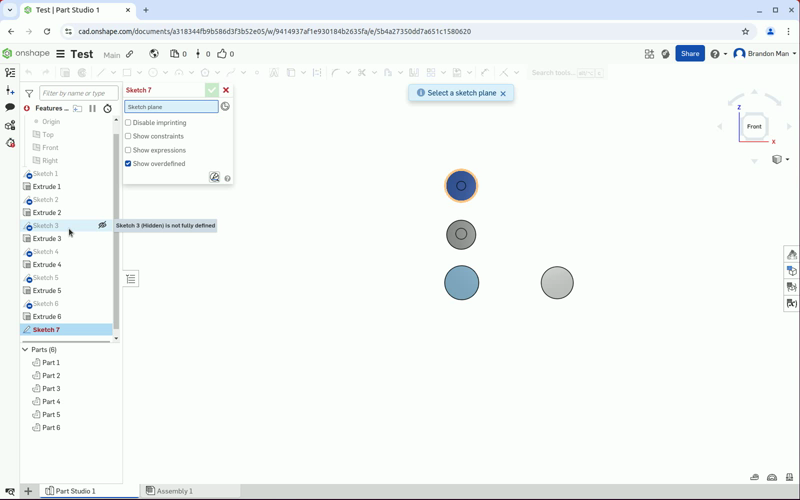
scroll(3)
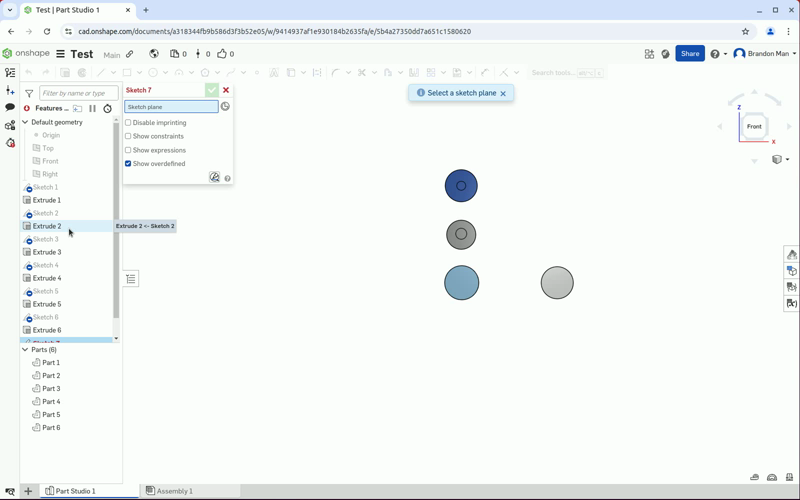
mouse_move(69, 163)
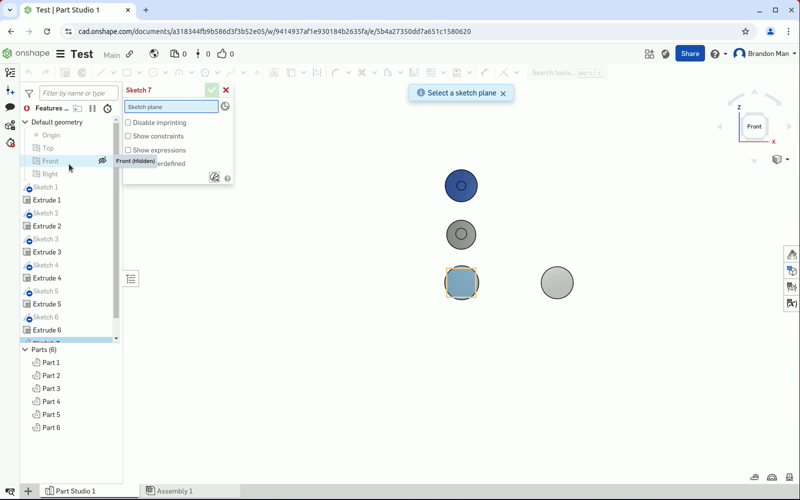
click(69, 163)
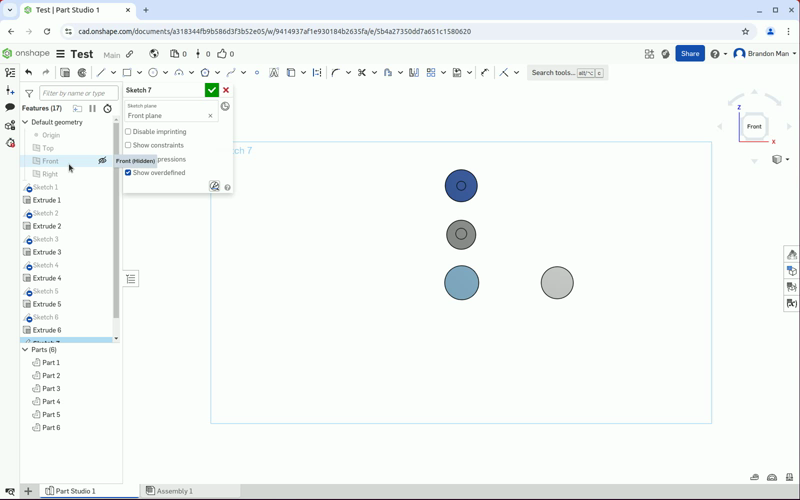
mouse_move(73, 352)
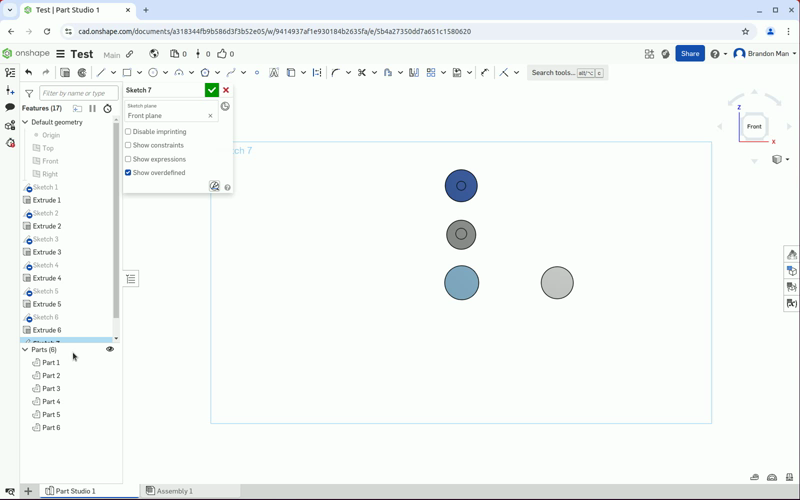
key(y)
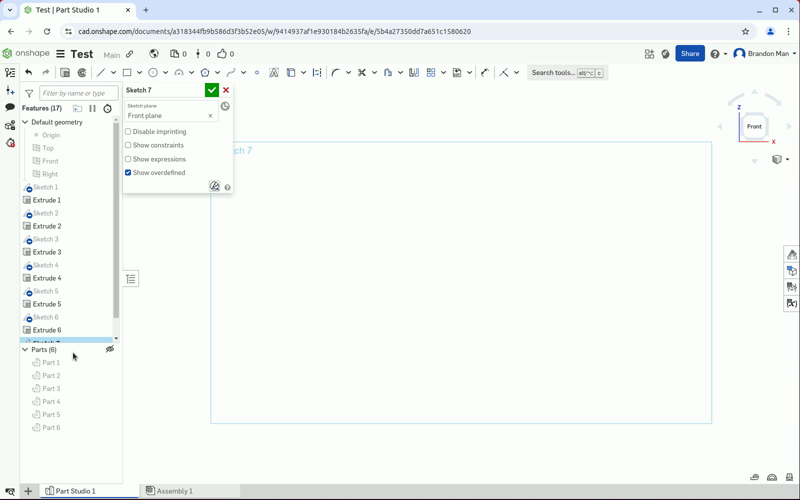
key(c)
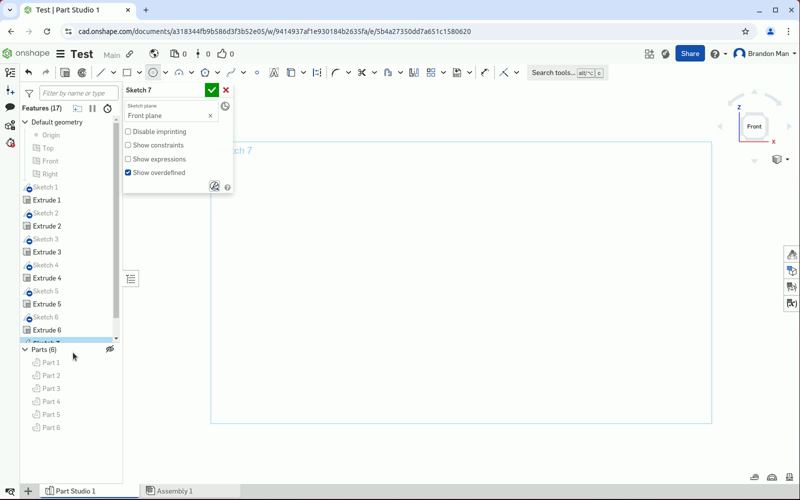
key_down(shift)
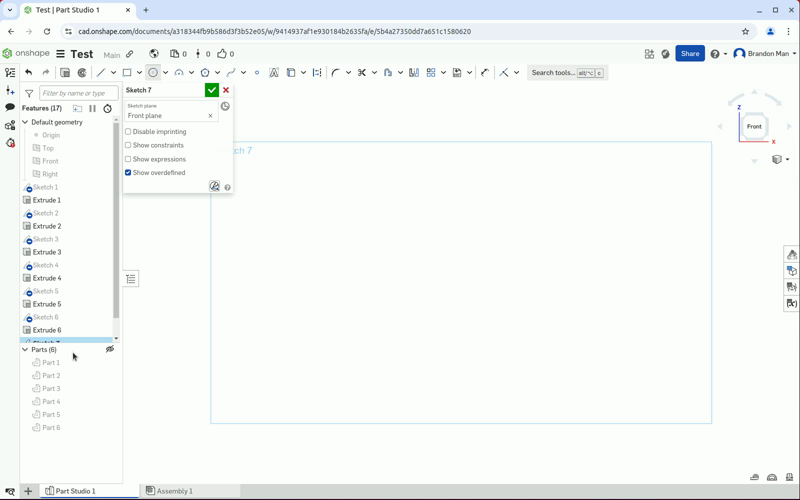
mouse_move(460, 282)
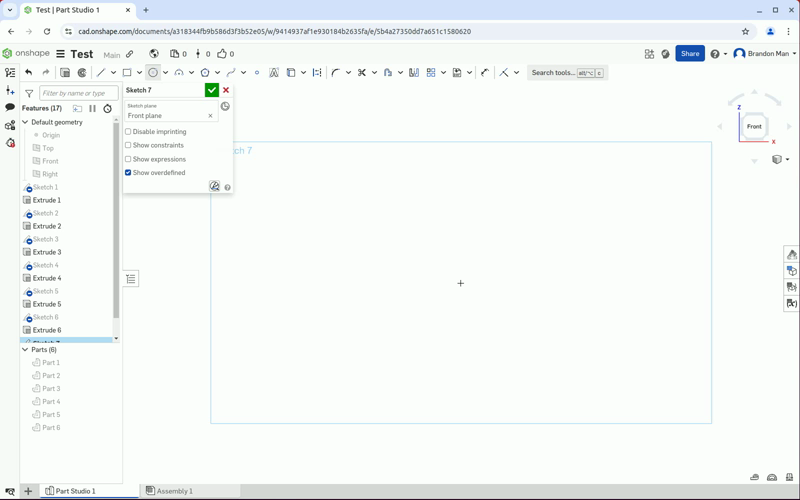
click(460, 282)
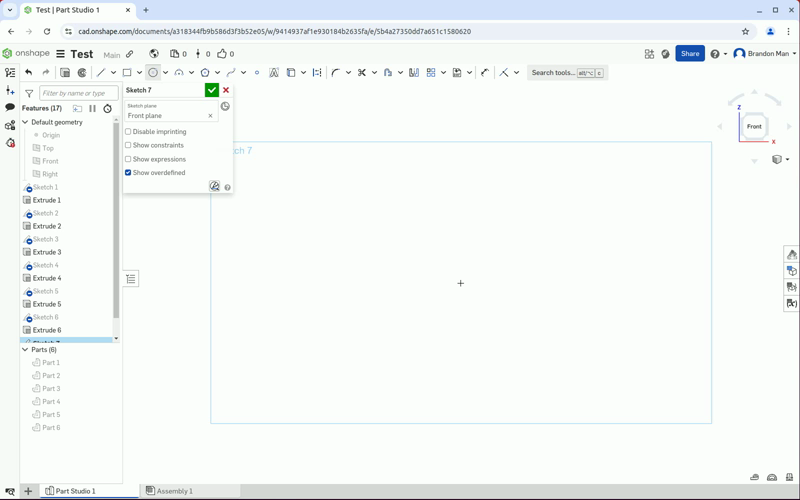
key_up(shift)
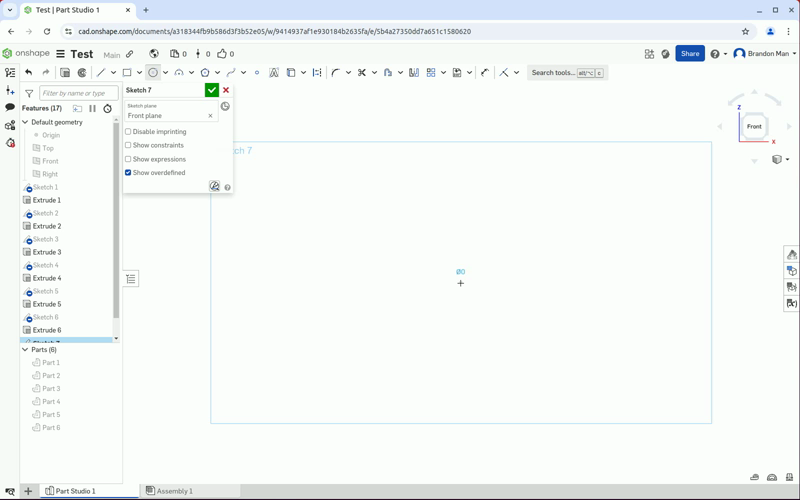
mouse_move(465, 282)
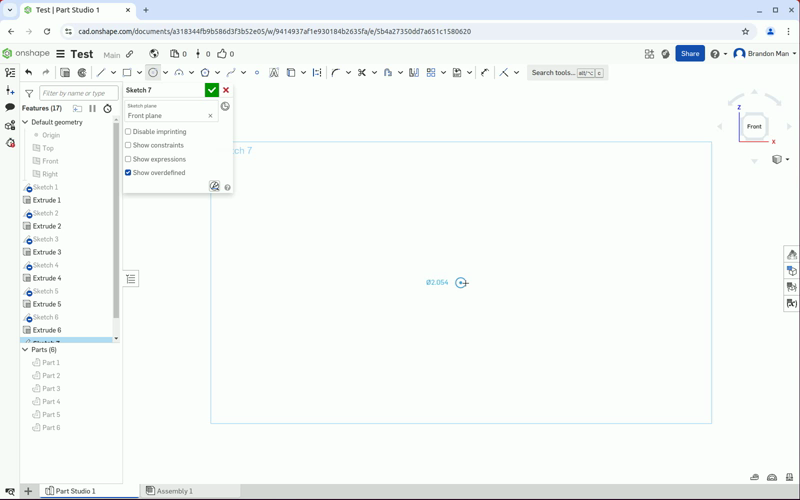
click(465, 282)
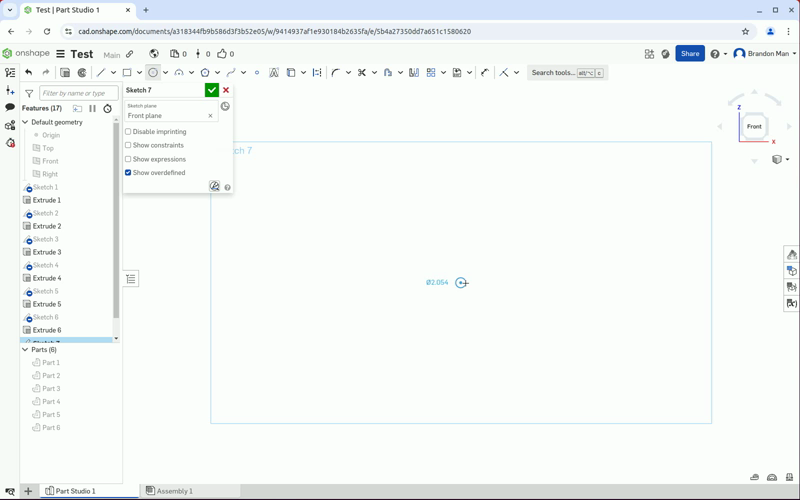
key(esc)
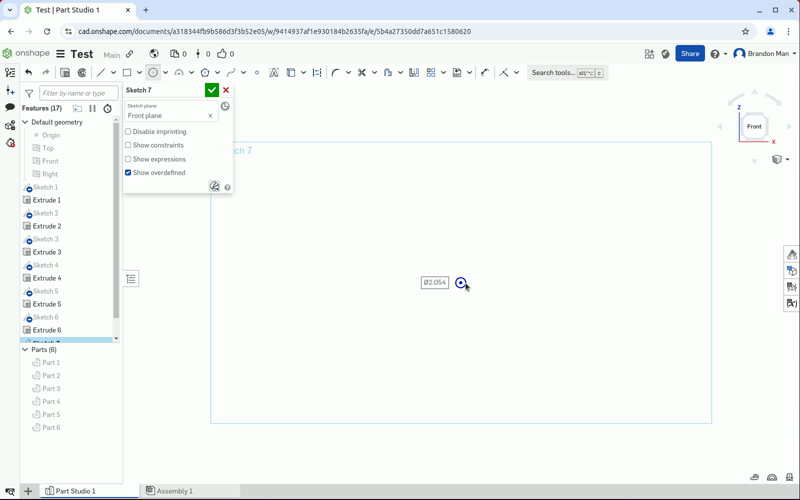
mouse_move(462, 283)
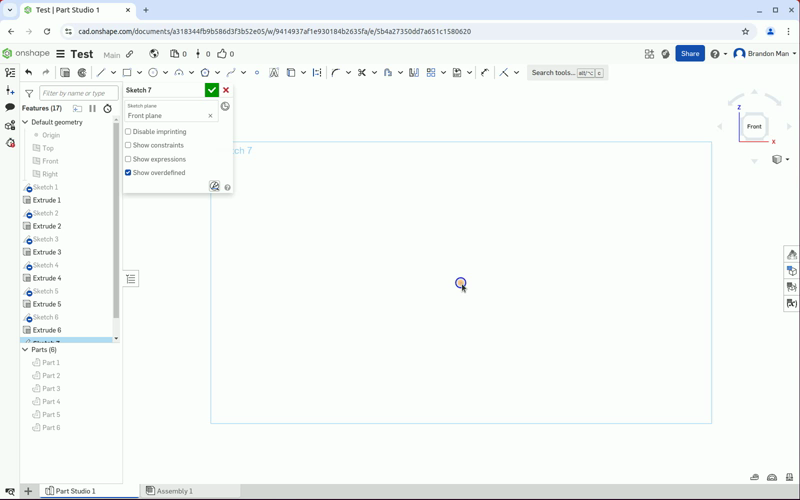
scroll(6)
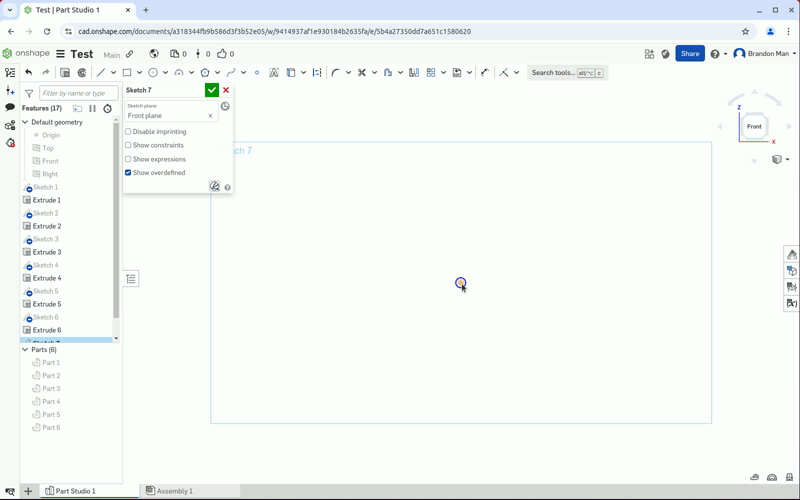
scroll(6)
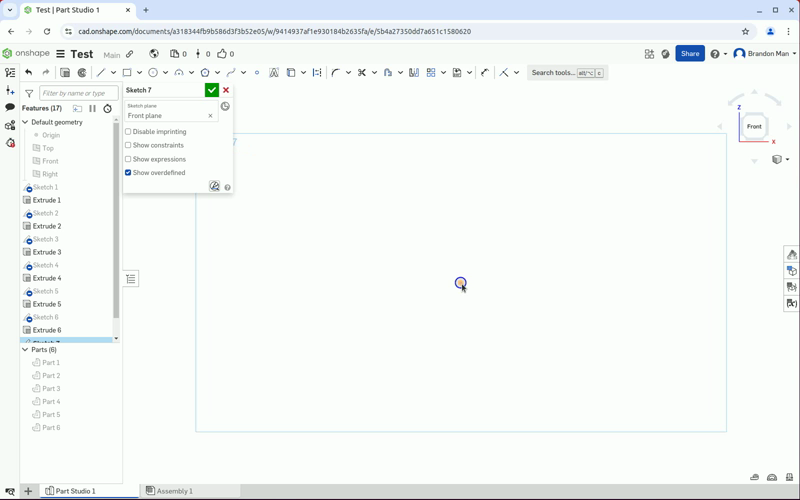
scroll(6)
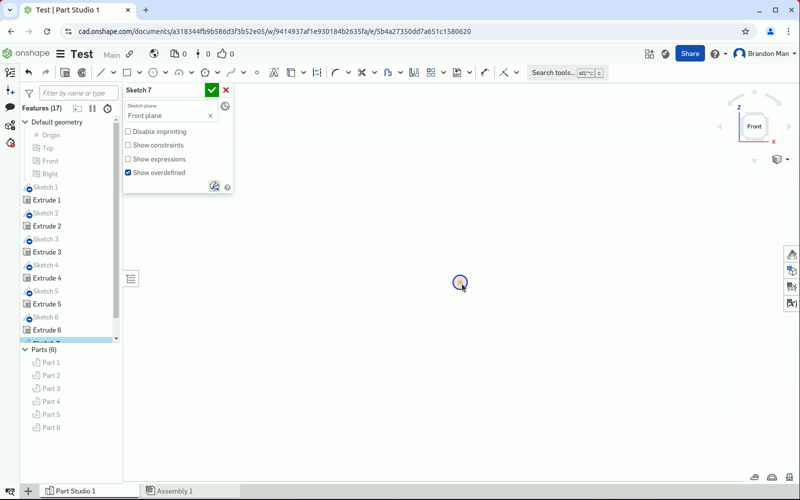
scroll(6)
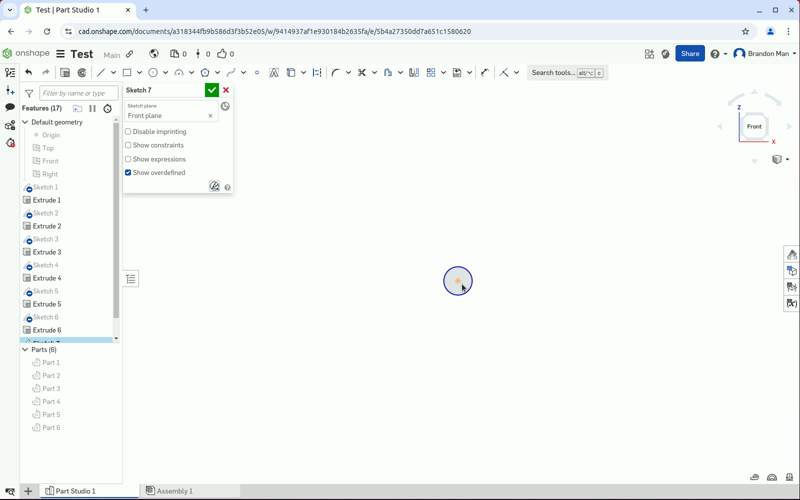
scroll(6)
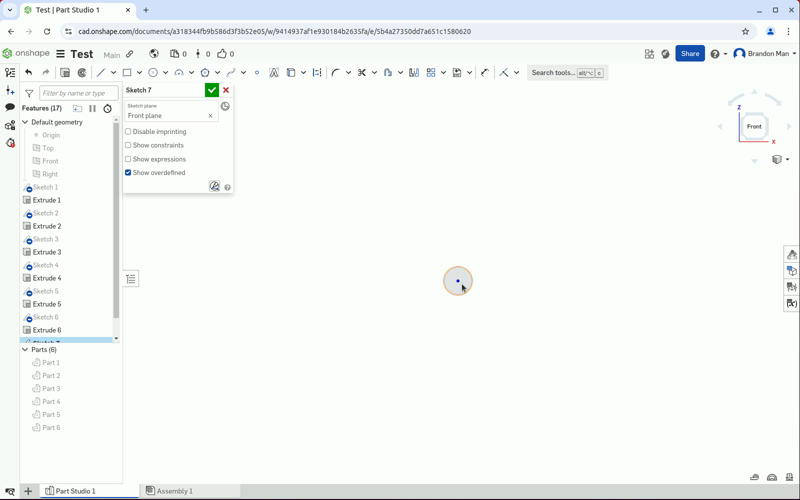
scroll(6)
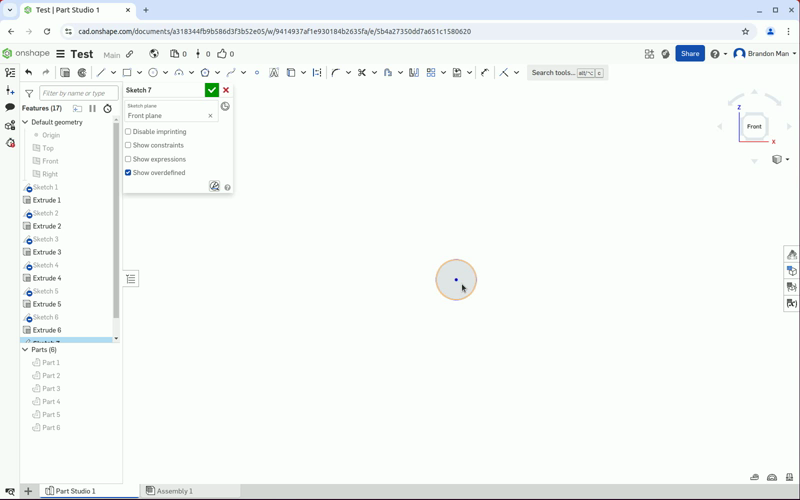
scroll(6)
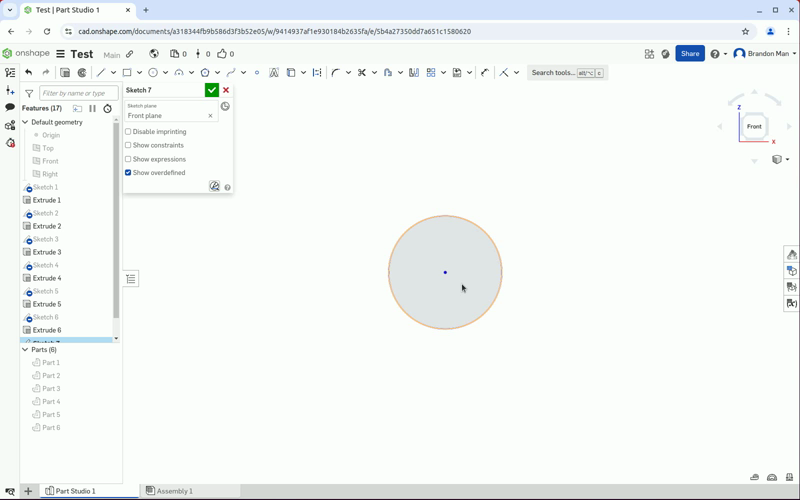
click(462, 283)
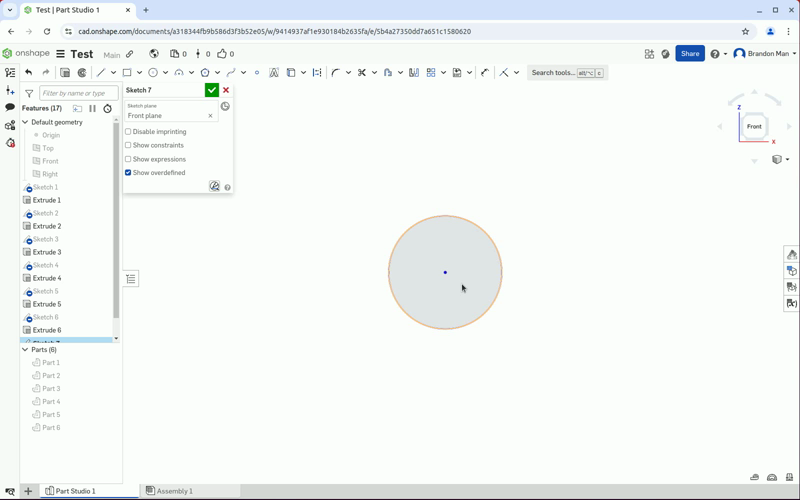
scroll(-6)
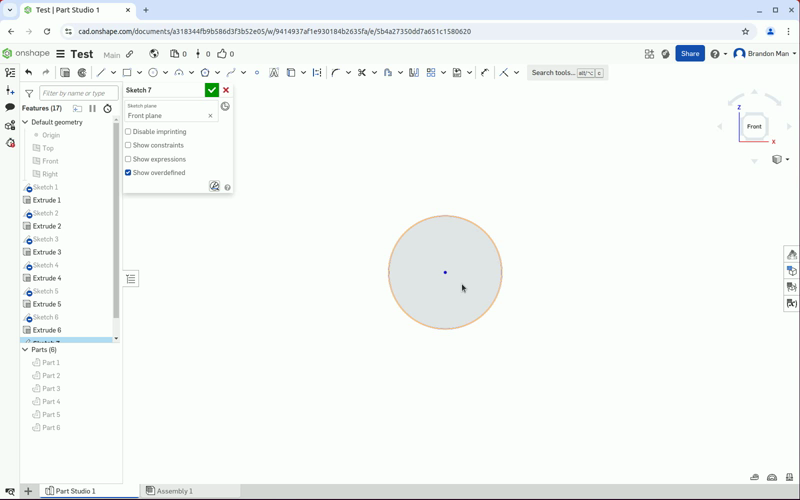
scroll(-6)
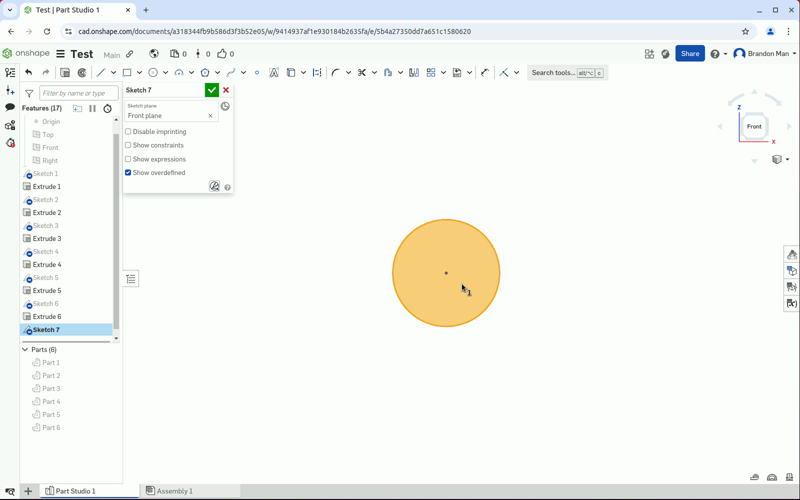
scroll(-6)
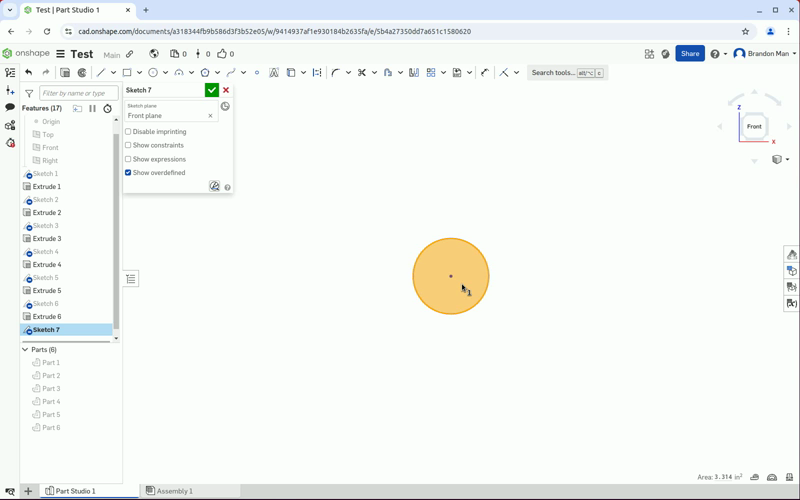
scroll(-6)
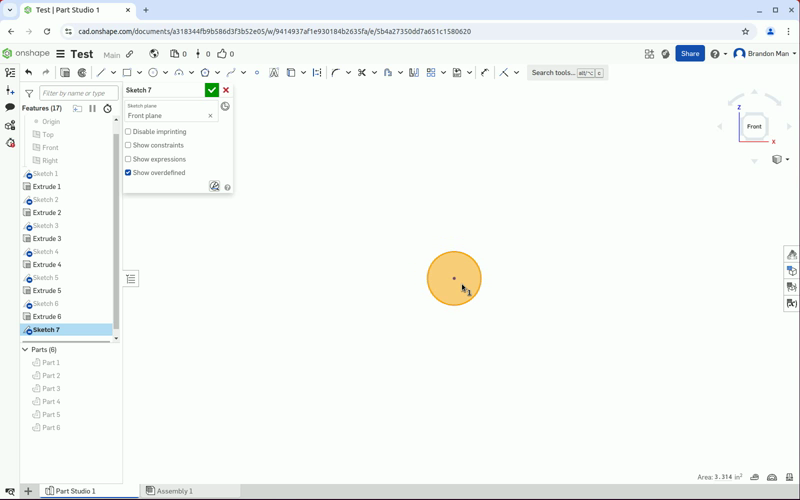
scroll(-6)
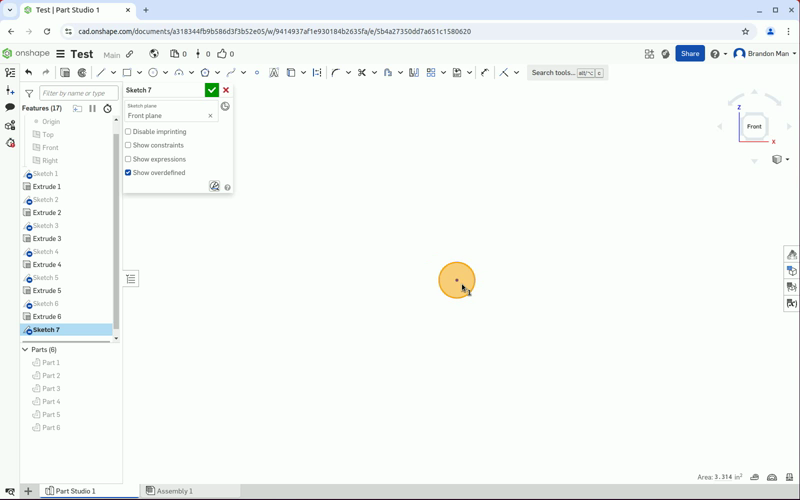
scroll(-6)
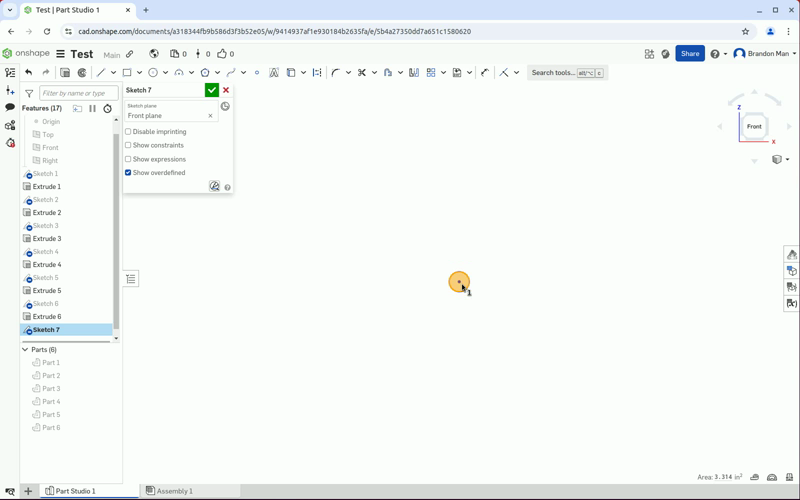
scroll(-6)
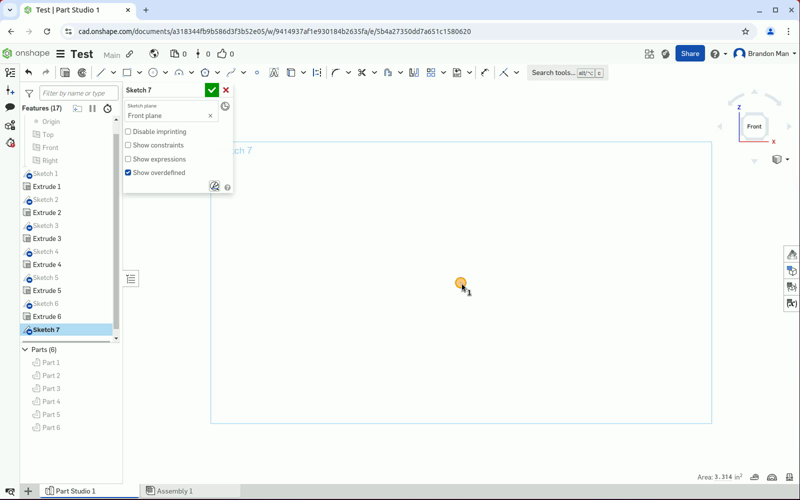
mouse_move(73, 352)
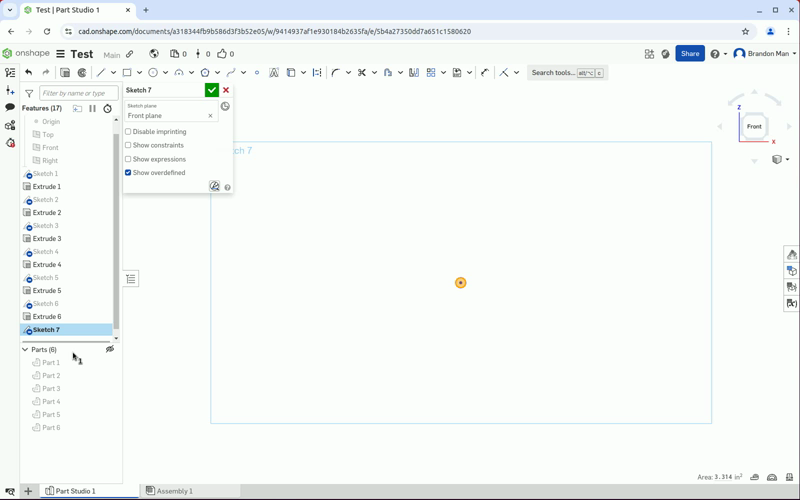
key(shift+y)
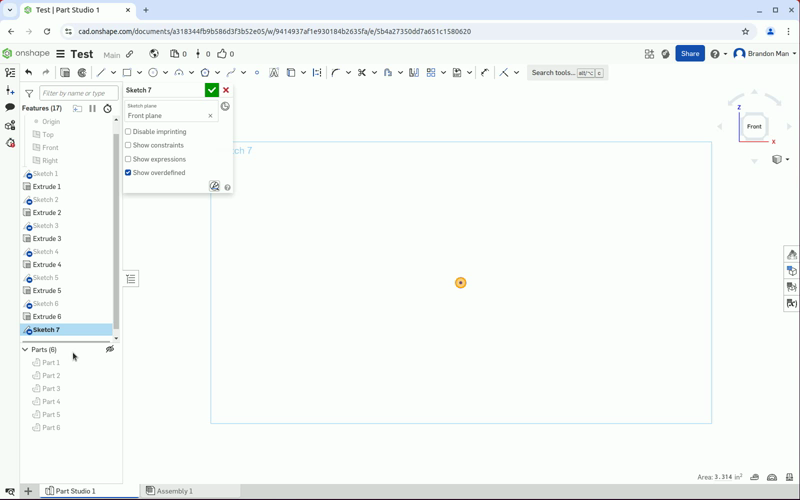
key(shift+e)
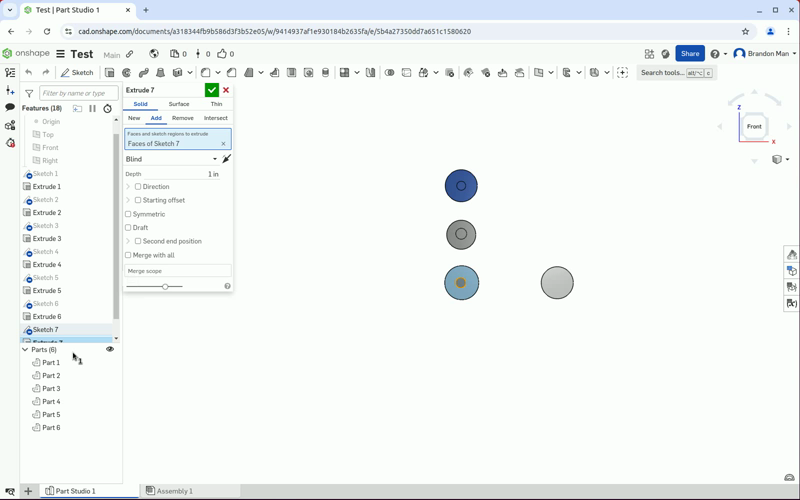
mouse_move(143, 106)
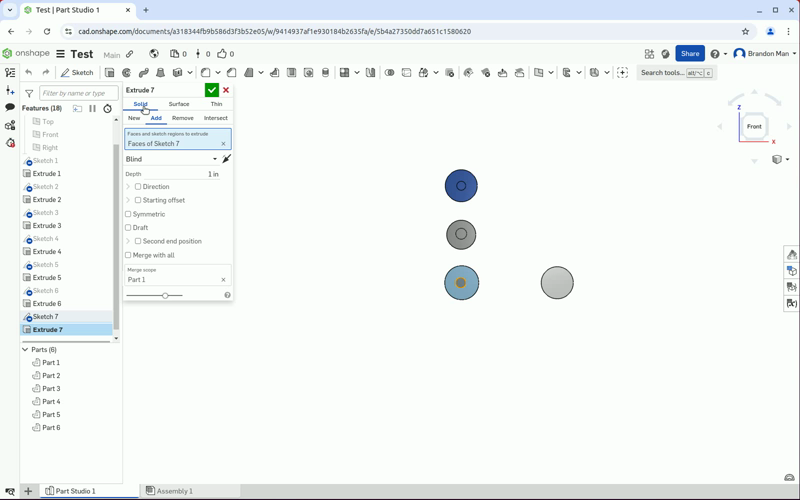
click(143, 106)
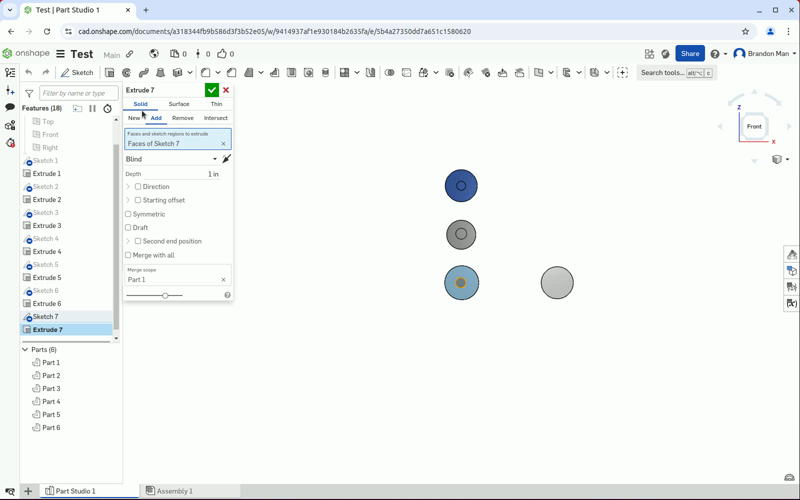
mouse_move(137, 120)
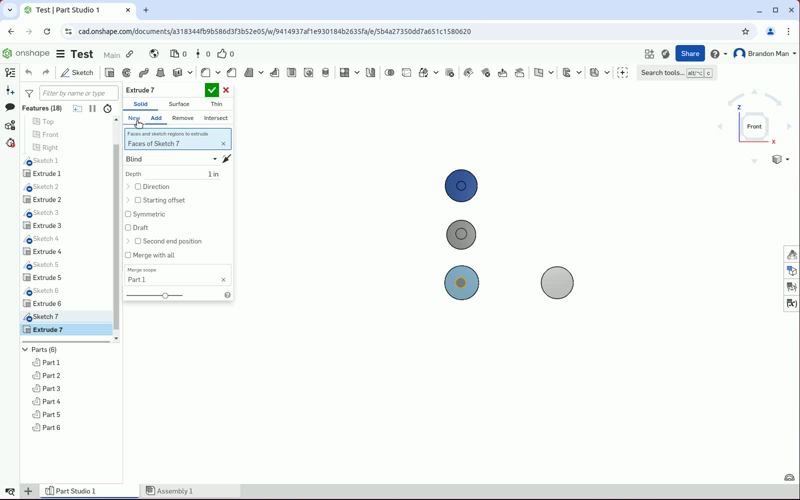
click(137, 120)
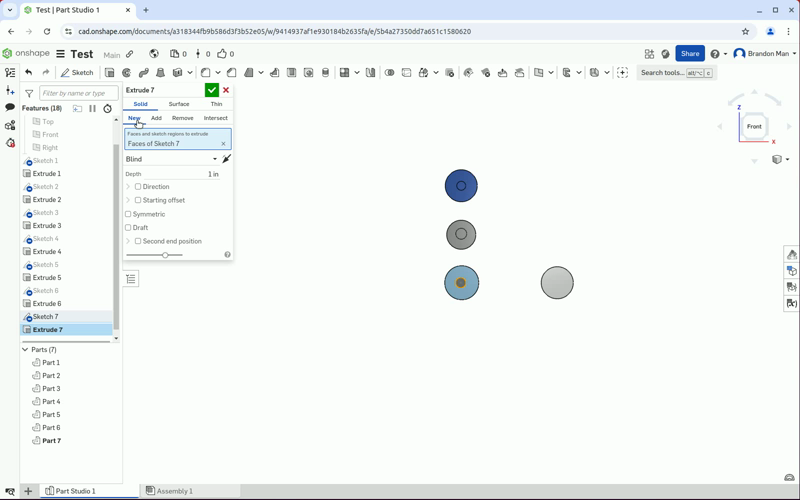
key(tab, 4)
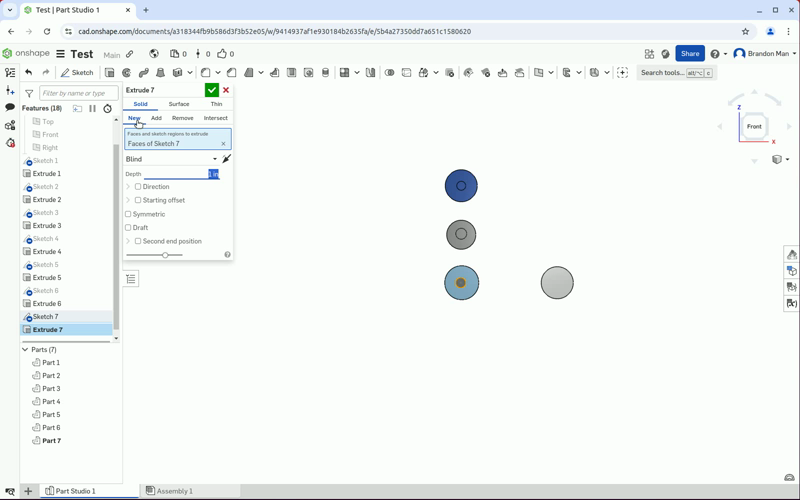
text(0.722)
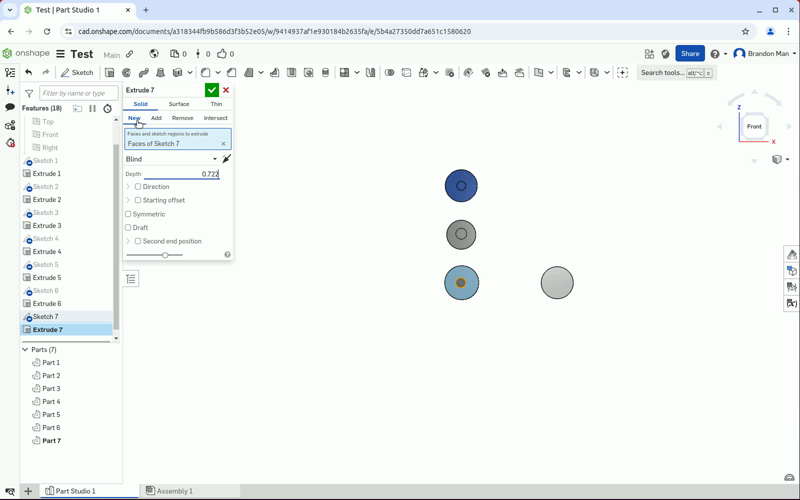
key(enter)
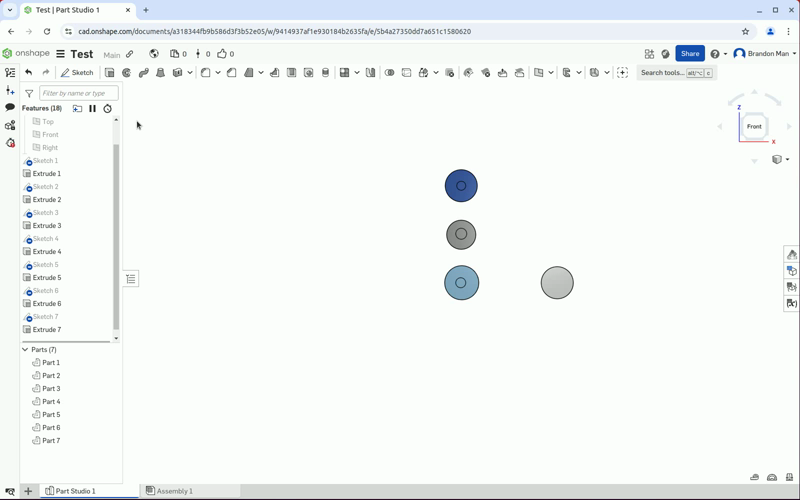
key(shift+h)
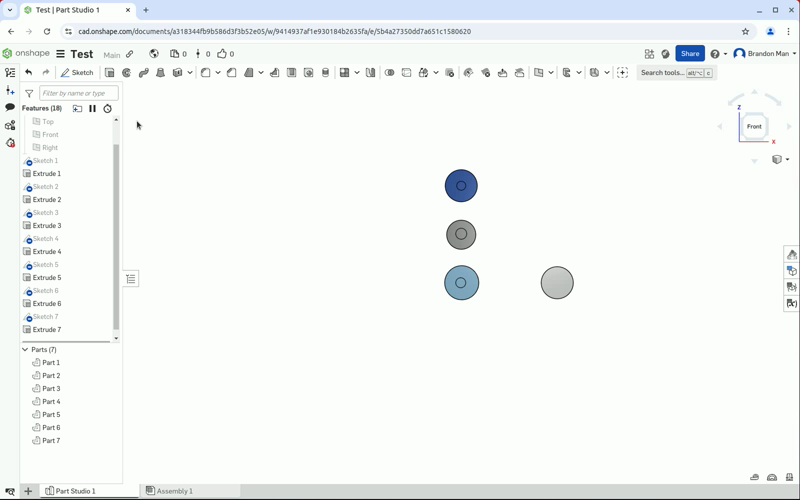
key(shift+h)
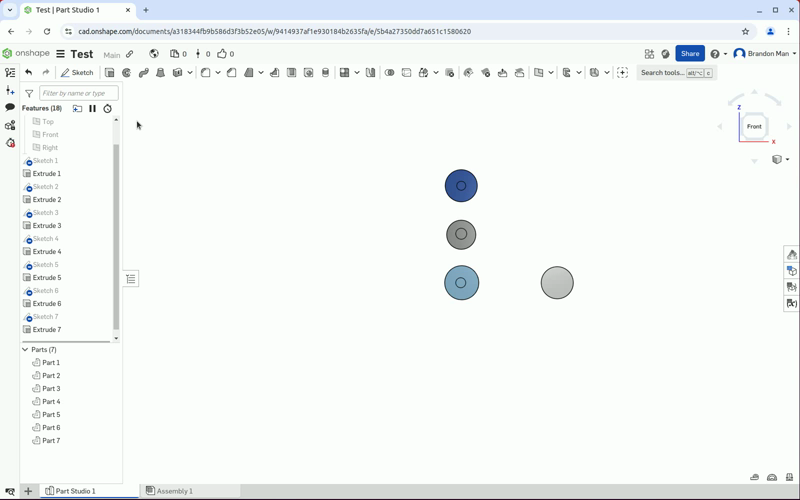
mouse_move(69, 163)
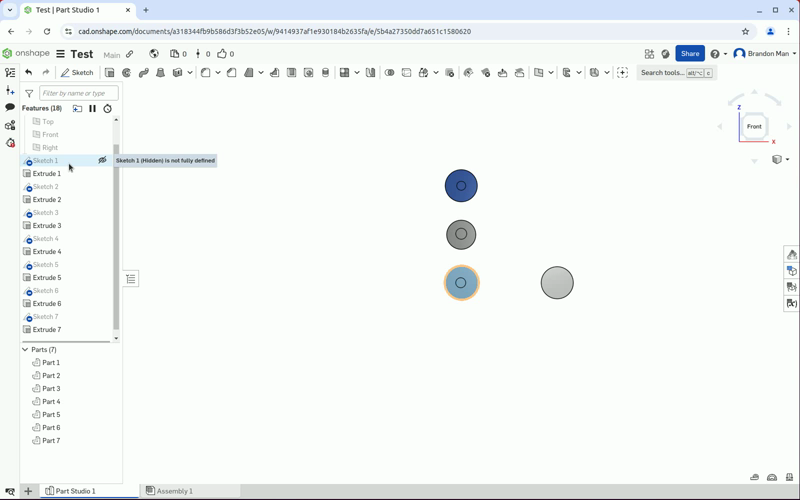
click(69, 163)
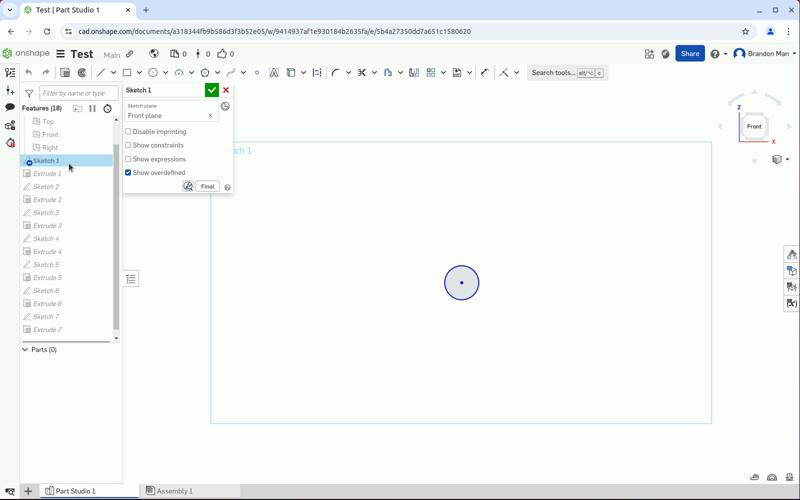
mouse_move(229, 92)
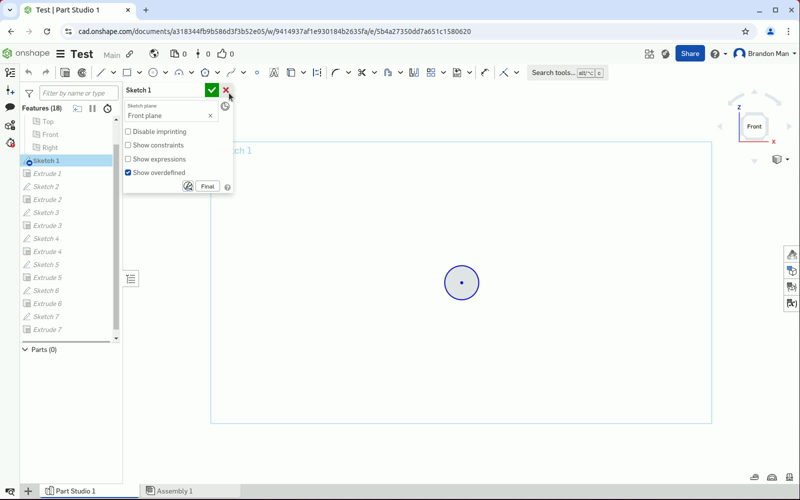
click(229, 92)
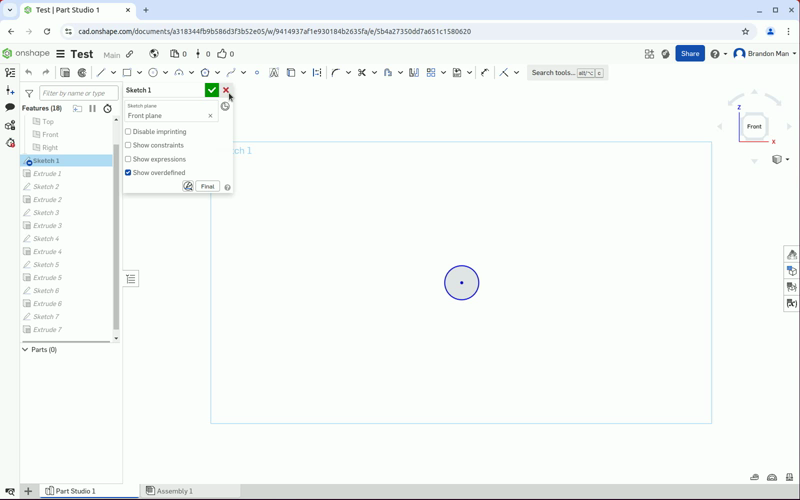
key(shift+s)
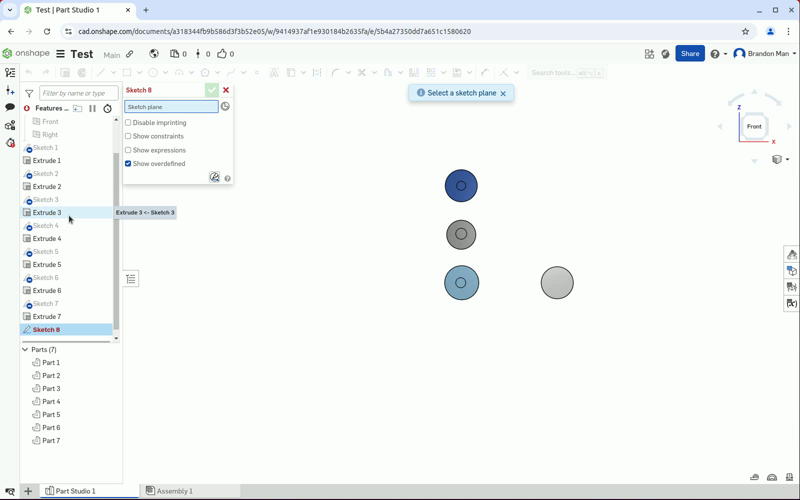
scroll(3)
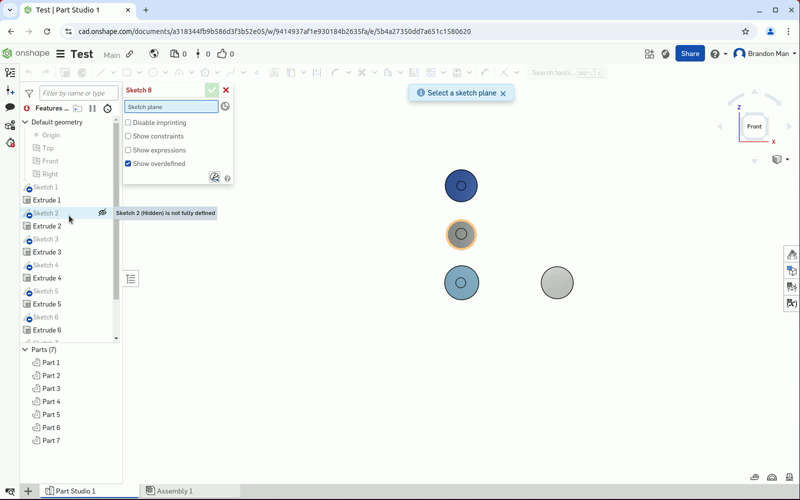
mouse_move(69, 163)
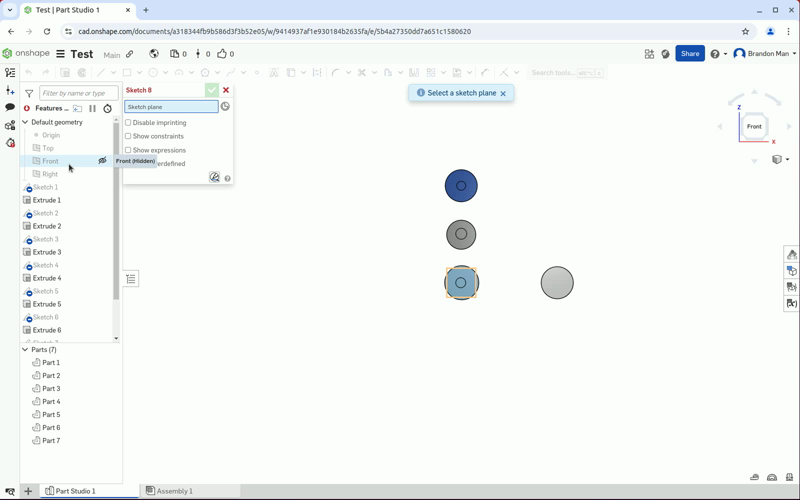
click(69, 163)
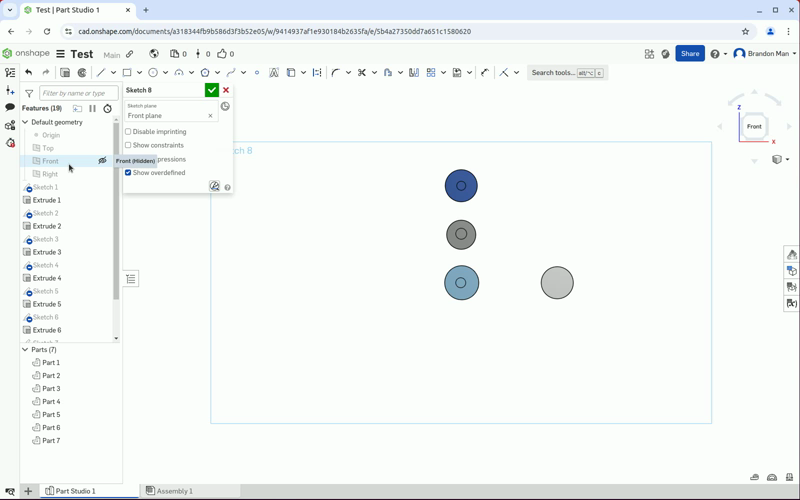
mouse_move(73, 352)
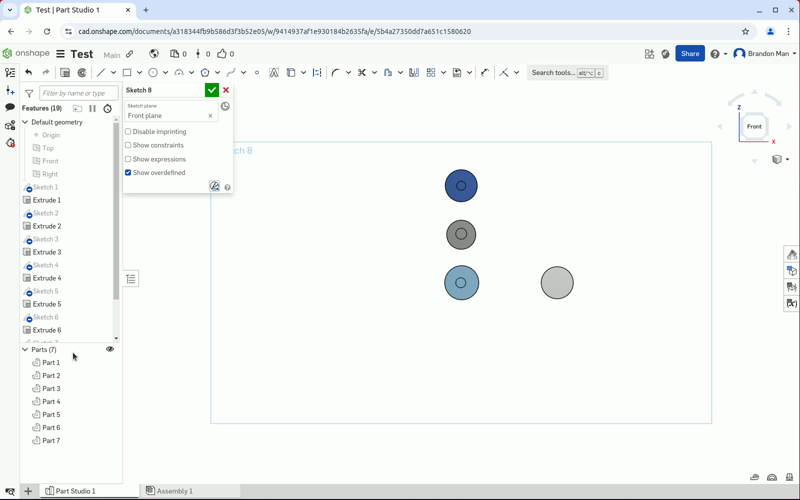
key(y)
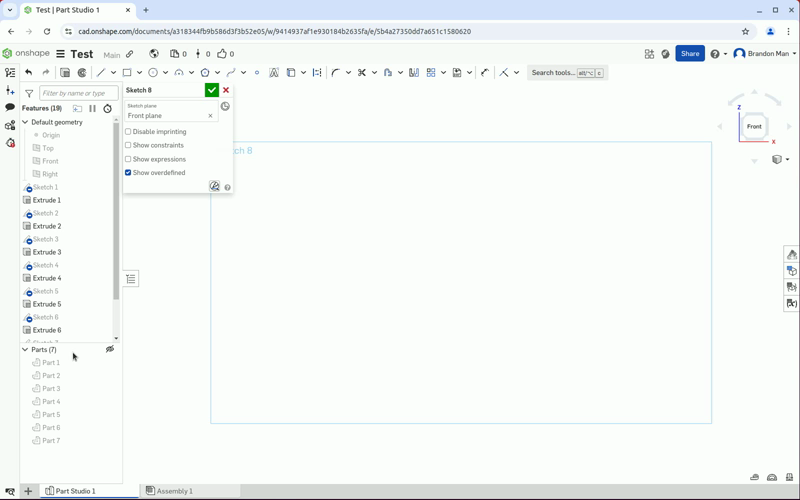
key(c)
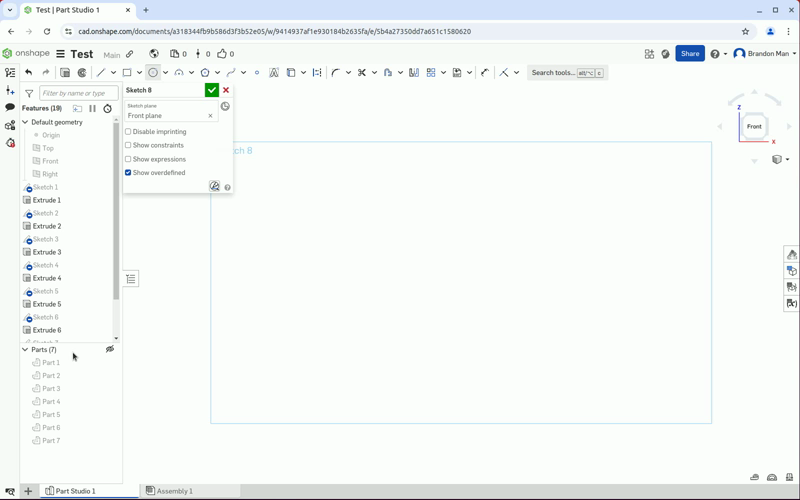
key_down(shift)
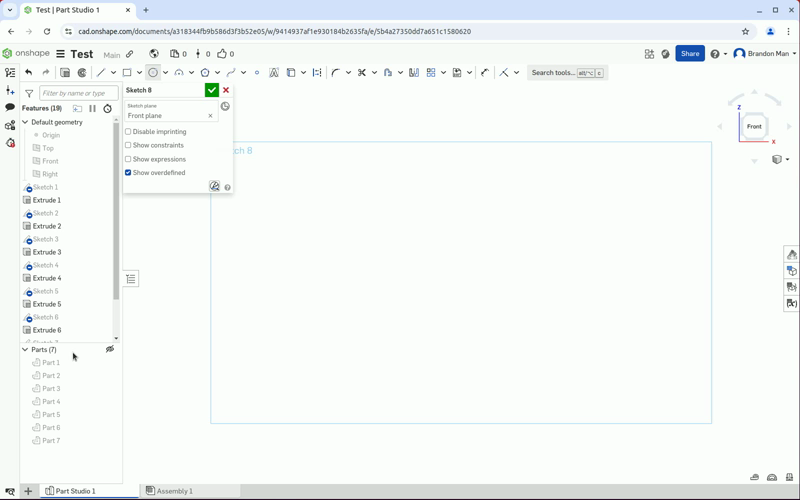
mouse_move(559, 282)
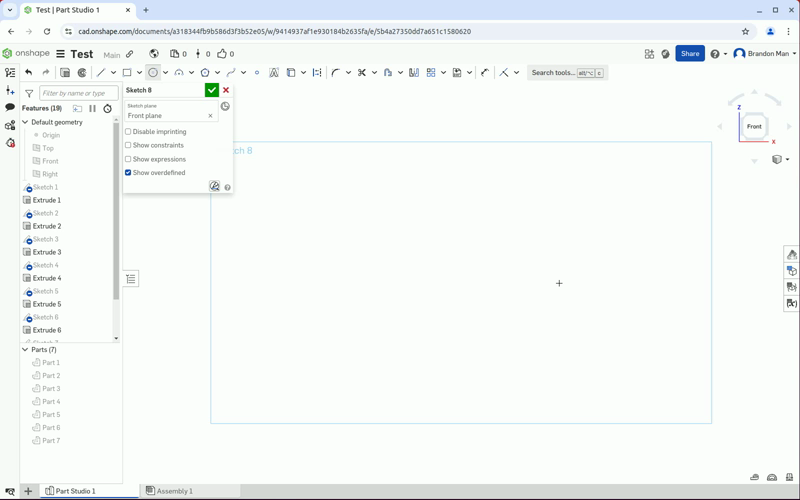
click(559, 282)
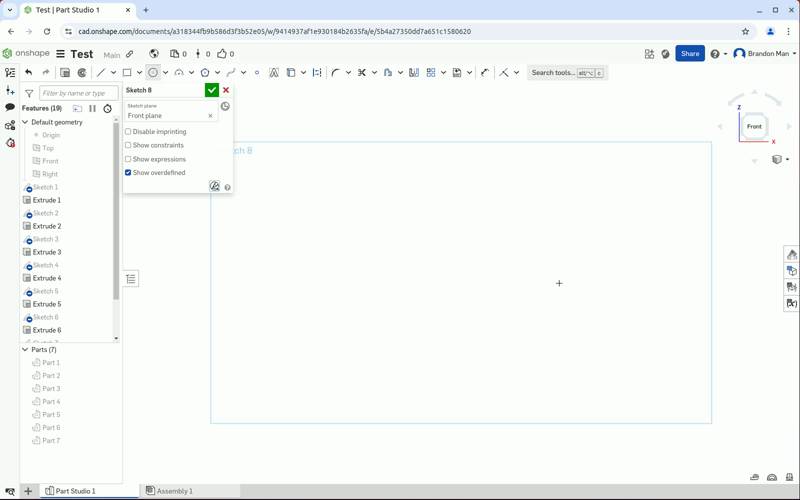
key_up(shift)
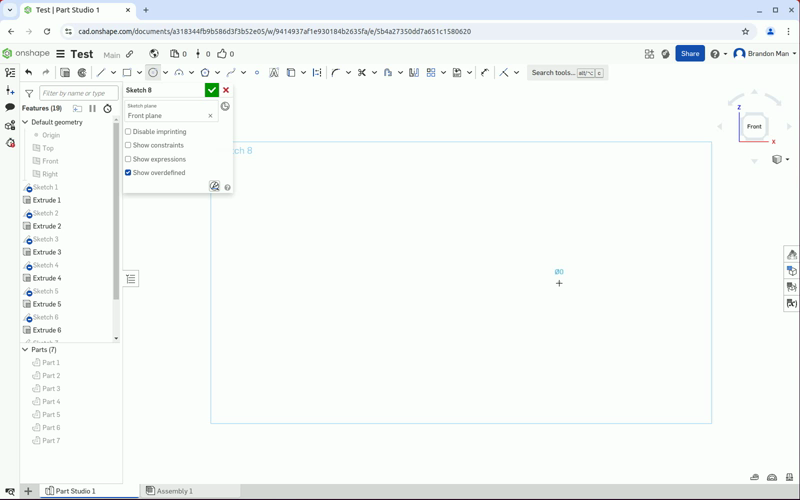
mouse_move(564, 282)
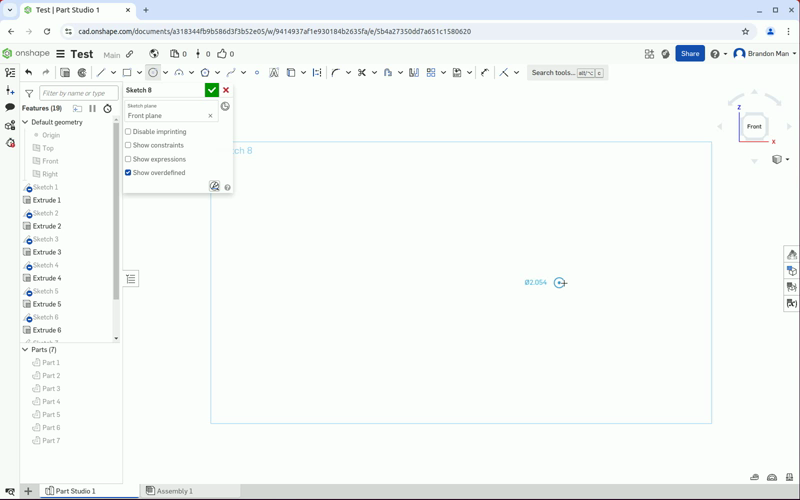
click(564, 282)
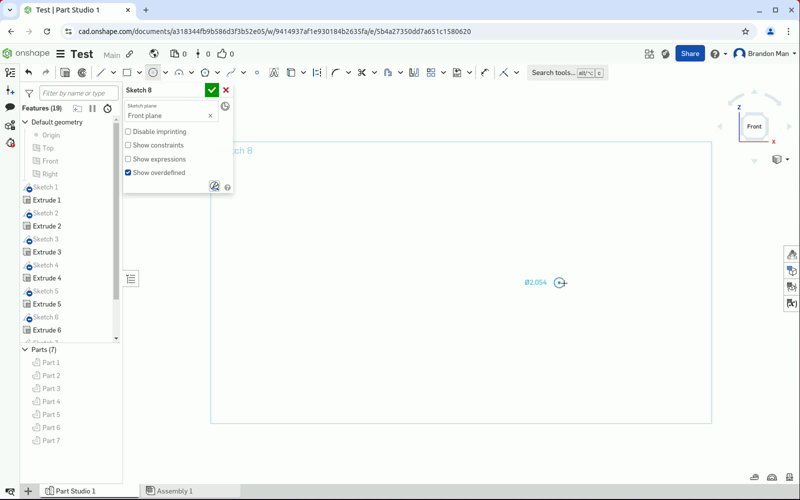
key(esc)
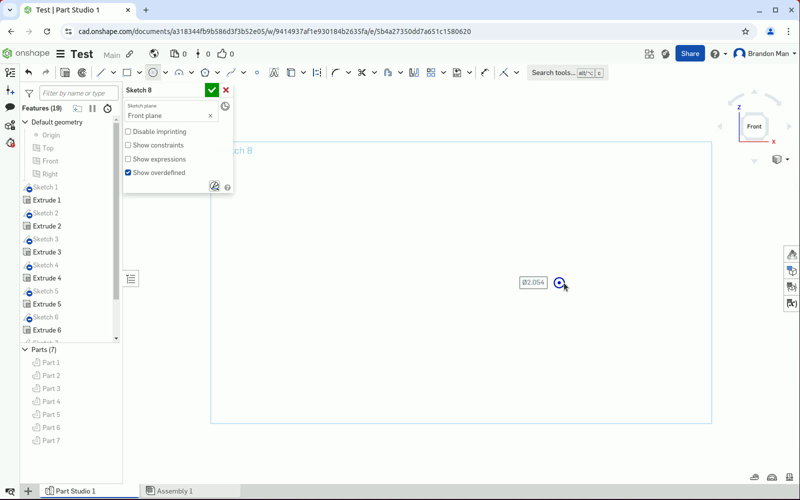
mouse_move(558, 287)
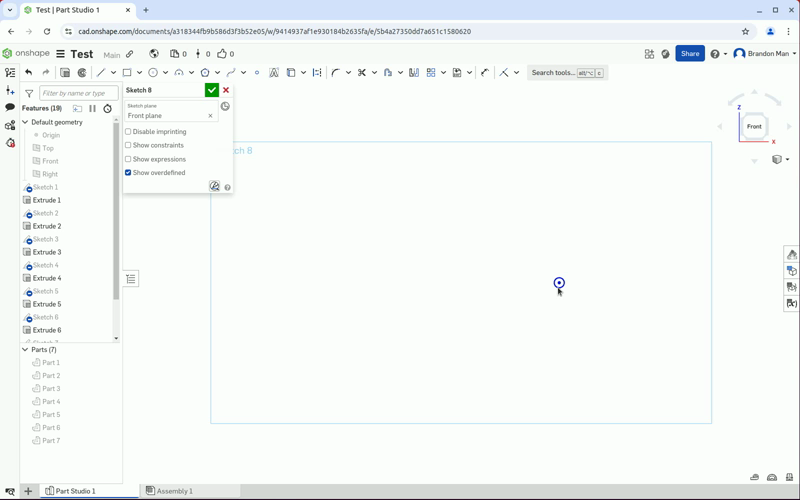
scroll(6)
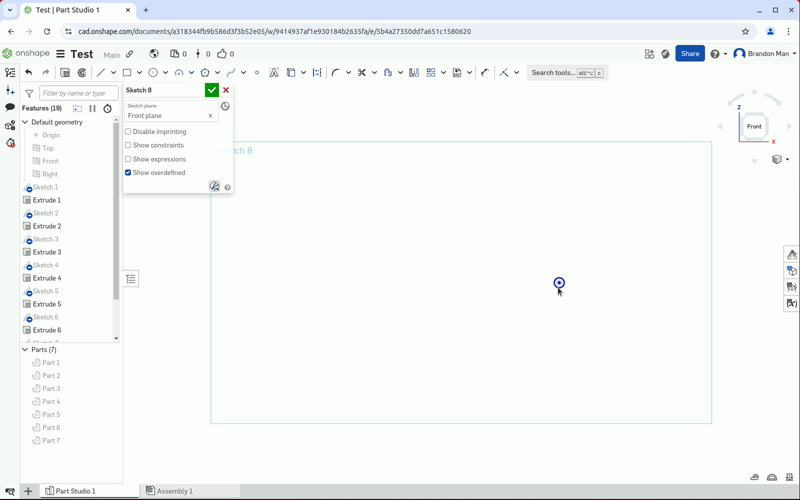
scroll(6)
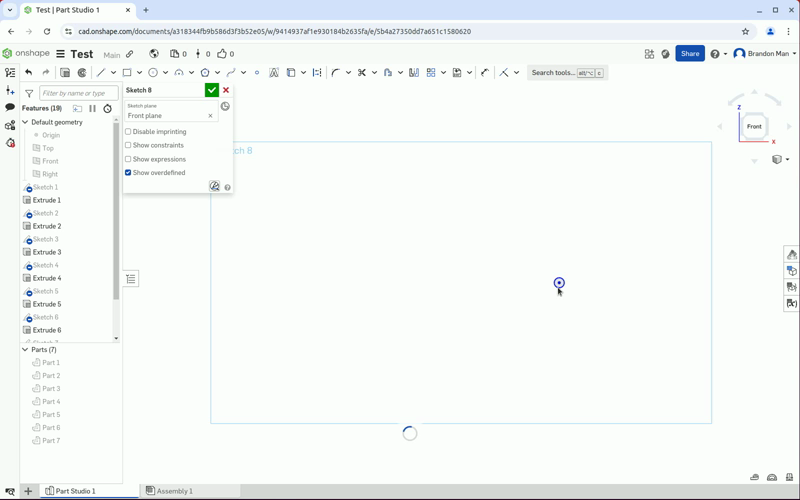
scroll(6)
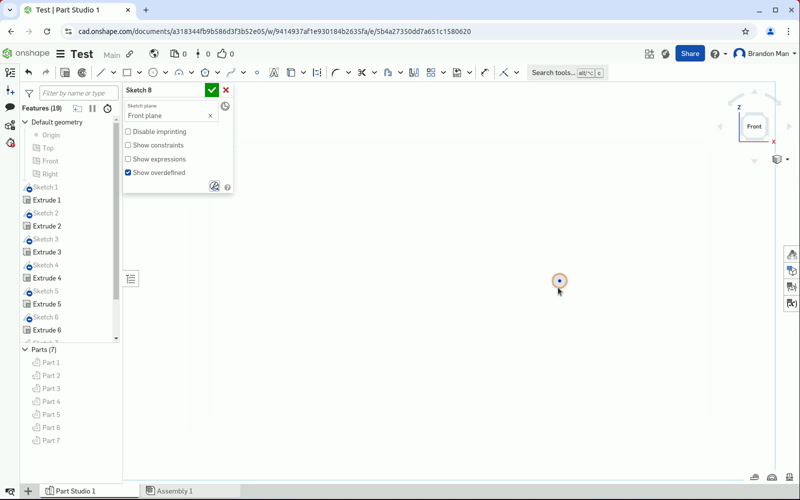
scroll(6)
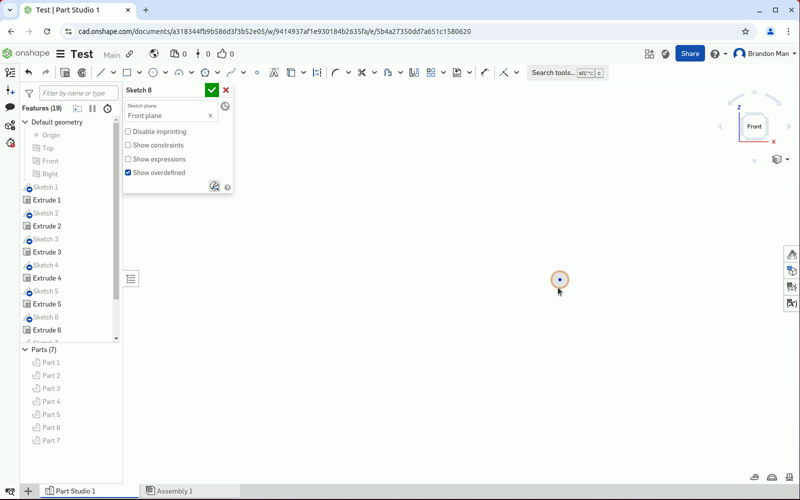
scroll(6)
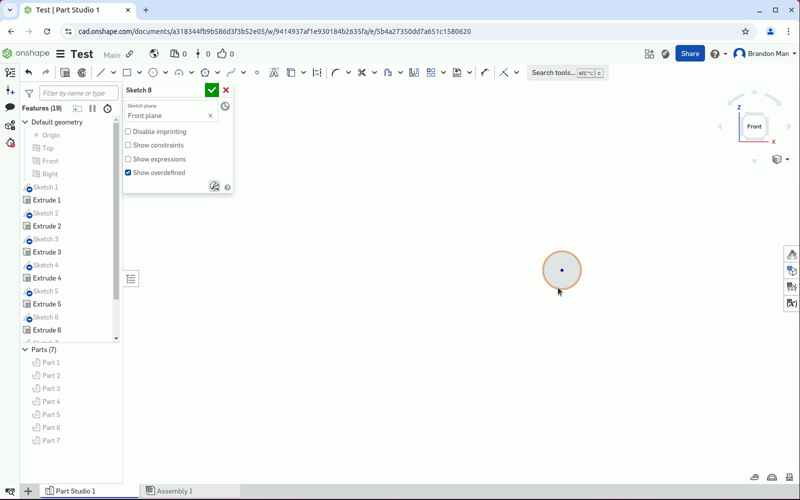
scroll(6)
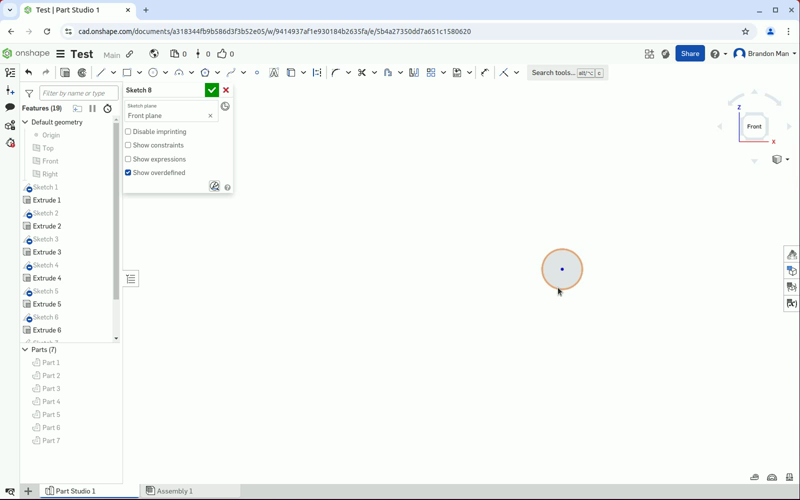
scroll(6)
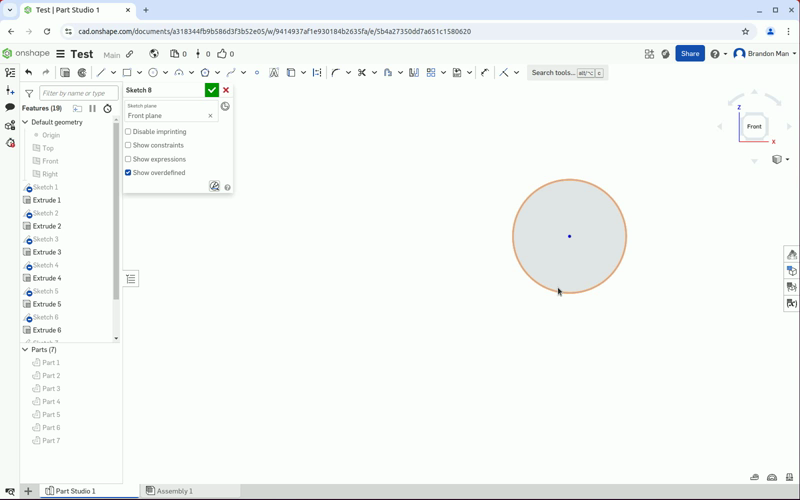
click(558, 287)
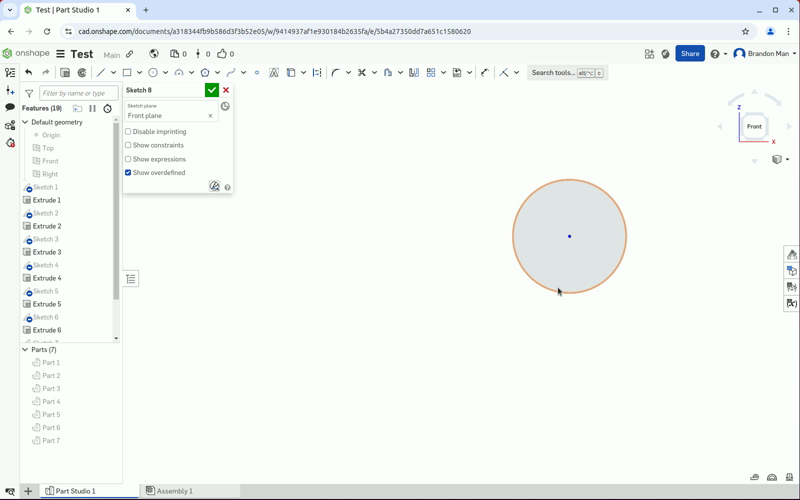
scroll(-6)
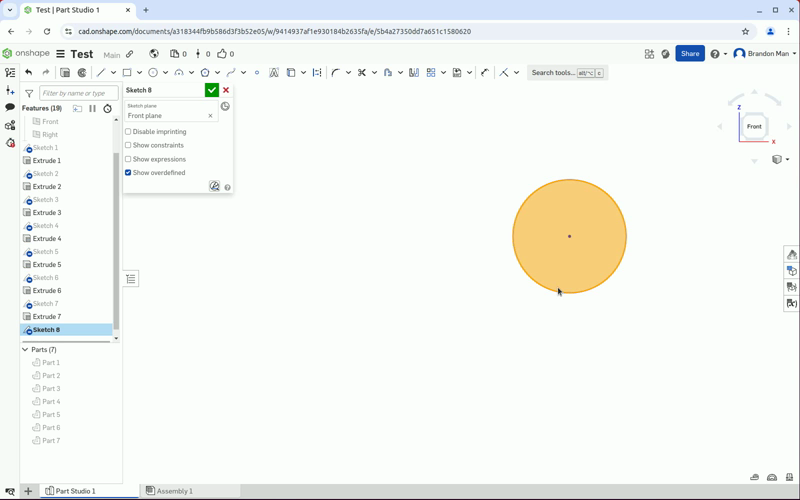
scroll(-6)
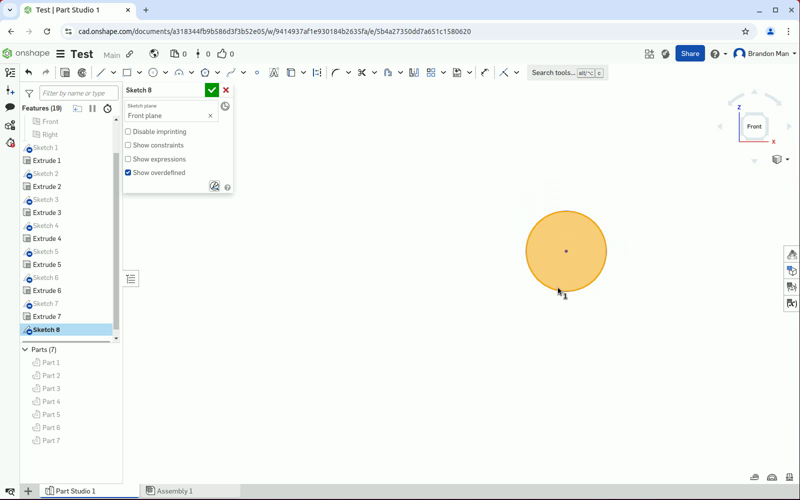
scroll(-6)
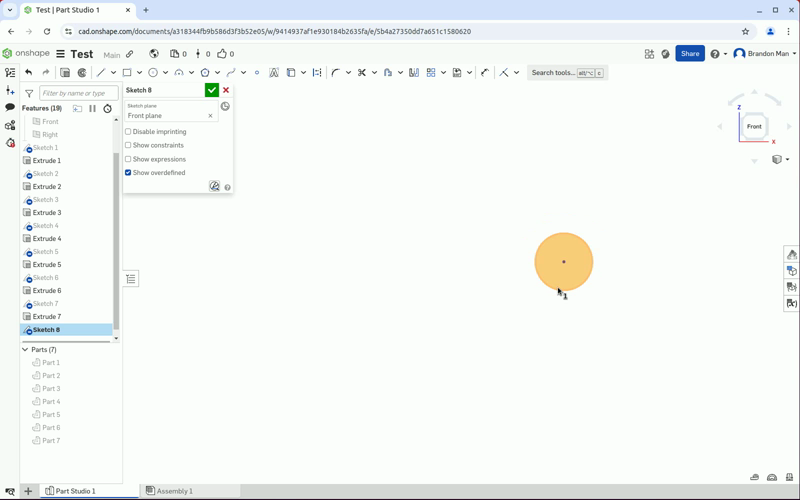
scroll(-6)
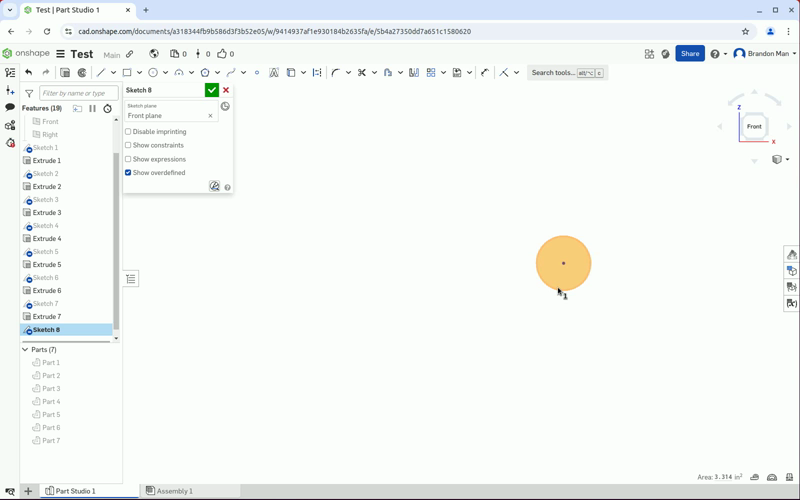
scroll(-6)
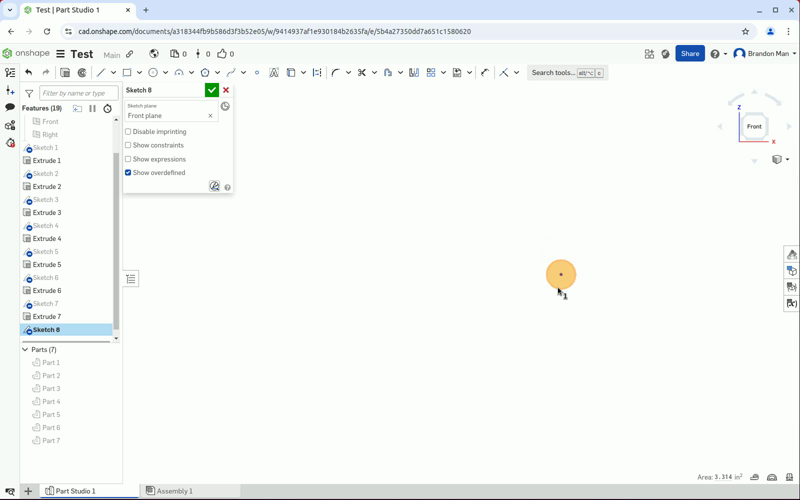
scroll(-6)
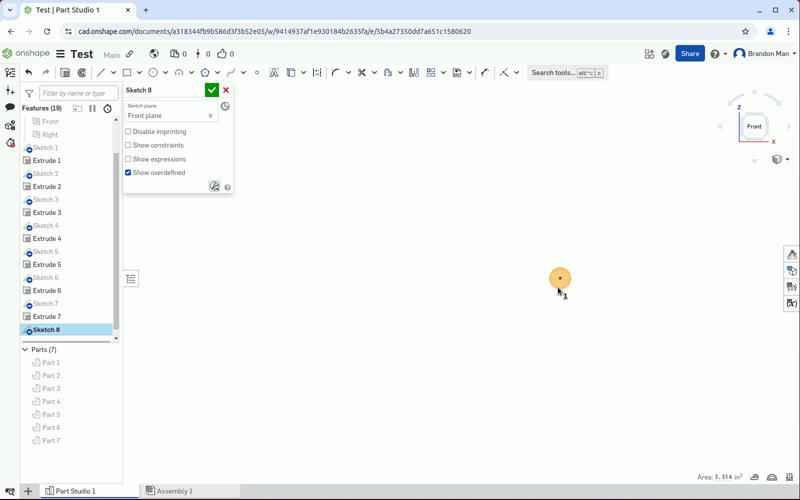
scroll(-6)
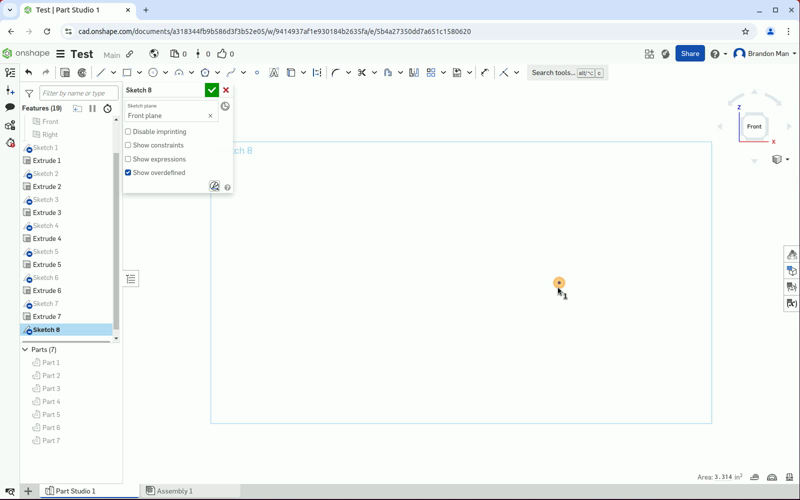
mouse_move(73, 352)
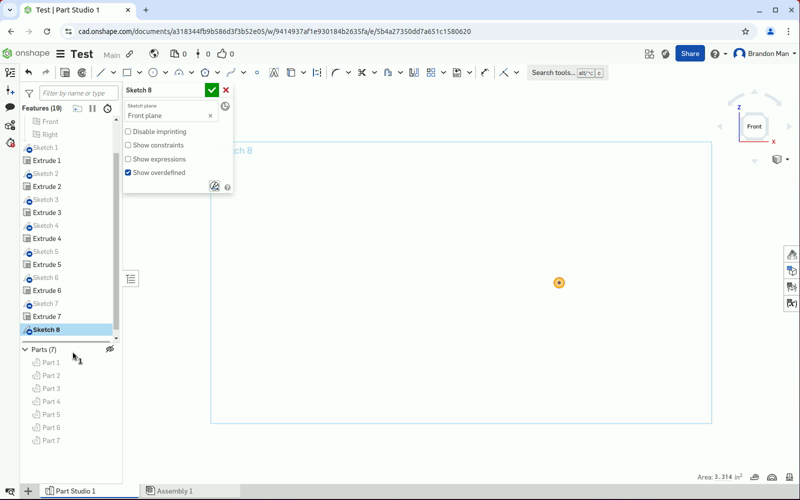
key(shift+y)
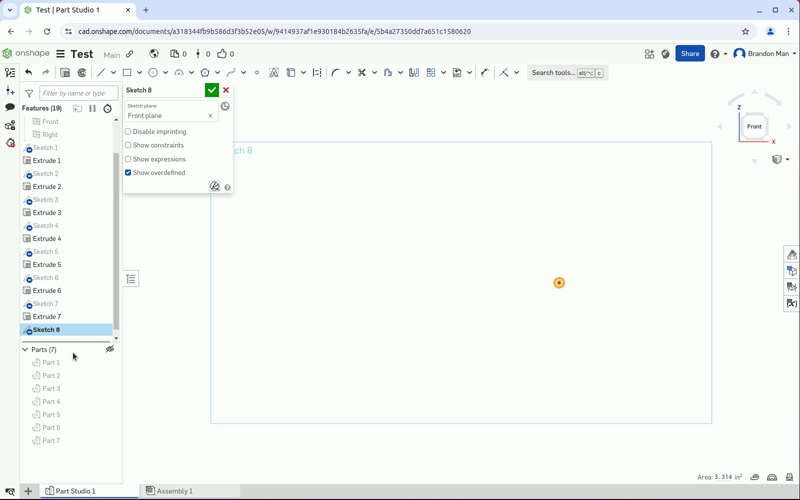
key(shift+e)
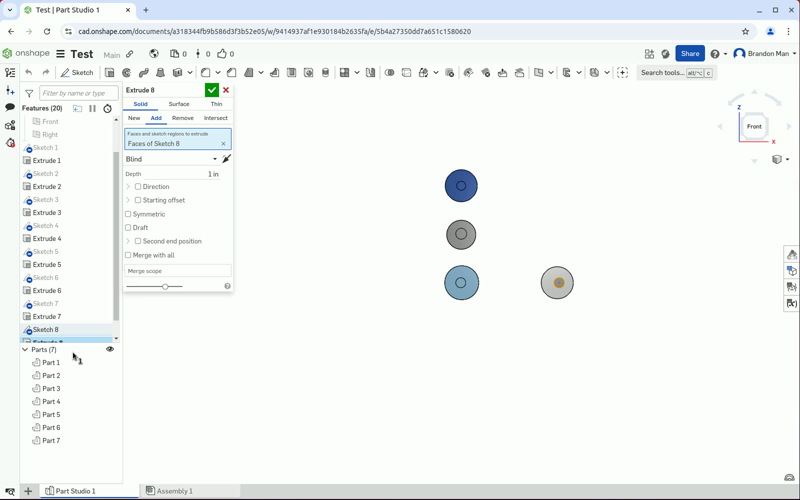
mouse_move(143, 106)
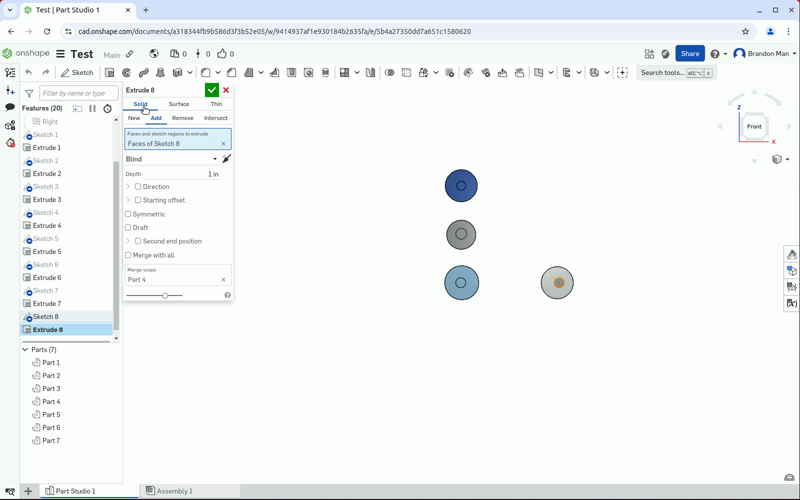
click(143, 106)
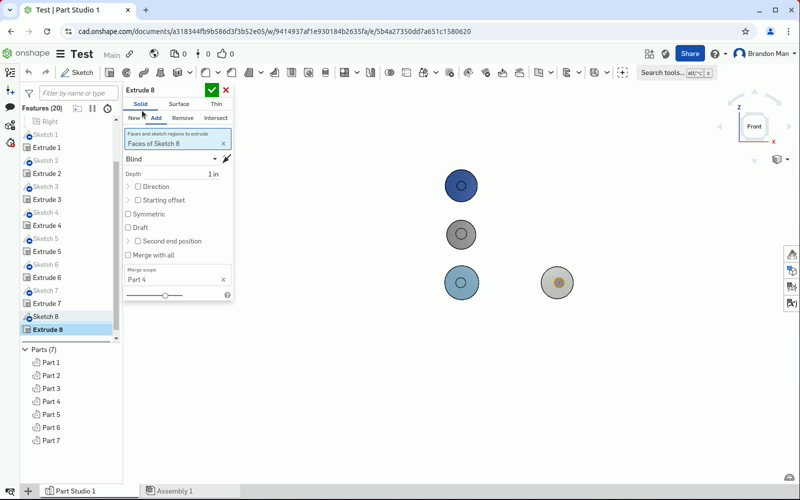
mouse_move(137, 120)
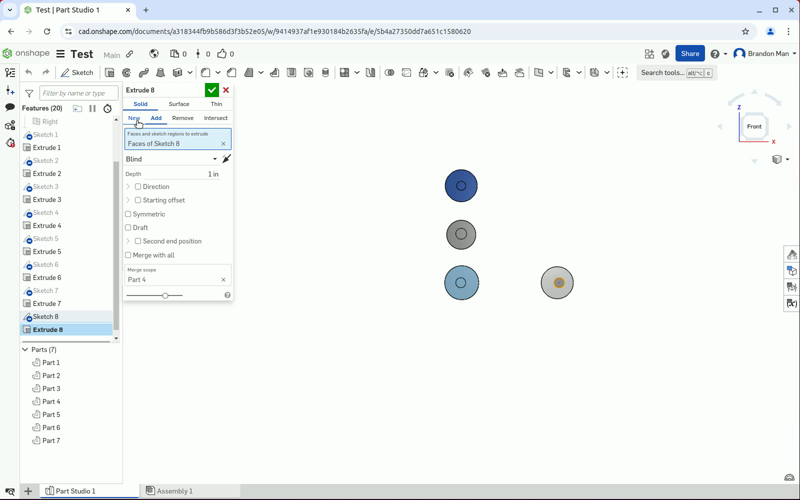
click(137, 120)
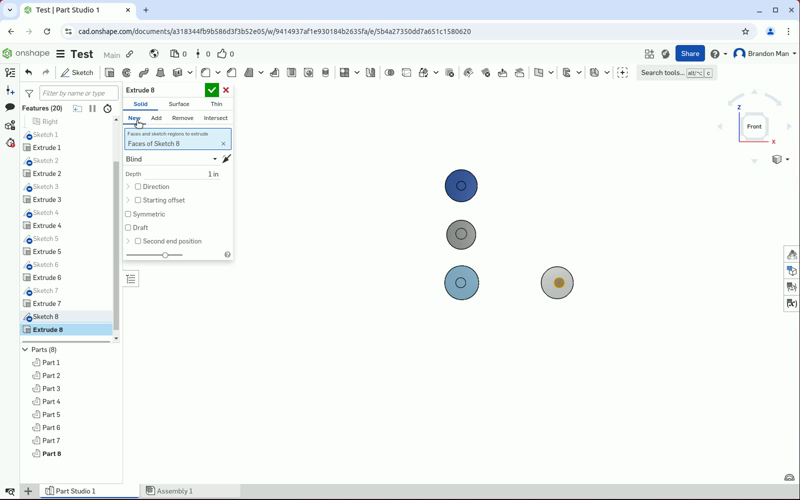
key(tab, 4)
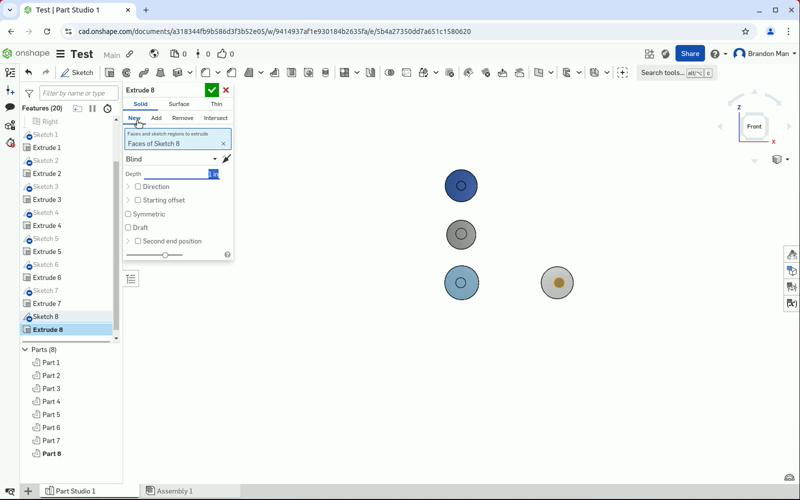
text(0.722)
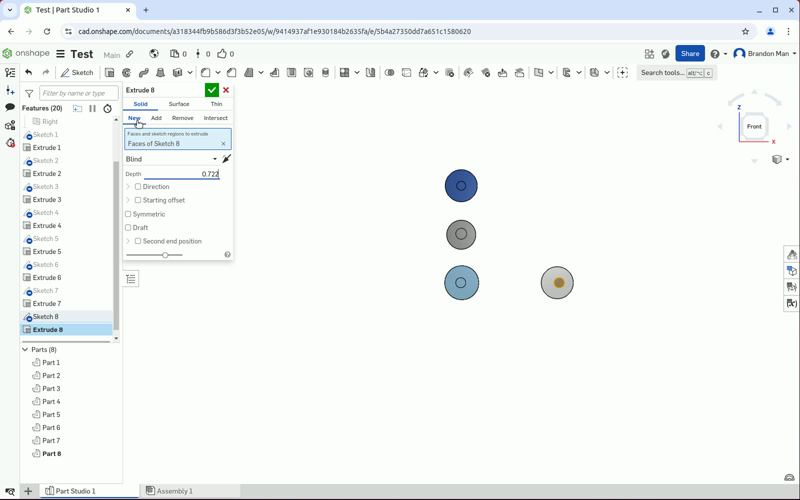
key(enter)
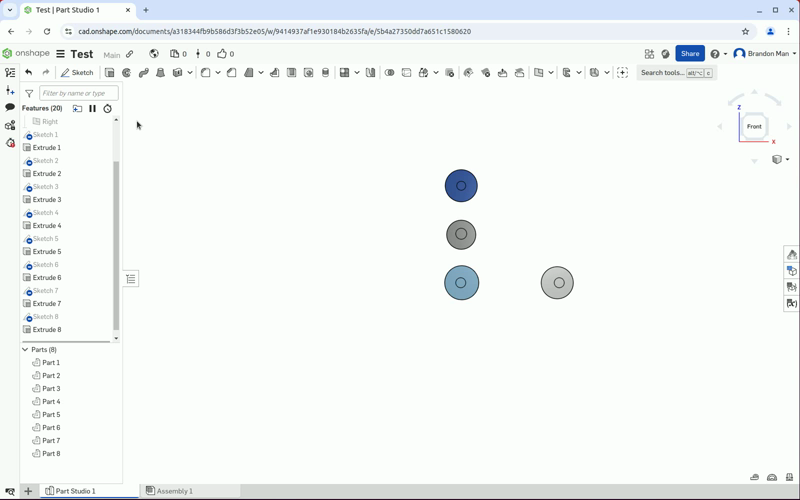
key(shift+h)
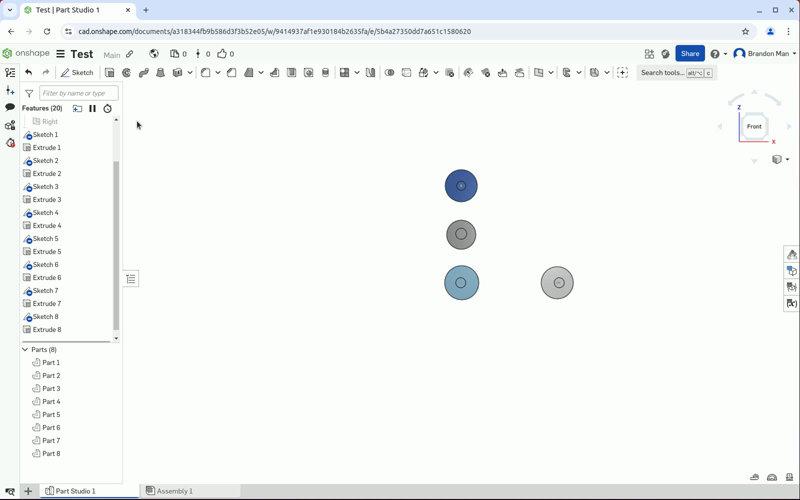
key(shift+h)
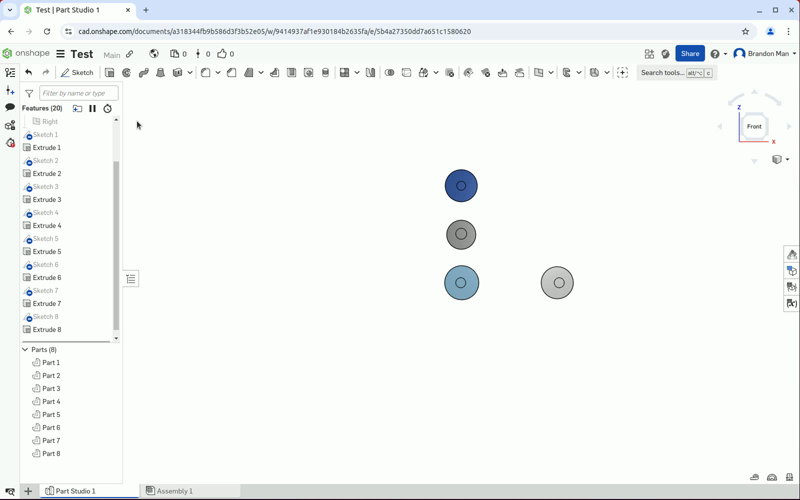
mouse_move(69, 137)
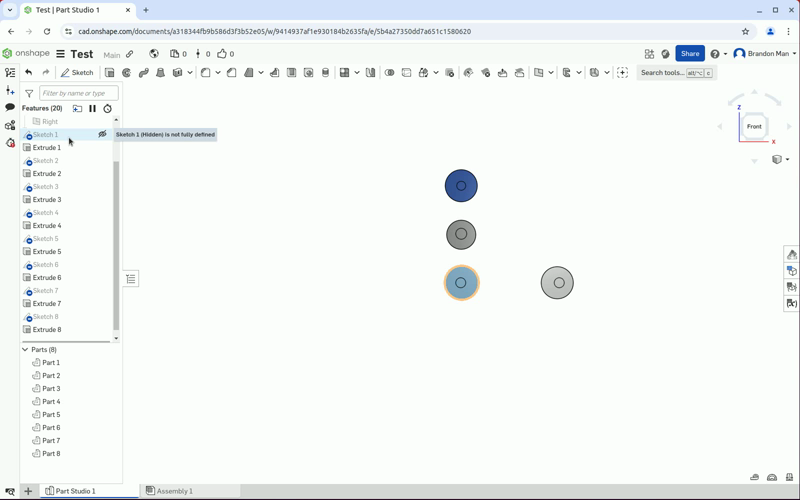
click(69, 137)
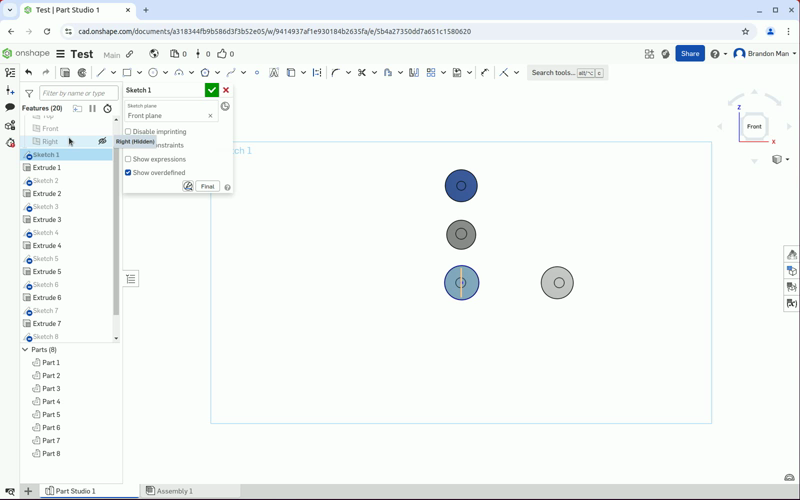
mouse_move(229, 92)
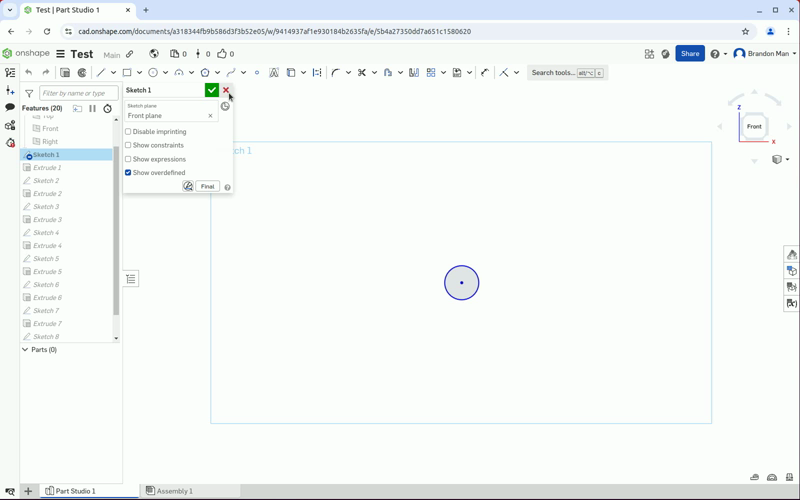
click(229, 92)
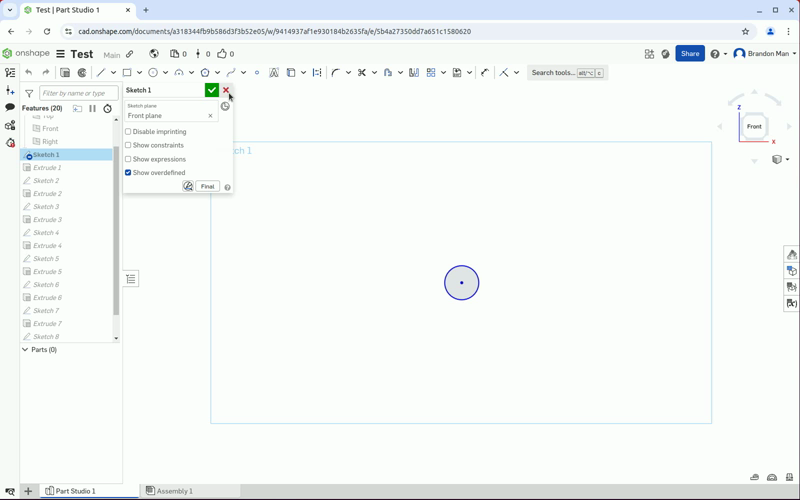
key(shift+s)
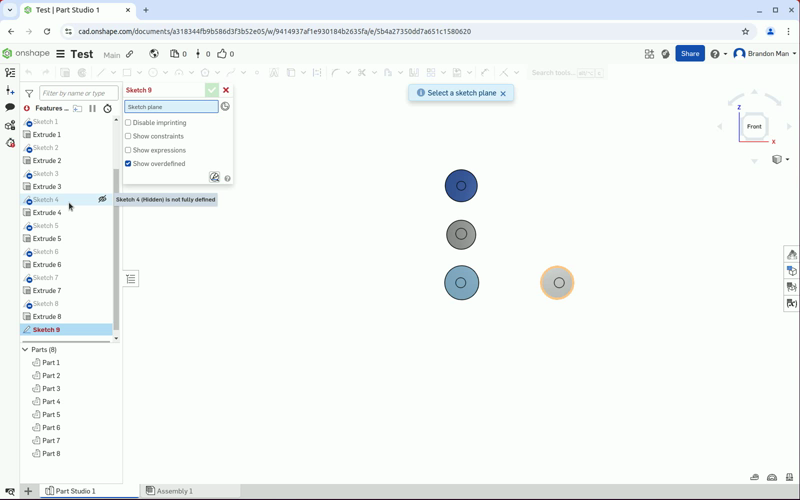
scroll(3)
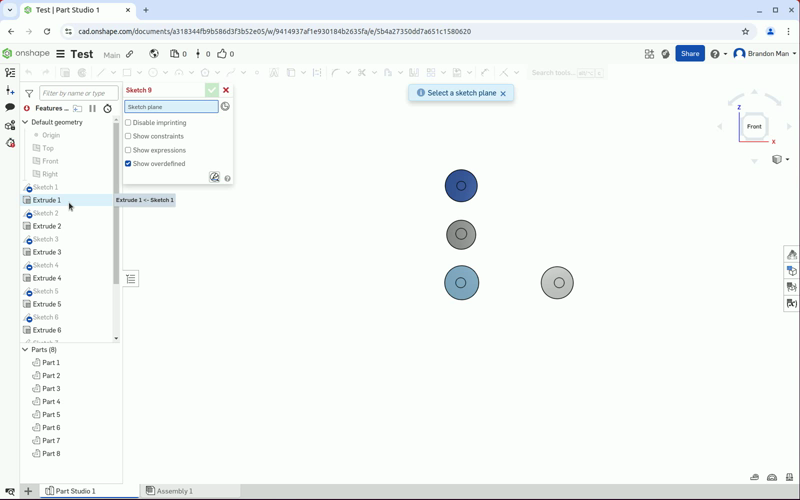
mouse_move(69, 163)
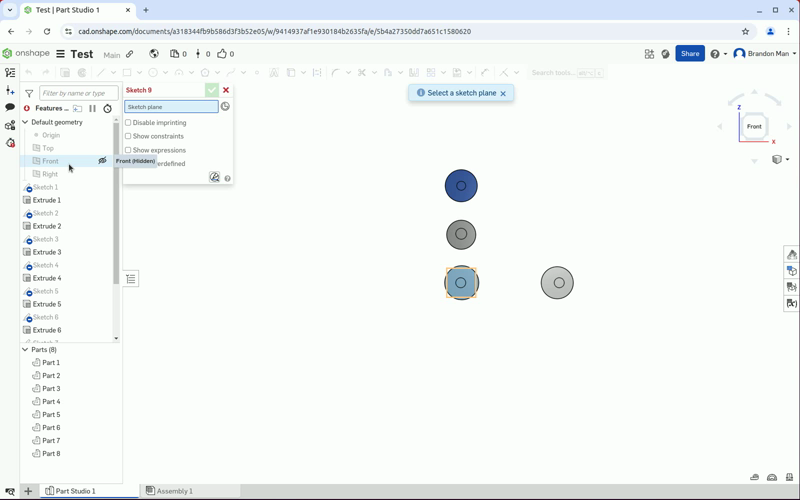
click(69, 163)
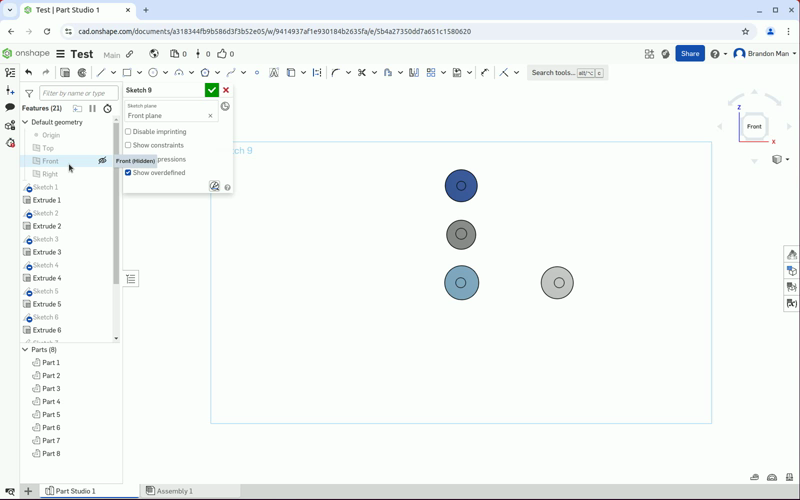
mouse_move(73, 352)
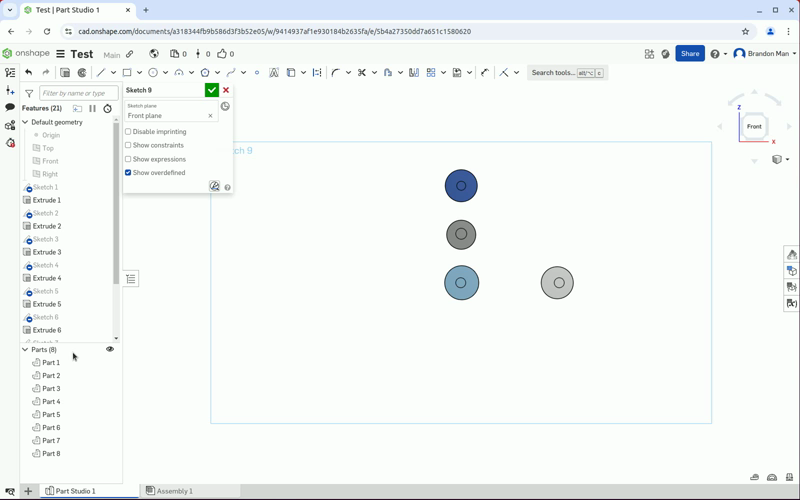
key(y)
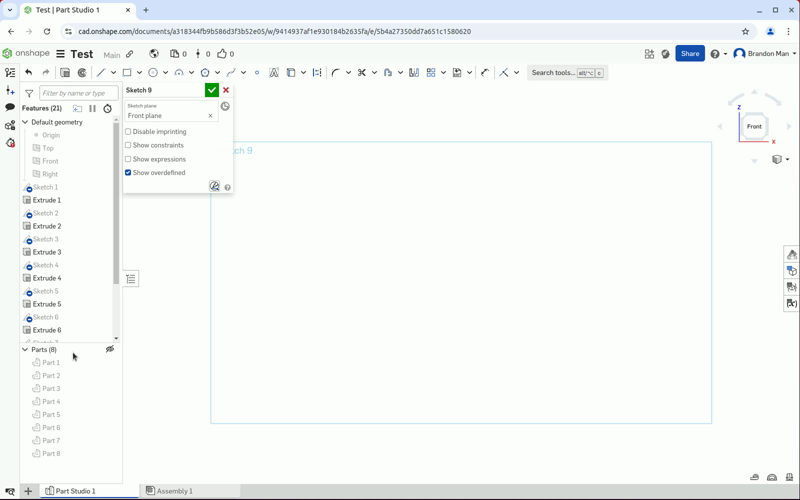
key(c)
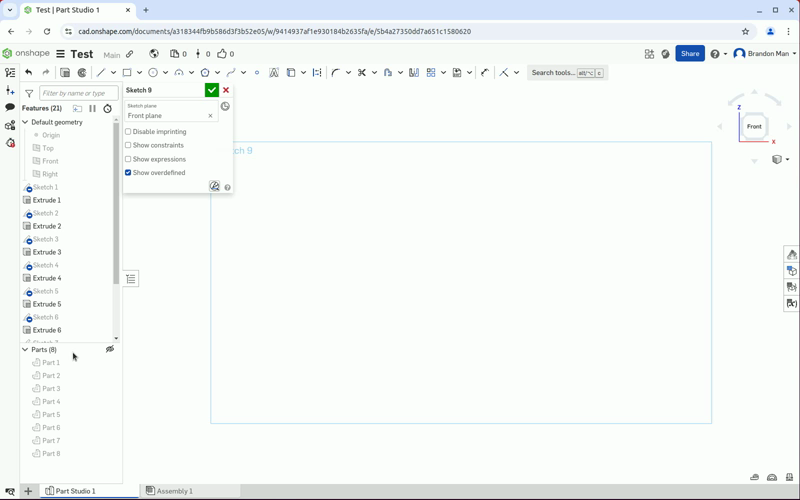
key_down(shift)
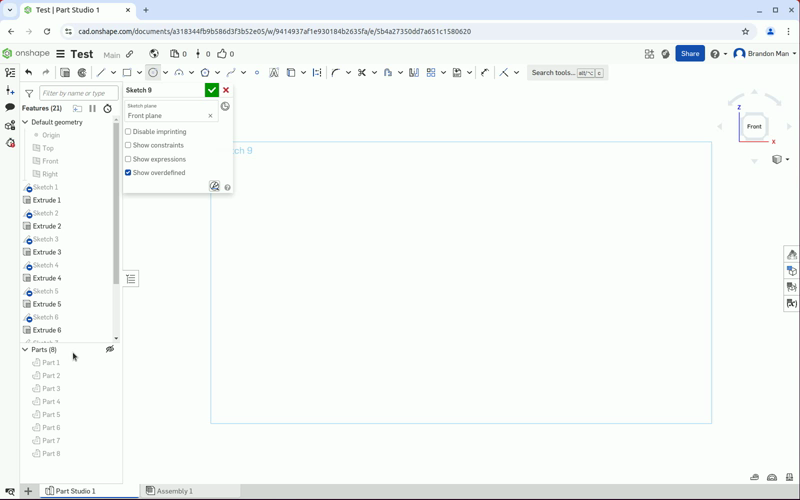
mouse_move(453, 206)
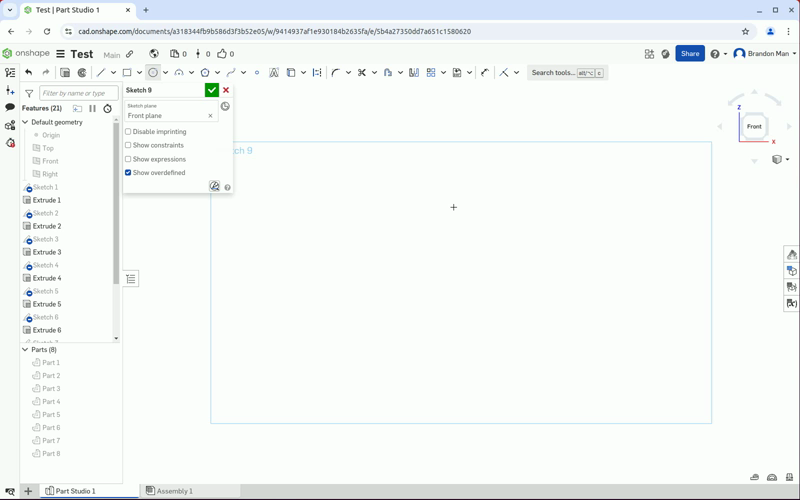
click(453, 206)
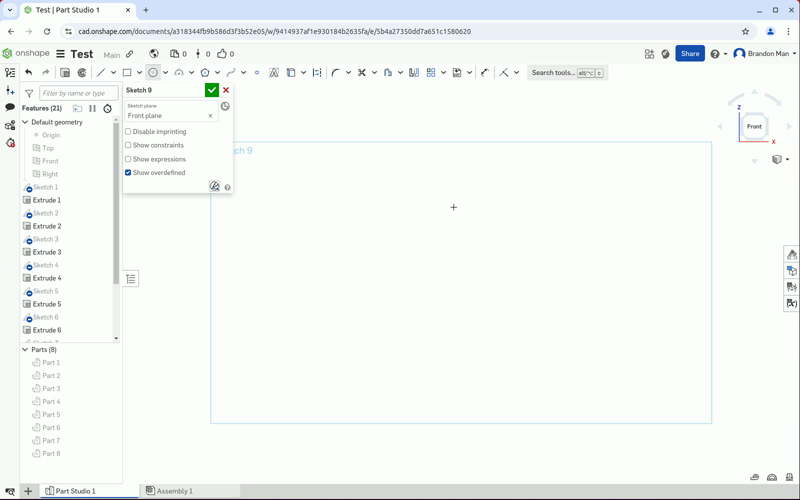
key_up(shift)
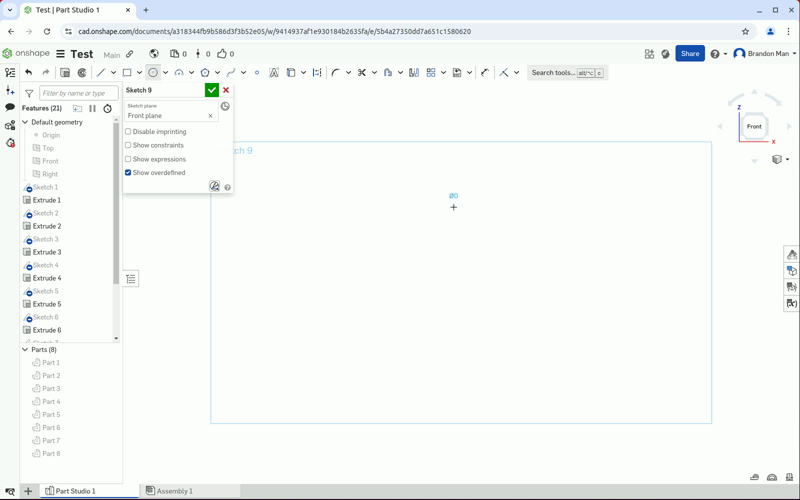
mouse_move(458, 206)
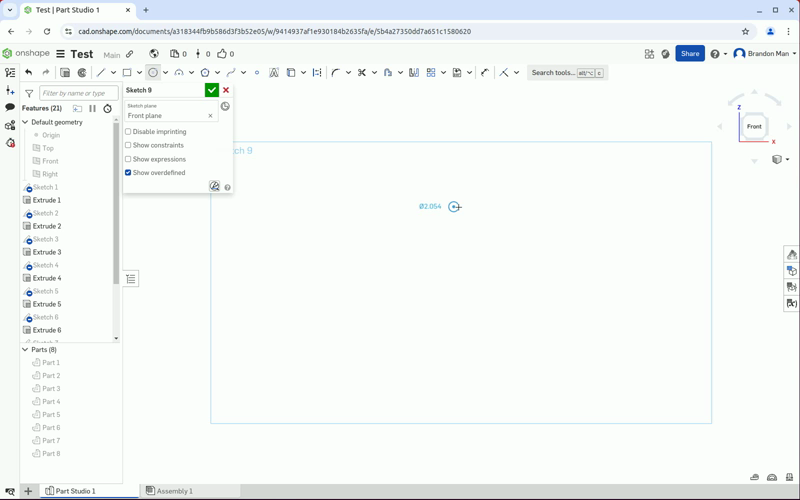
click(458, 206)
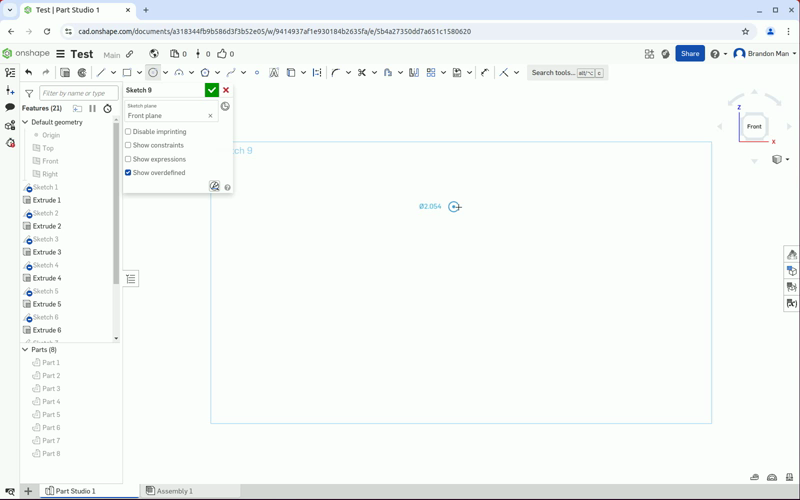
key(esc)
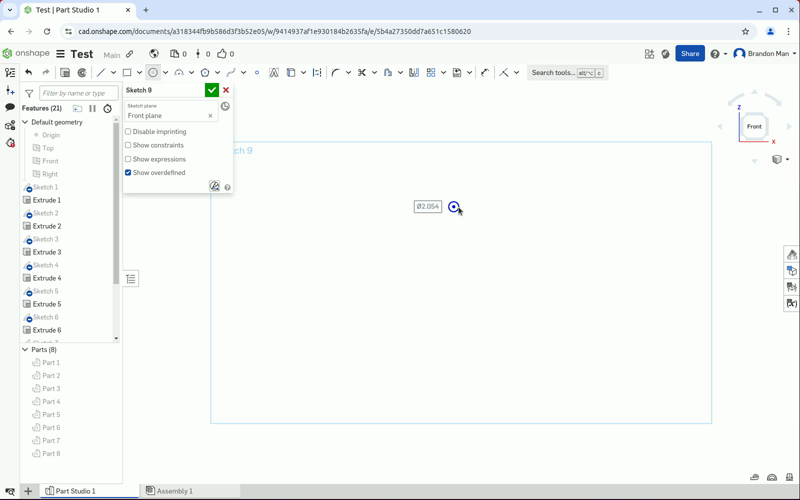
mouse_move(452, 208)
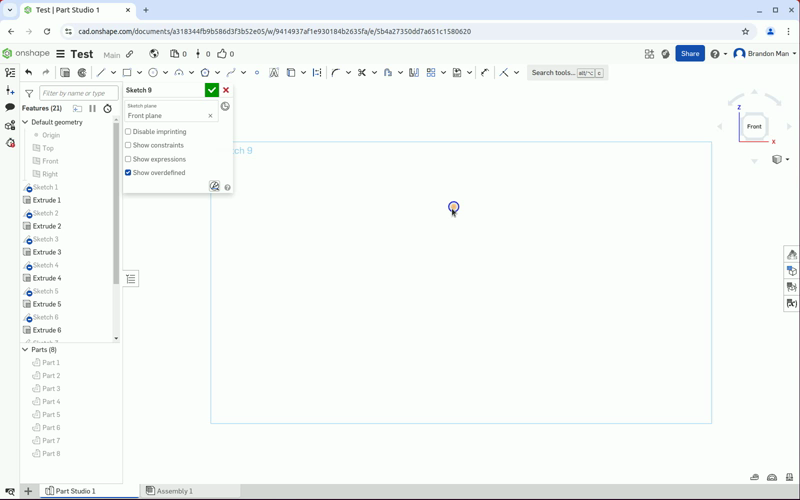
scroll(6)
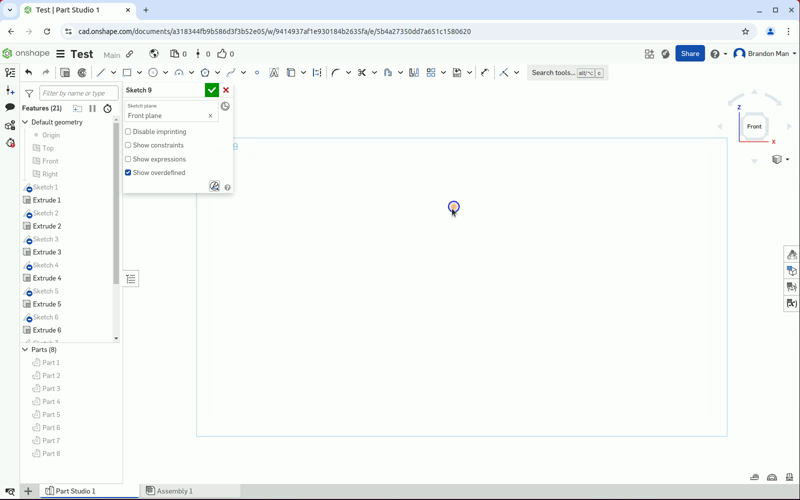
scroll(6)
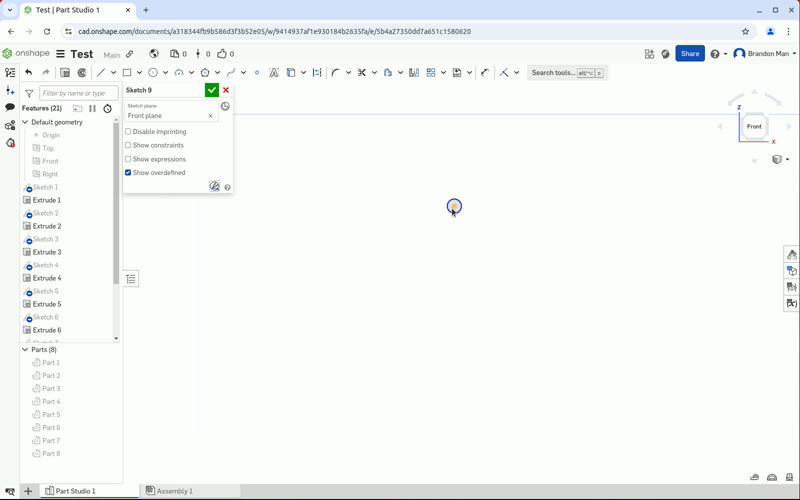
scroll(6)
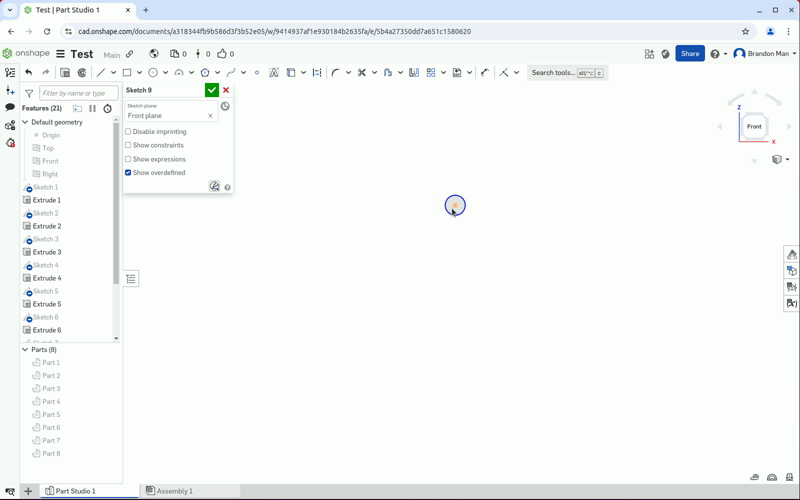
scroll(6)
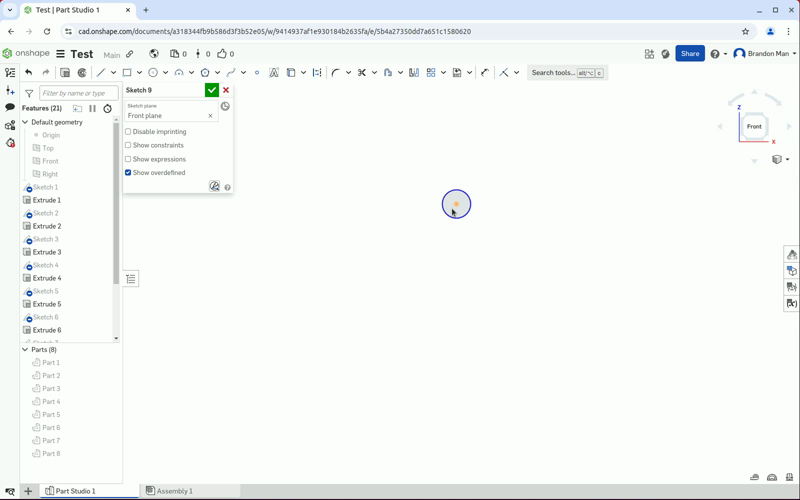
scroll(6)
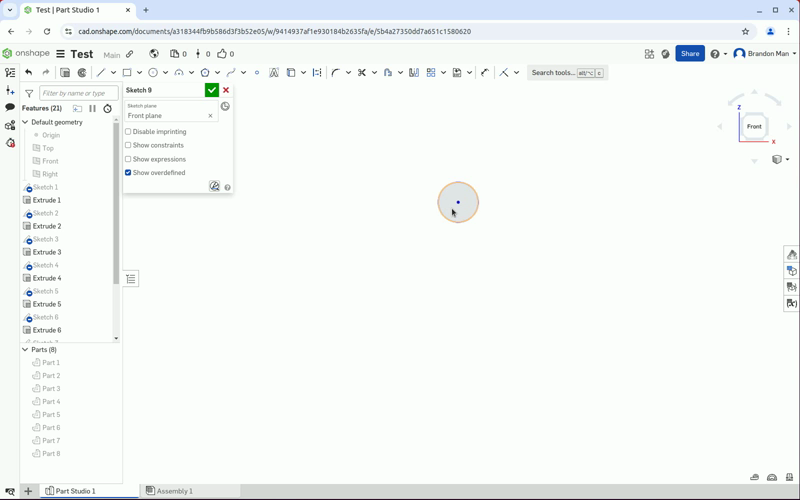
scroll(6)
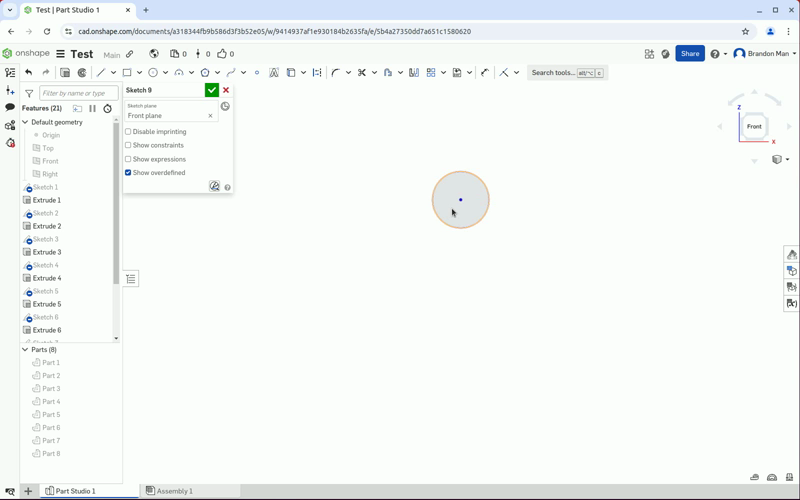
scroll(6)
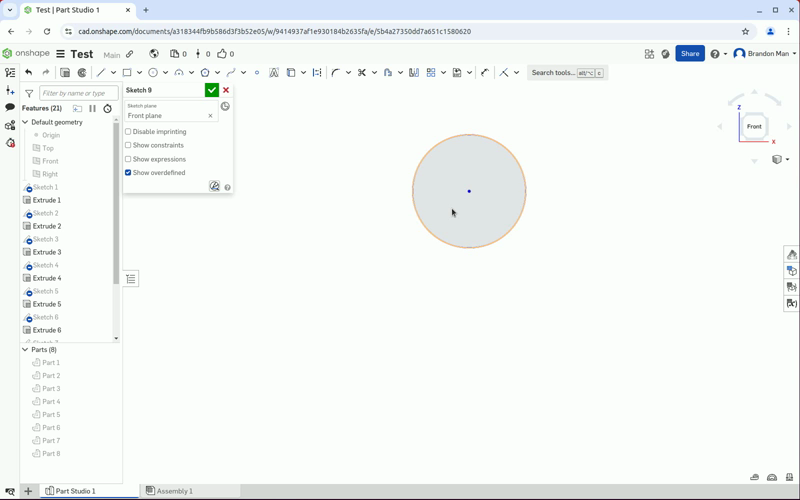
click(452, 208)
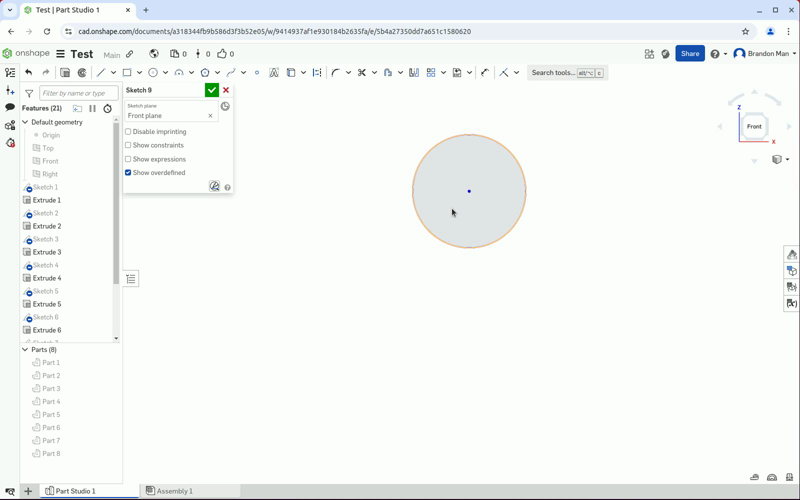
scroll(-6)
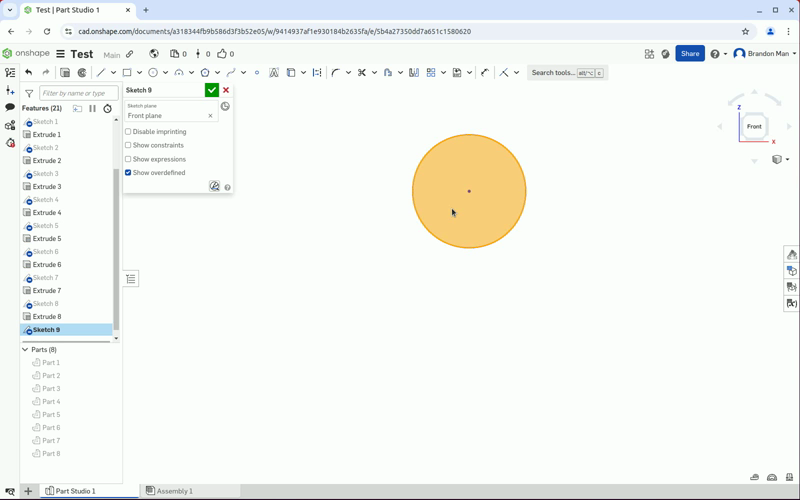
scroll(-6)
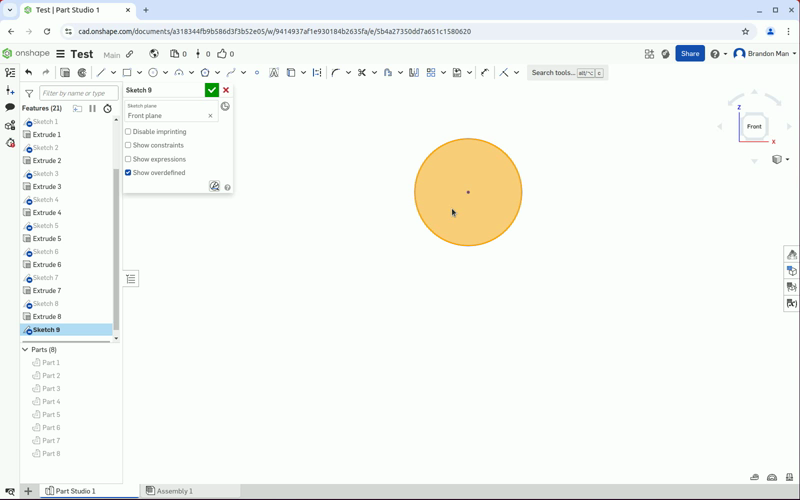
scroll(-6)
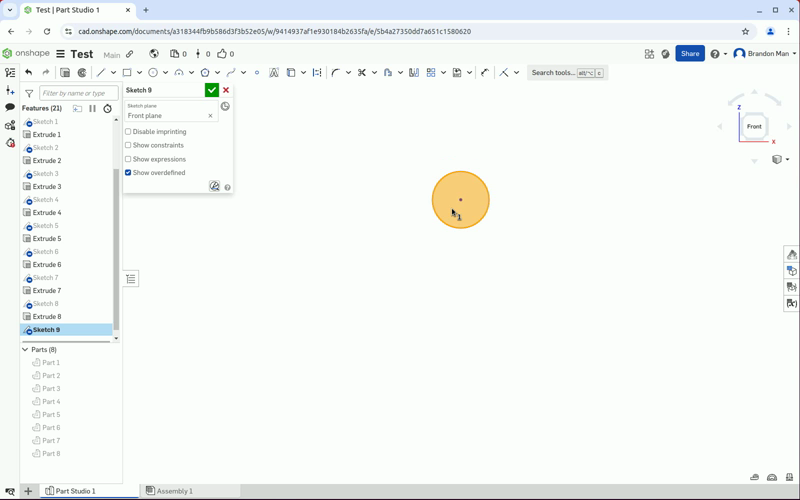
scroll(-6)
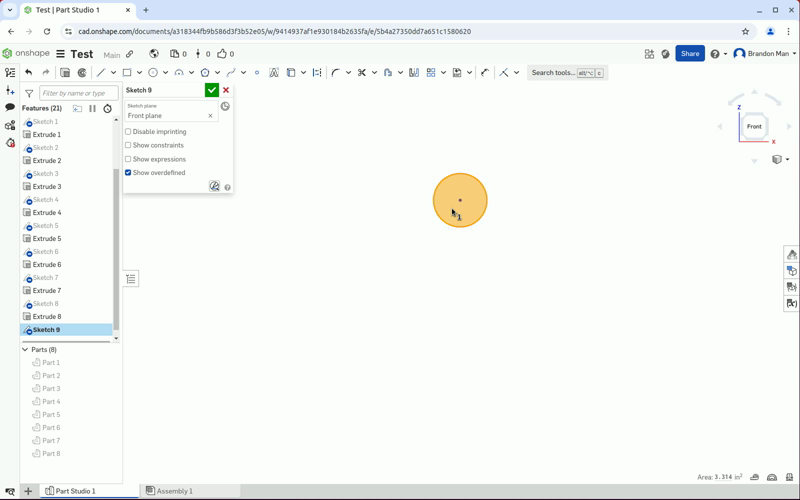
scroll(-6)
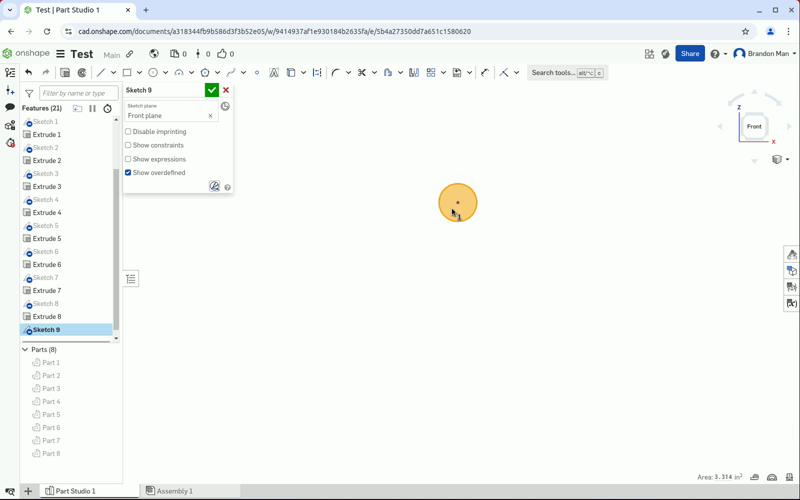
scroll(-6)
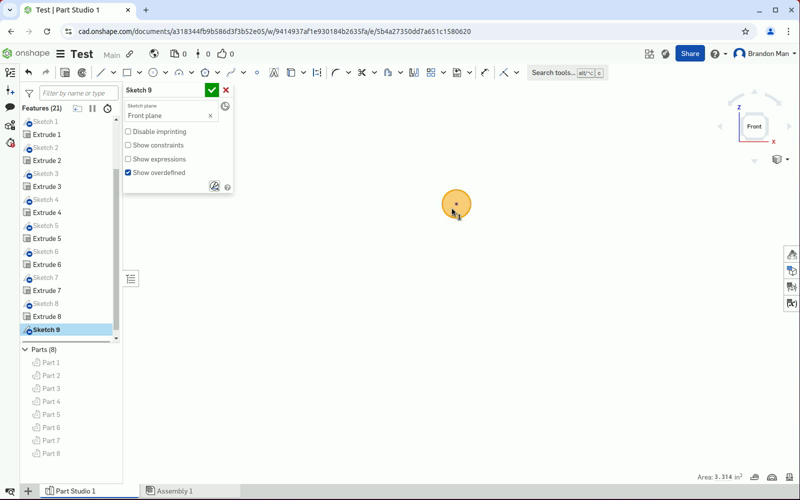
scroll(-6)
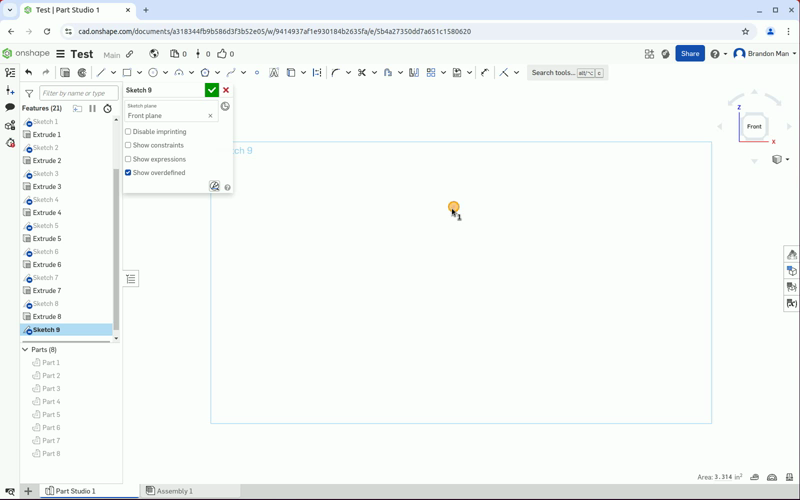
mouse_move(73, 352)
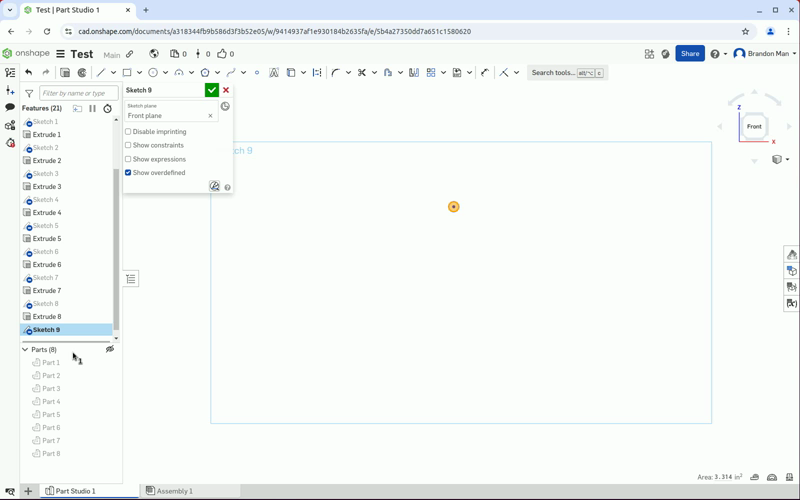
key(shift+y)
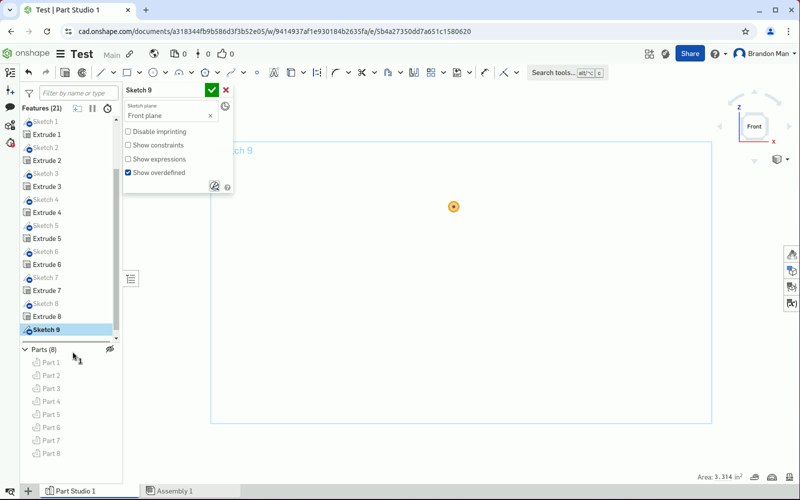
key(shift+e)
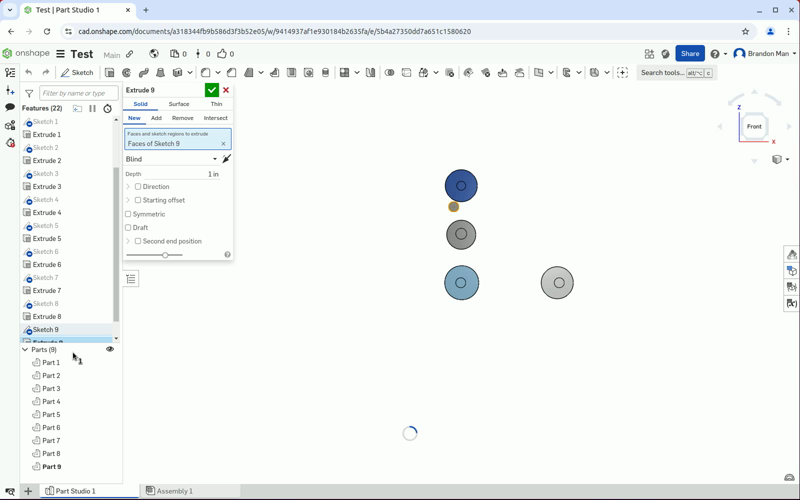
mouse_move(143, 106)
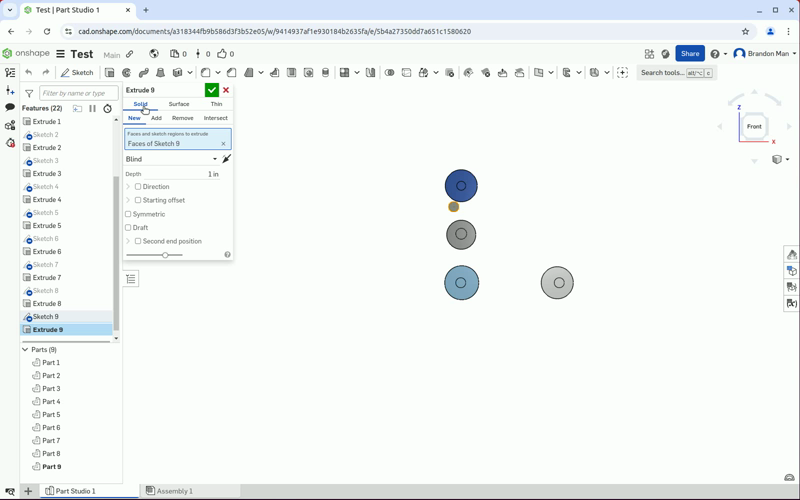
click(143, 106)
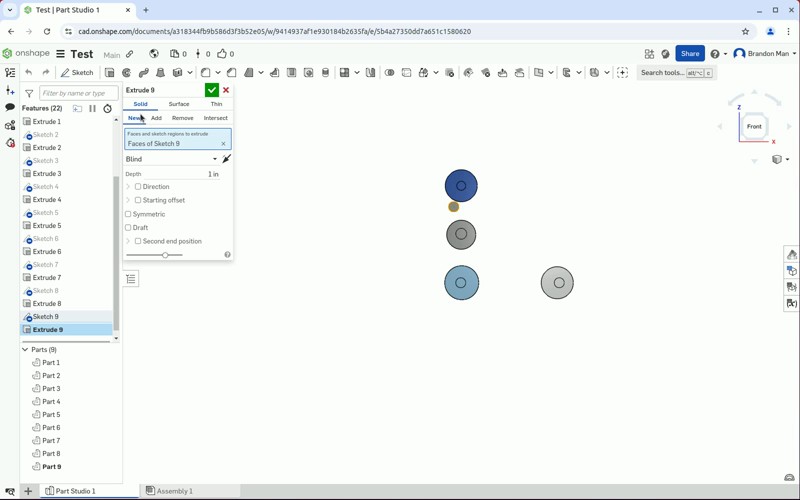
mouse_move(137, 120)
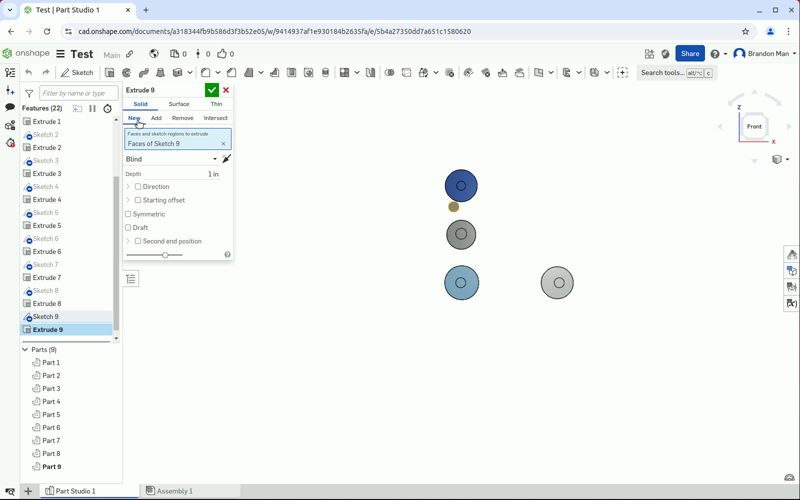
click(137, 120)
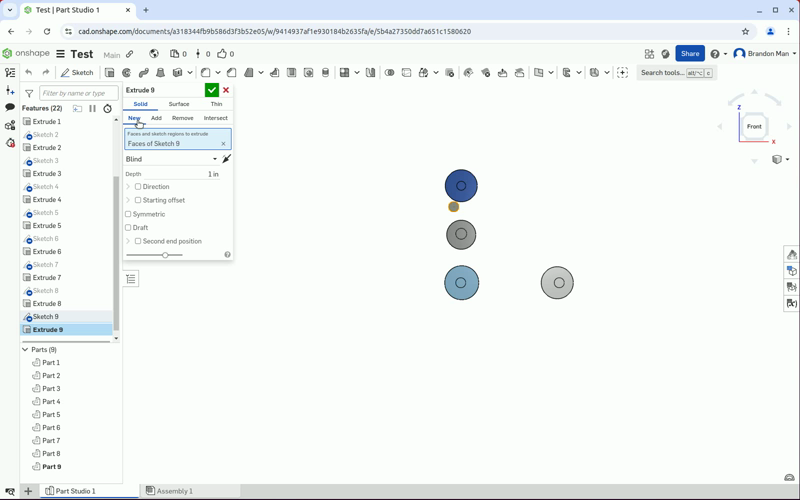
key(tab, 4)
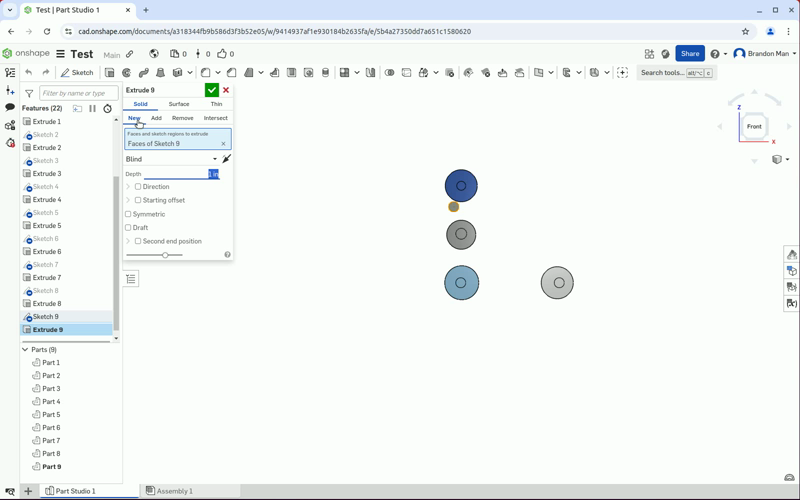
text(0.722)
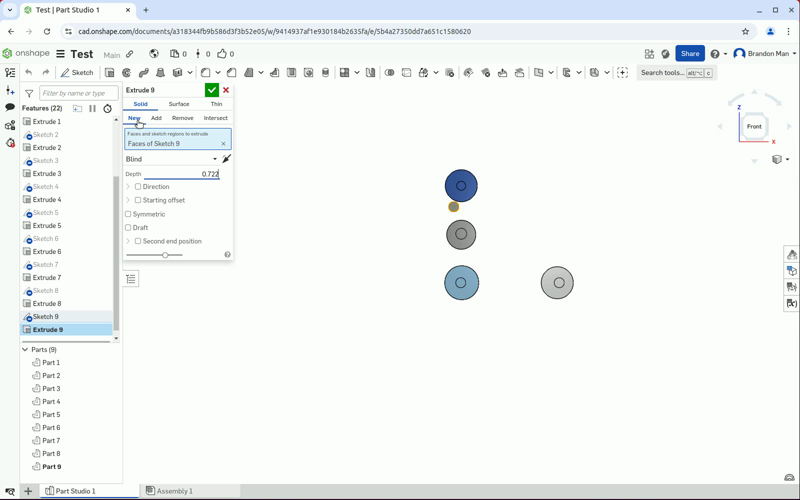
key(enter)
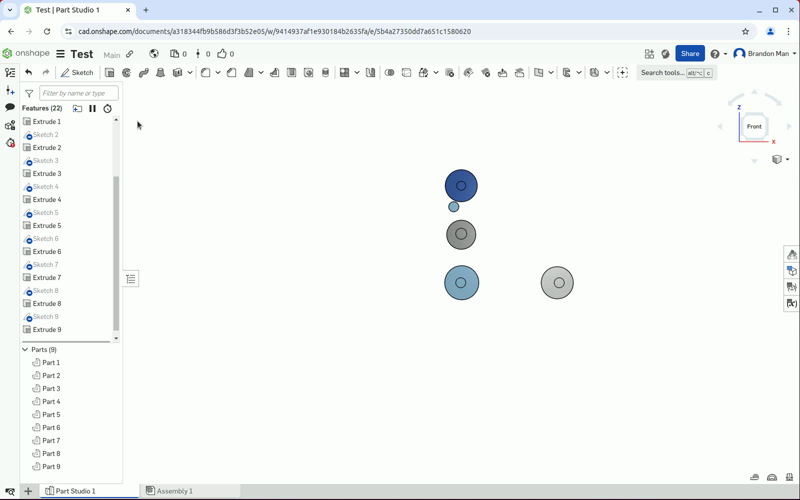
key(shift+h)
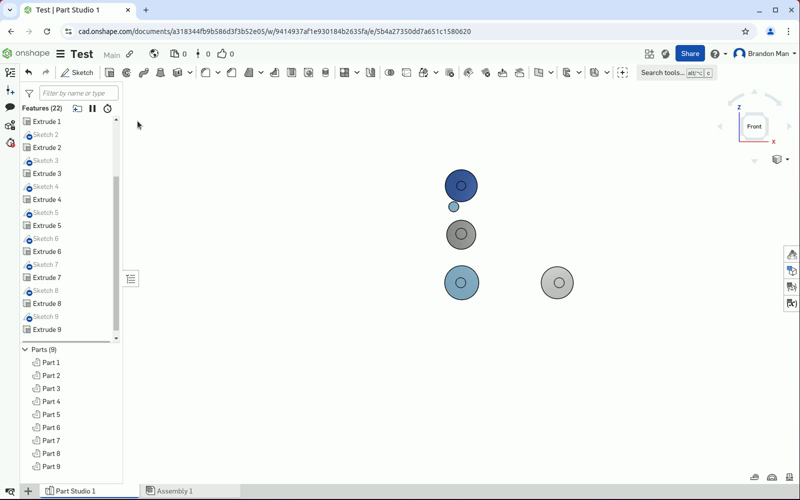
key(shift+h)
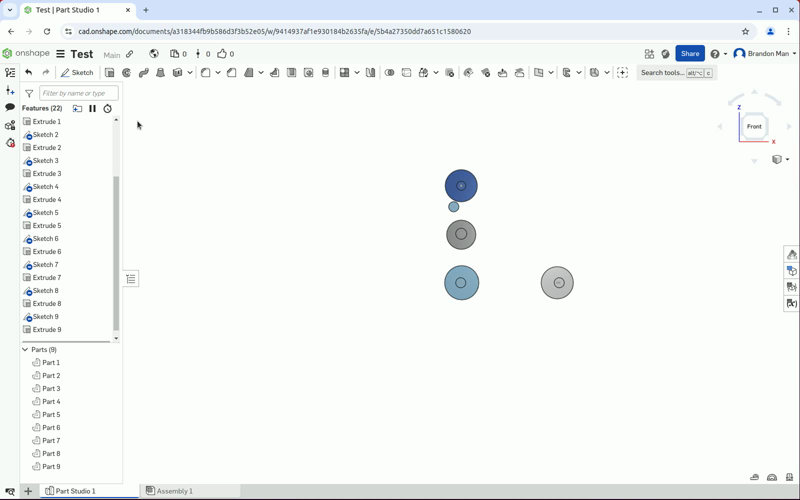
key(shift+7)
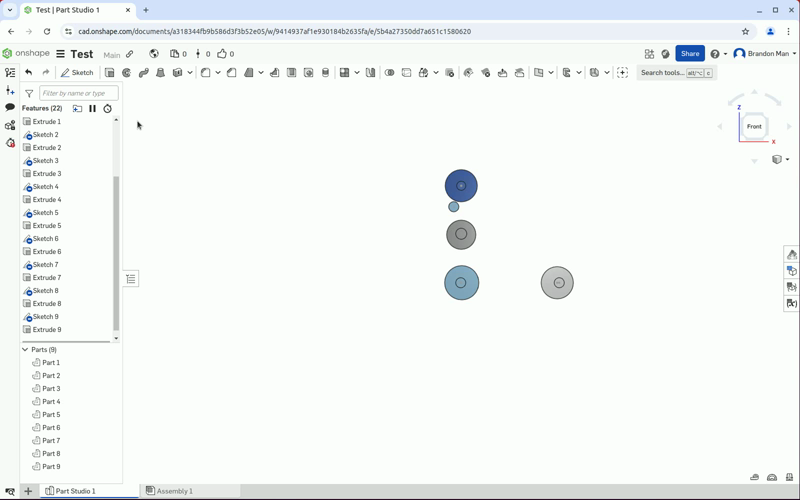
key(left, 2)
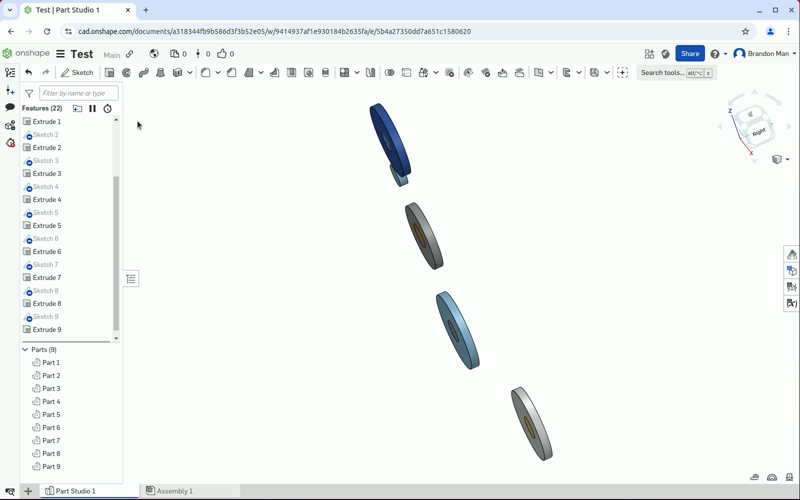
key(down, 2)
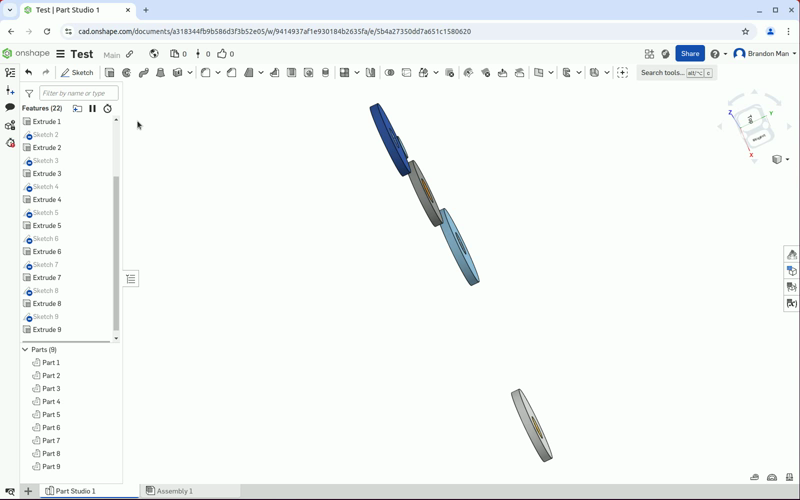
key(up, 2)
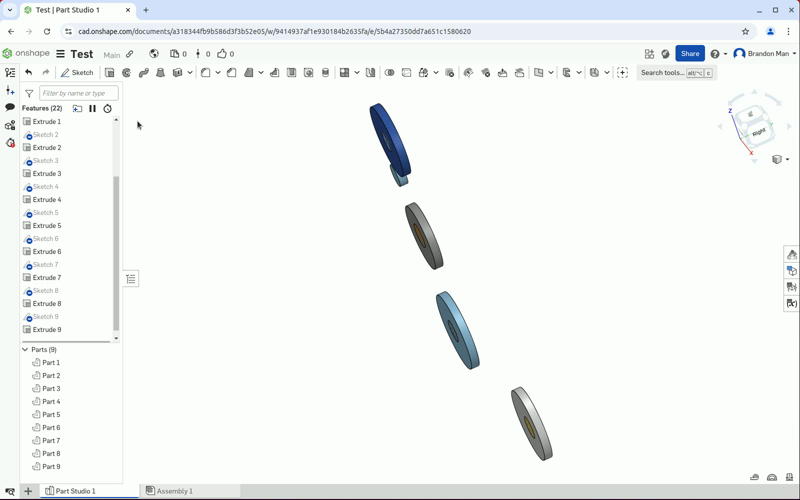
key(right, 2)
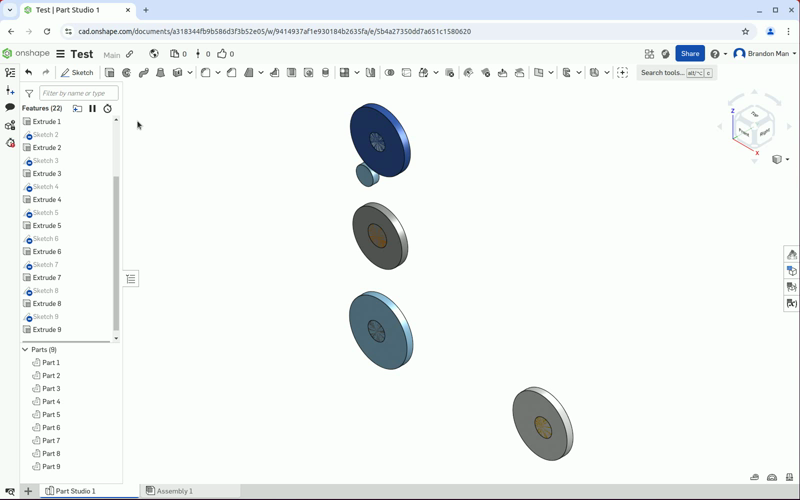
mouse_move(69, 111)
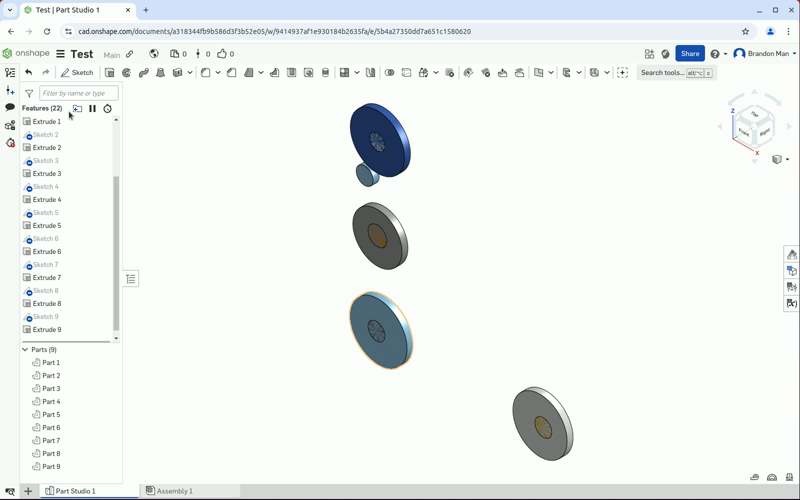
click(69, 111)